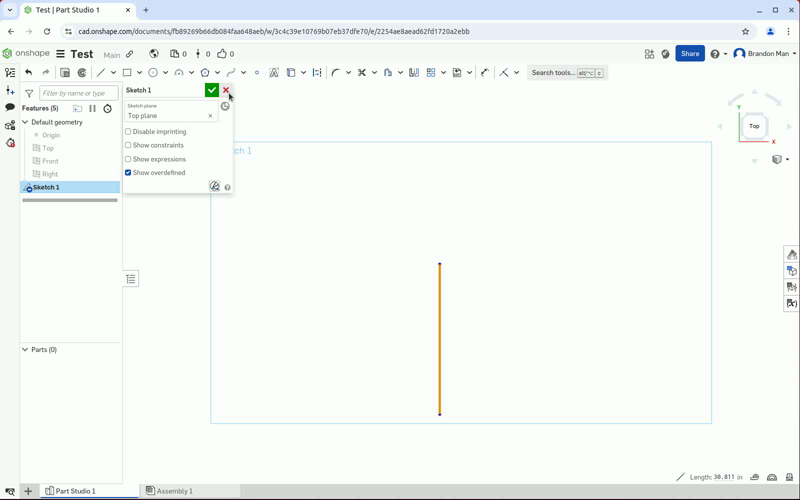
key(shift+h)
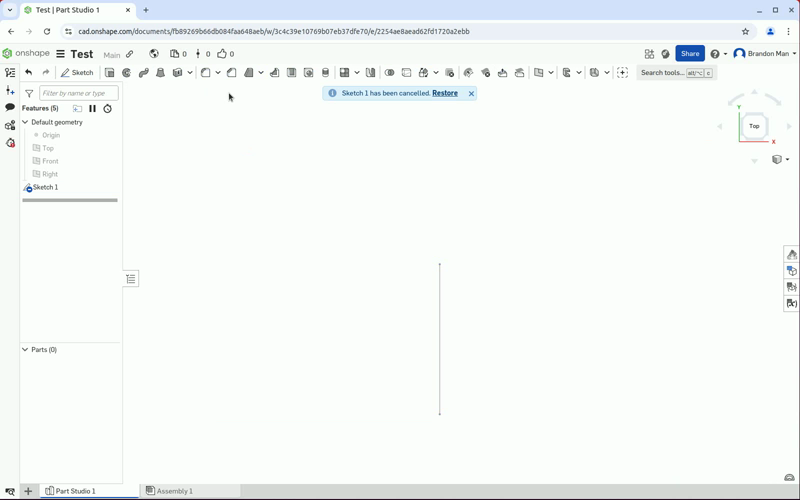
key(shift+s)
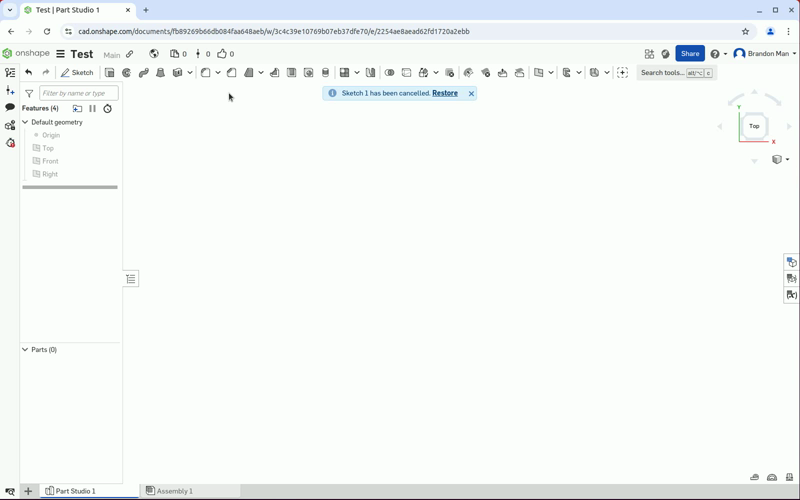
mouse_move(73, 150)
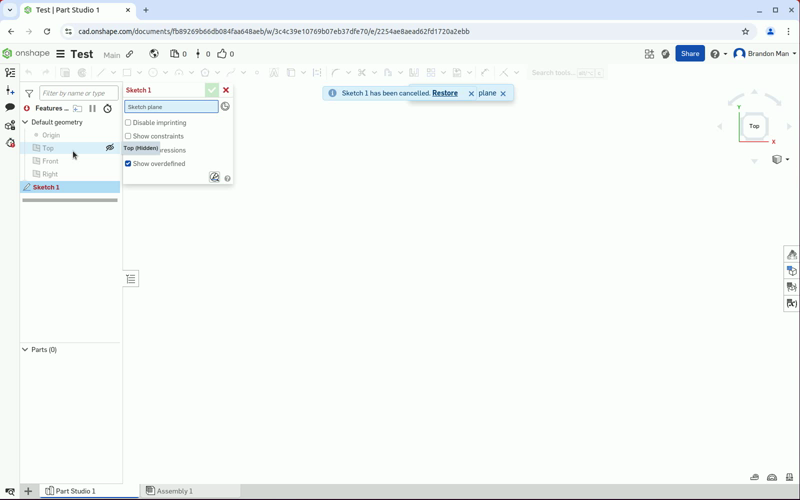
click(73, 150)
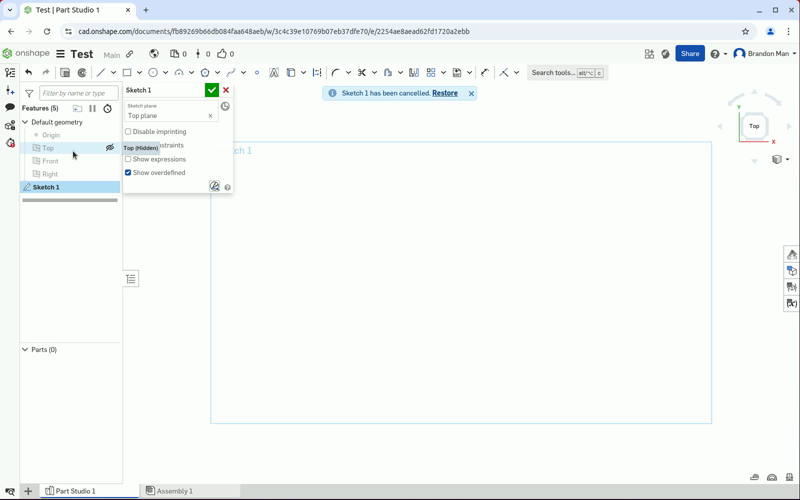
mouse_move(73, 352)
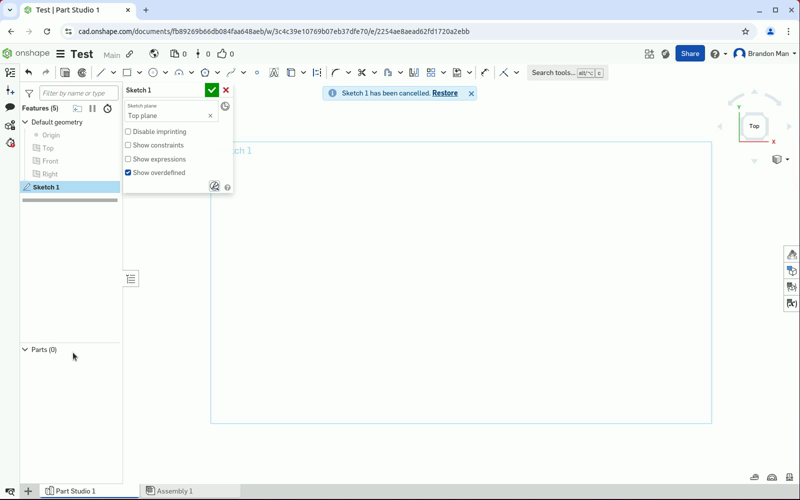
key(y)
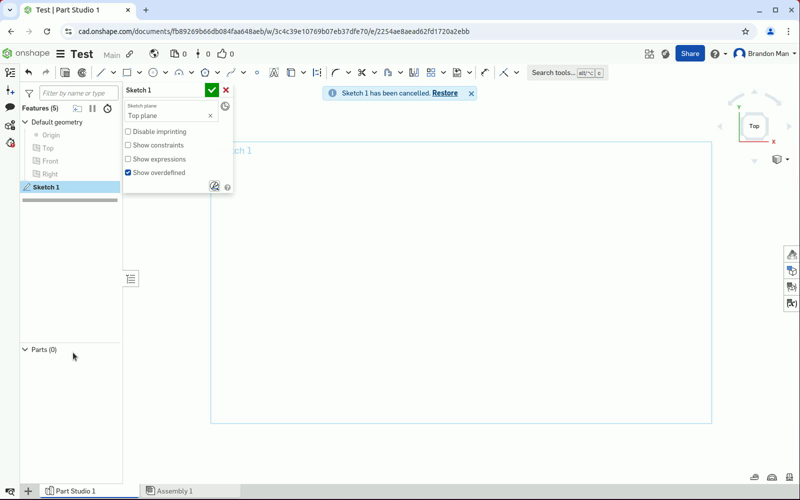
key(l)
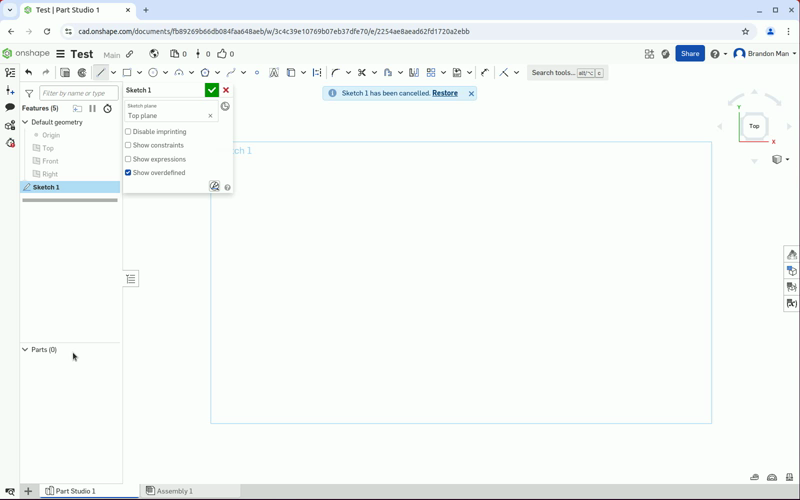
key_down(shift)
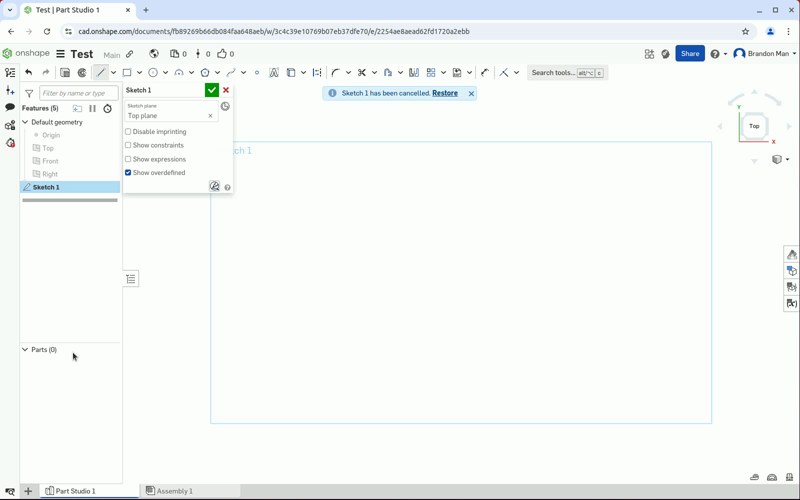
mouse_move(376, 367)
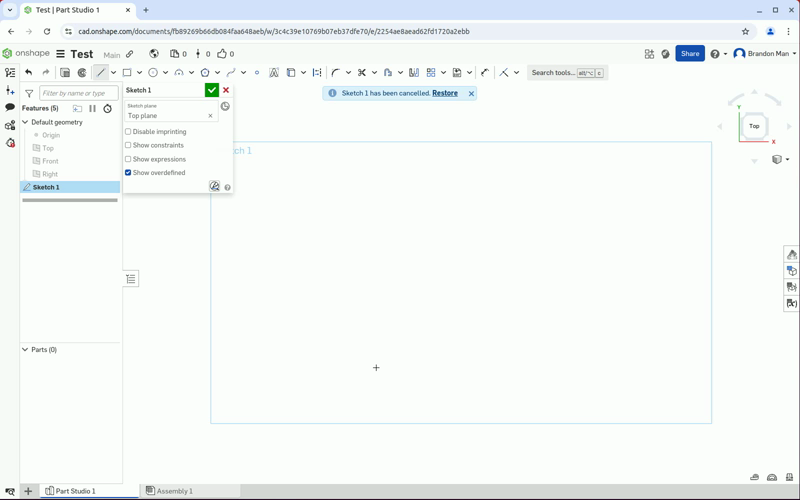
click(376, 367)
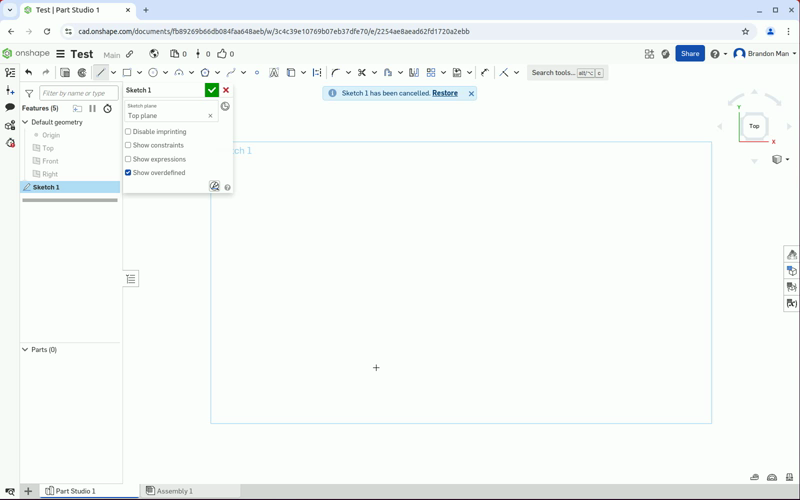
key_up(shift)
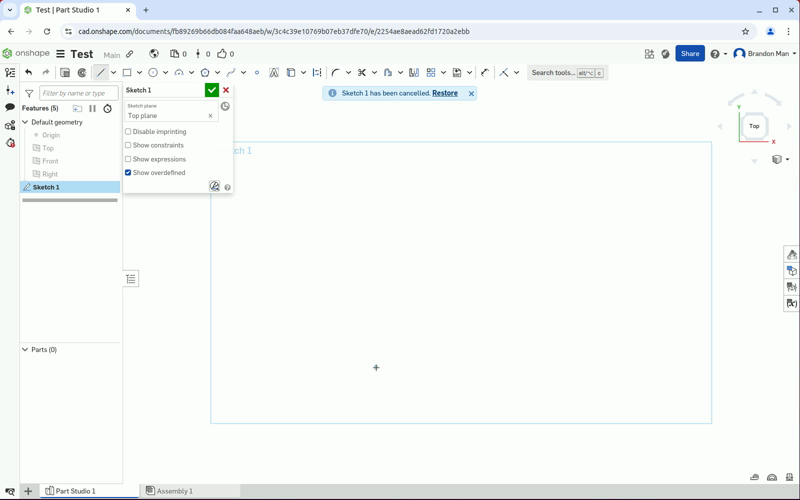
key_down(shift)
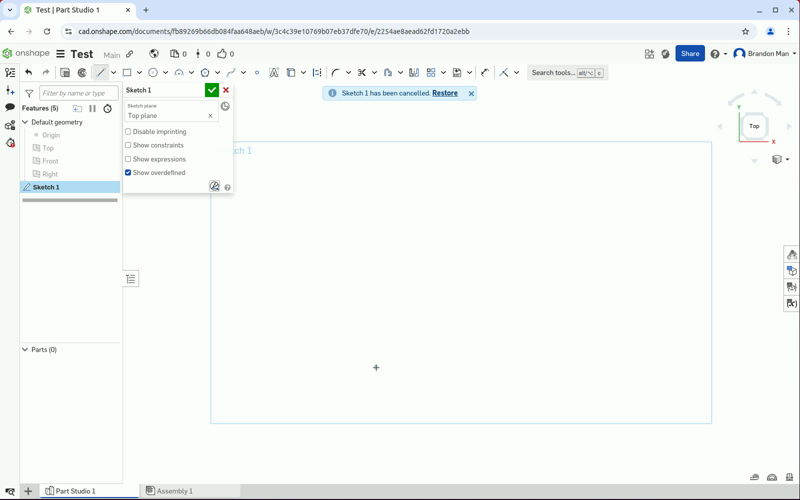
mouse_move(544, 367)
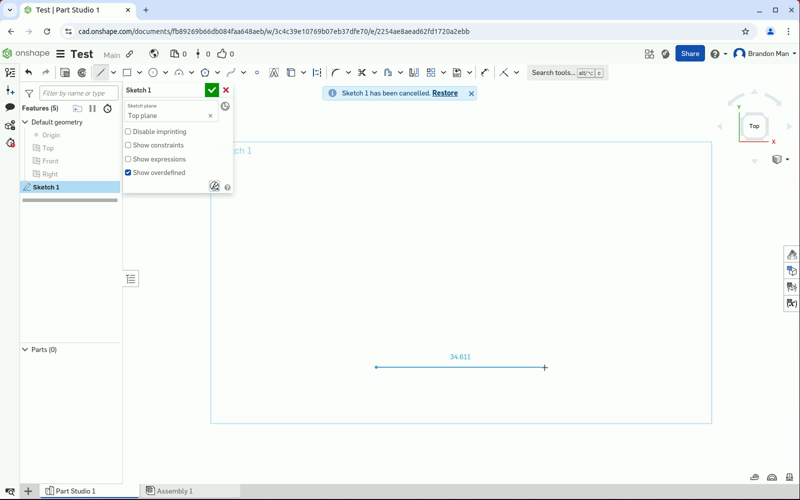
click(544, 367)
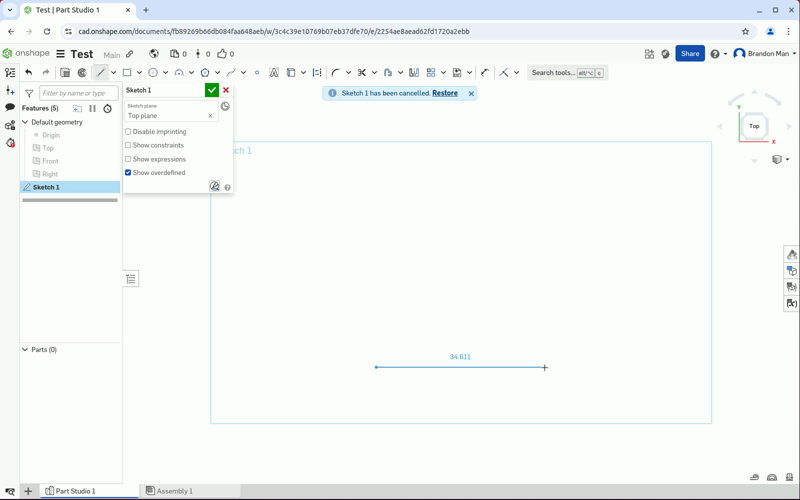
key_up(shift)
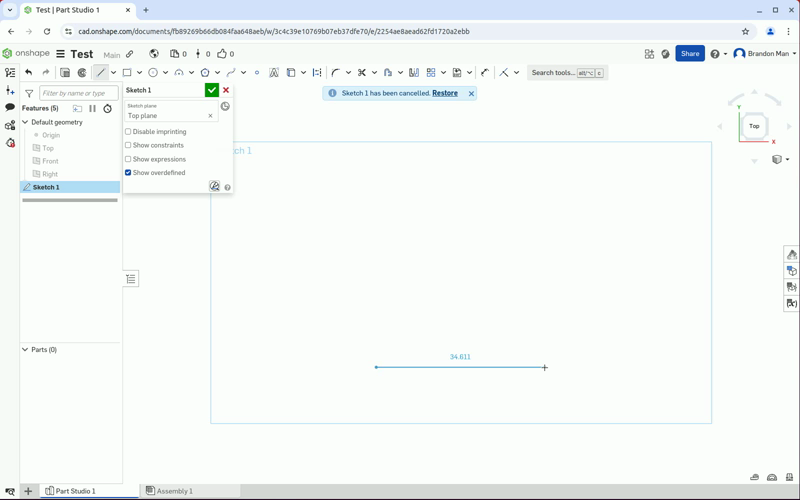
key_down(shift)
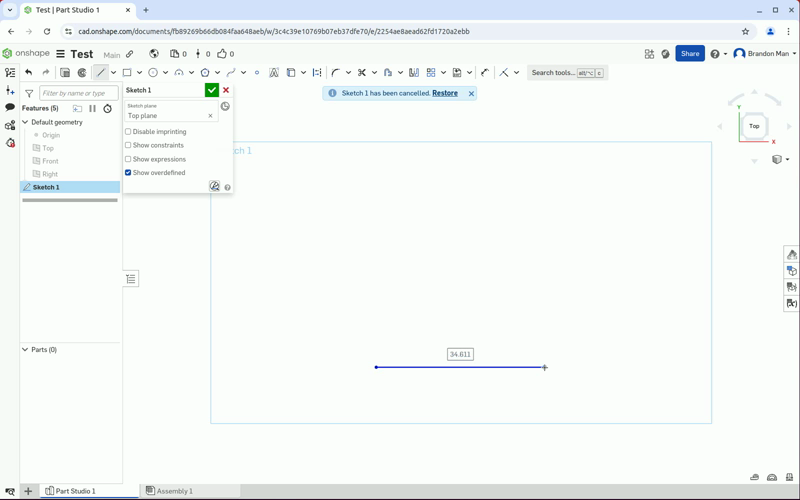
mouse_move(544, 253)
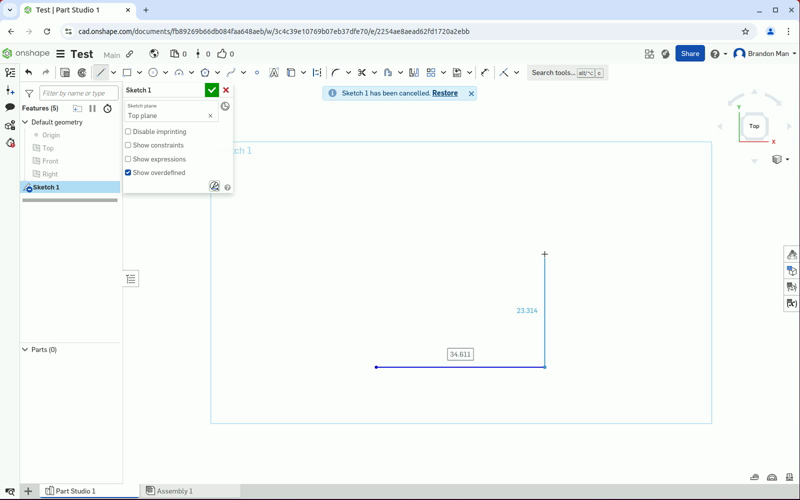
click(544, 253)
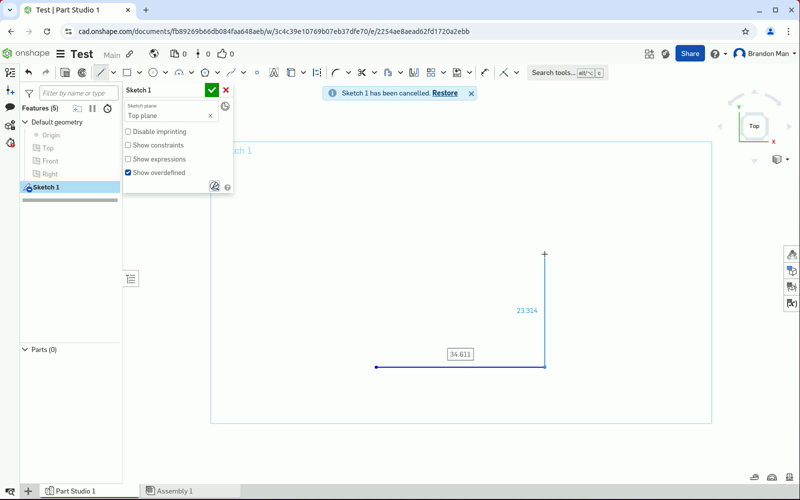
key_up(shift)
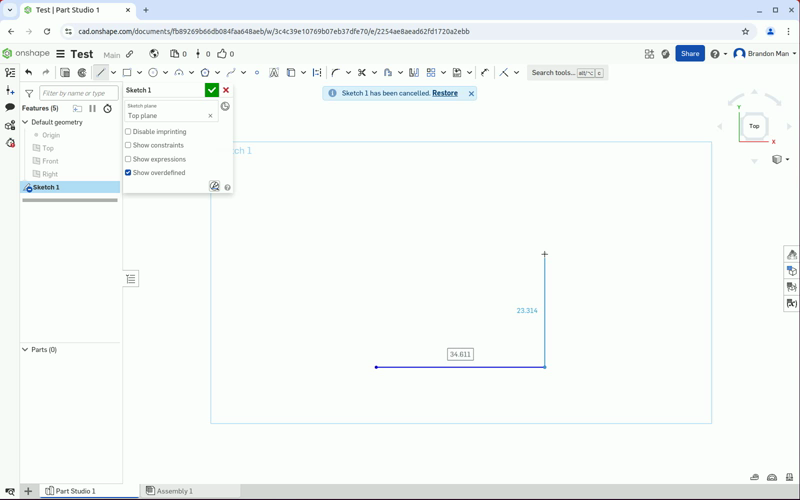
key_down(shift)
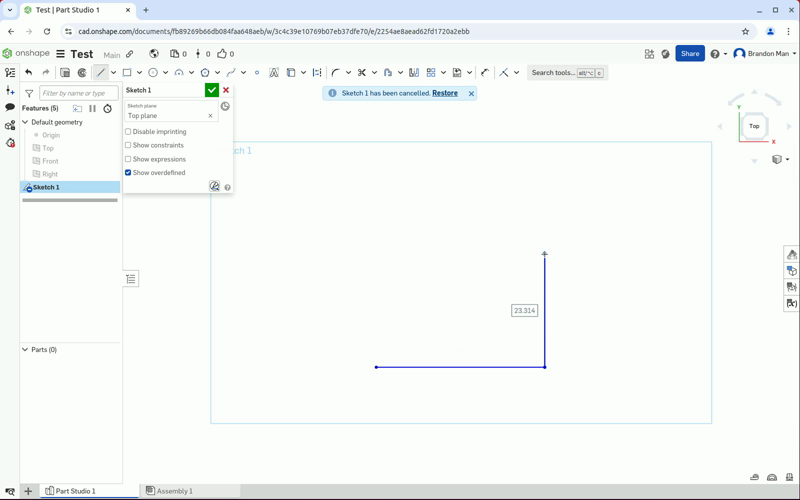
mouse_move(463, 253)
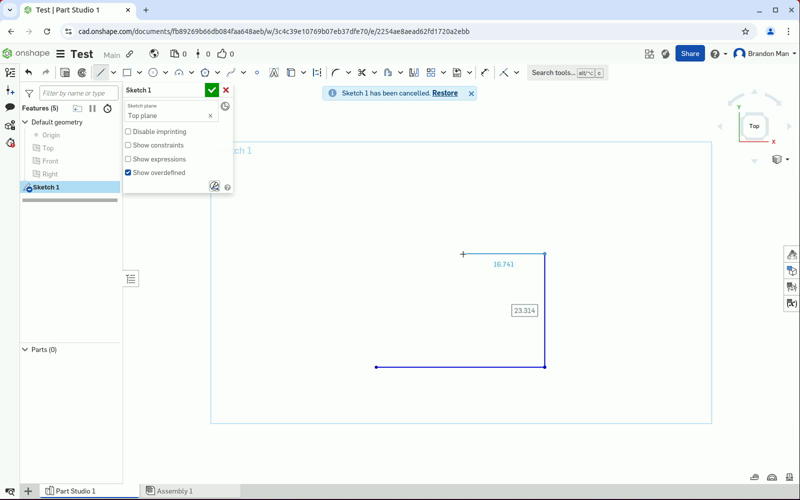
click(463, 253)
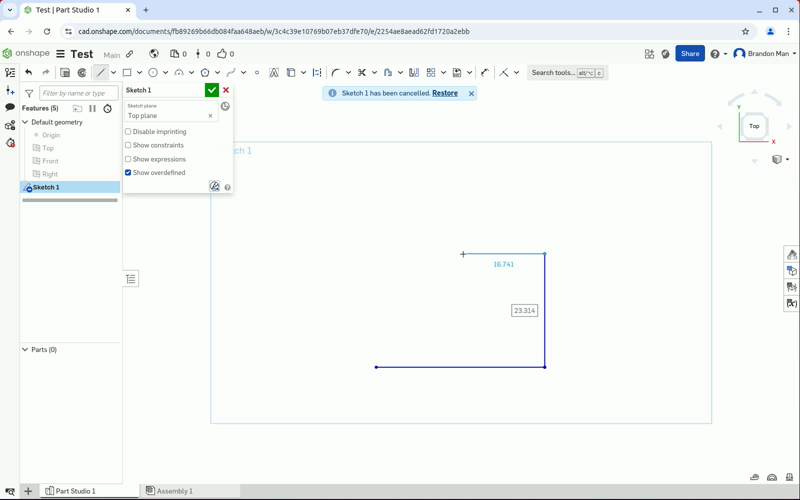
key_up(shift)
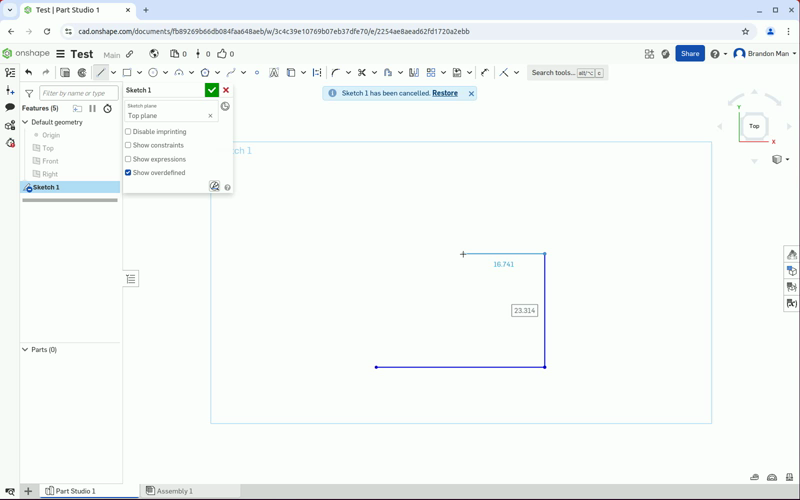
key_down(shift)
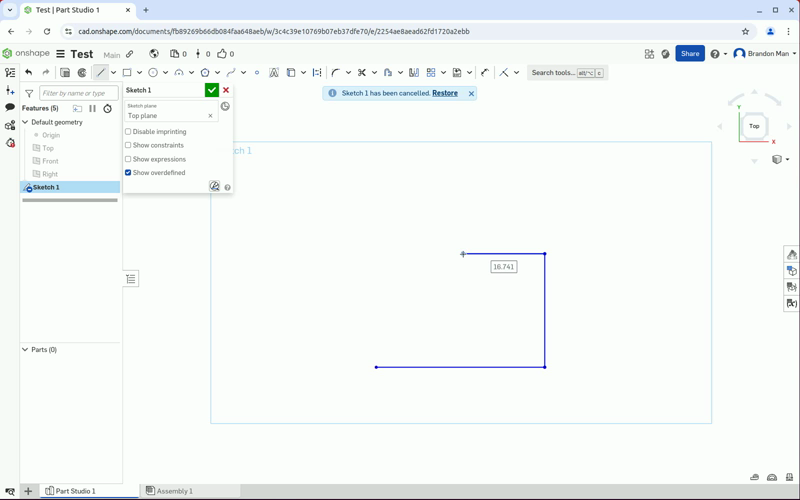
mouse_move(493, 253)
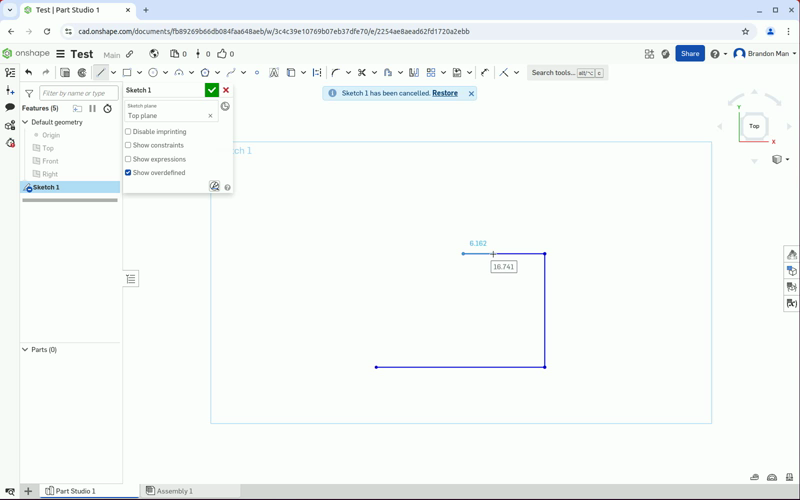
mouse_move(457, 253)
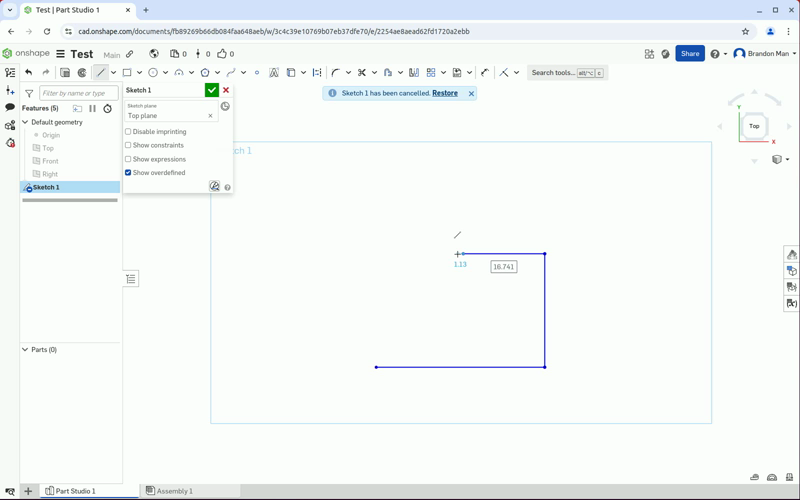
scroll(6)
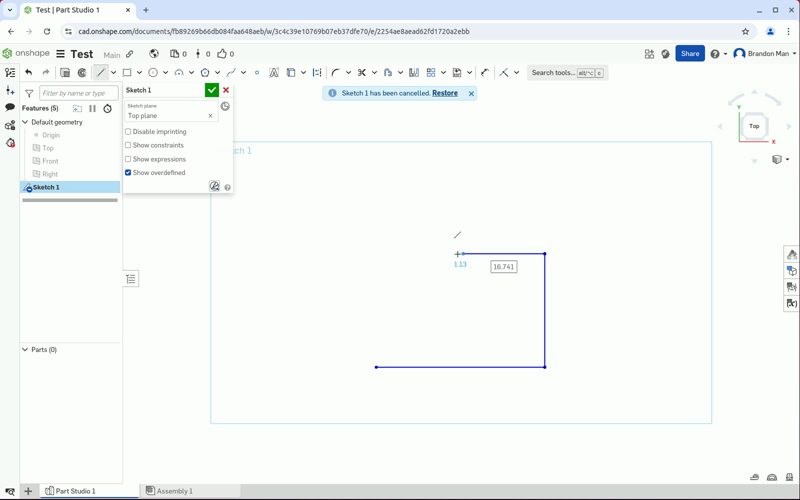
scroll(6)
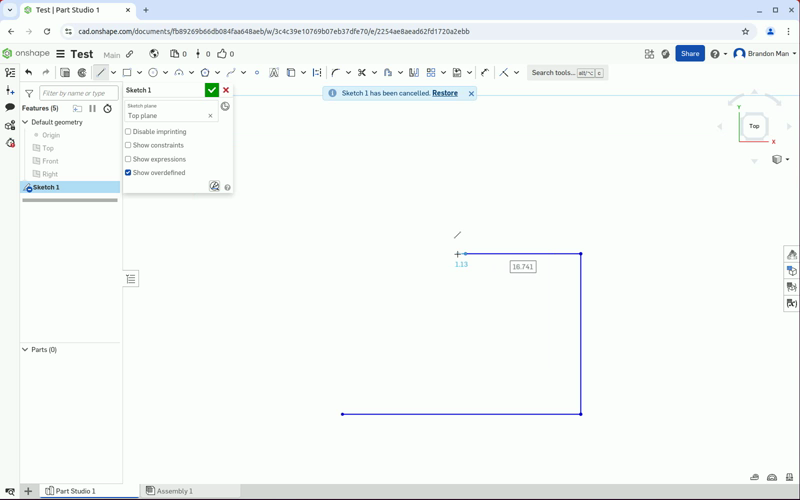
scroll(6)
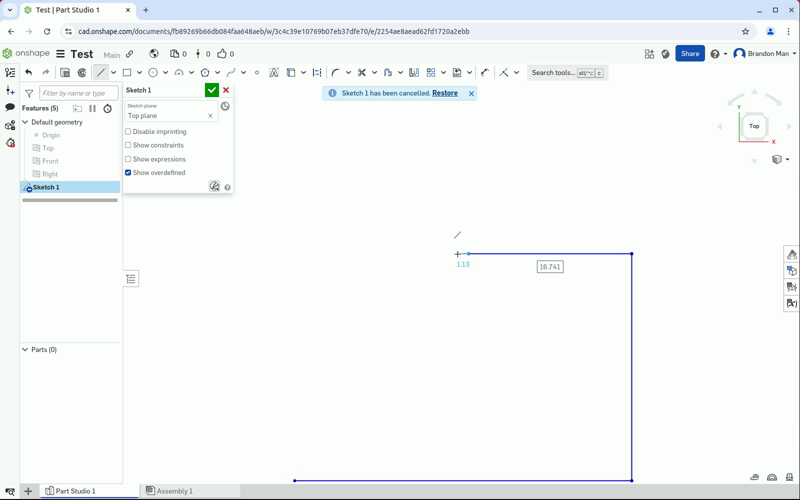
scroll(6)
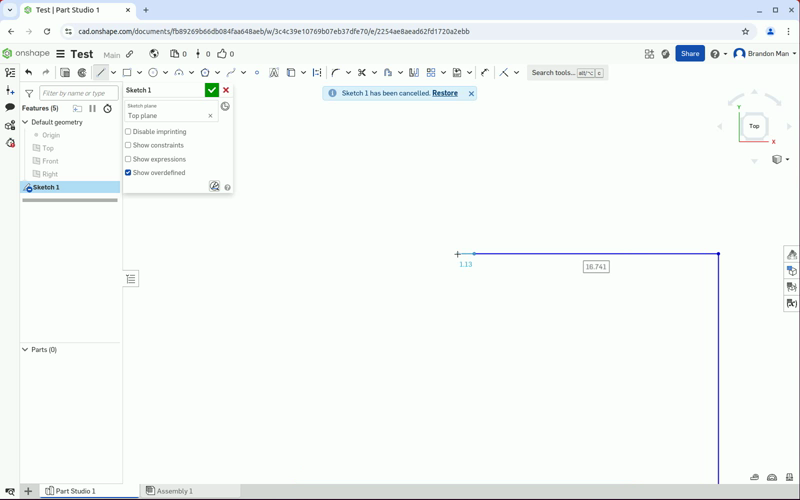
scroll(6)
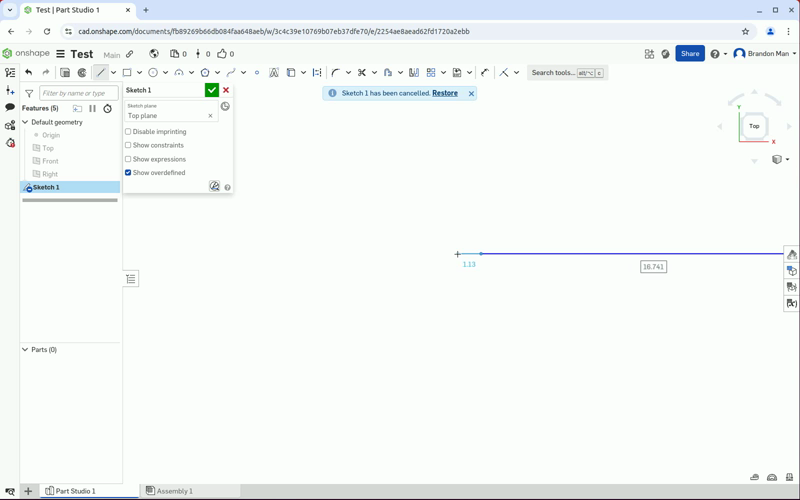
scroll(6)
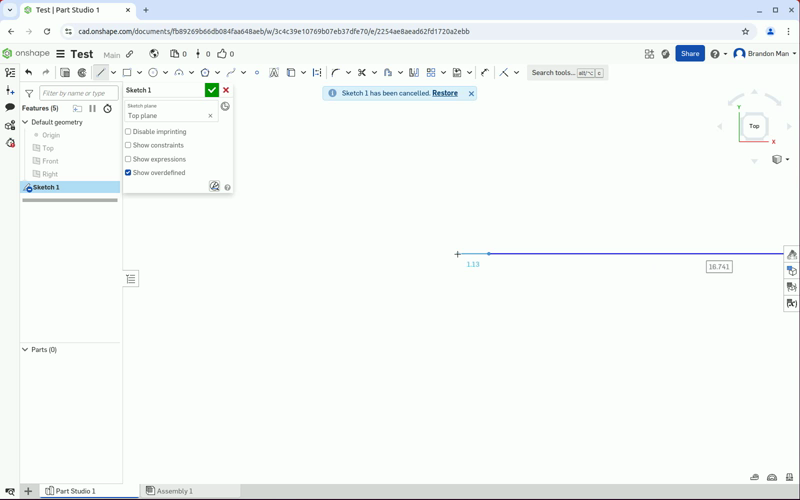
scroll(6)
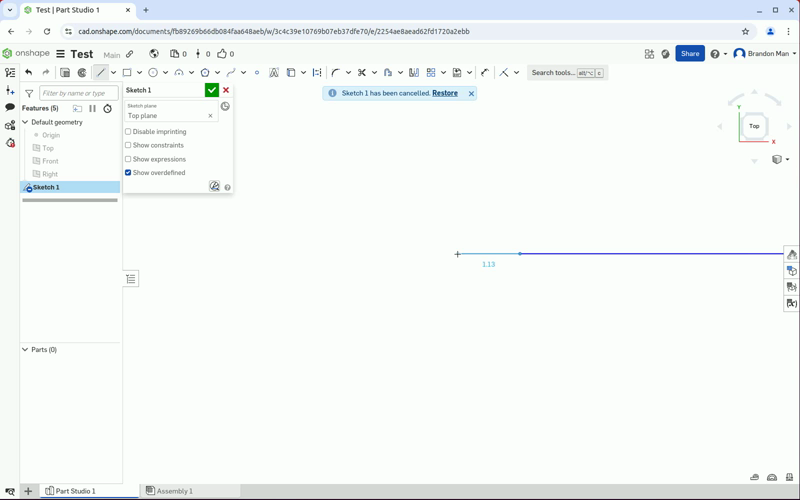
click(457, 253)
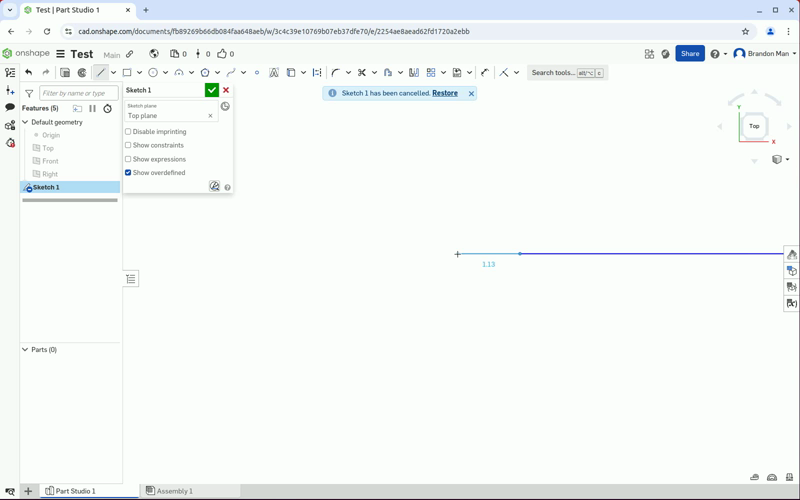
scroll(-6)
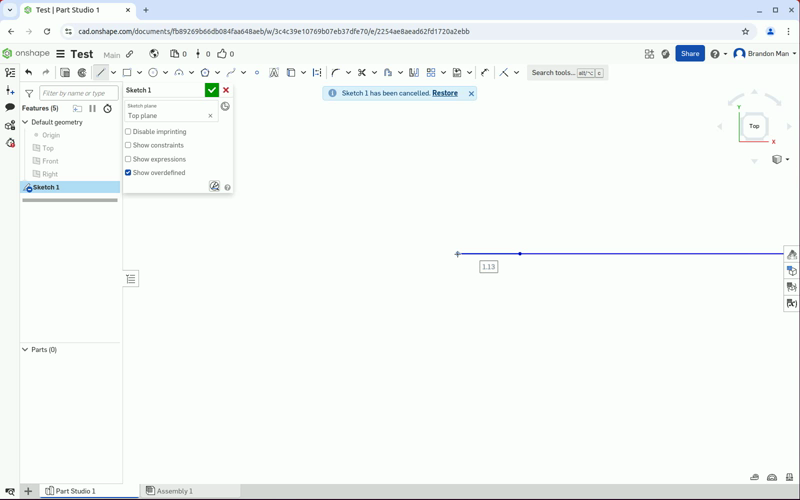
scroll(-6)
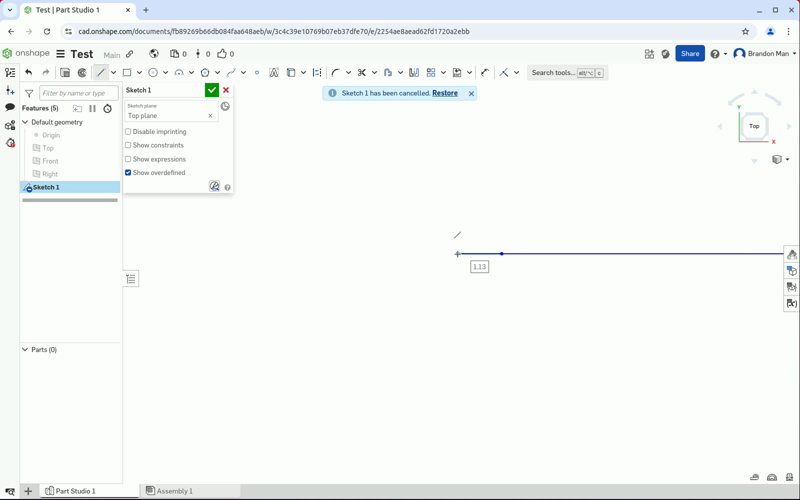
scroll(-6)
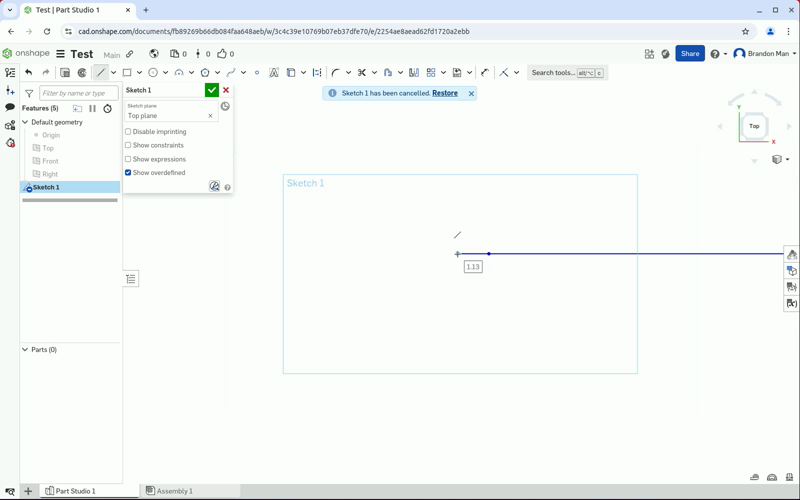
scroll(-6)
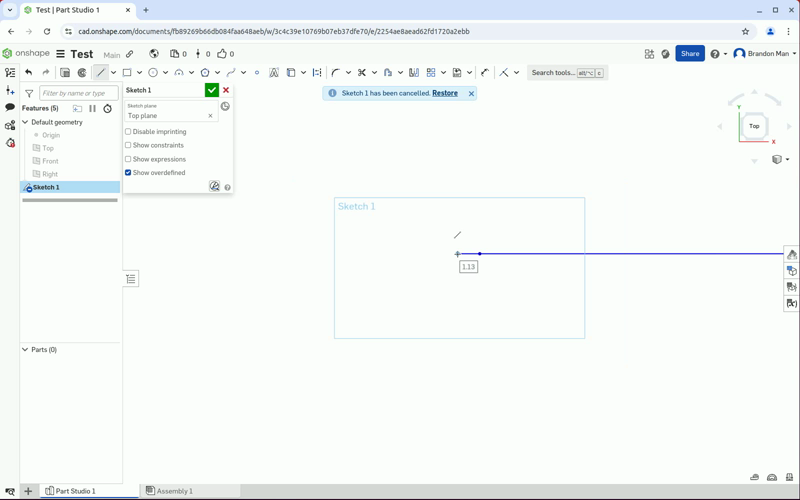
scroll(-6)
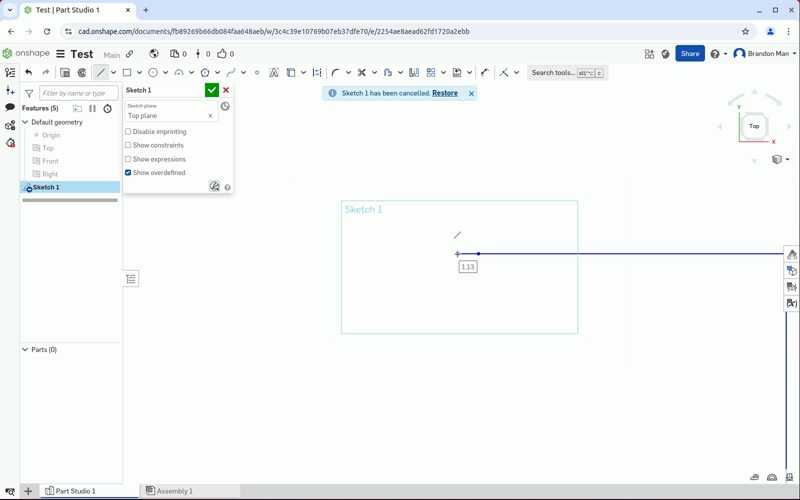
scroll(-6)
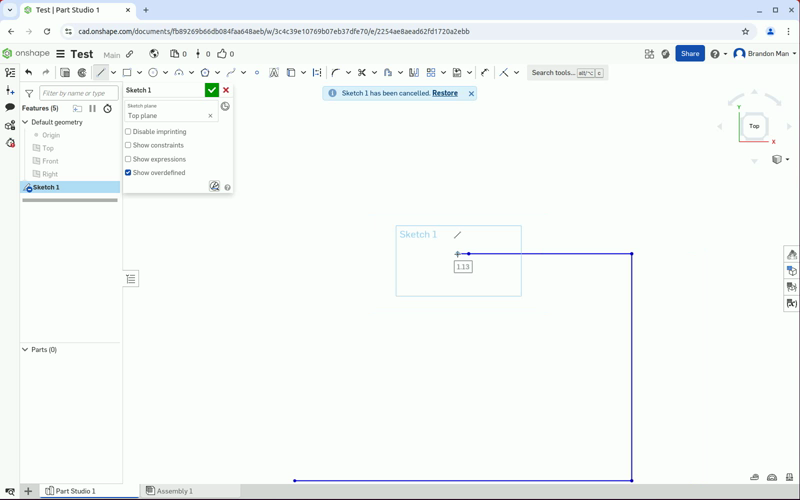
scroll(-6)
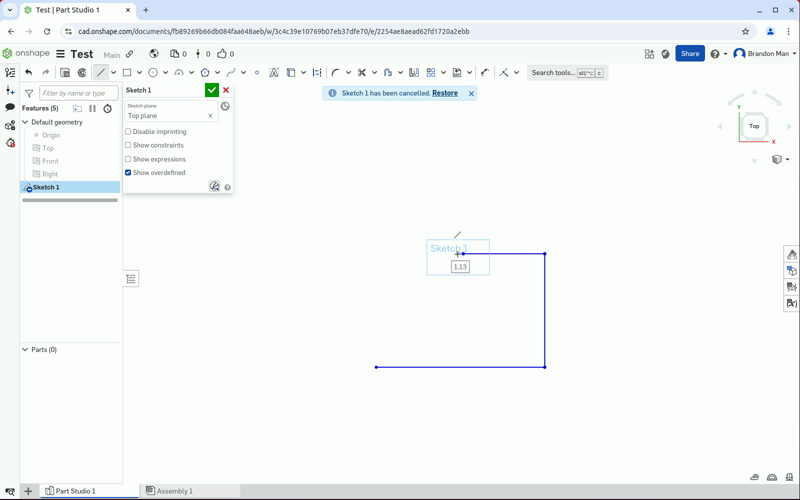
key_up(shift)
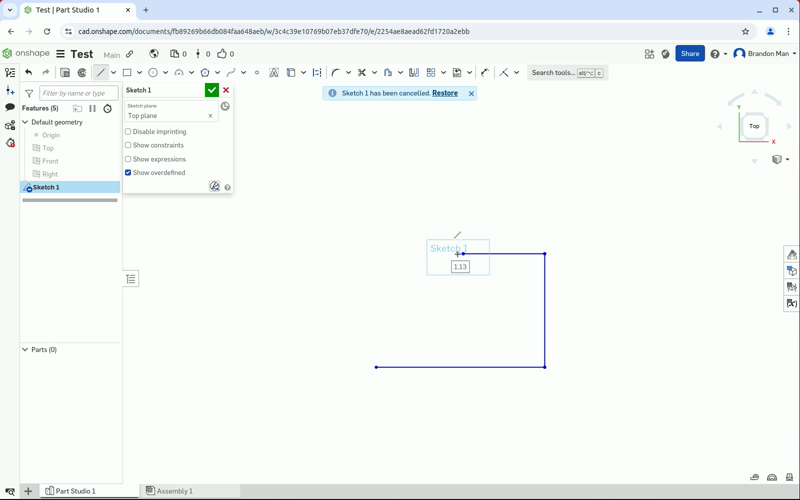
key_down(shift)
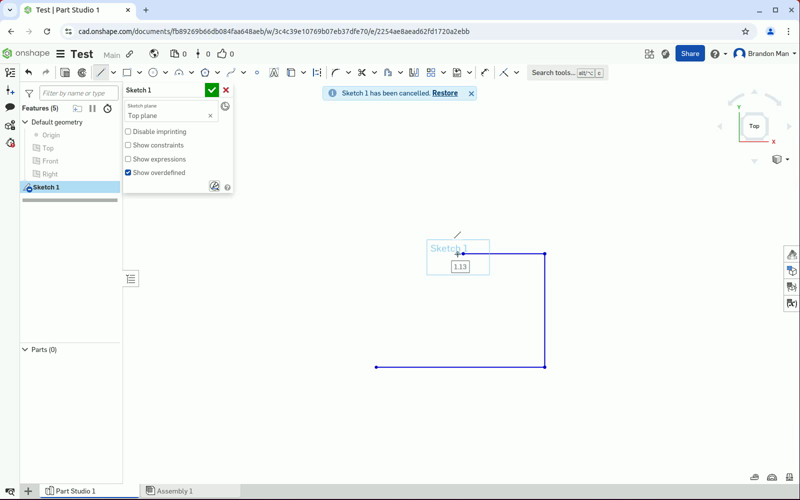
mouse_move(487, 253)
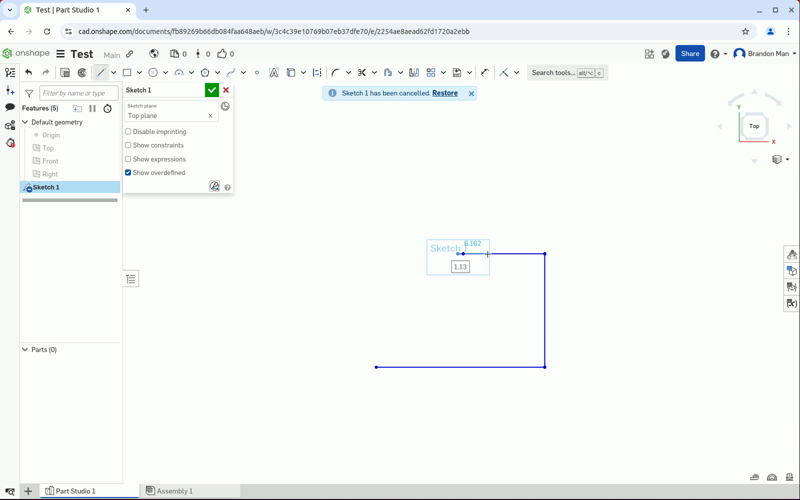
mouse_move(431, 253)
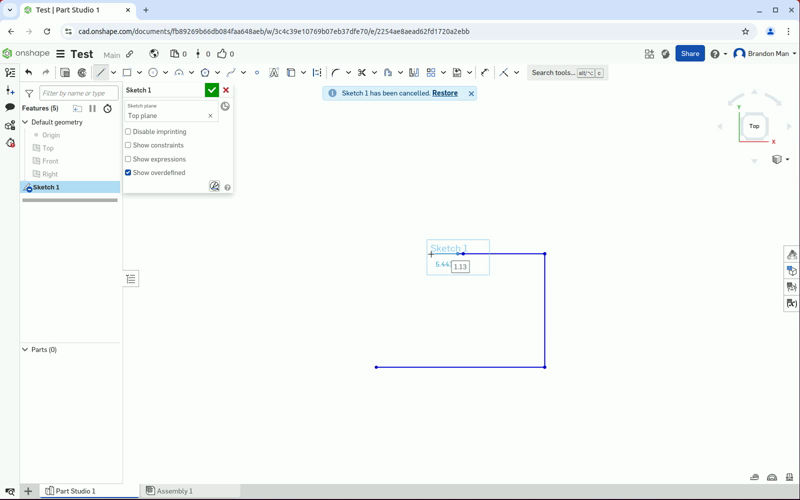
click(431, 253)
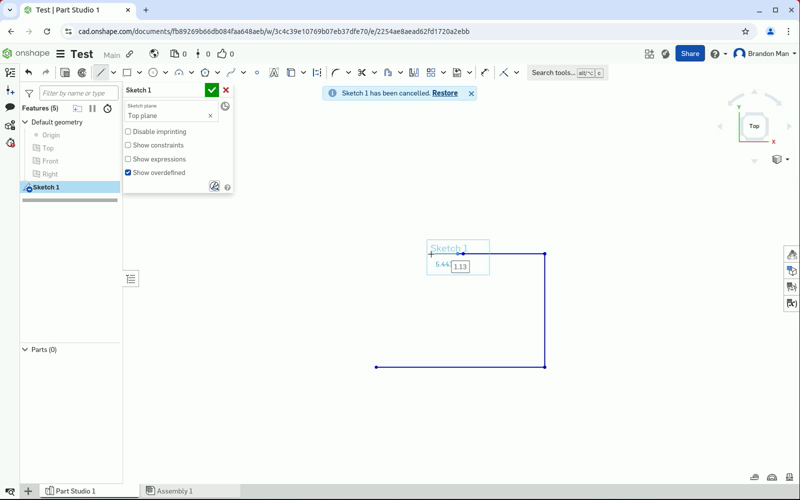
key_up(shift)
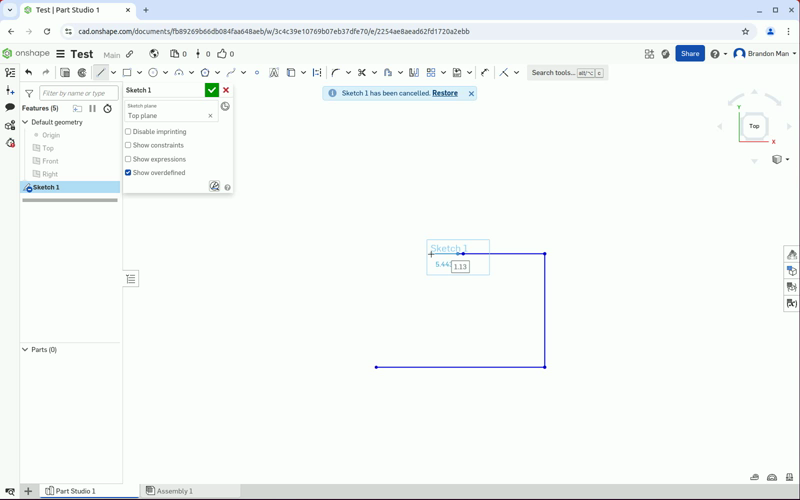
key_down(shift)
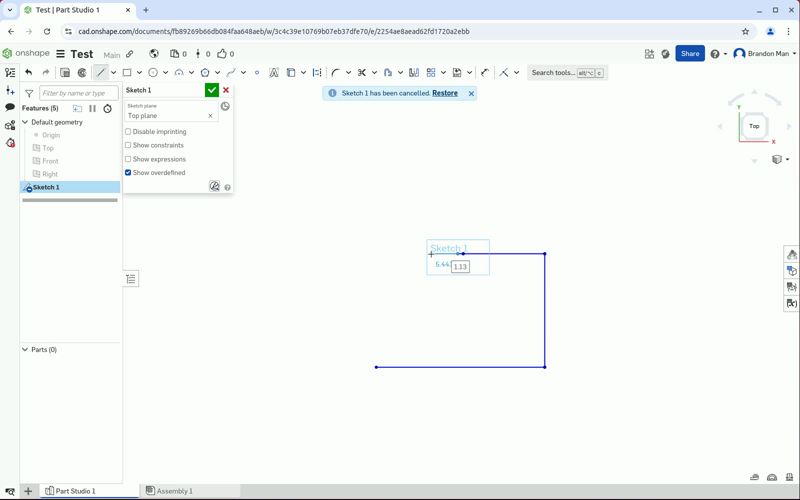
mouse_move(461, 253)
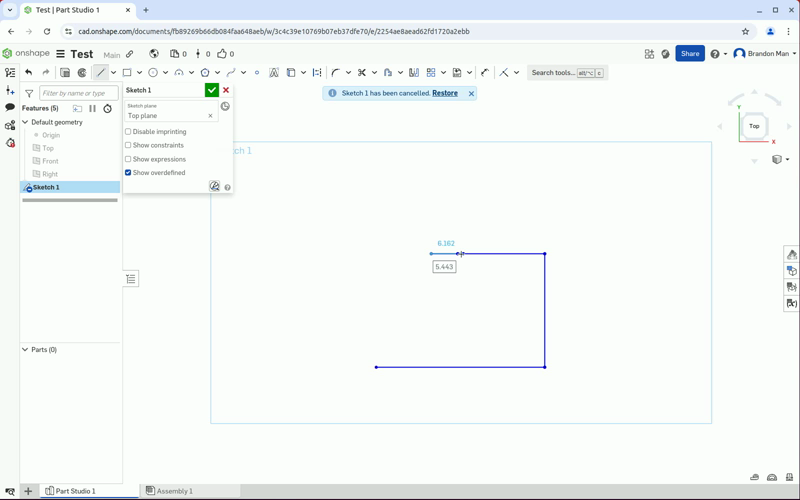
mouse_move(431, 246)
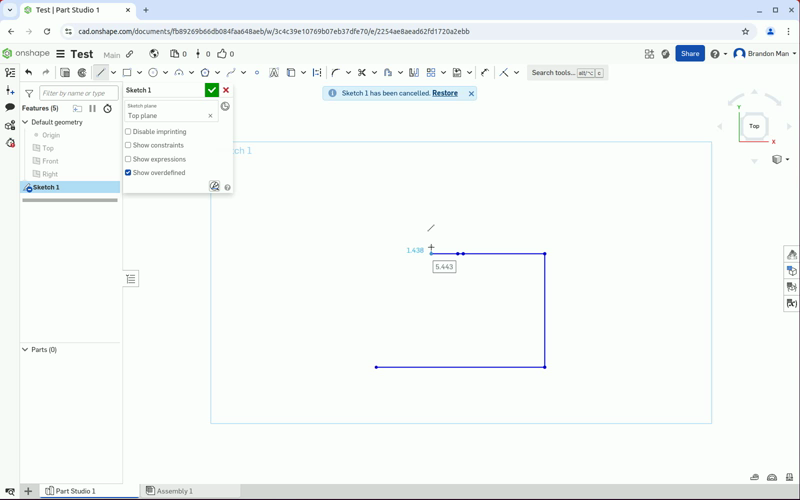
scroll(6)
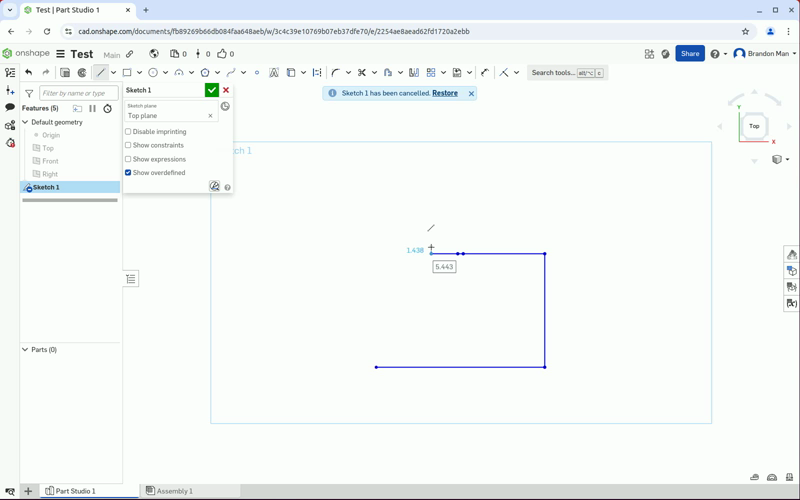
scroll(6)
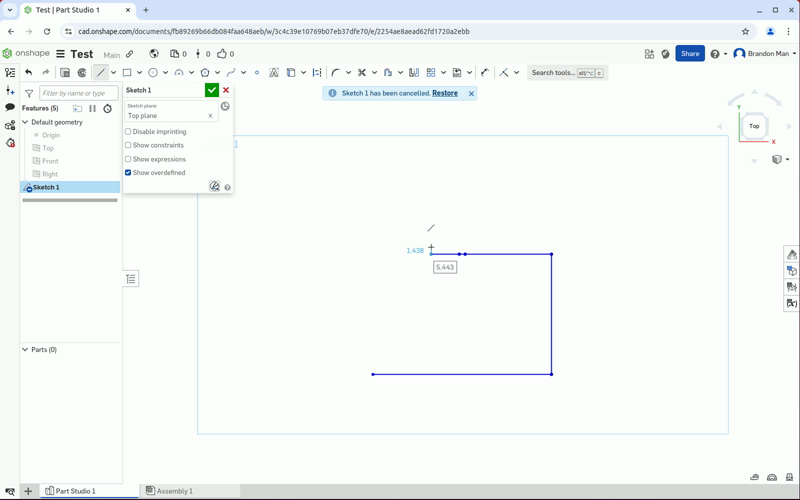
scroll(6)
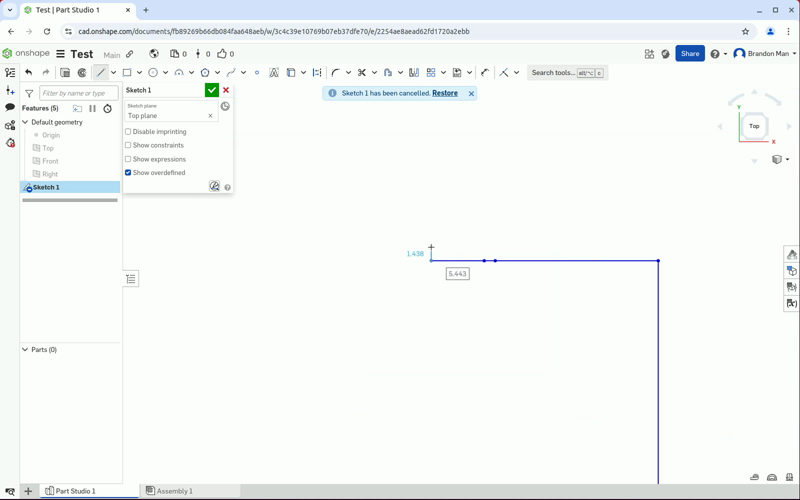
scroll(6)
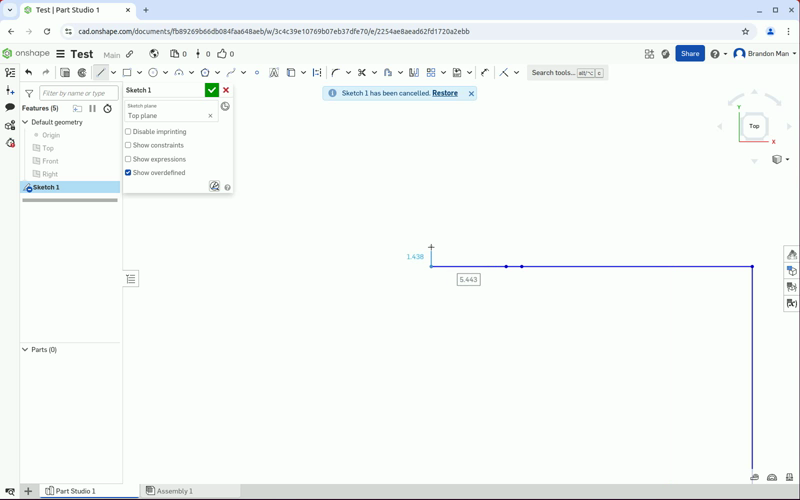
scroll(6)
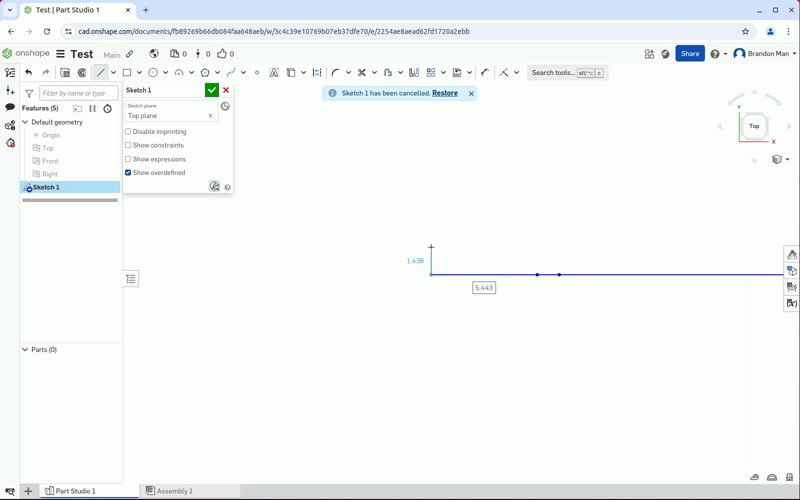
scroll(6)
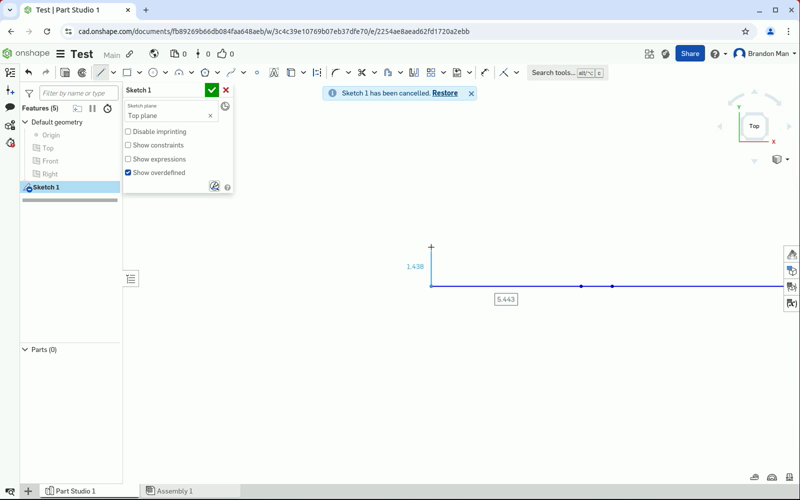
scroll(6)
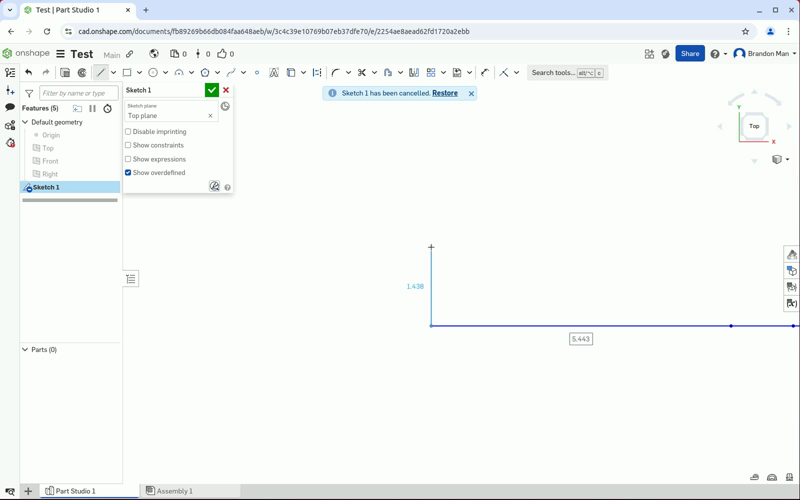
click(431, 246)
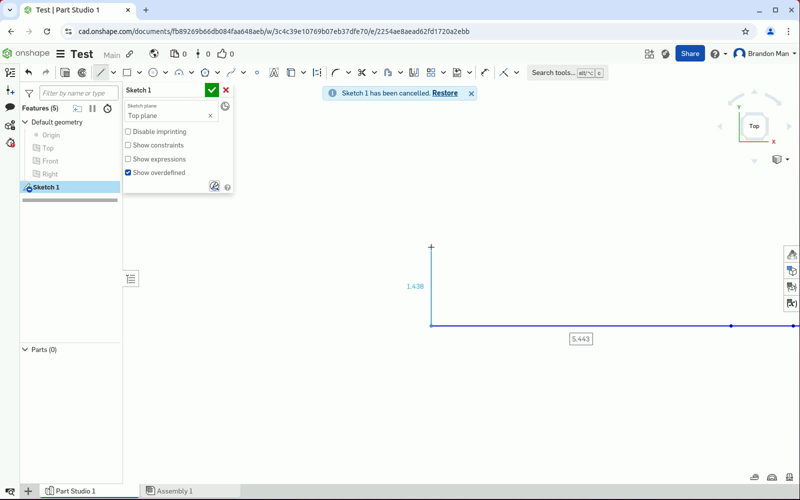
scroll(-6)
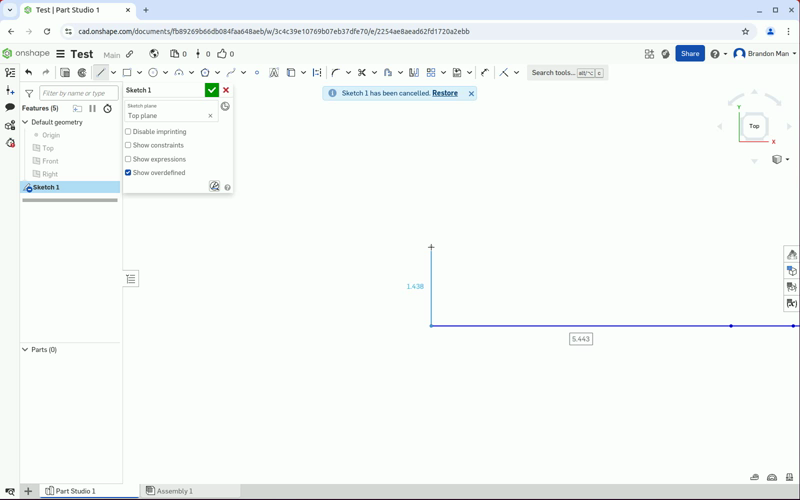
scroll(-6)
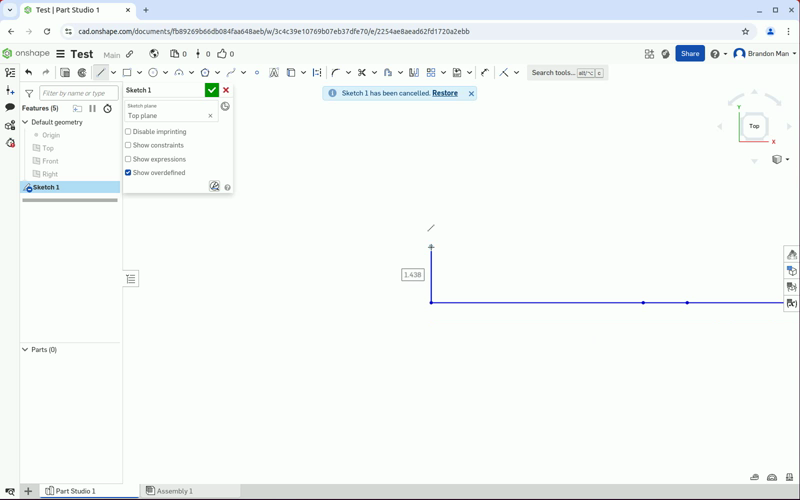
scroll(-6)
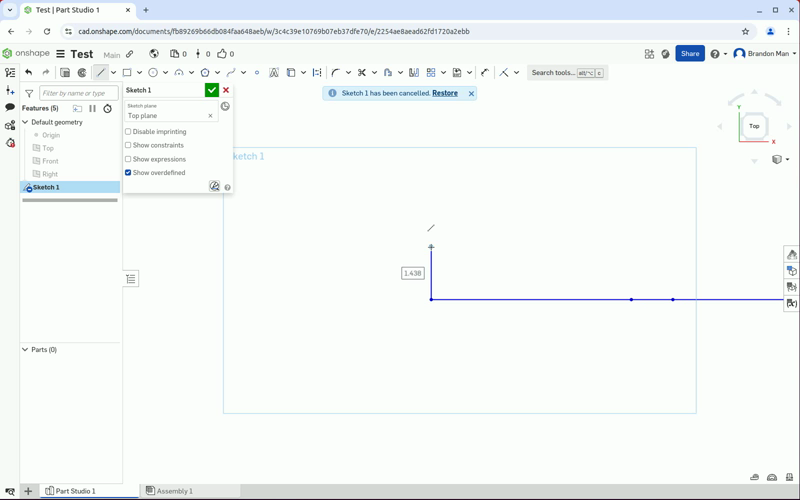
scroll(-6)
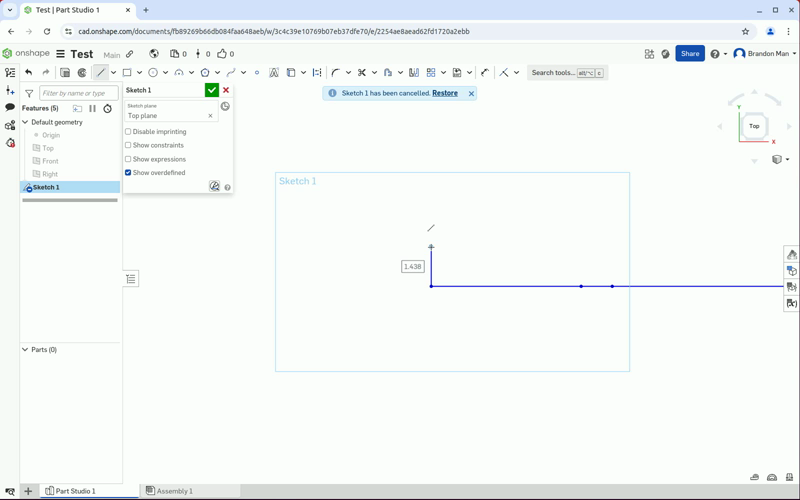
scroll(-6)
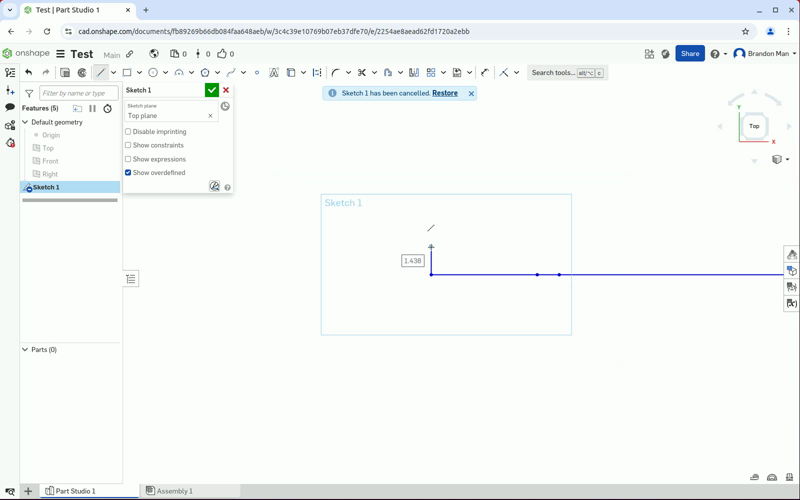
scroll(-6)
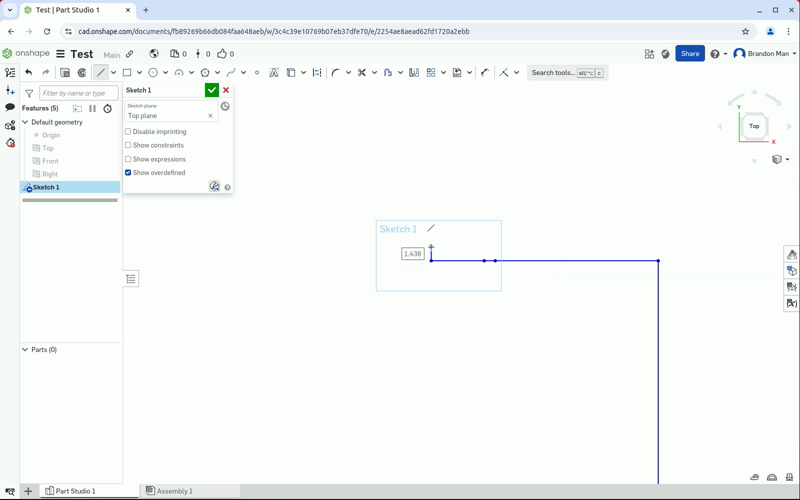
scroll(-6)
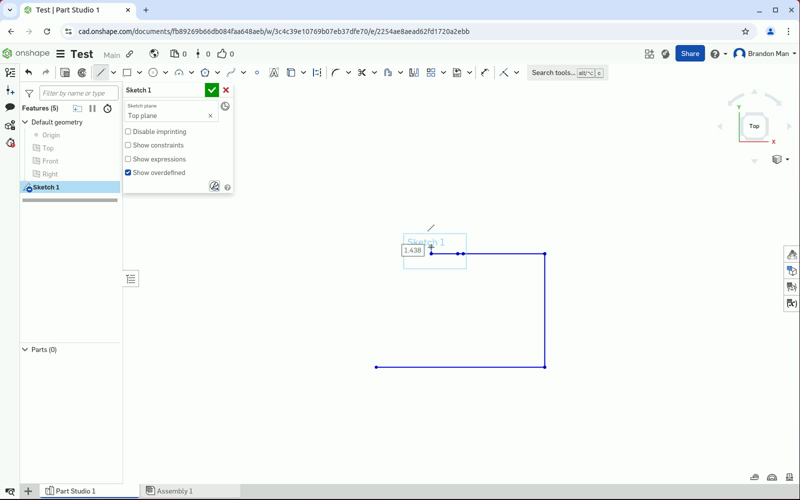
key_up(shift)
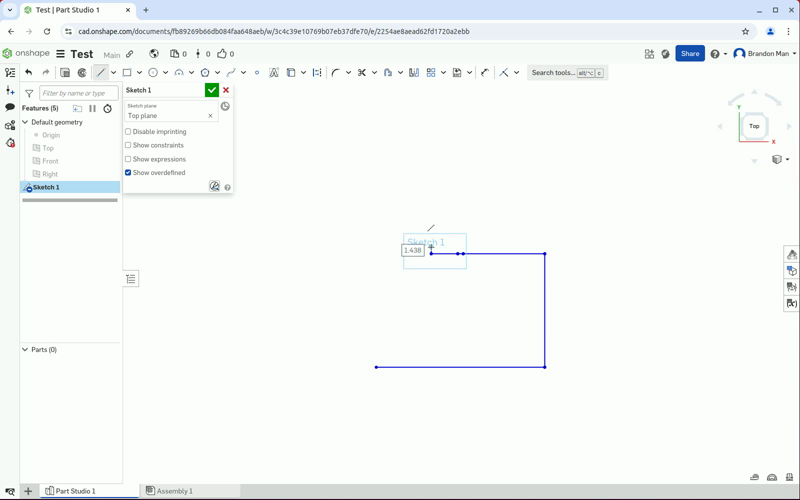
key_down(shift)
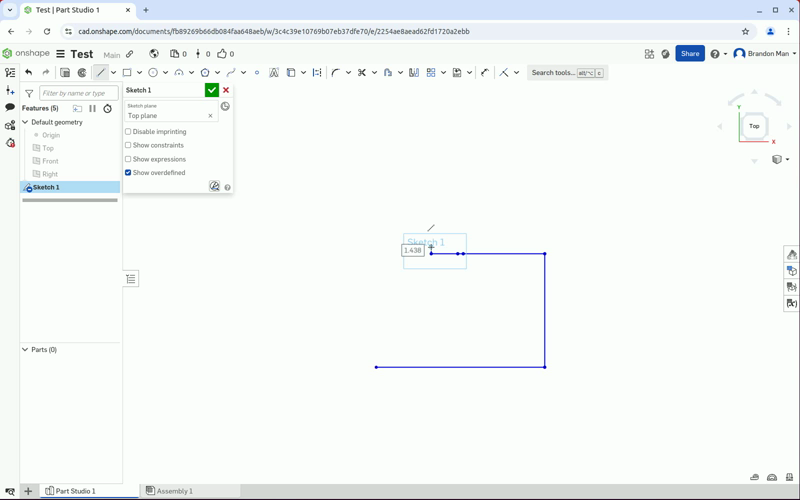
mouse_move(544, 246)
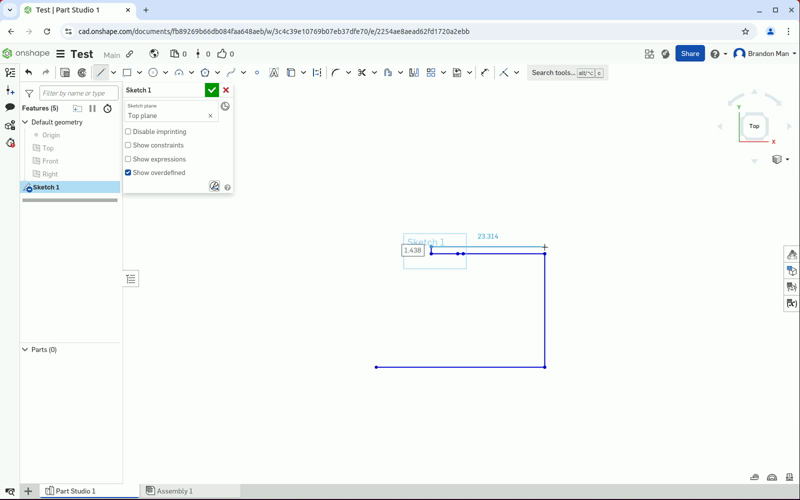
click(544, 246)
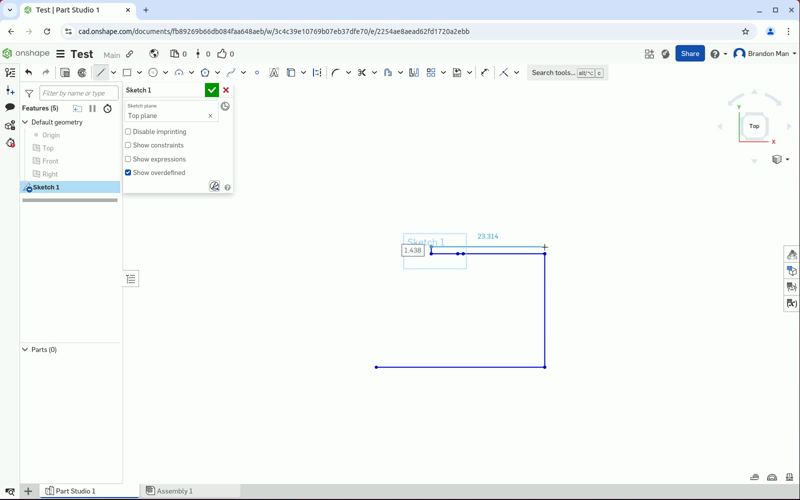
key_up(shift)
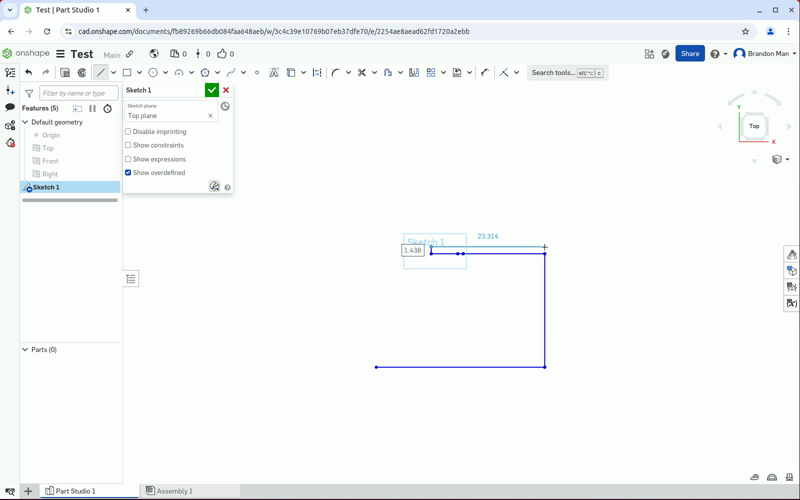
key_down(shift)
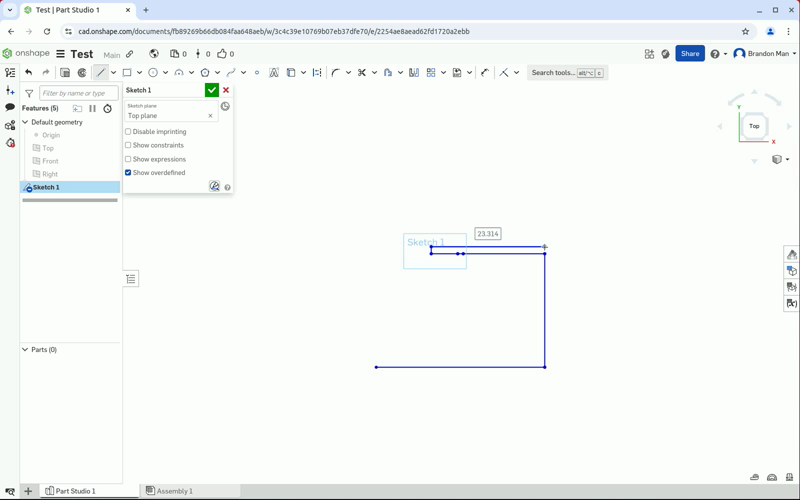
mouse_move(574, 246)
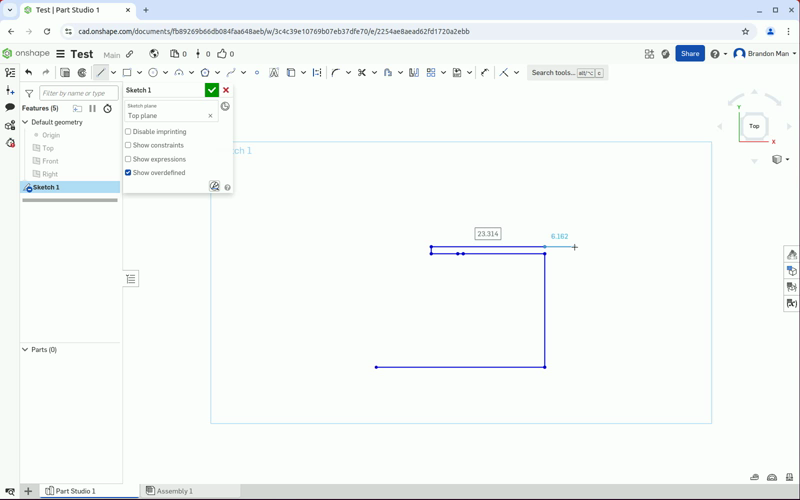
mouse_move(544, 198)
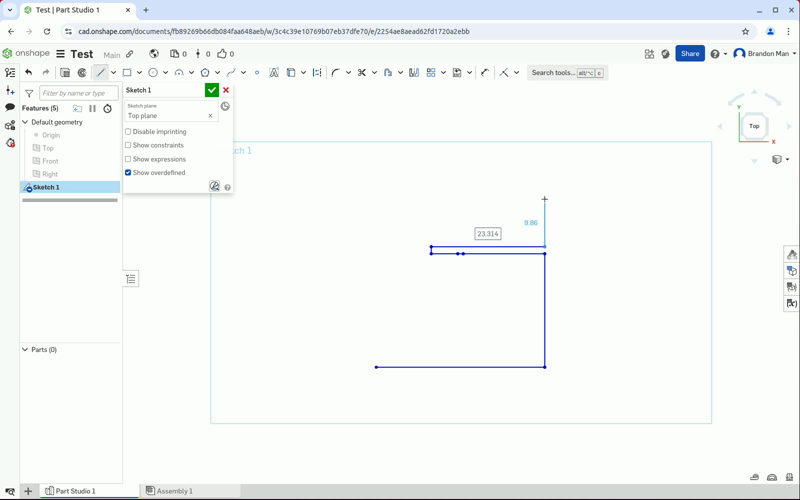
click(544, 198)
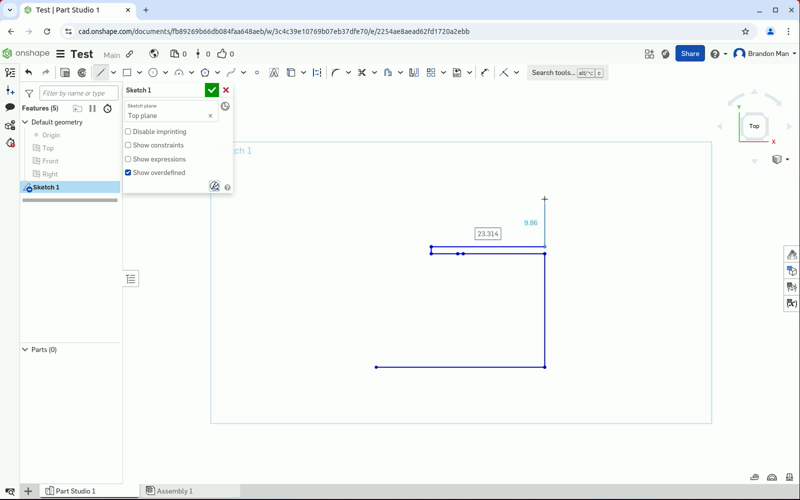
key_up(shift)
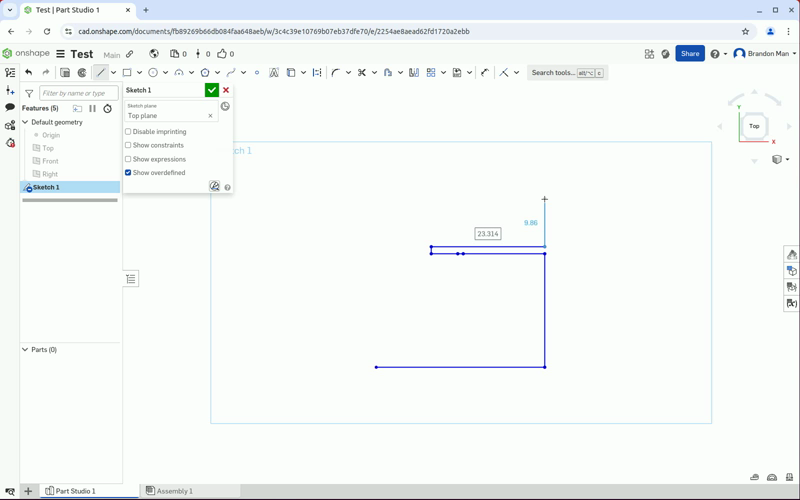
key_down(shift)
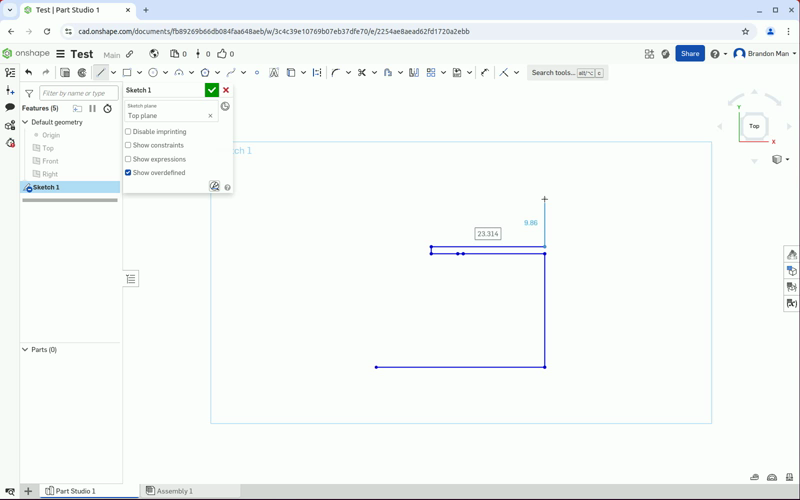
mouse_move(376, 198)
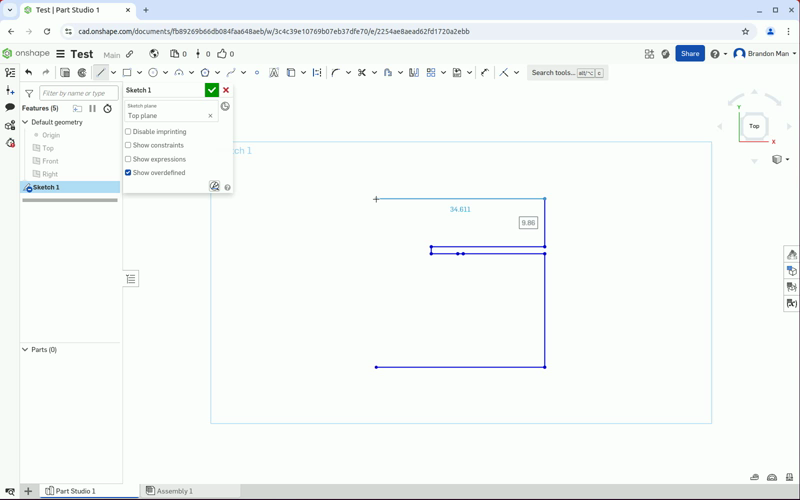
click(376, 198)
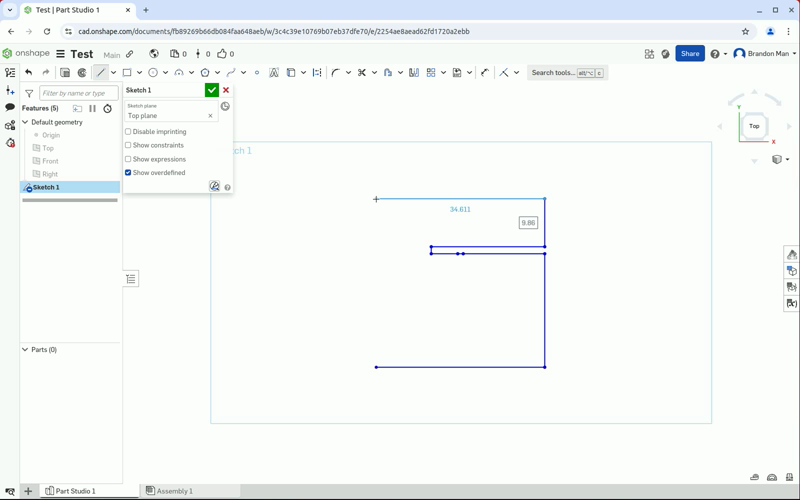
key_up(shift)
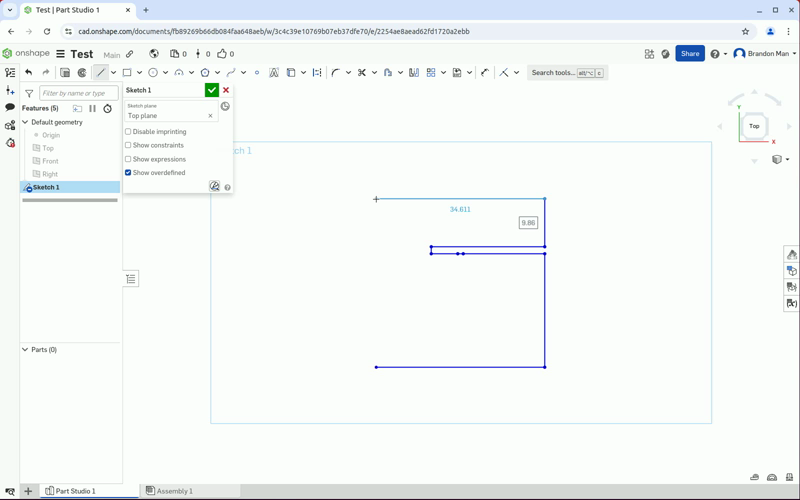
key_down(shift)
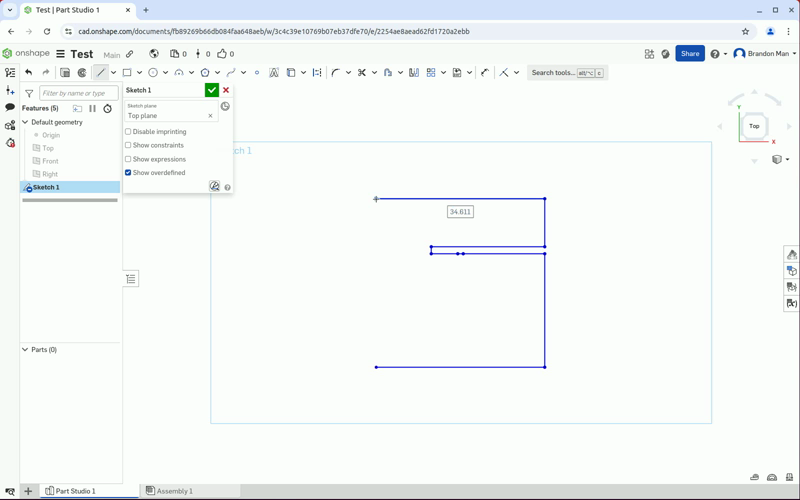
mouse_move(376, 367)
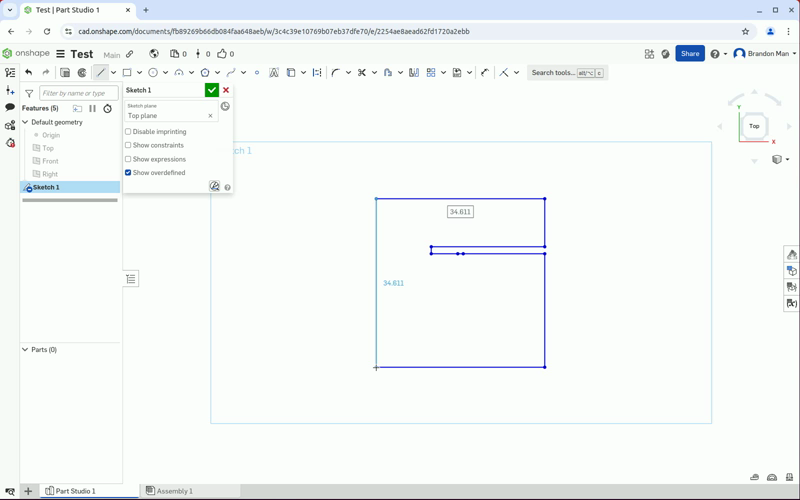
key_up(shift)
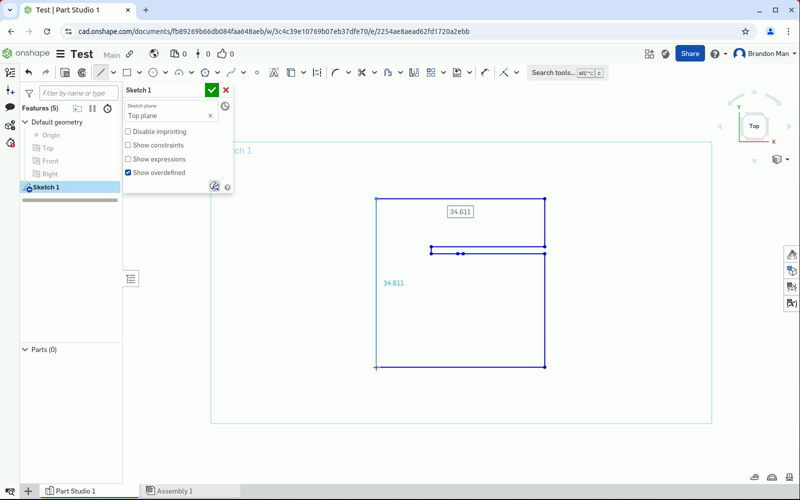
click(376, 367)
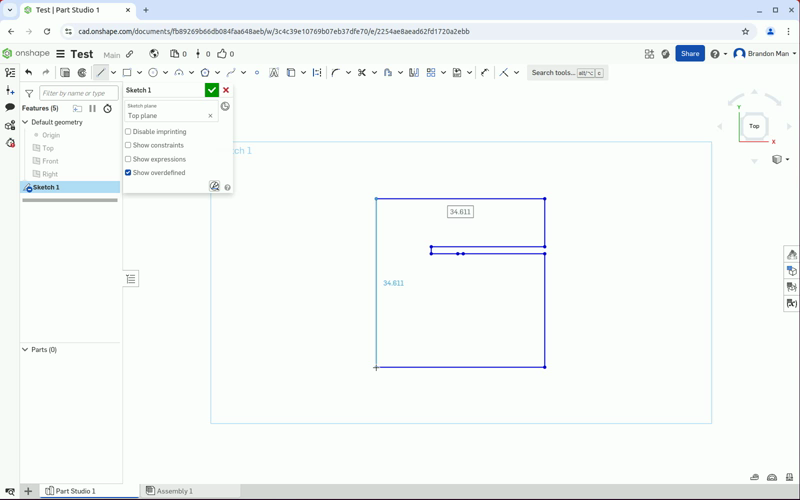
key(esc)
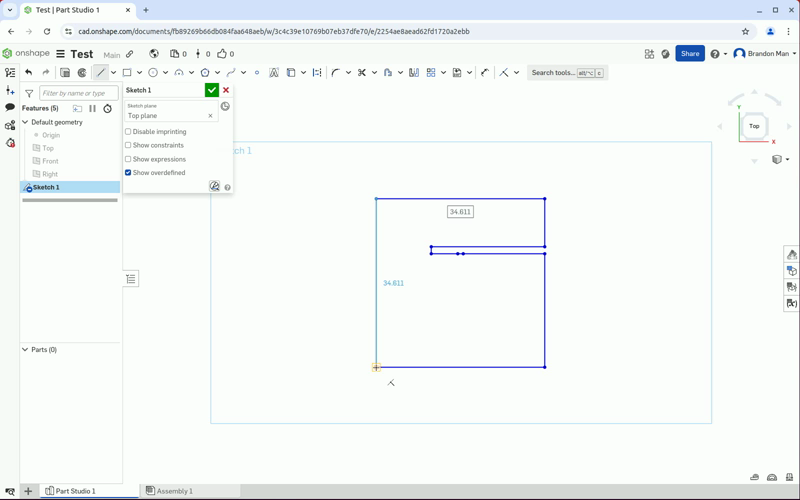
key(c)
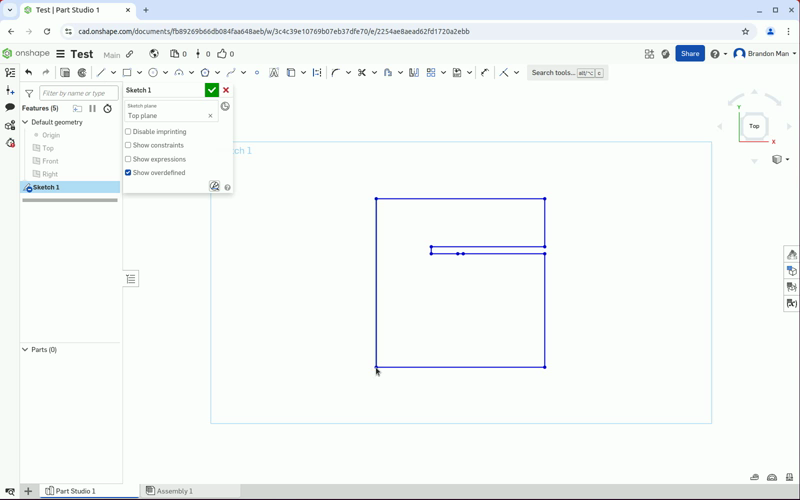
key_down(shift)
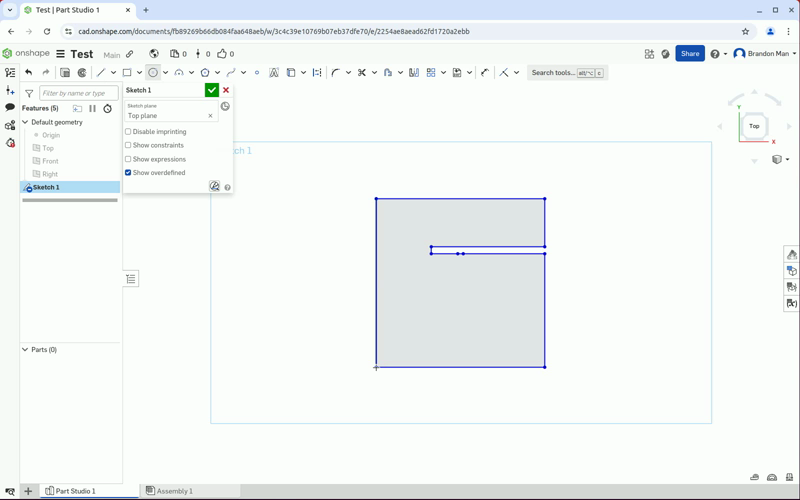
mouse_move(394, 349)
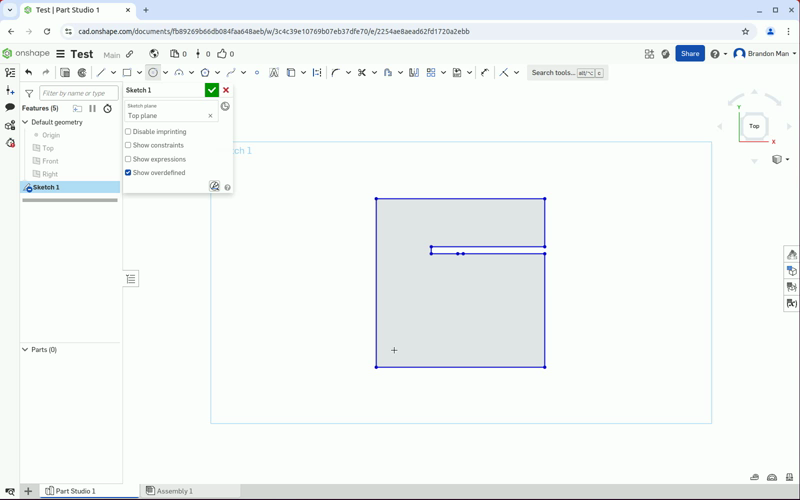
click(394, 349)
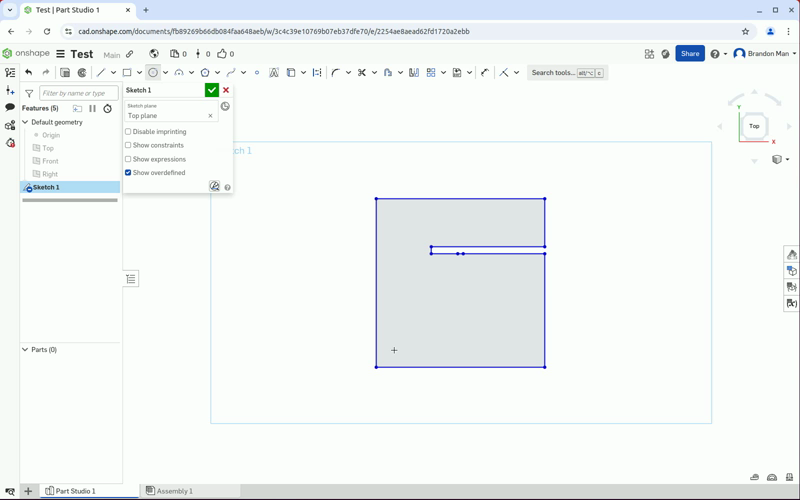
key_up(shift)
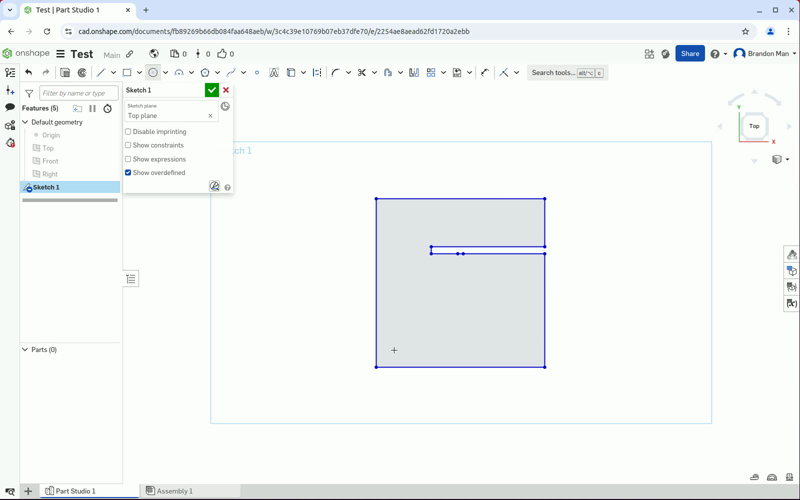
mouse_move(399, 349)
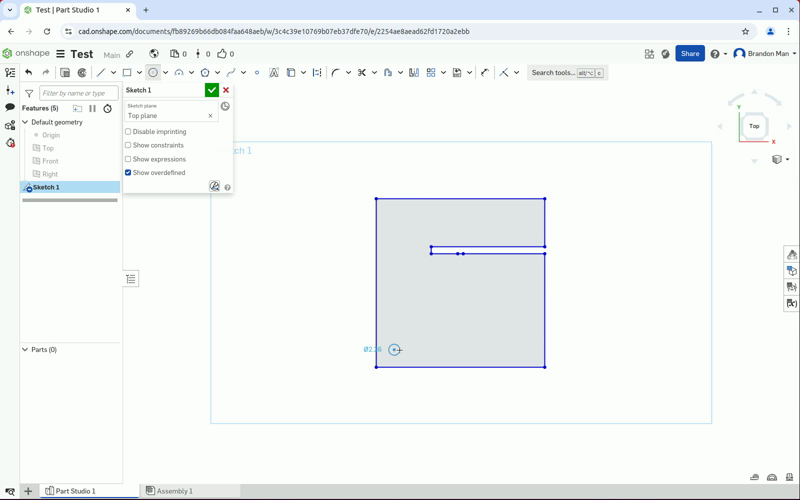
click(399, 349)
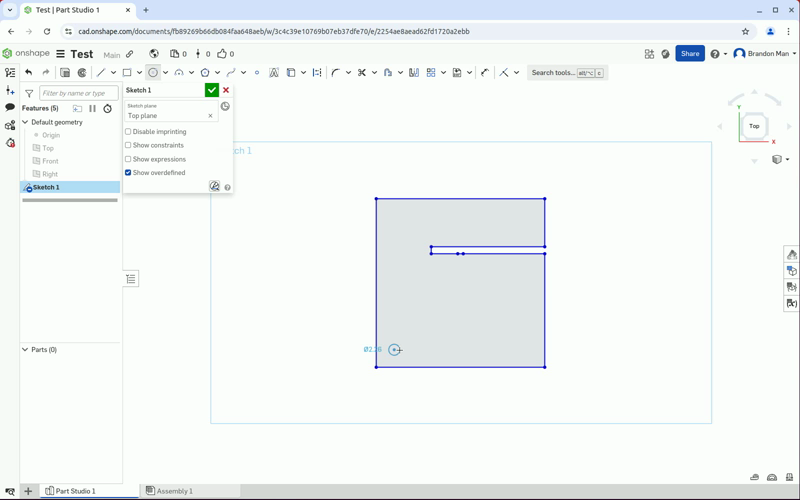
key(esc)
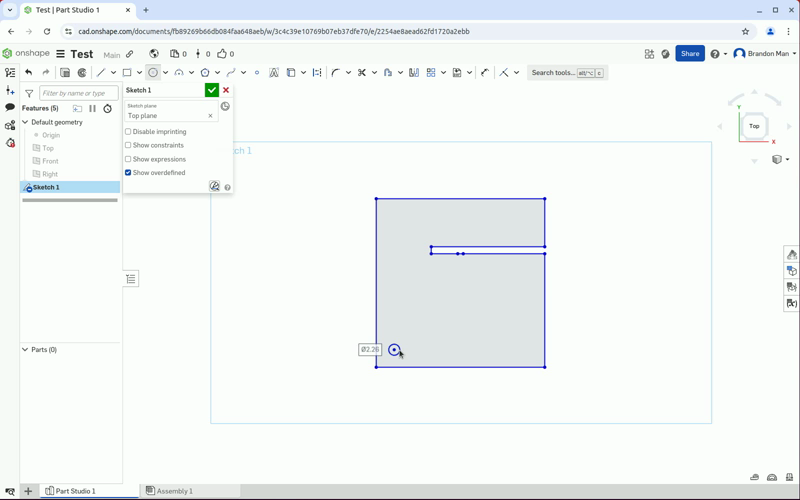
key(c)
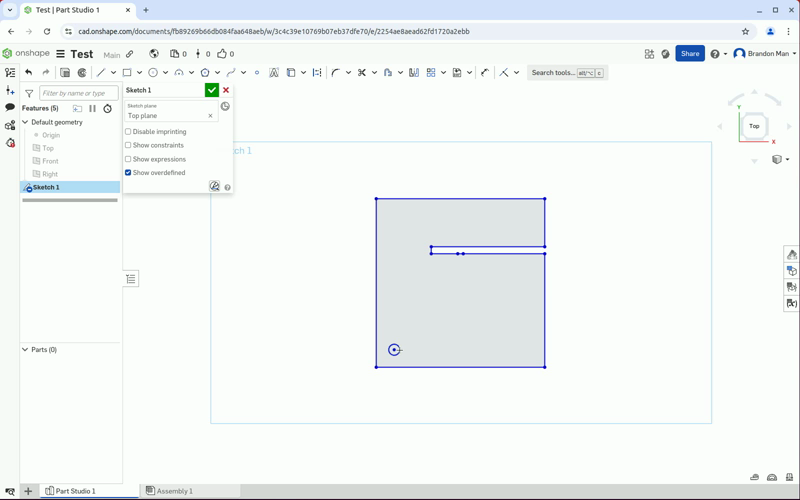
key_down(shift)
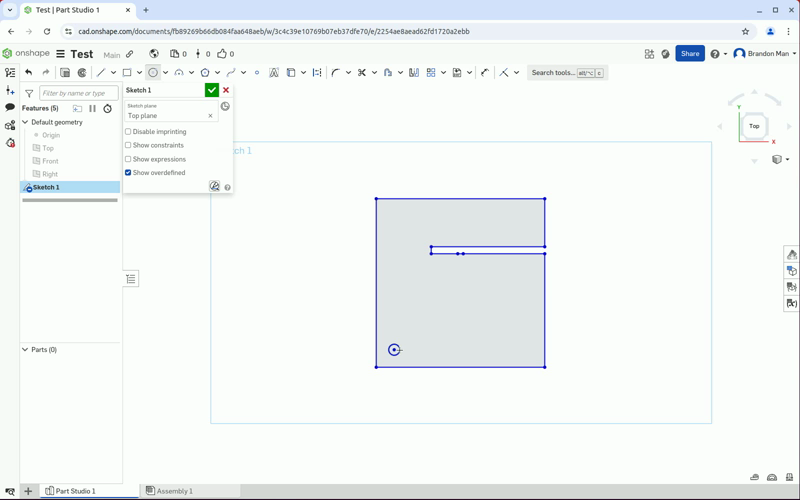
mouse_move(394, 216)
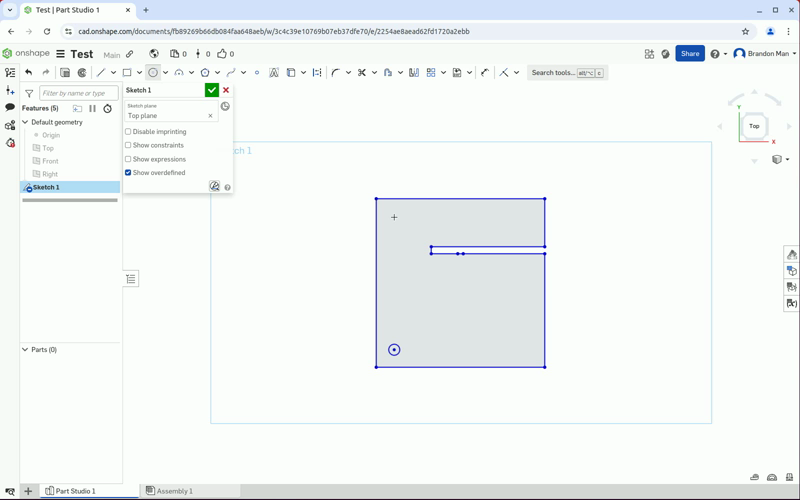
click(394, 216)
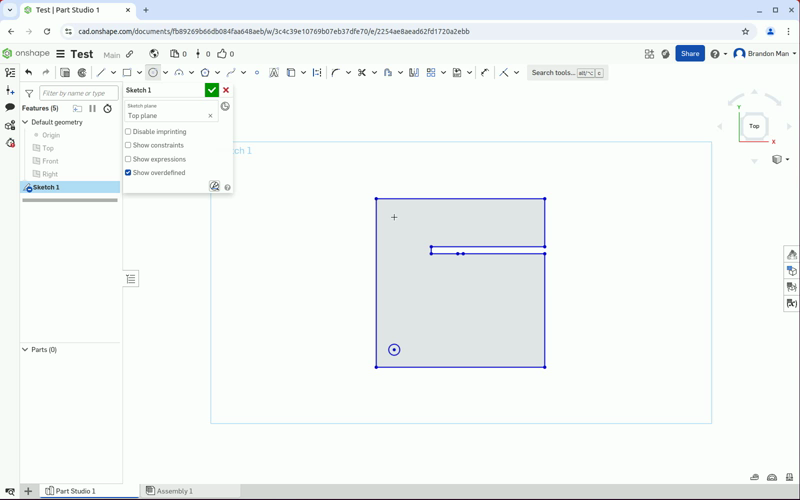
key_up(shift)
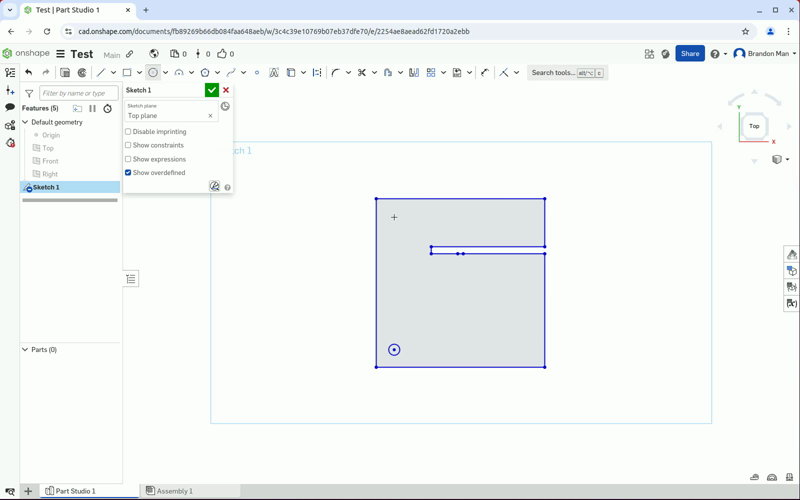
mouse_move(399, 216)
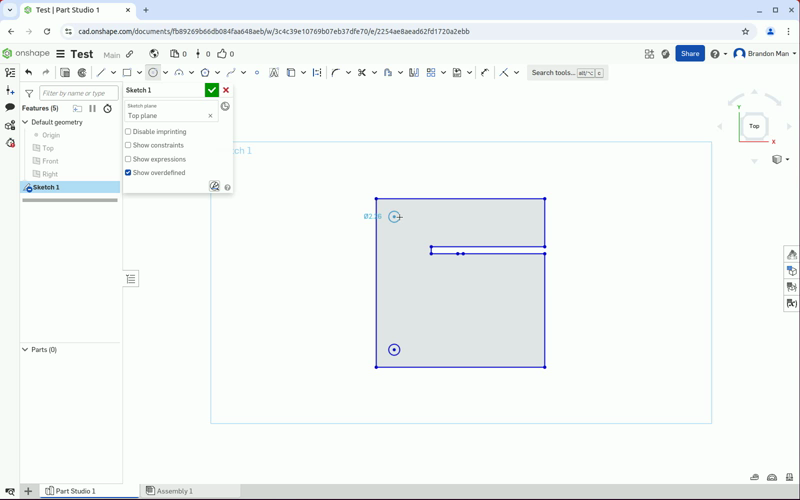
click(399, 216)
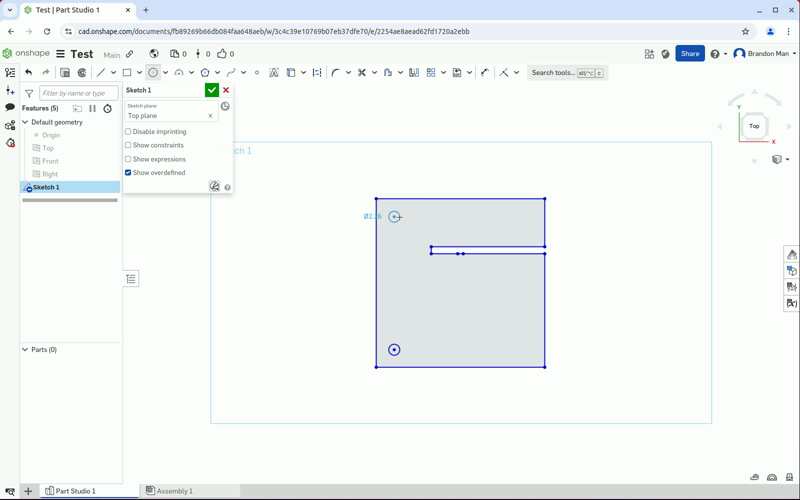
key(esc)
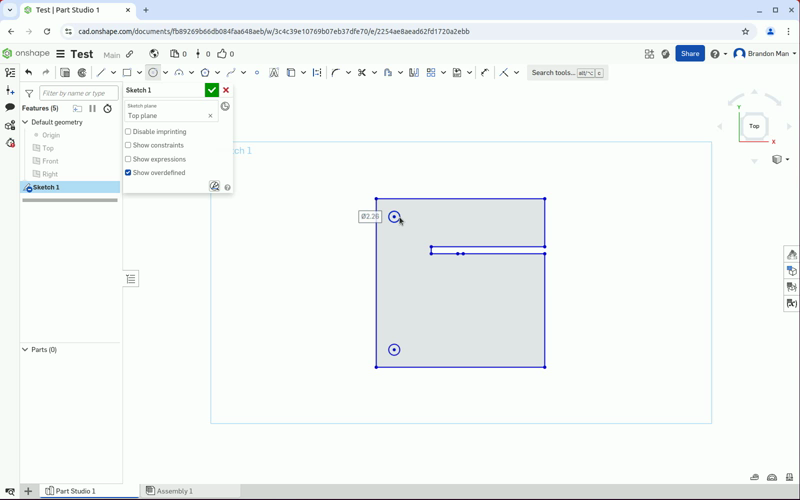
key(a)
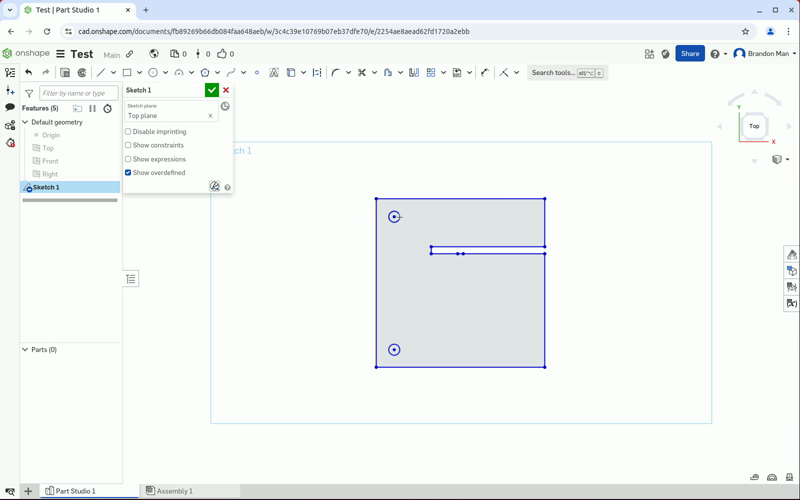
key_down(shift)
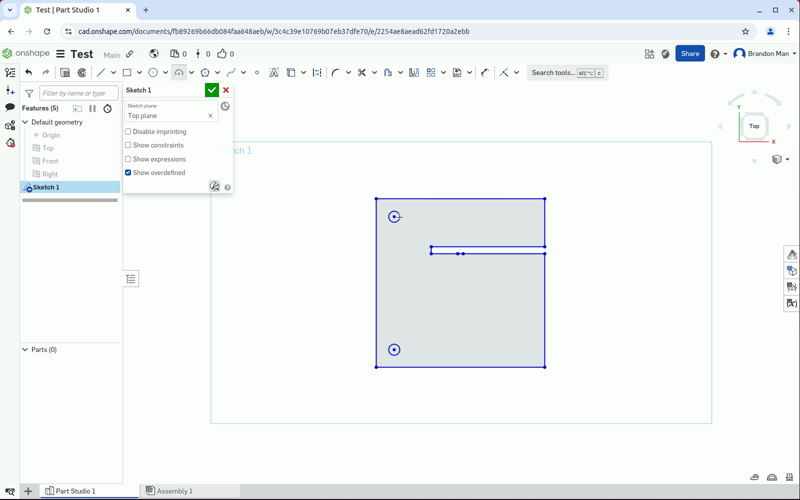
mouse_move(457, 273)
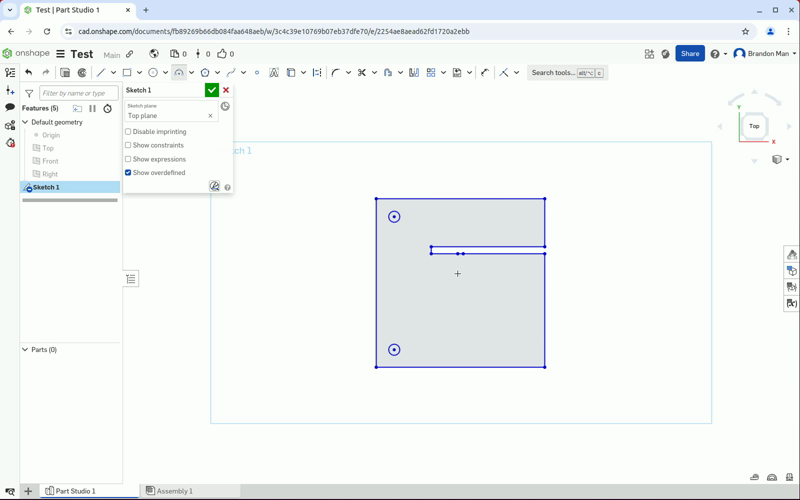
click(457, 273)
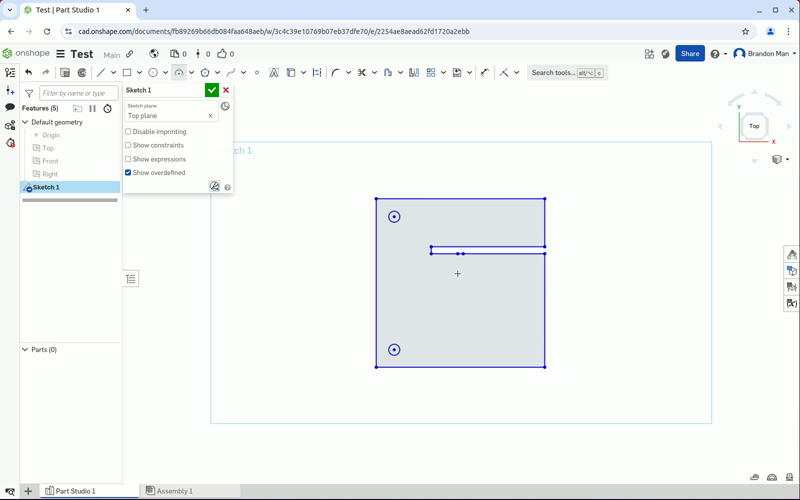
key_up(shift)
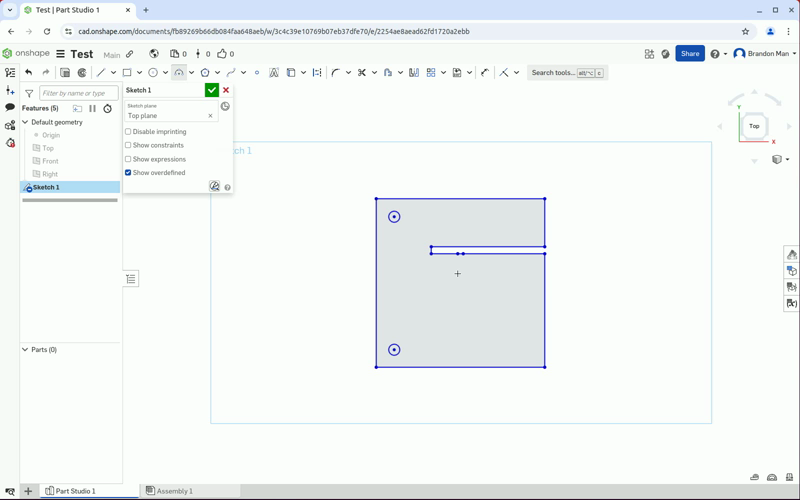
key_down(shift)
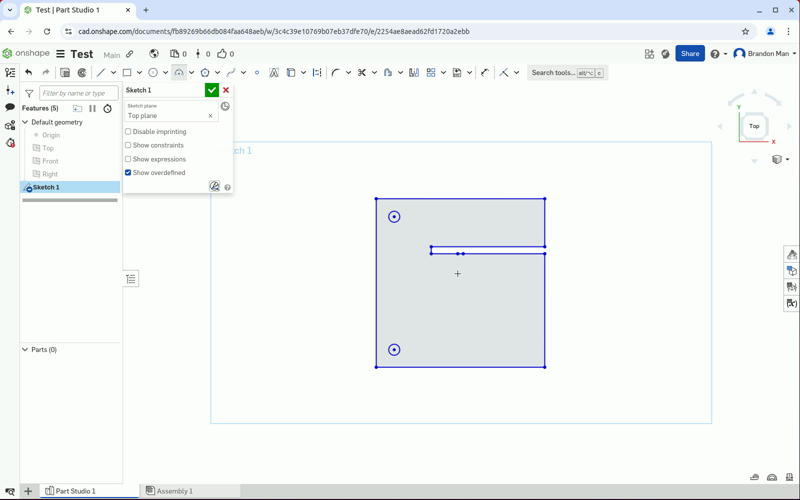
mouse_move(463, 273)
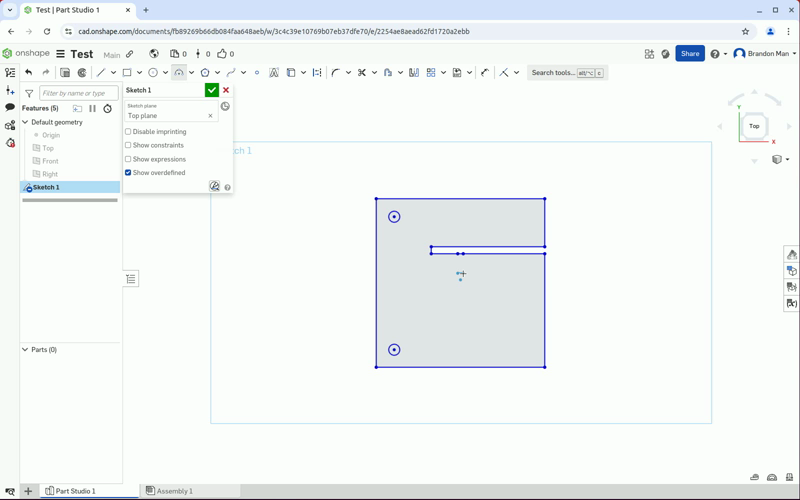
scroll(6)
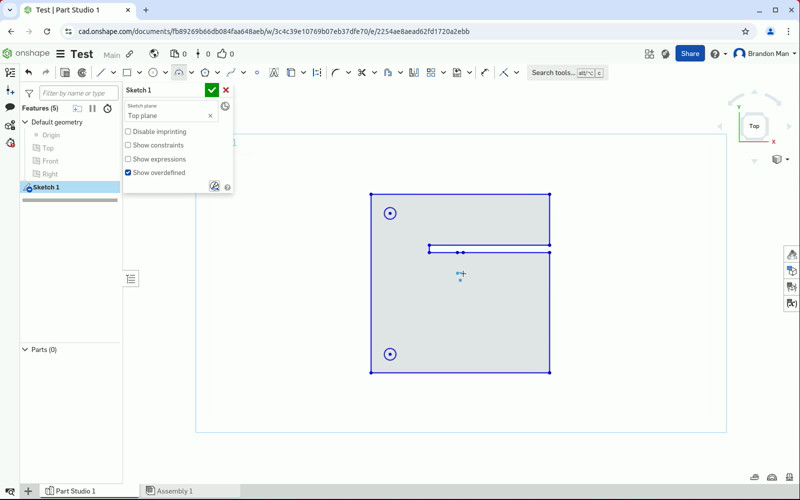
scroll(6)
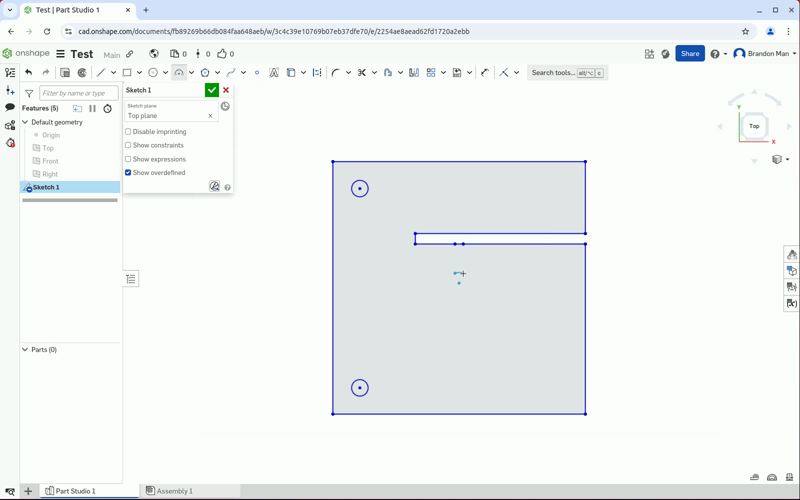
scroll(6)
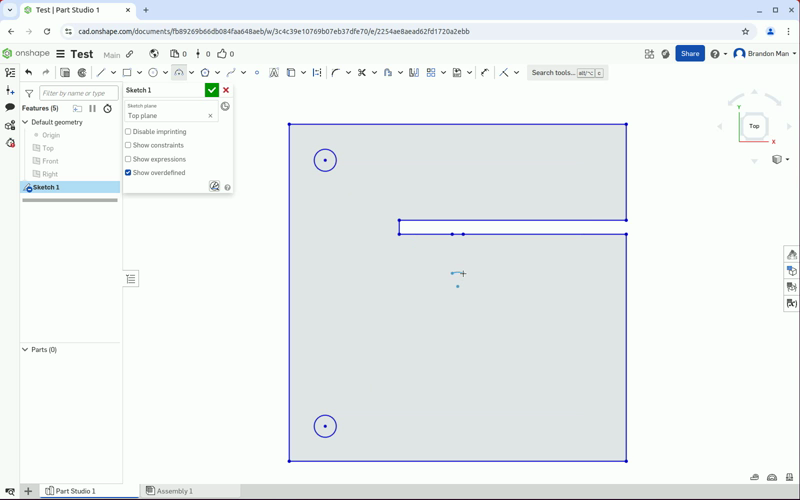
scroll(6)
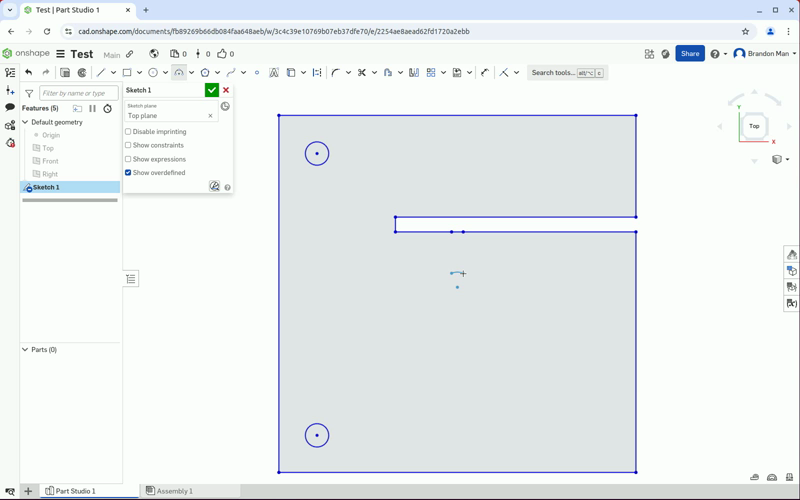
scroll(6)
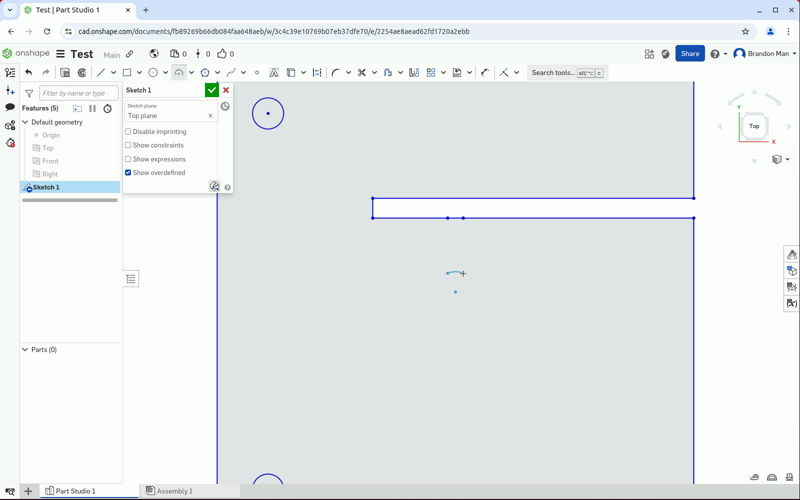
scroll(6)
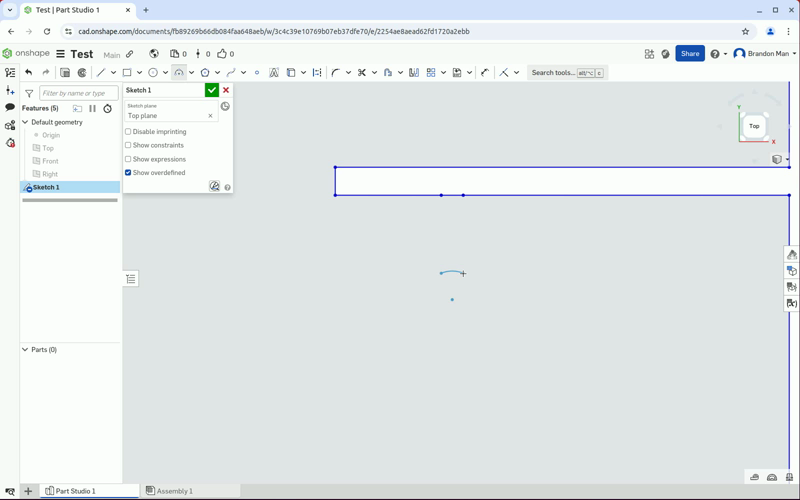
scroll(6)
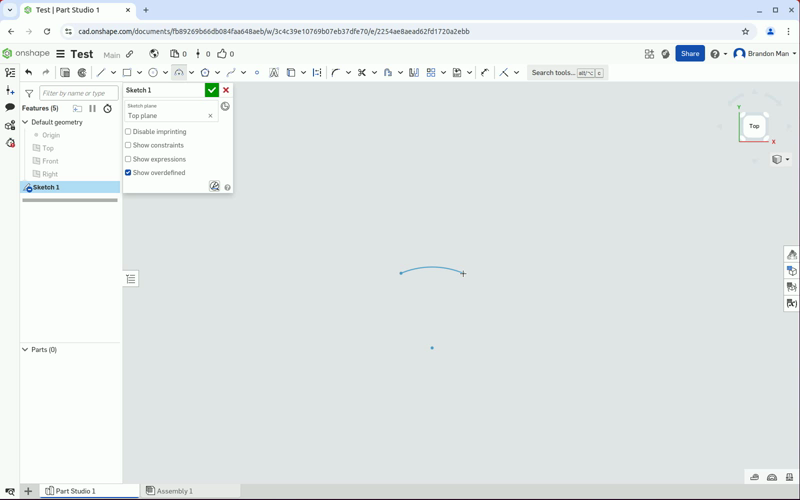
click(463, 273)
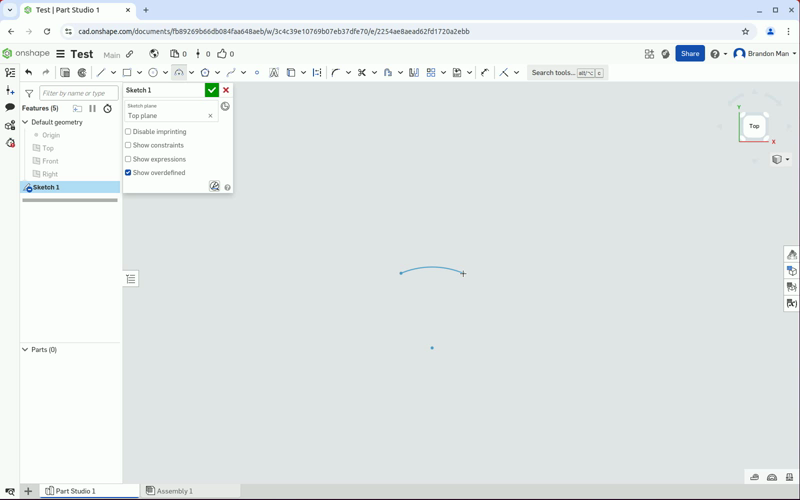
scroll(-6)
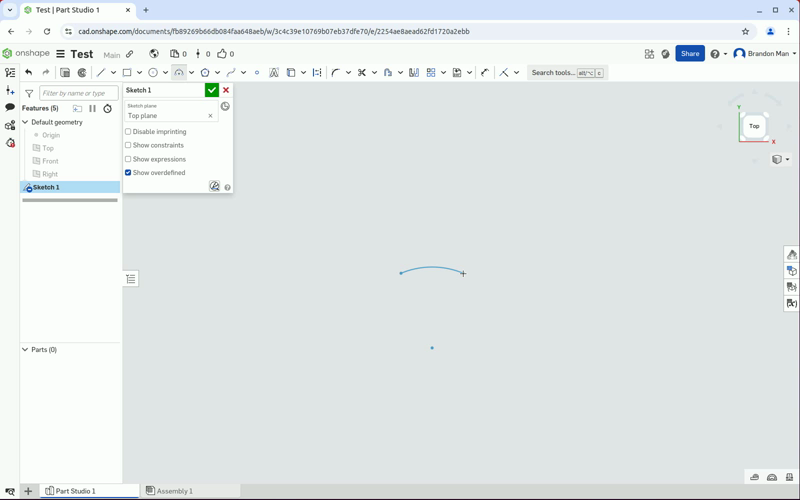
scroll(-6)
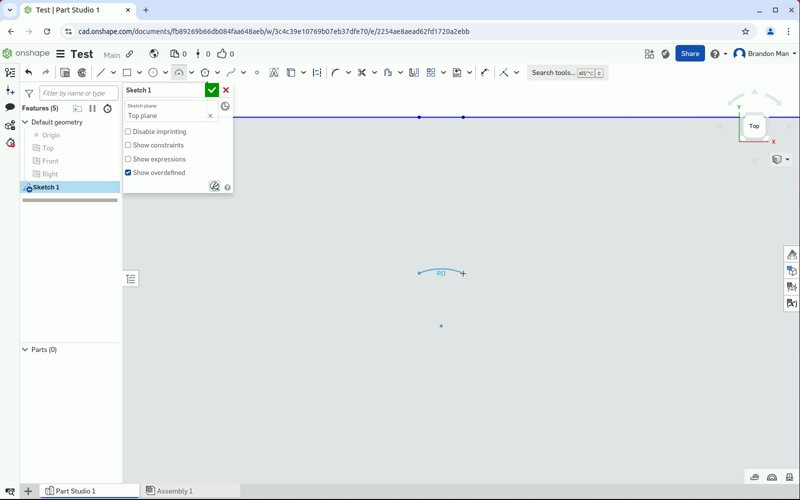
scroll(-6)
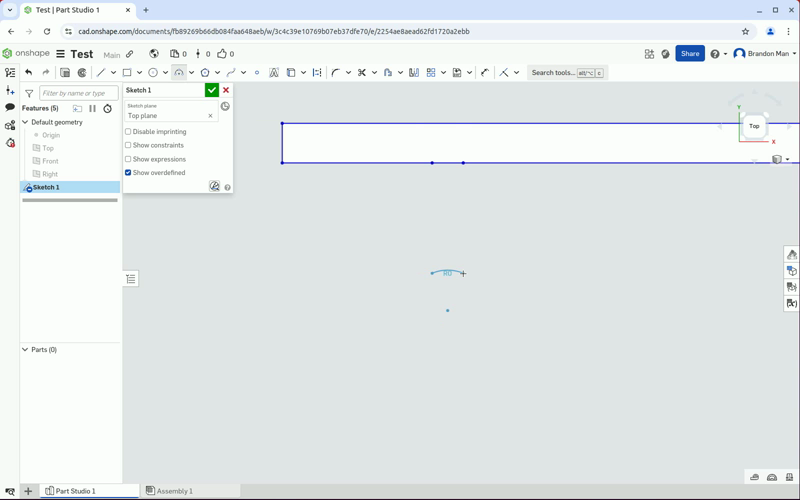
scroll(-6)
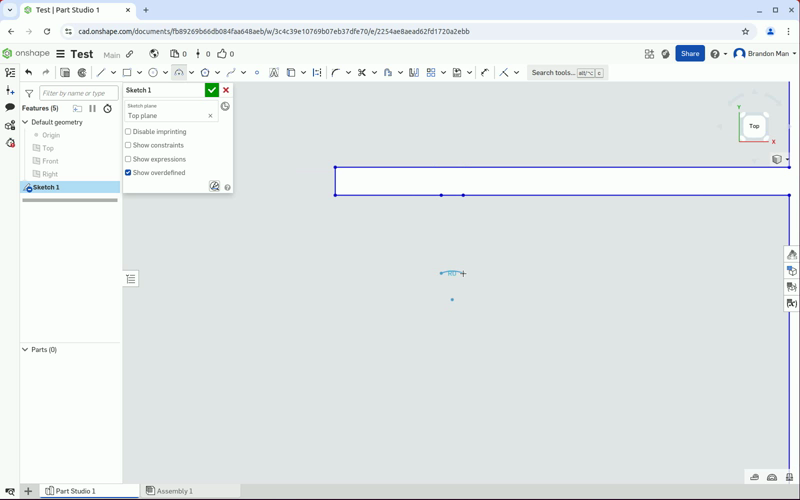
scroll(-6)
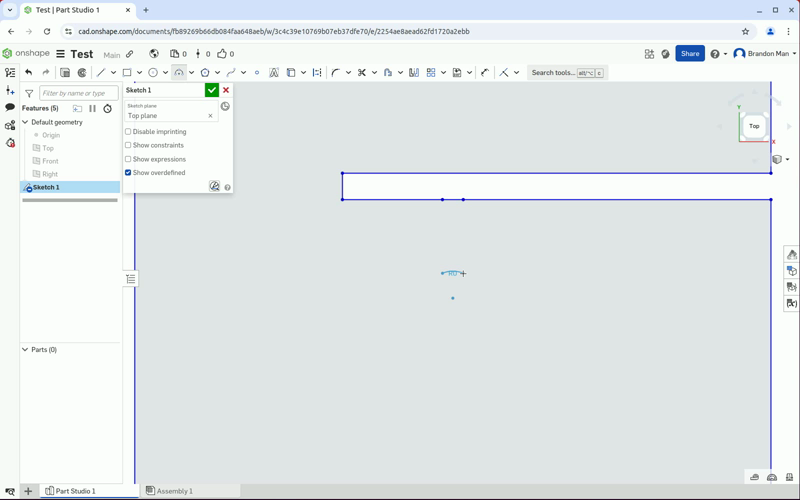
scroll(-6)
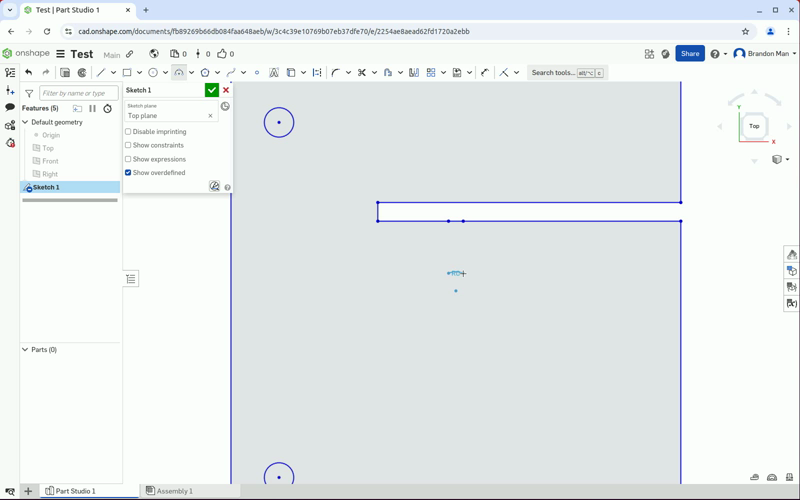
scroll(-6)
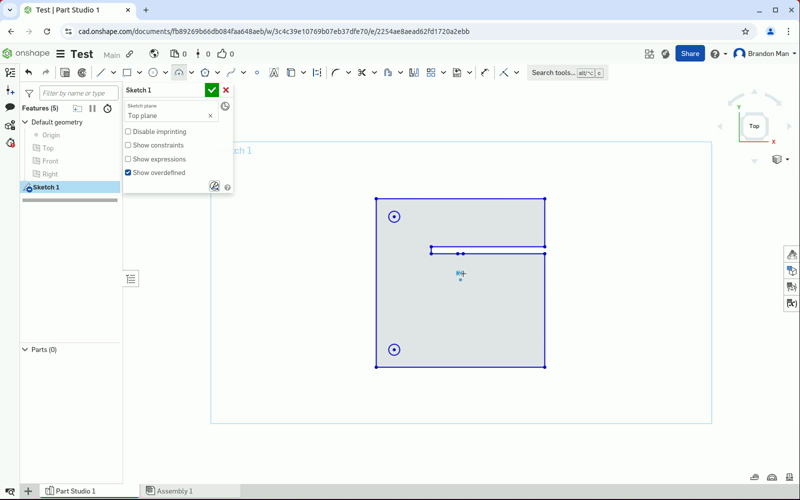
mouse_move(460, 292)
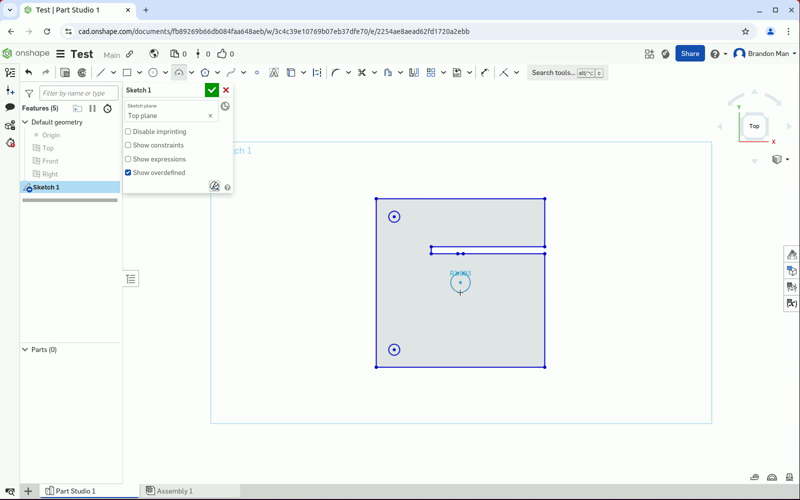
scroll(6)
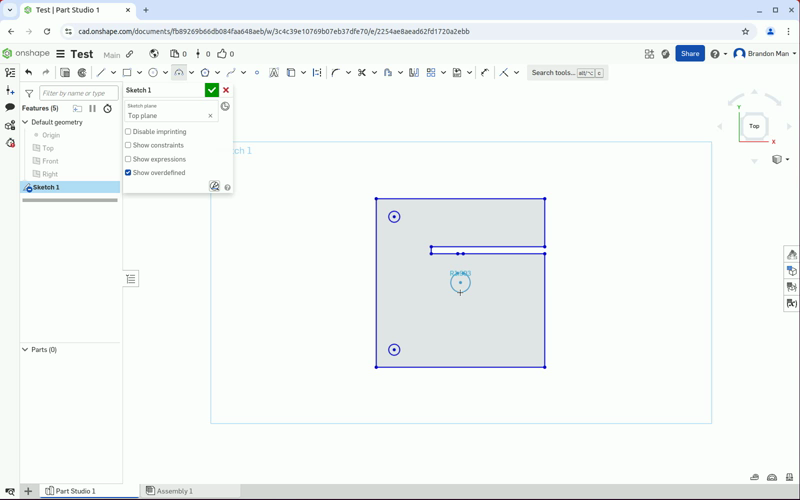
scroll(6)
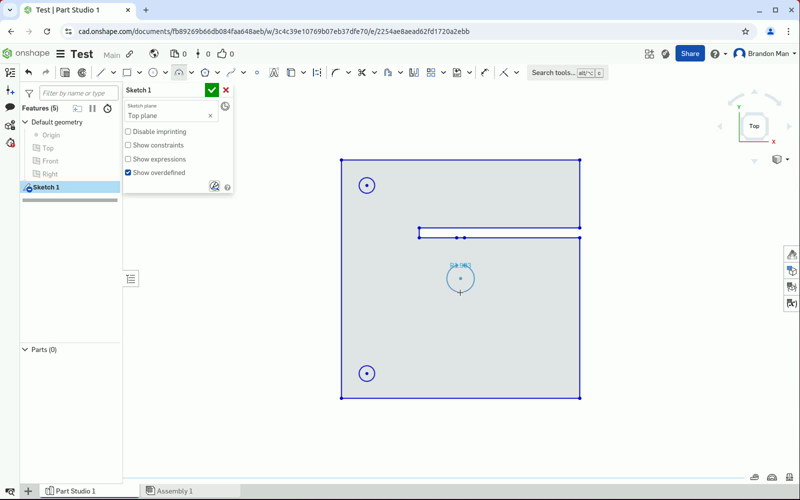
scroll(6)
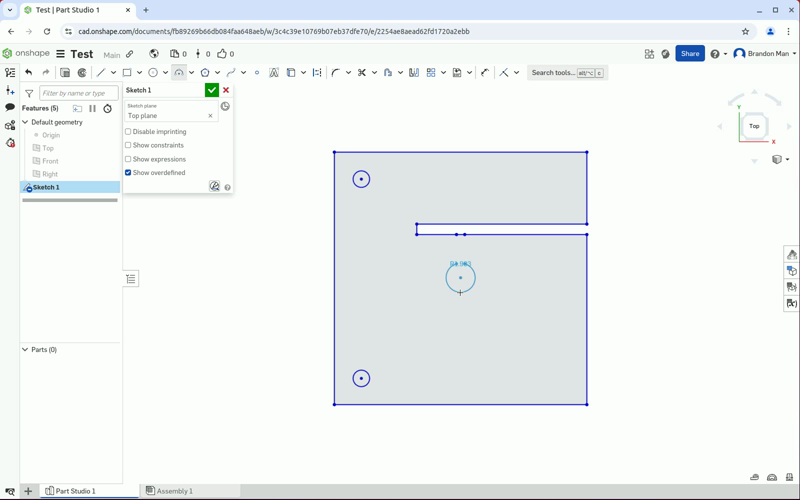
scroll(6)
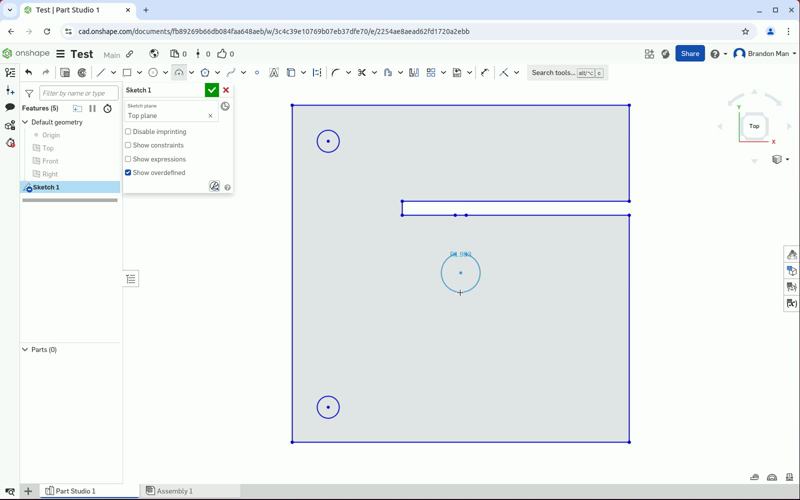
scroll(6)
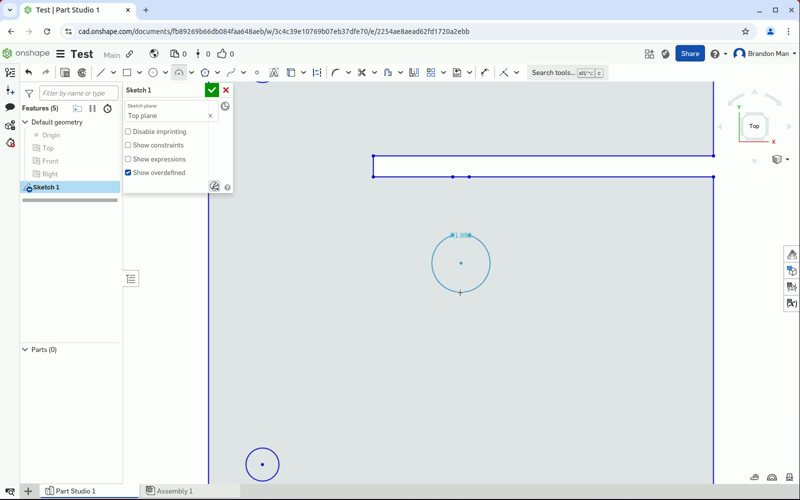
scroll(6)
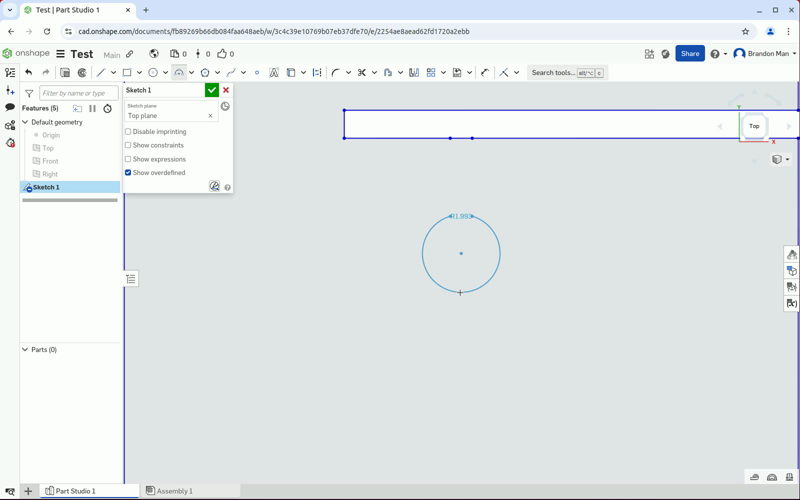
scroll(6)
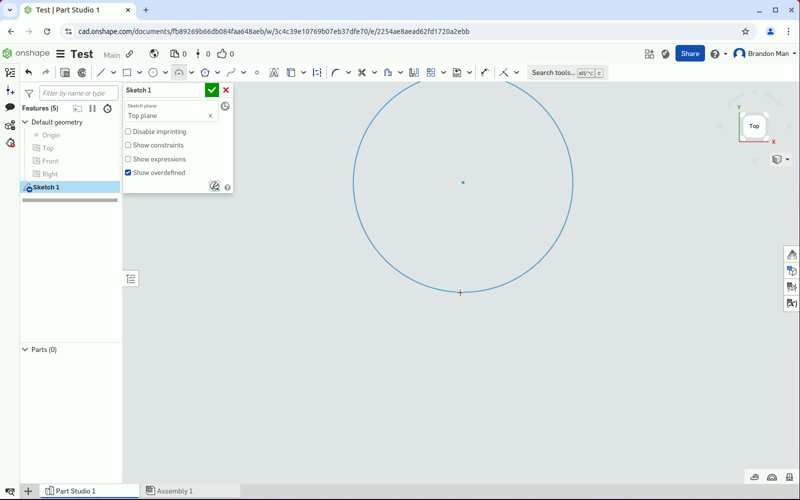
click(460, 292)
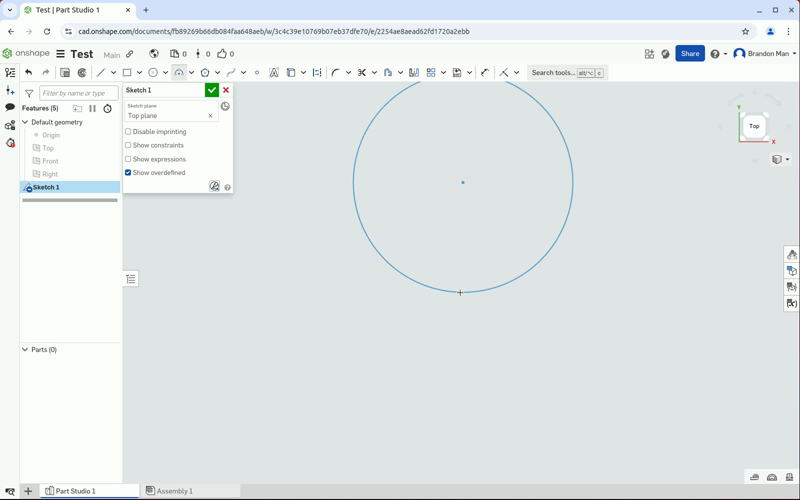
scroll(-6)
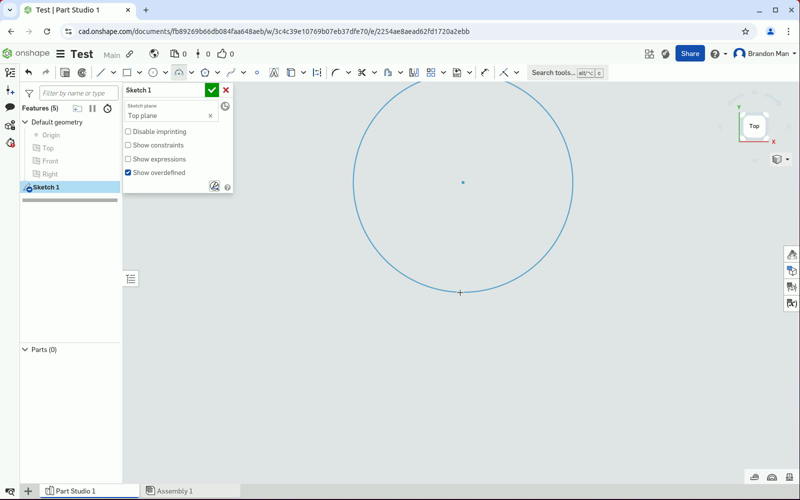
scroll(-6)
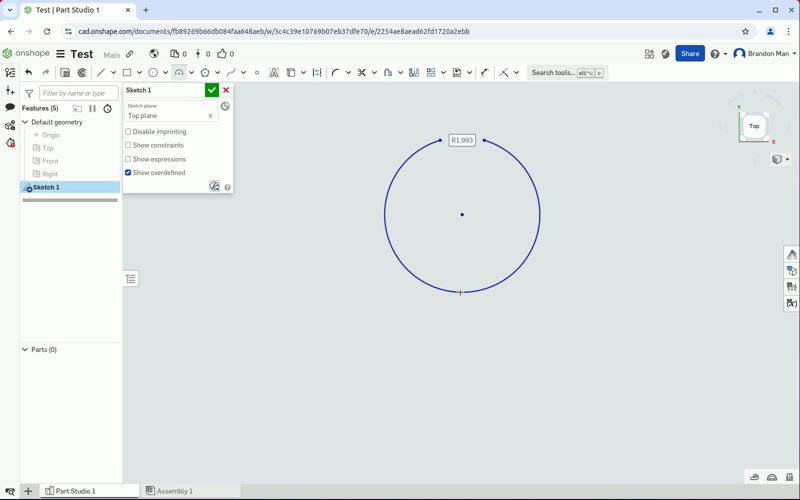
scroll(-6)
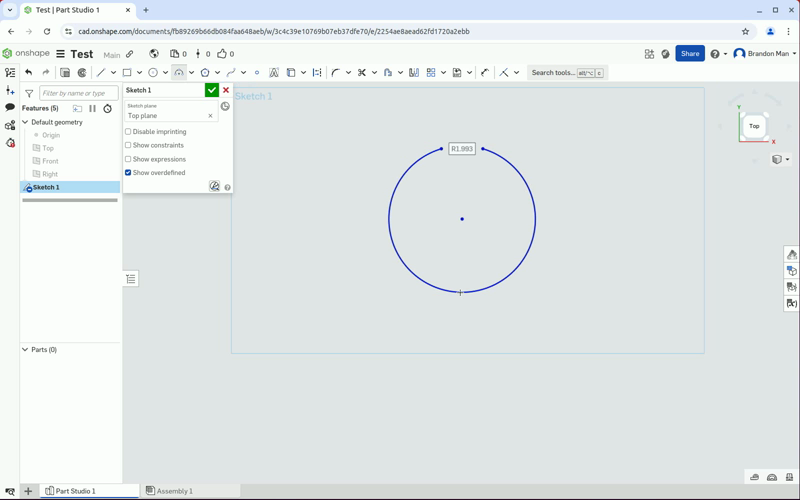
scroll(-6)
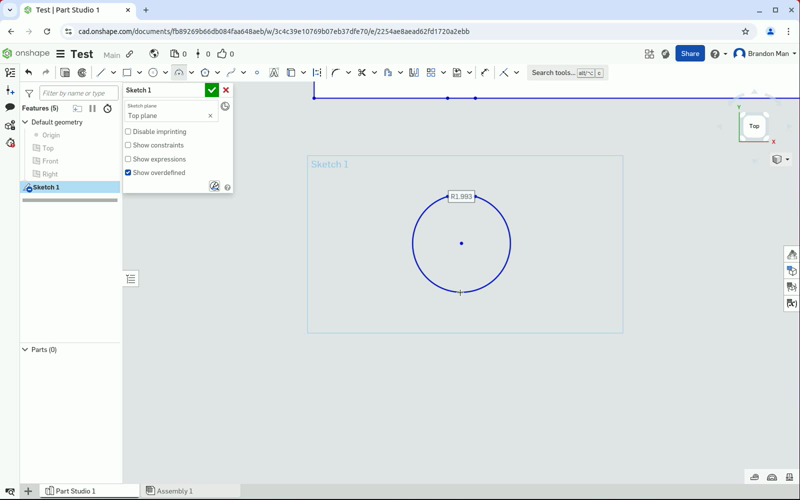
scroll(-6)
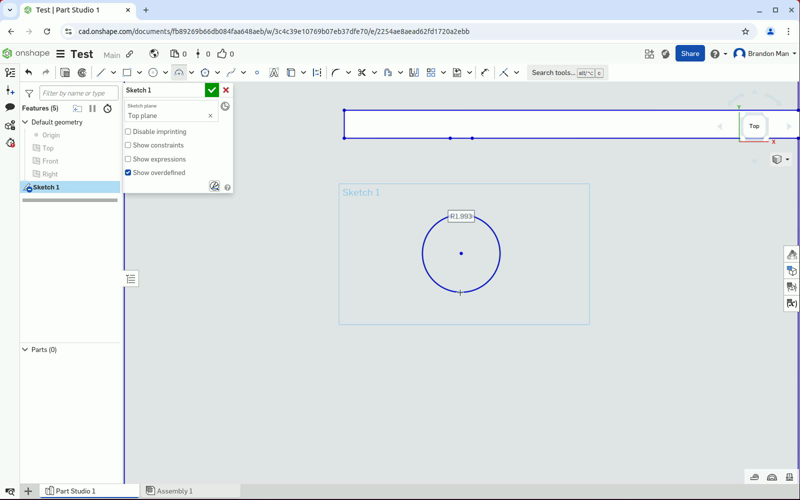
scroll(-6)
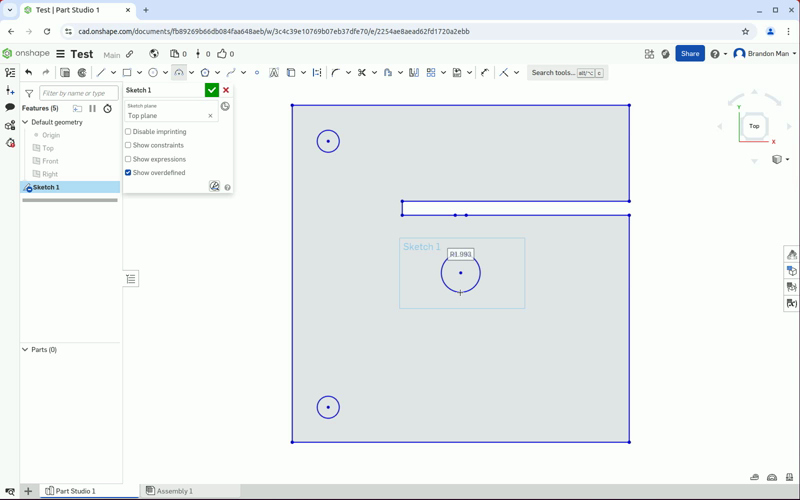
scroll(-6)
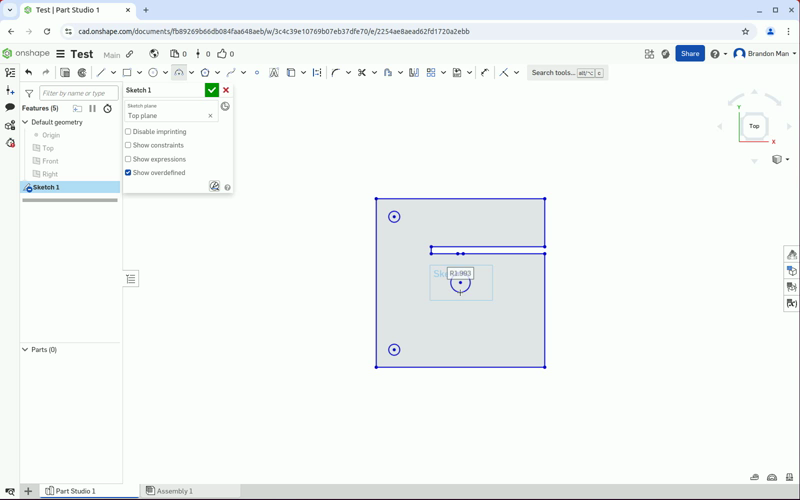
key_up(shift)
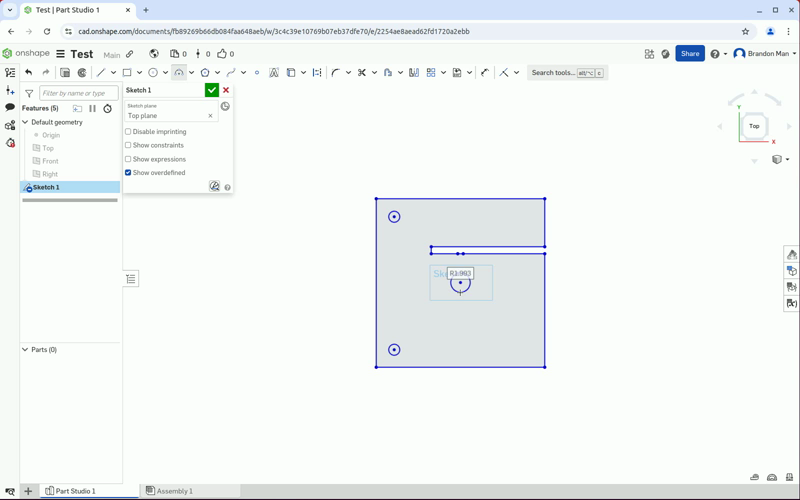
key(esc)
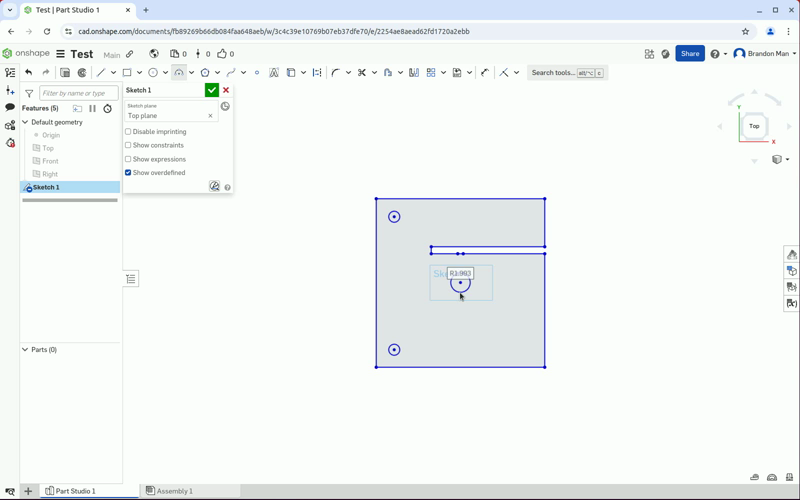
key(l)
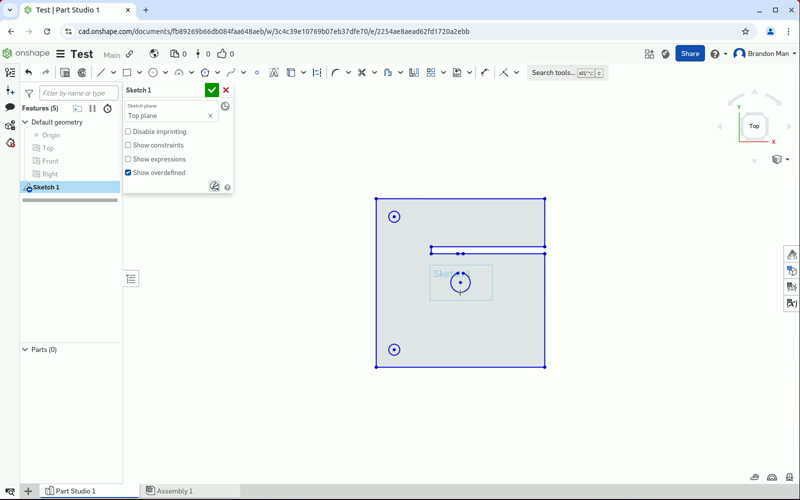
mouse_move(463, 273)
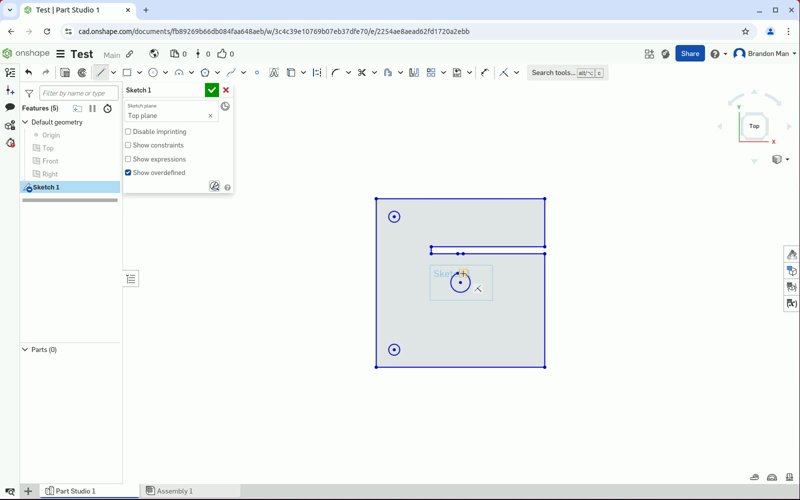
click(463, 273)
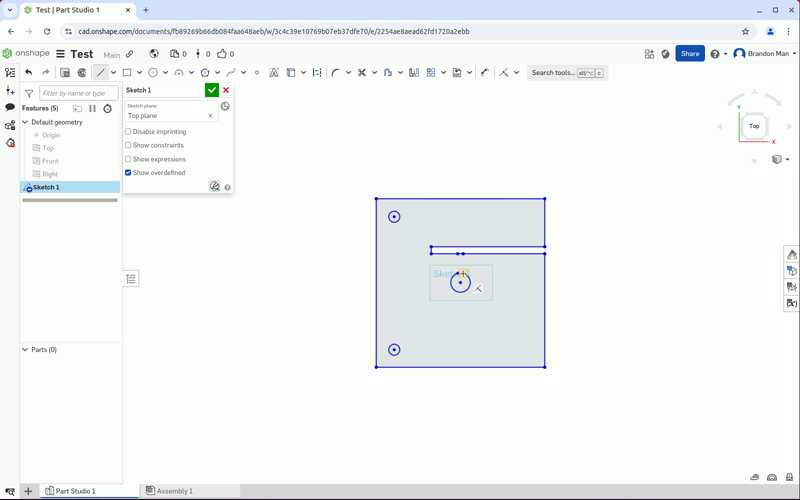
key_down(shift)
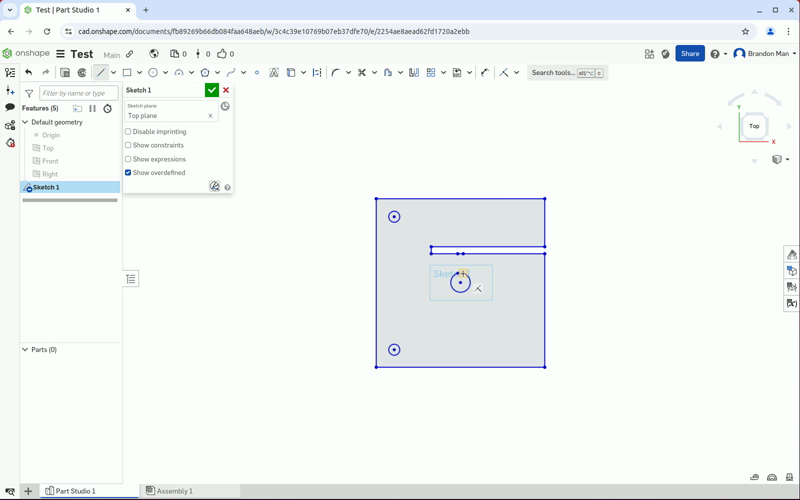
mouse_move(493, 273)
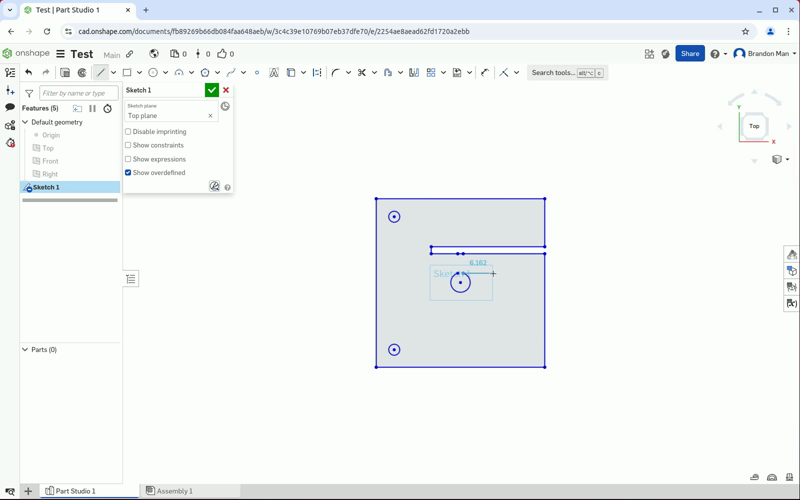
mouse_move(463, 266)
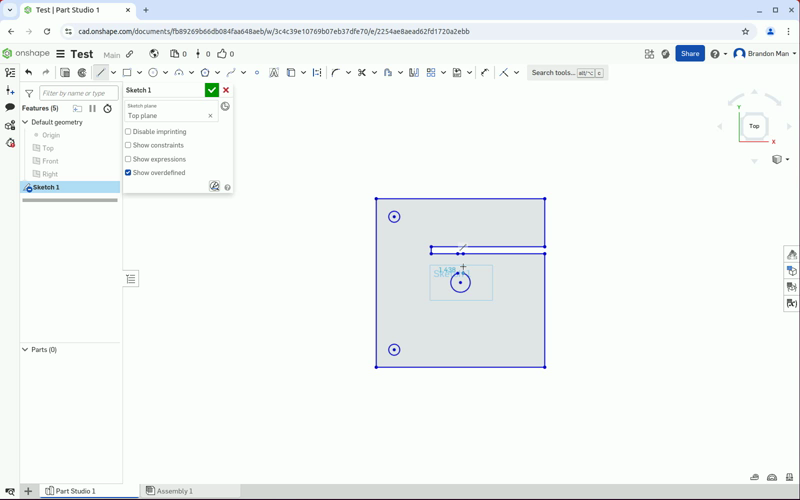
scroll(6)
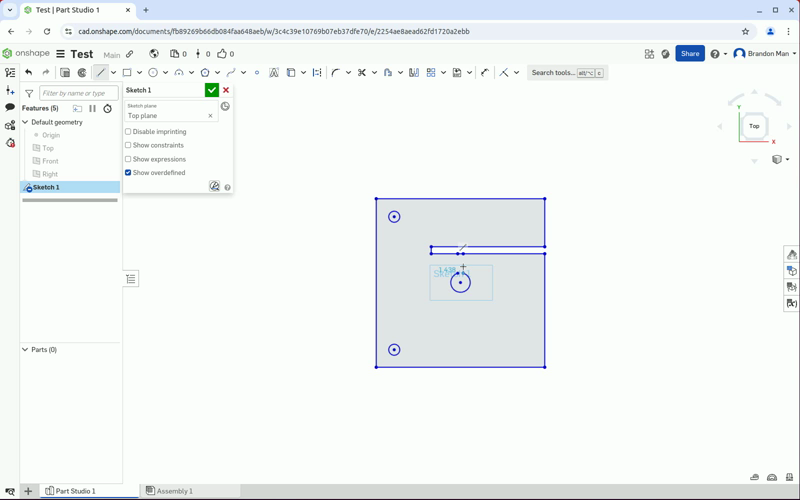
scroll(6)
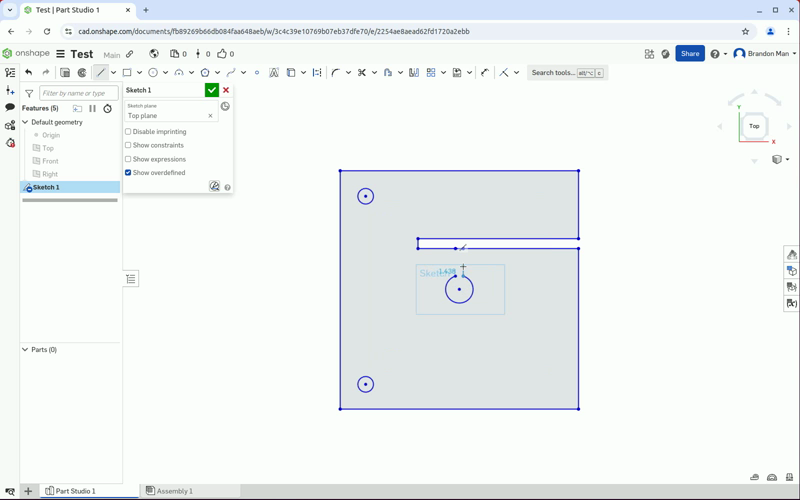
scroll(6)
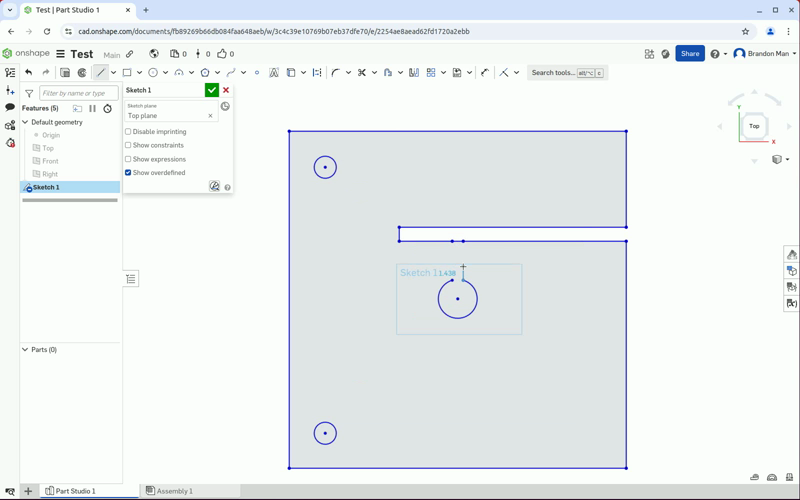
scroll(6)
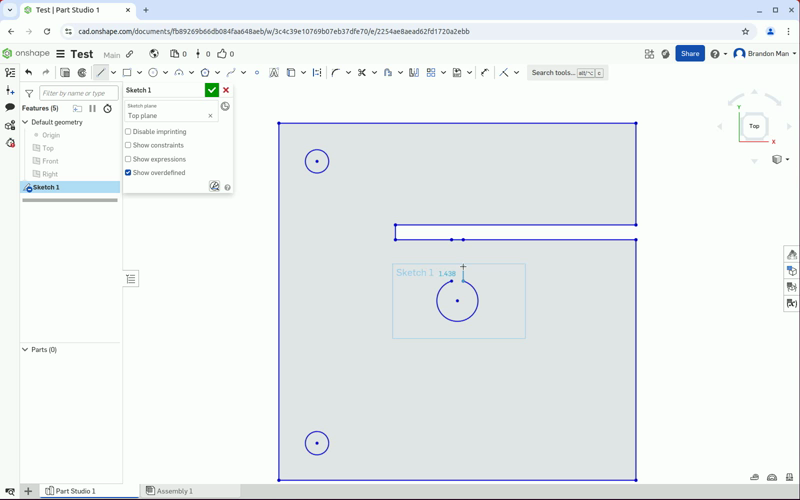
scroll(6)
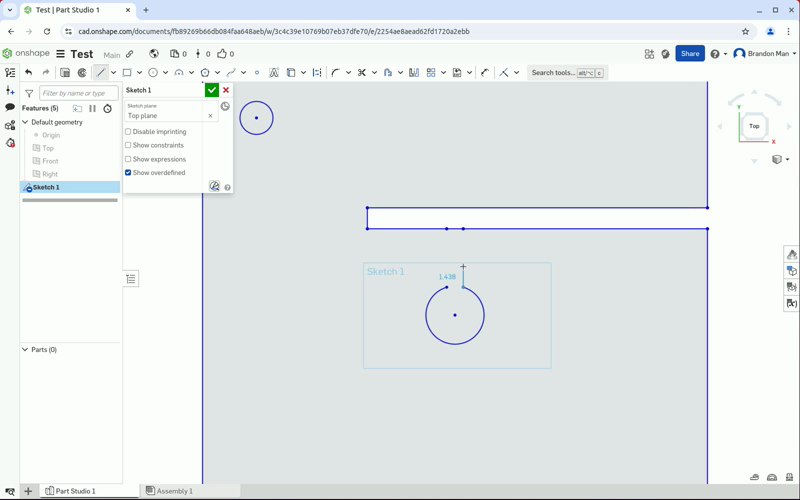
scroll(6)
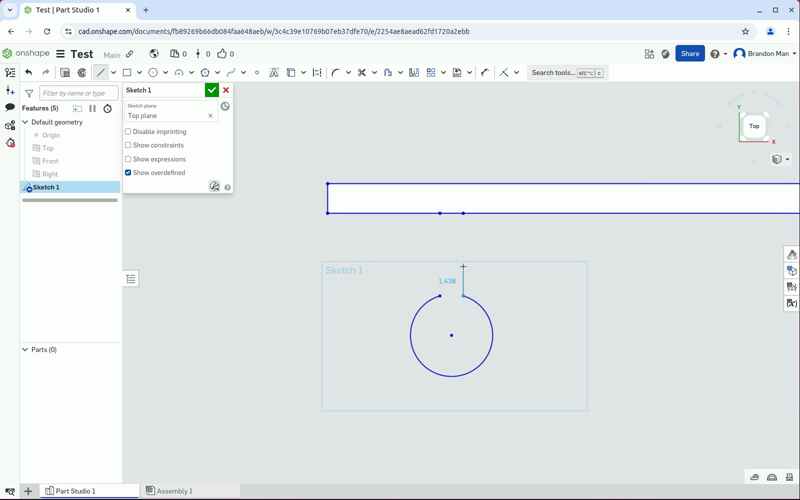
scroll(6)
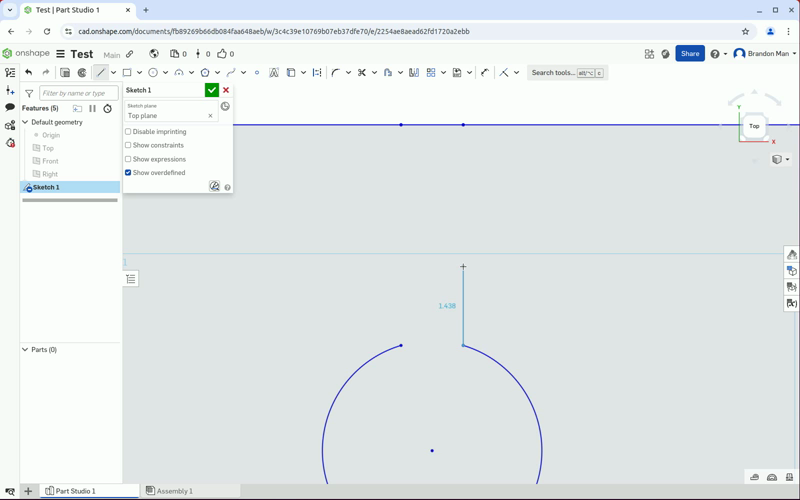
click(463, 266)
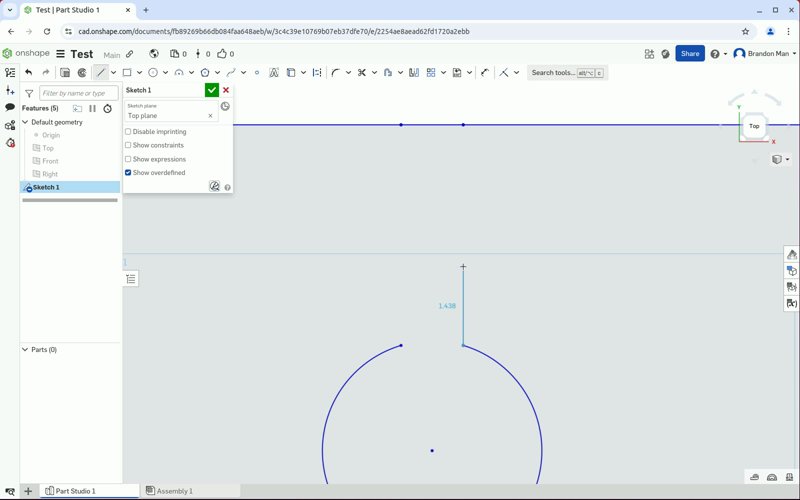
scroll(-6)
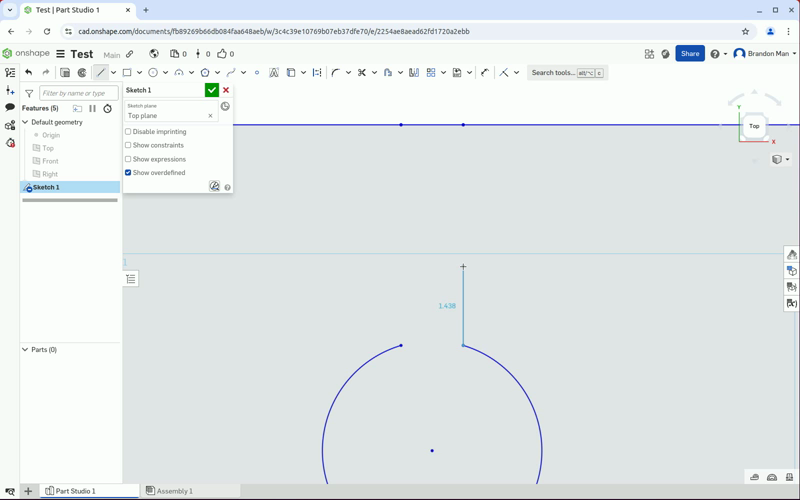
scroll(-6)
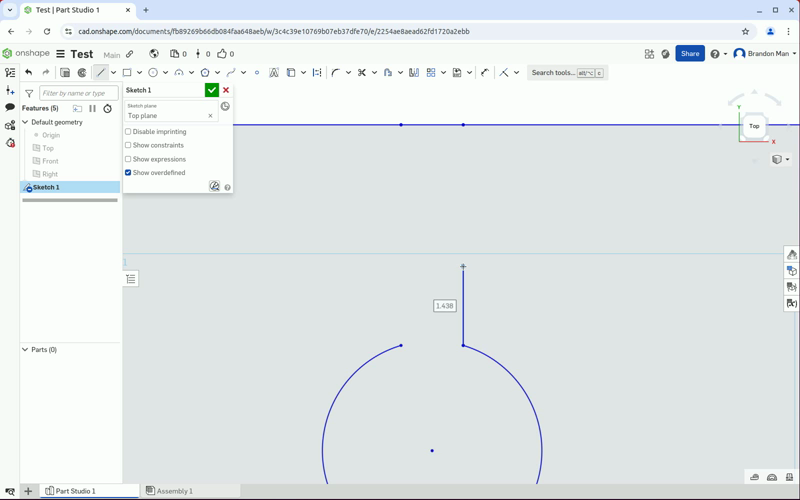
scroll(-6)
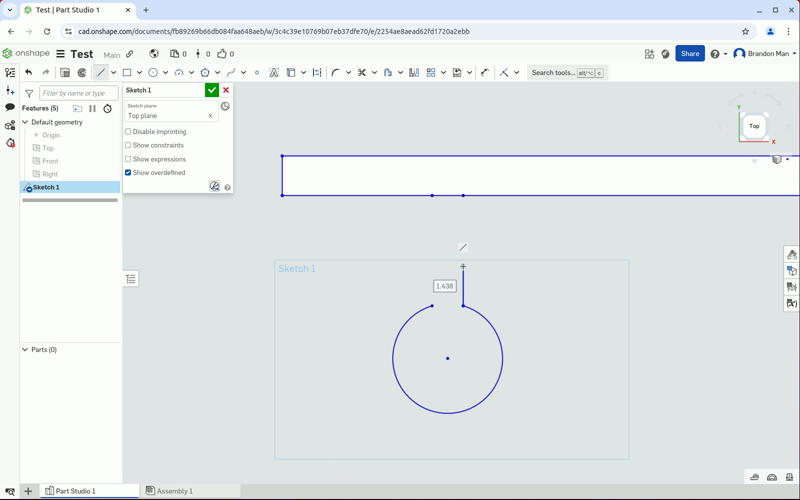
scroll(-6)
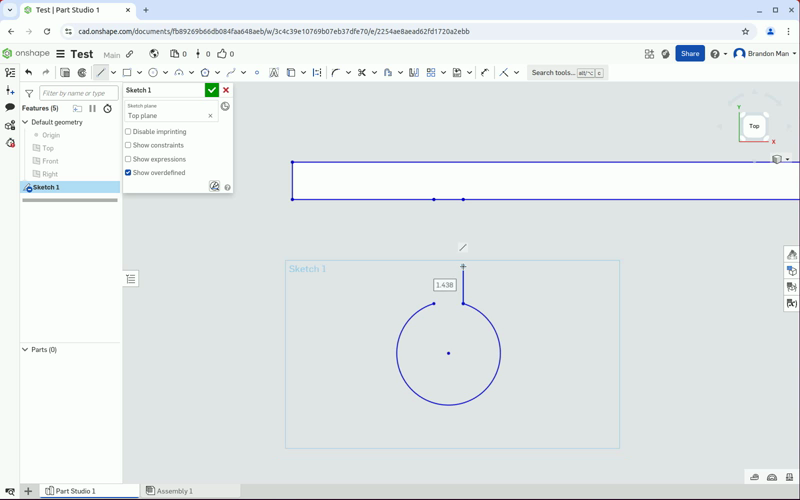
scroll(-6)
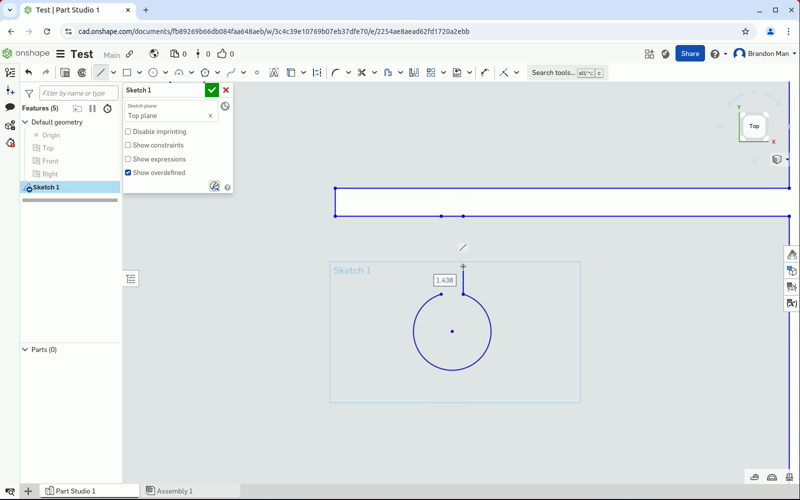
scroll(-6)
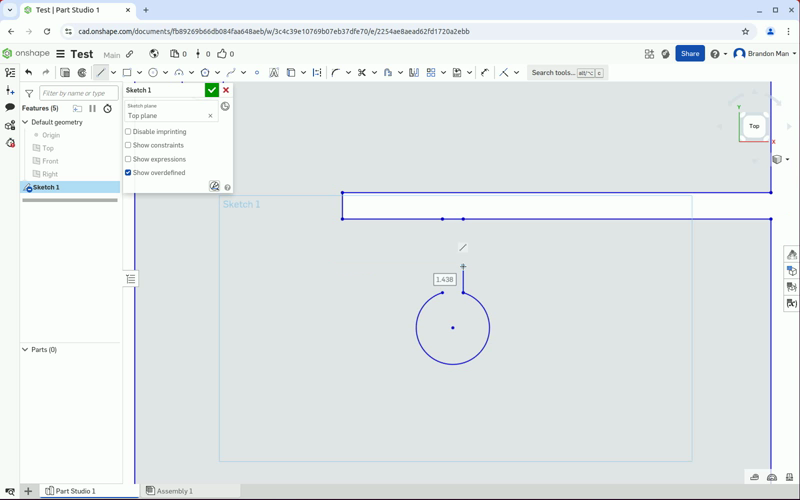
scroll(-6)
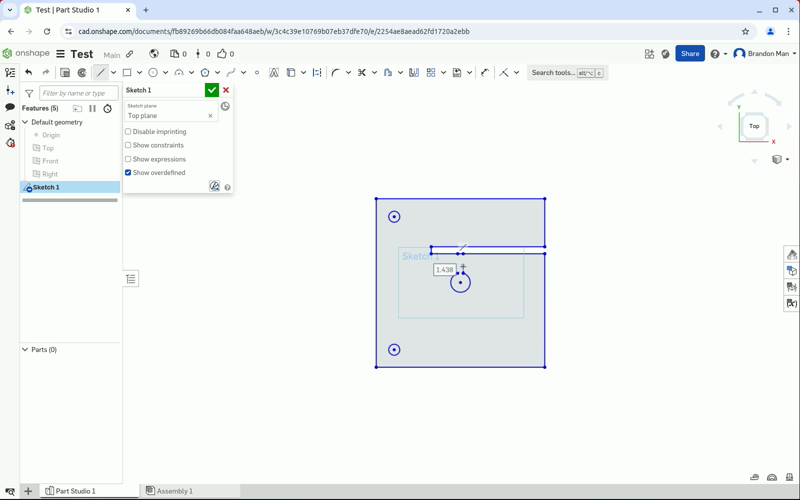
key_up(shift)
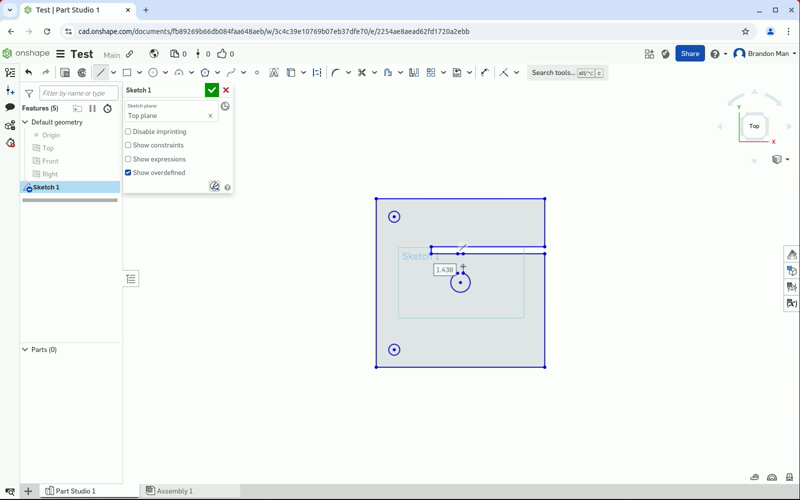
key_down(shift)
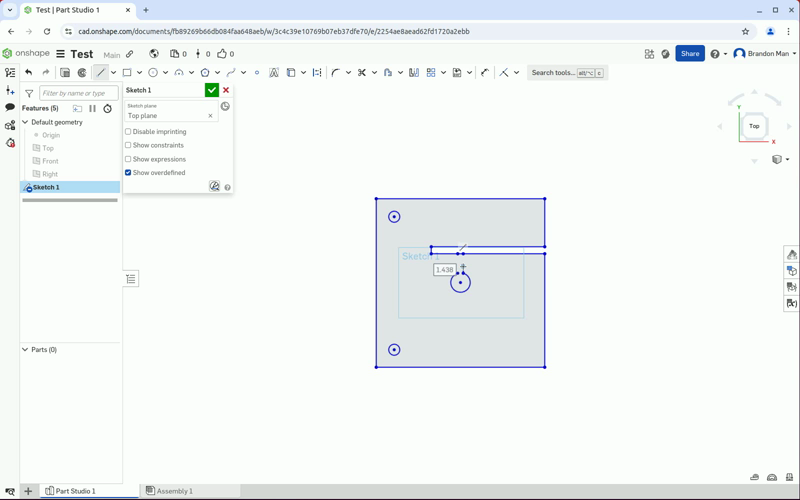
mouse_move(493, 266)
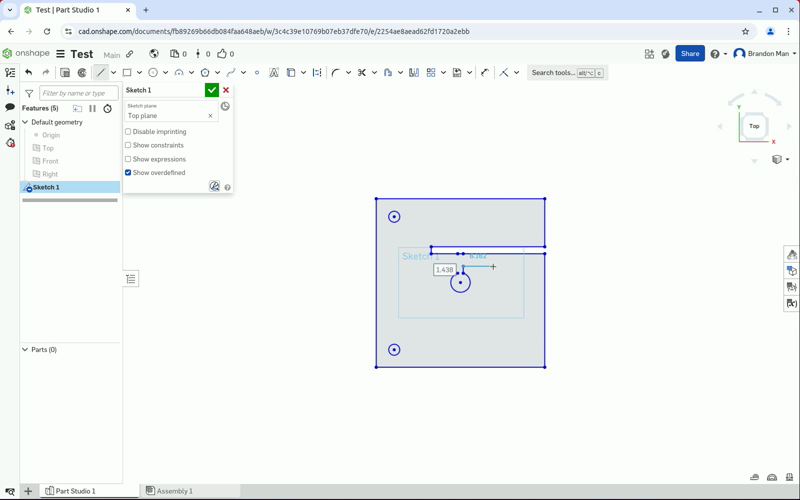
mouse_move(457, 266)
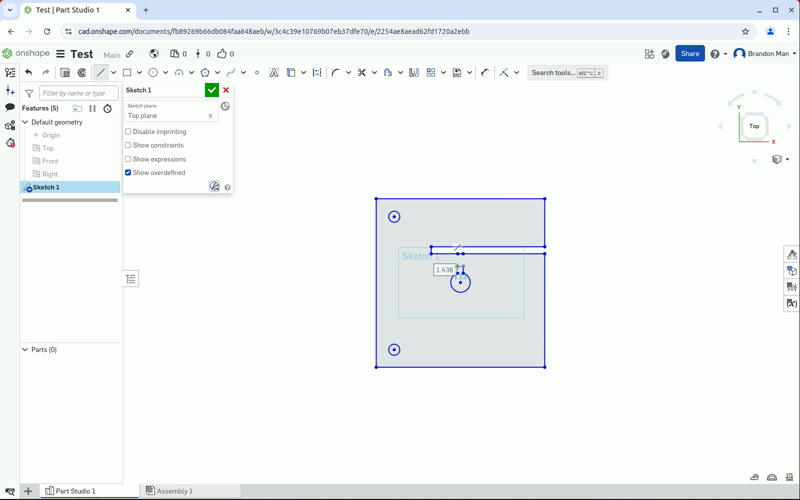
scroll(6)
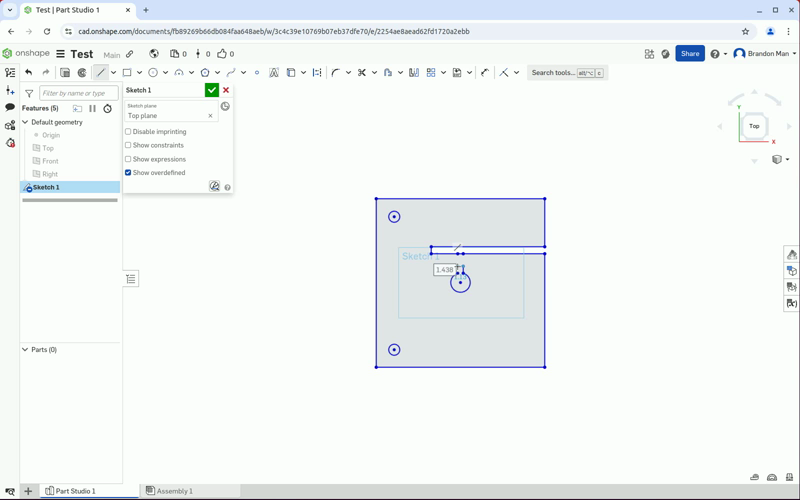
scroll(6)
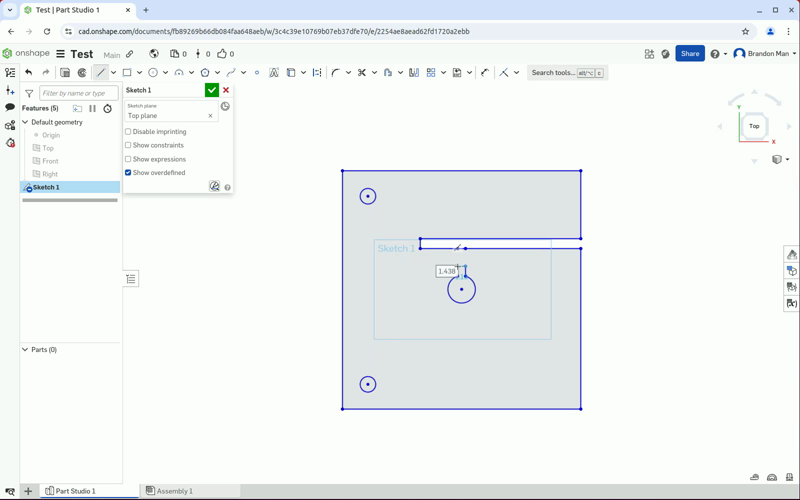
scroll(6)
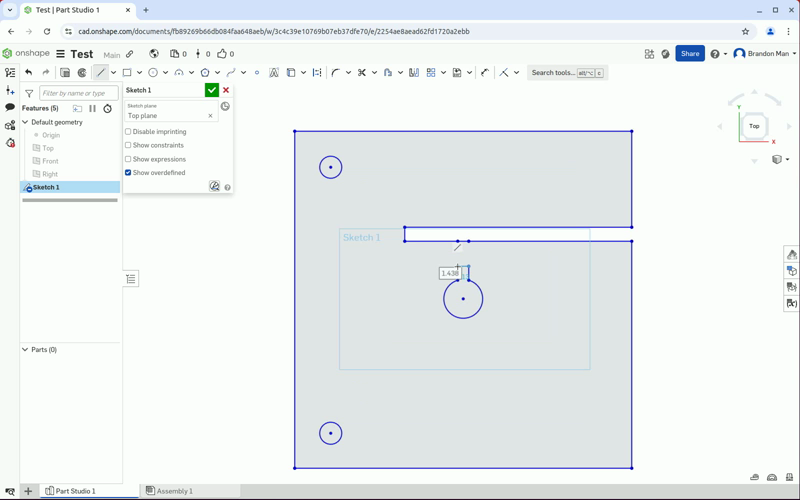
scroll(6)
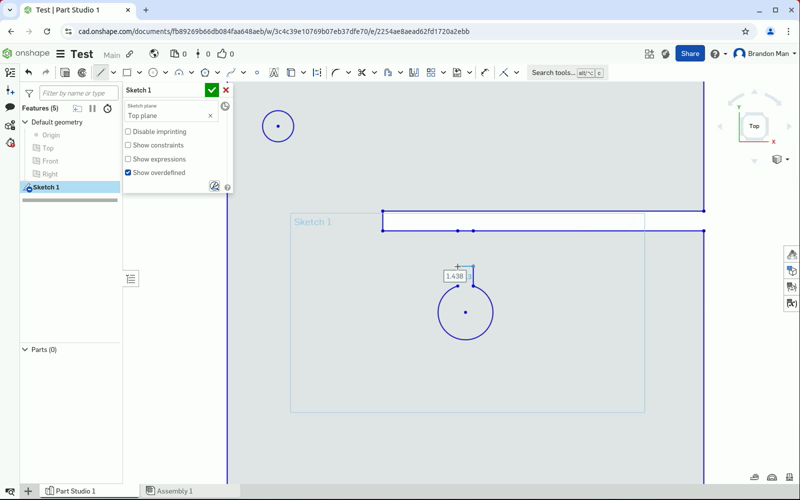
scroll(6)
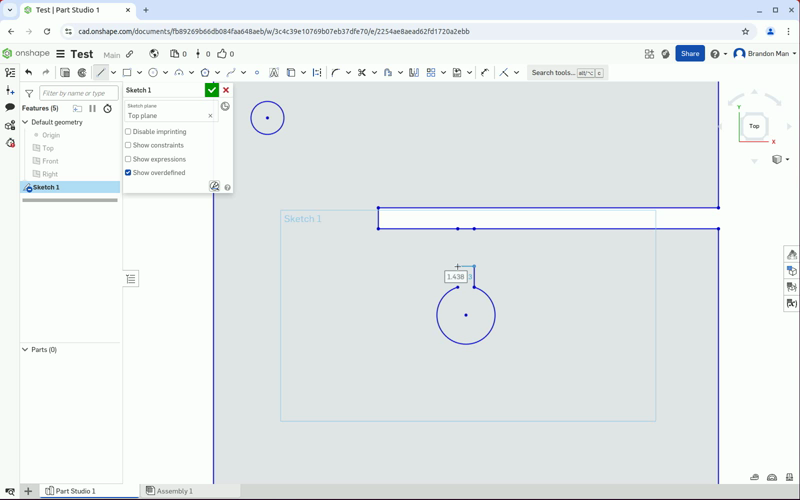
scroll(6)
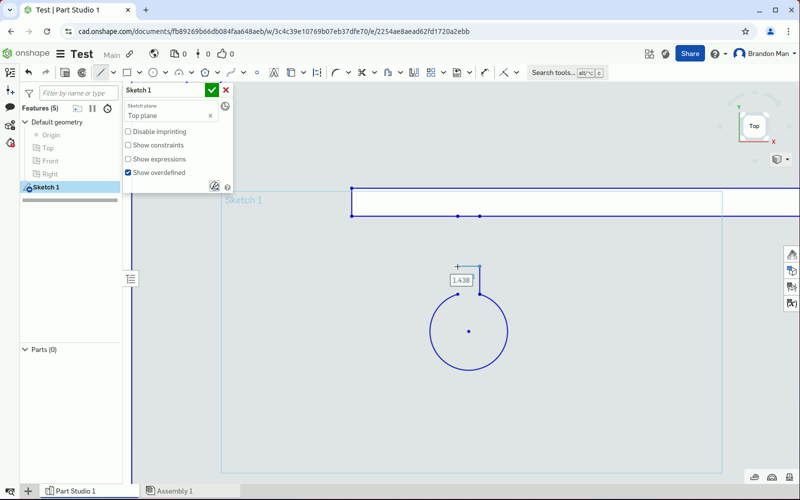
scroll(6)
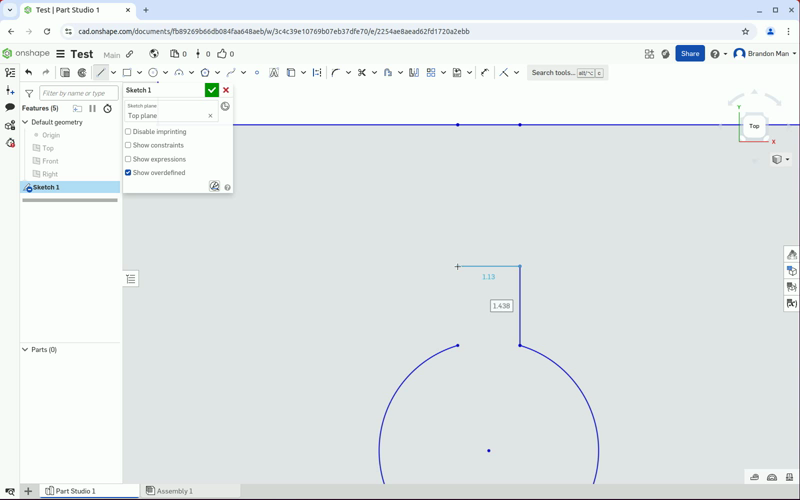
click(457, 266)
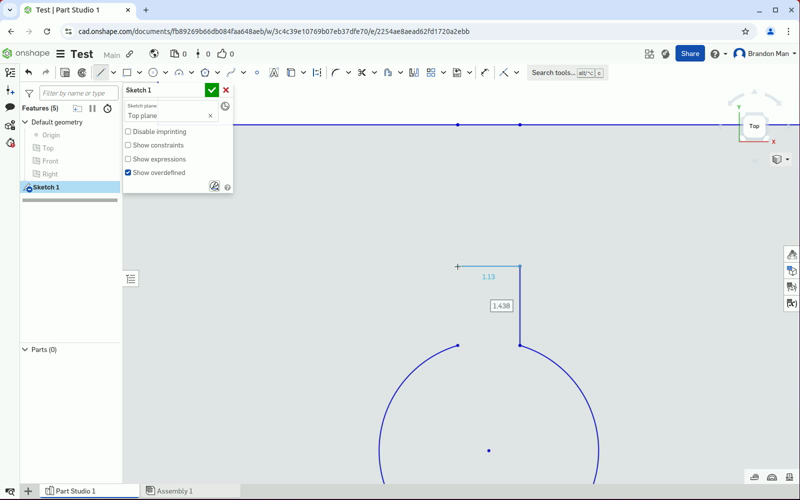
scroll(-6)
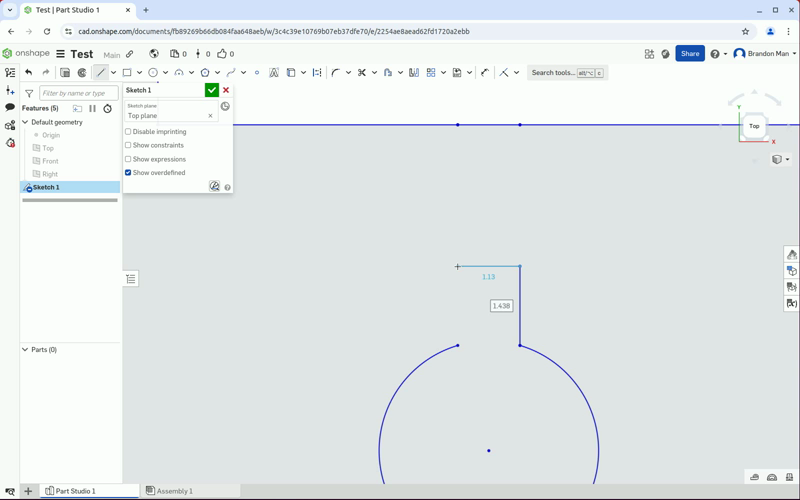
scroll(-6)
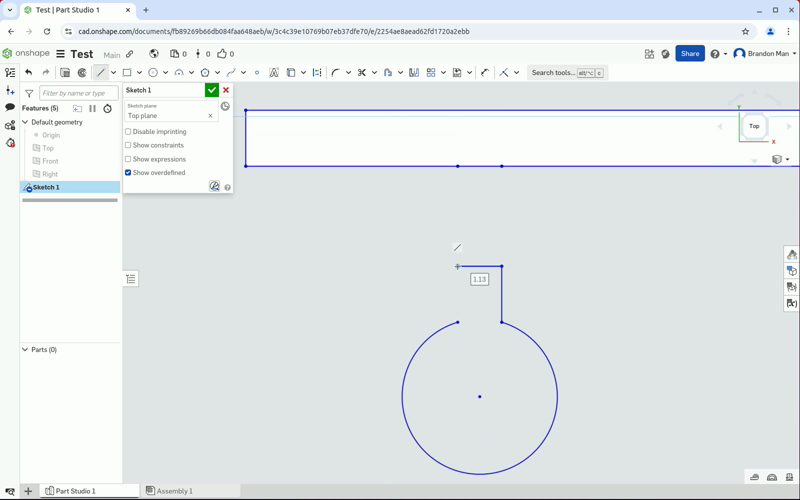
scroll(-6)
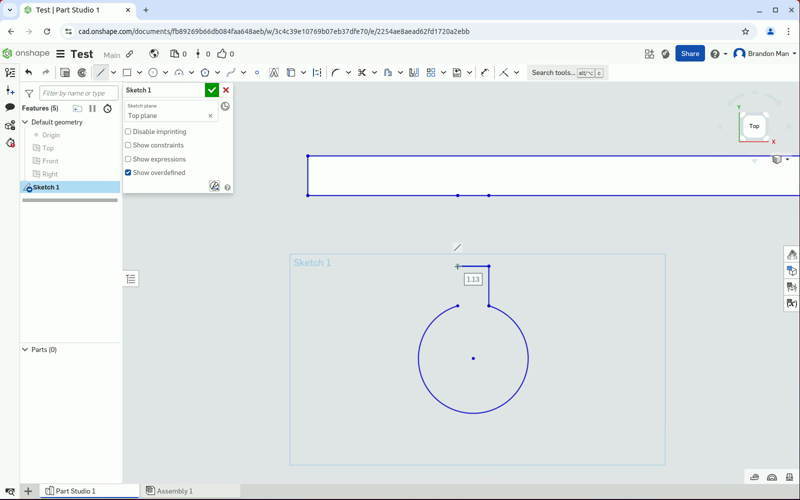
scroll(-6)
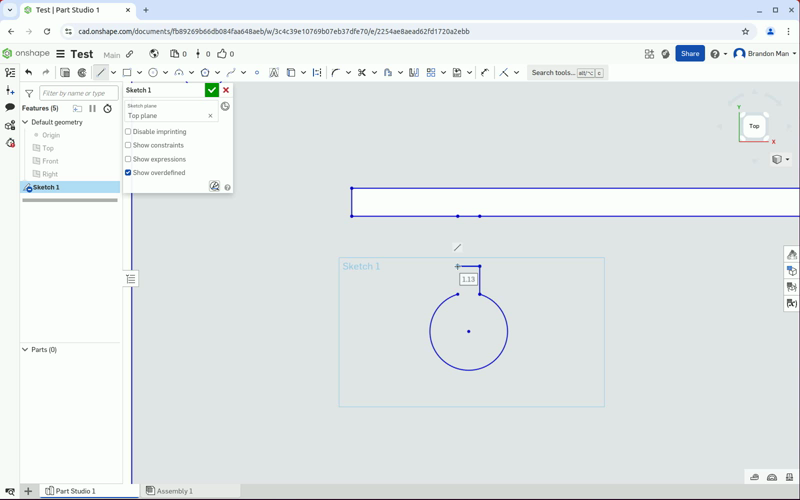
scroll(-6)
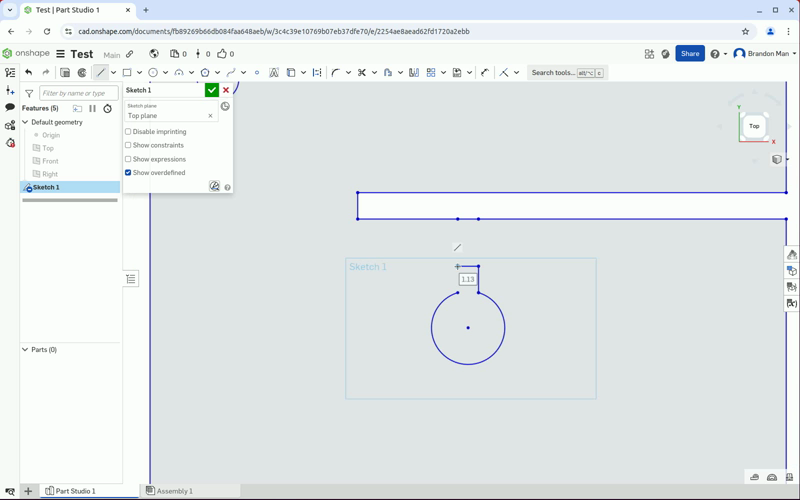
scroll(-6)
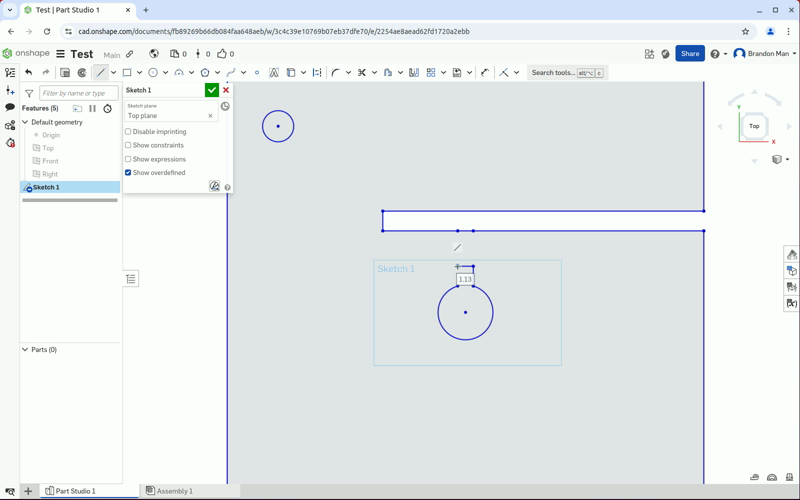
scroll(-6)
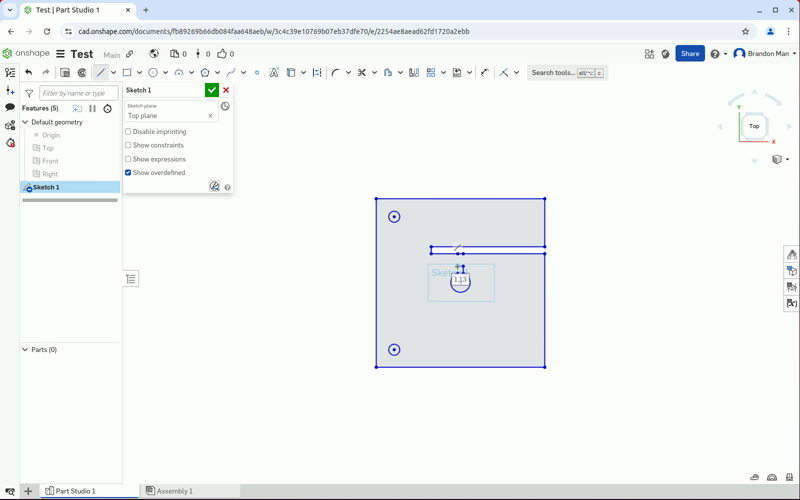
key_up(shift)
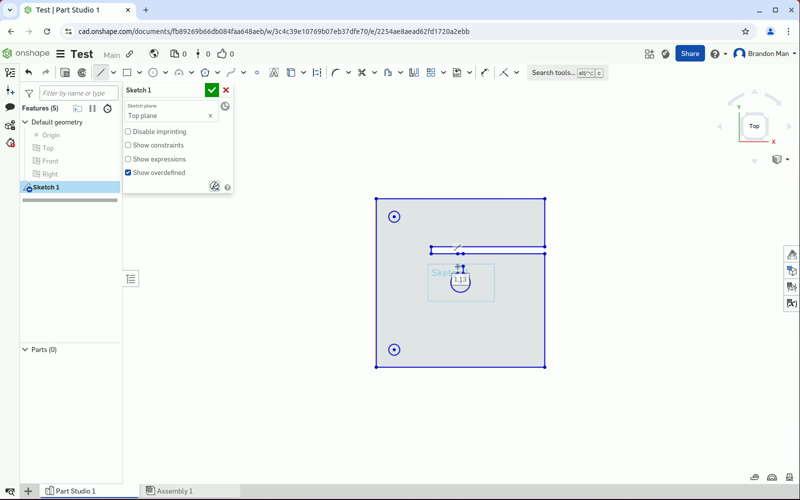
mouse_move(487, 266)
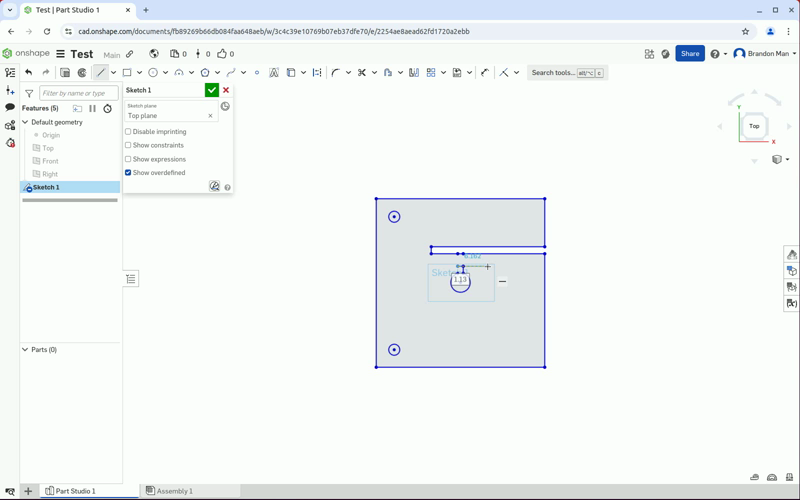
key_down(shift)
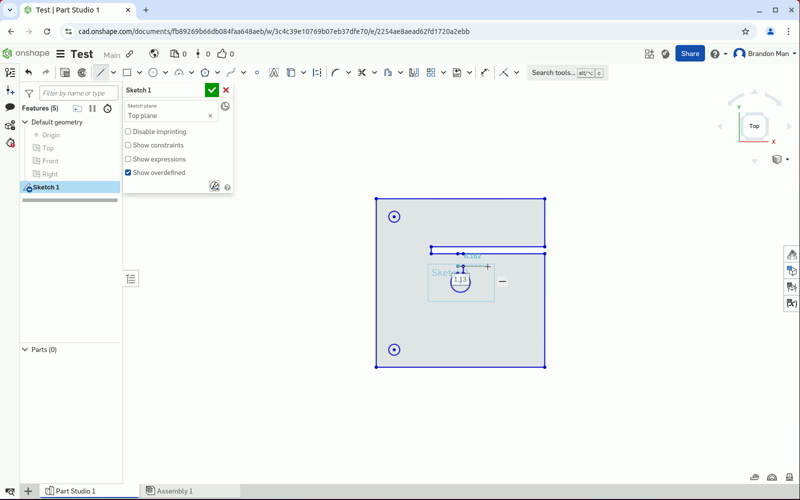
mouse_move(457, 273)
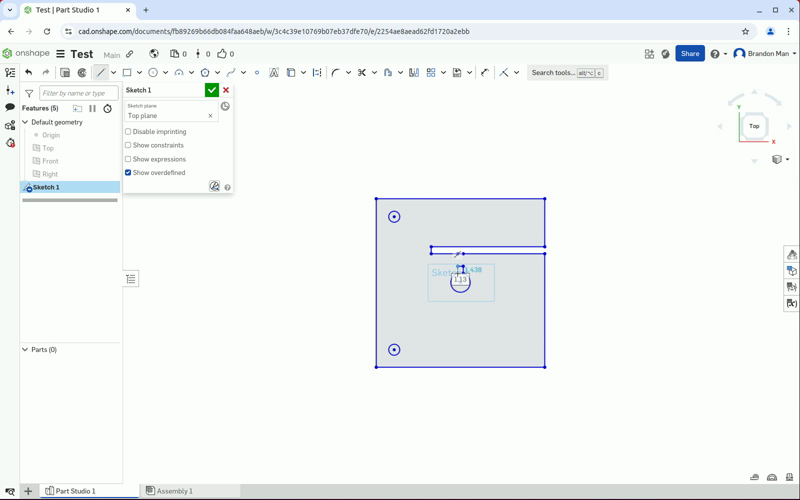
scroll(6)
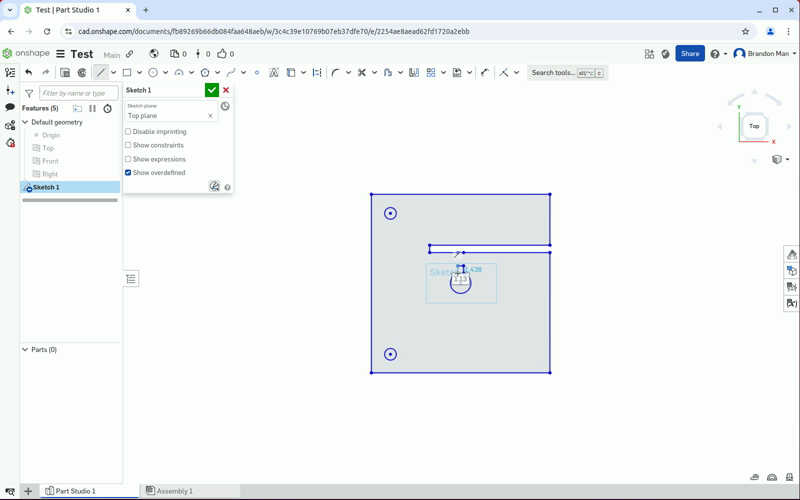
scroll(6)
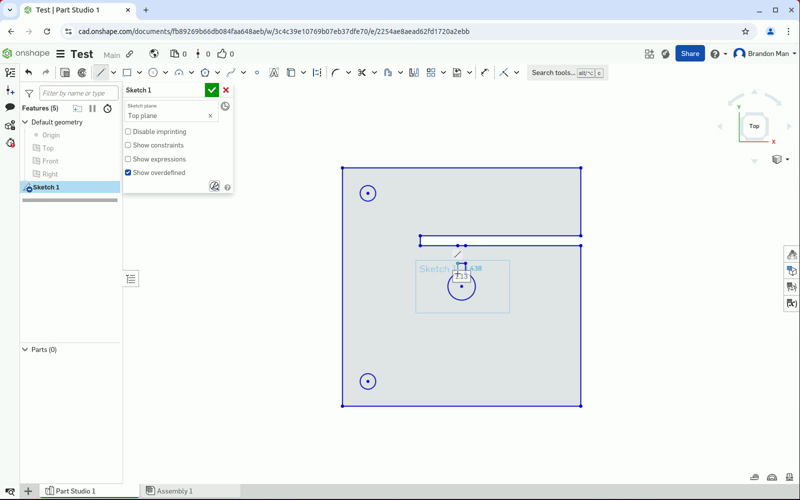
scroll(6)
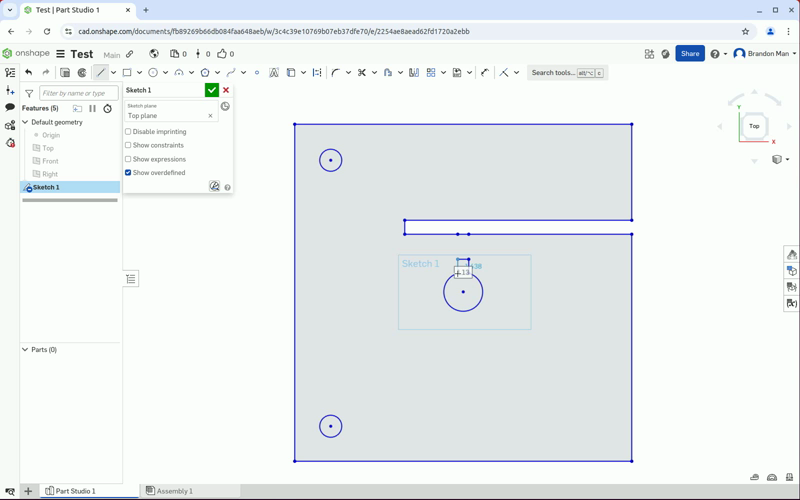
scroll(6)
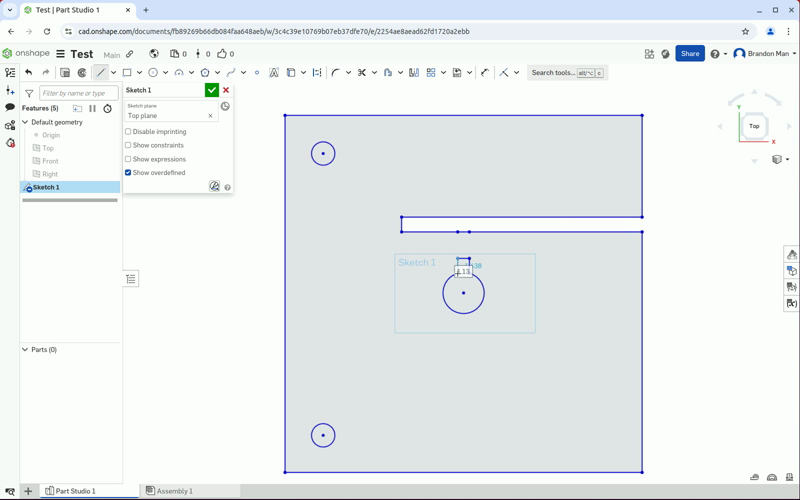
scroll(6)
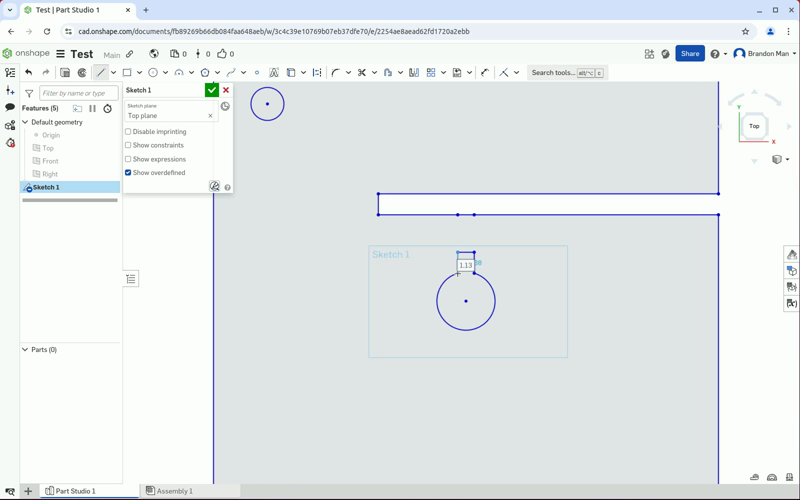
scroll(6)
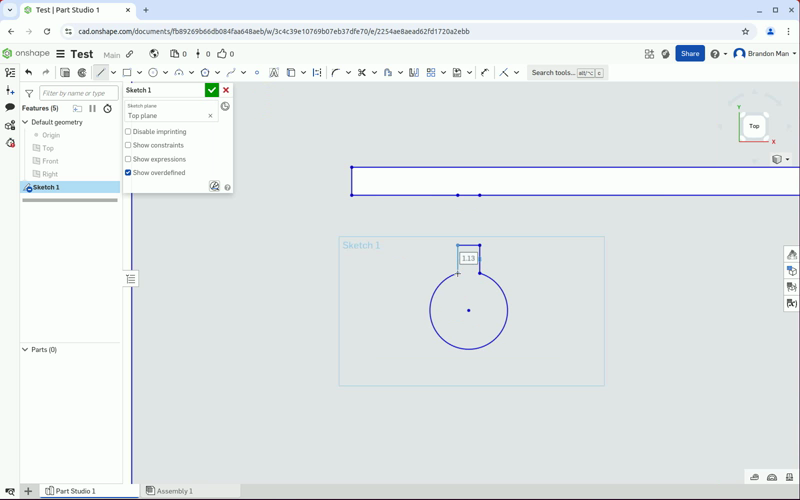
scroll(6)
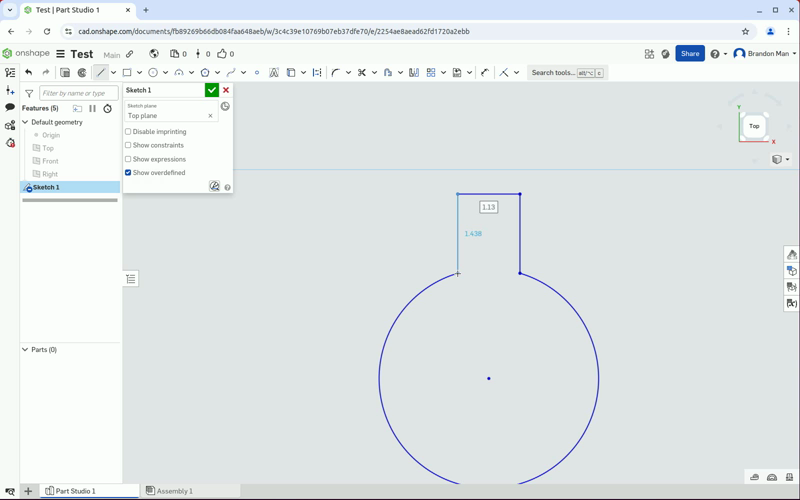
key_up(shift)
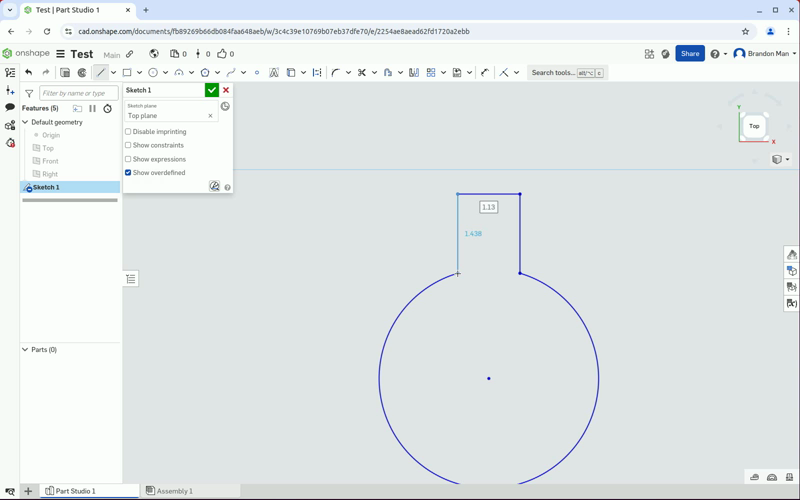
click(457, 273)
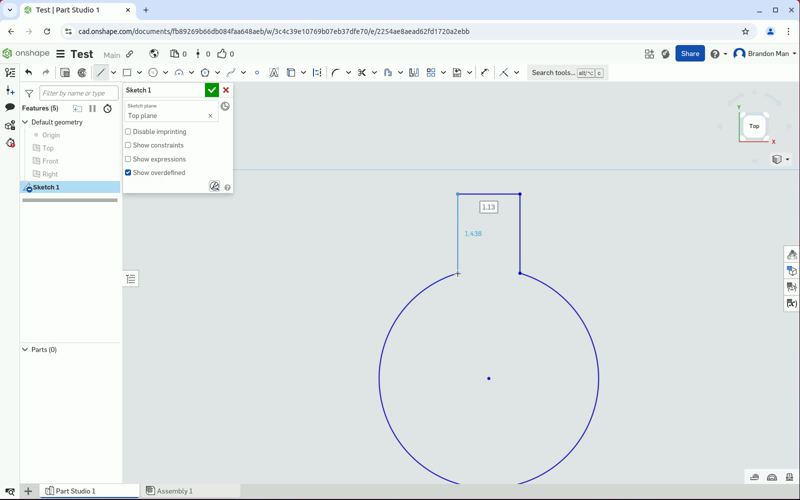
scroll(-6)
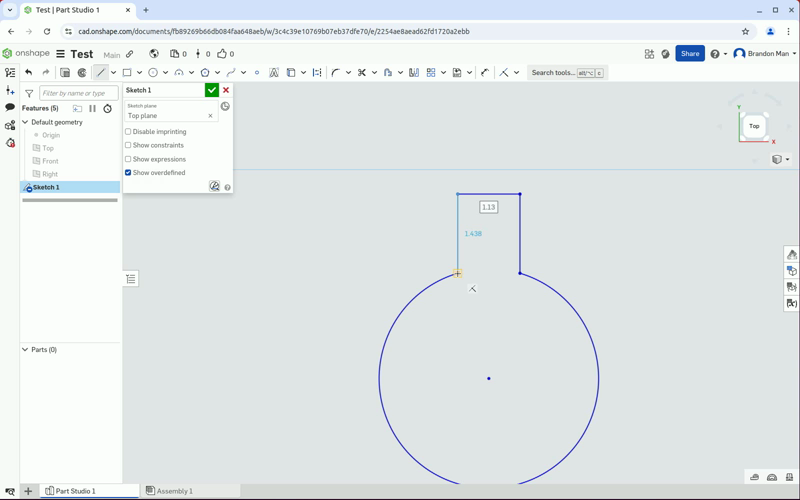
scroll(-6)
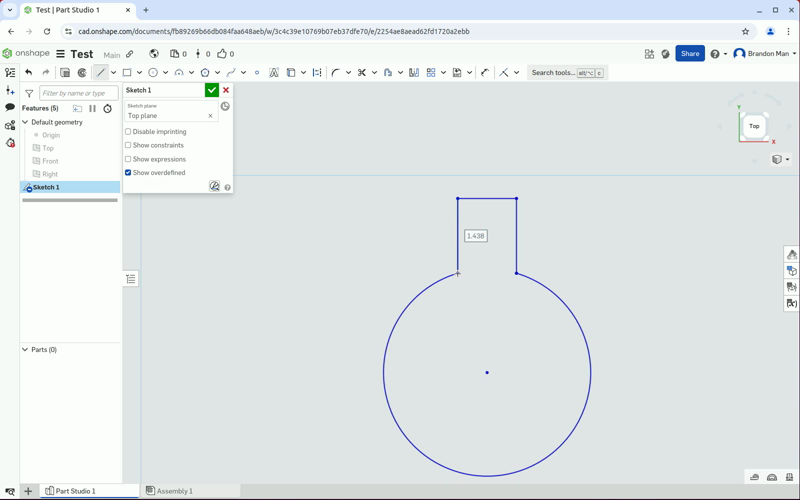
scroll(-6)
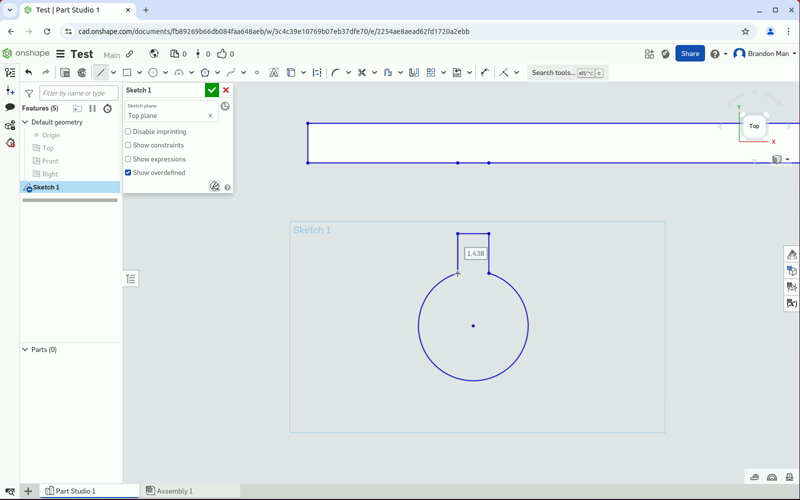
scroll(-6)
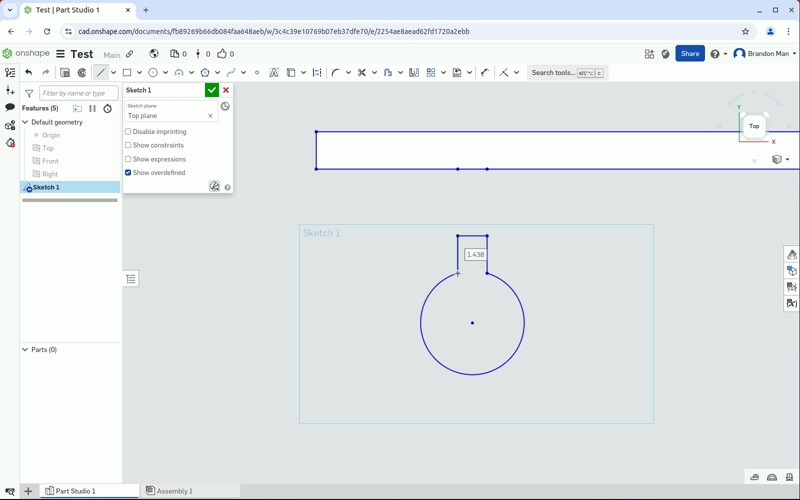
scroll(-6)
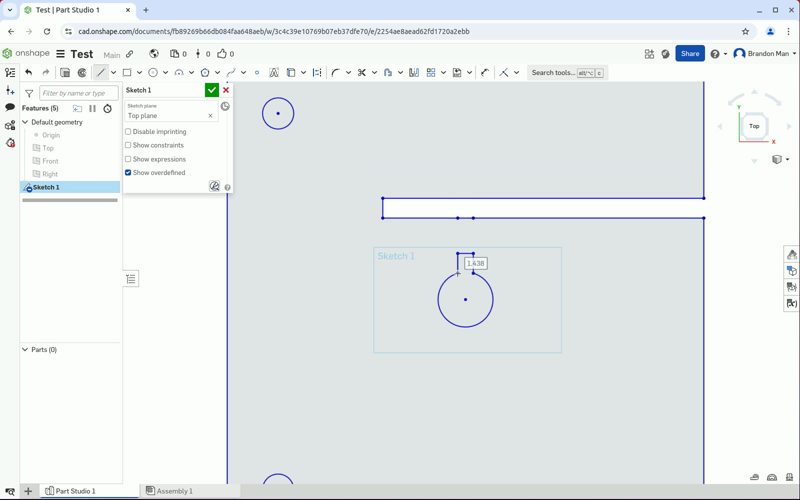
scroll(-6)
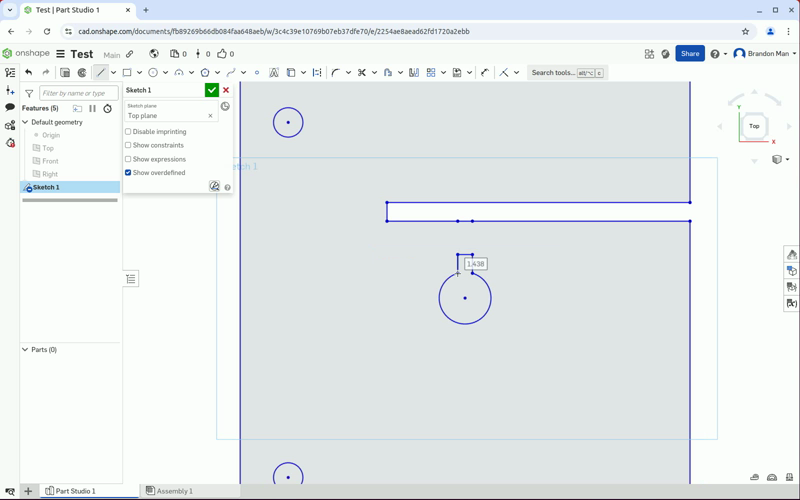
scroll(-6)
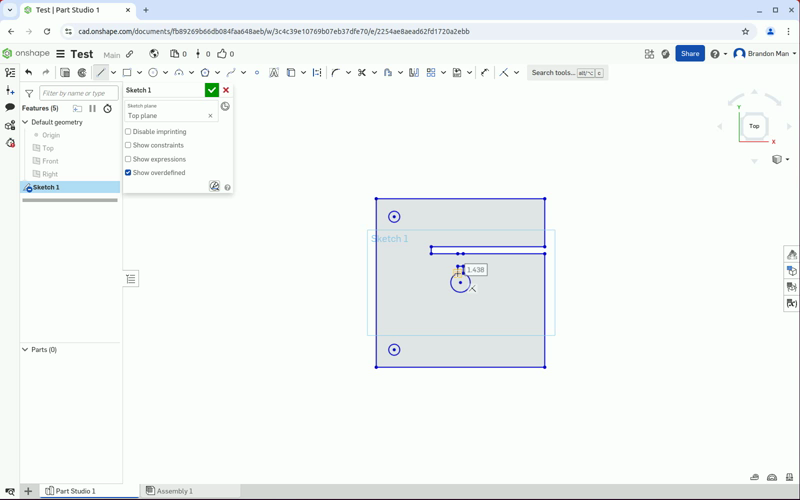
key(esc)
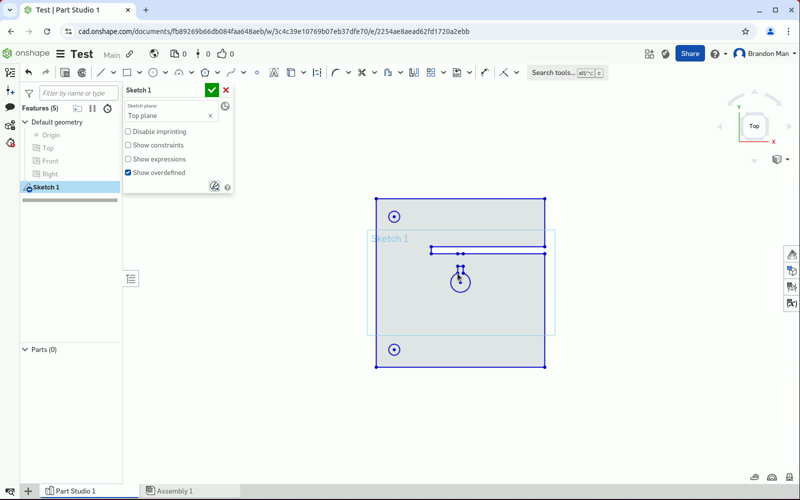
key(c)
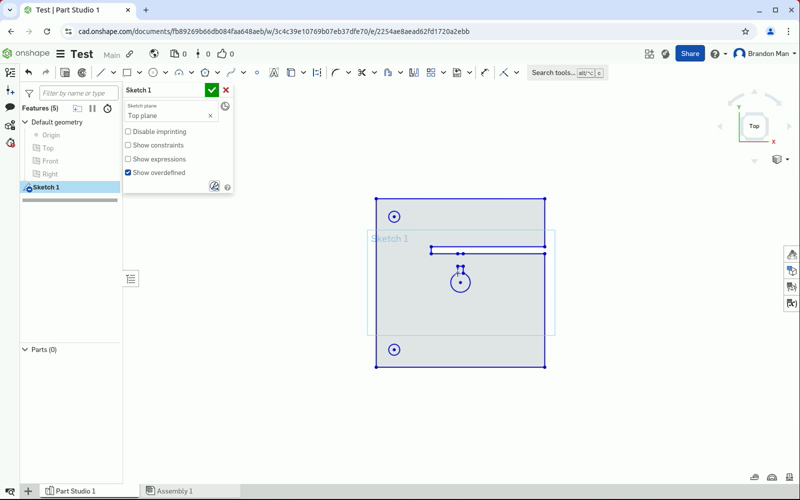
key_down(shift)
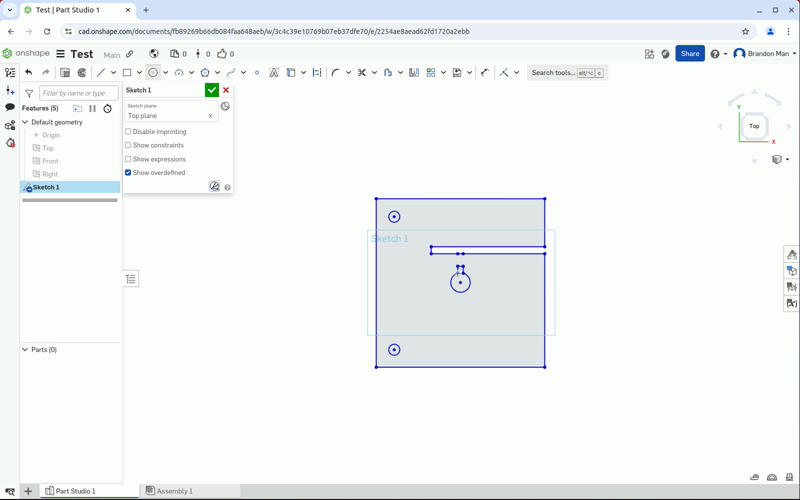
mouse_move(527, 349)
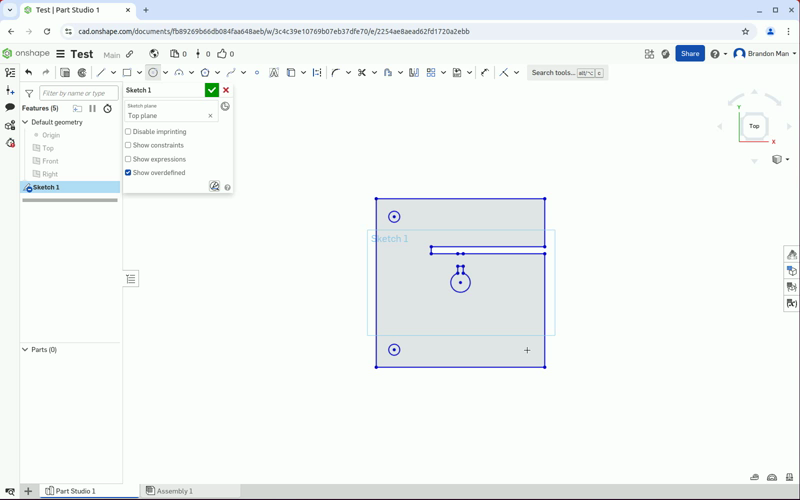
click(527, 349)
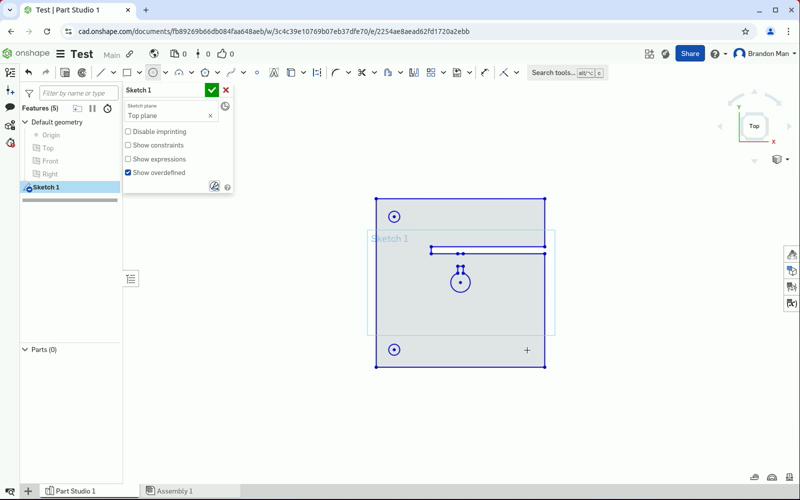
key_up(shift)
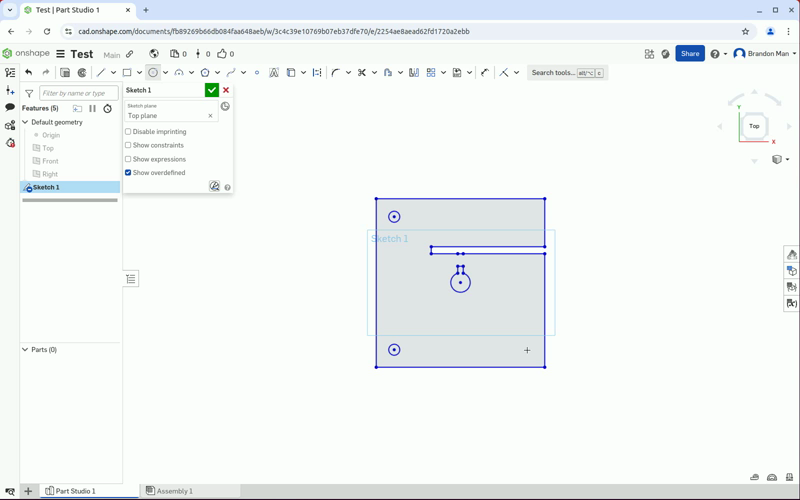
mouse_move(532, 349)
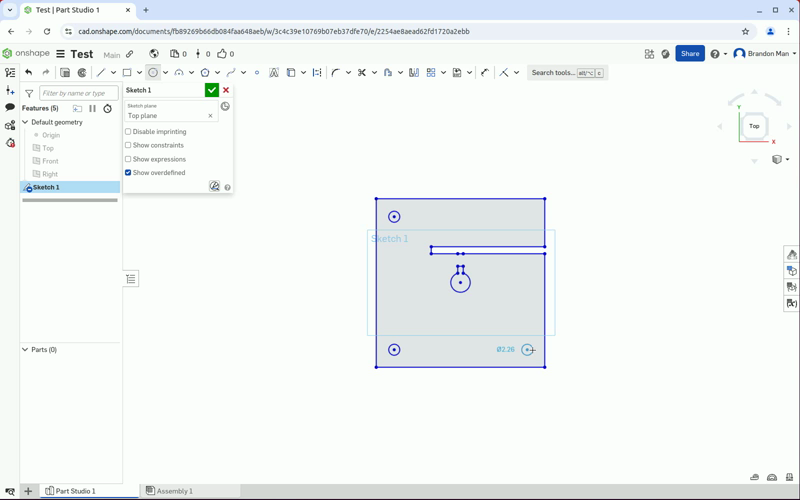
click(532, 349)
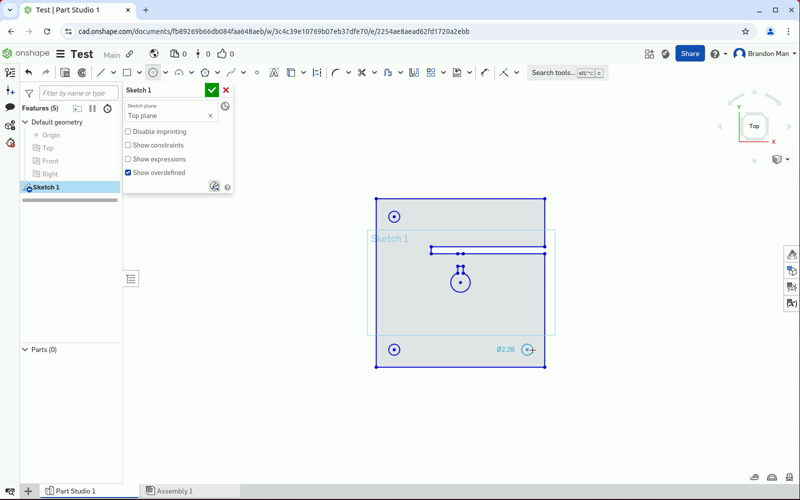
key(esc)
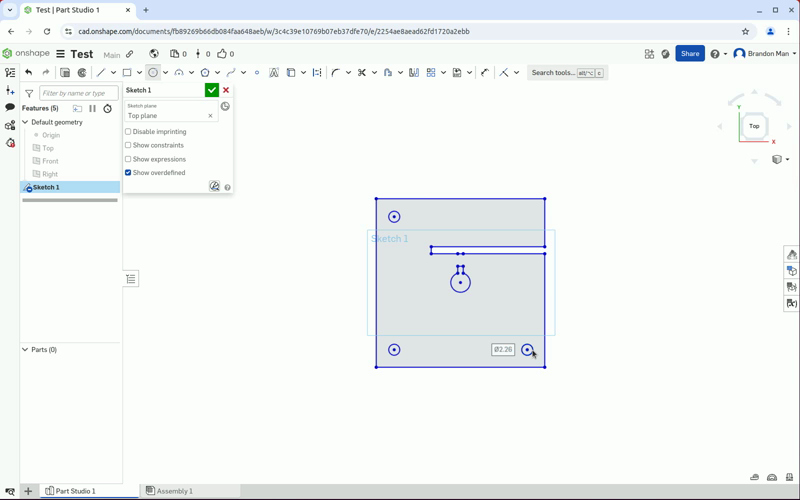
key(c)
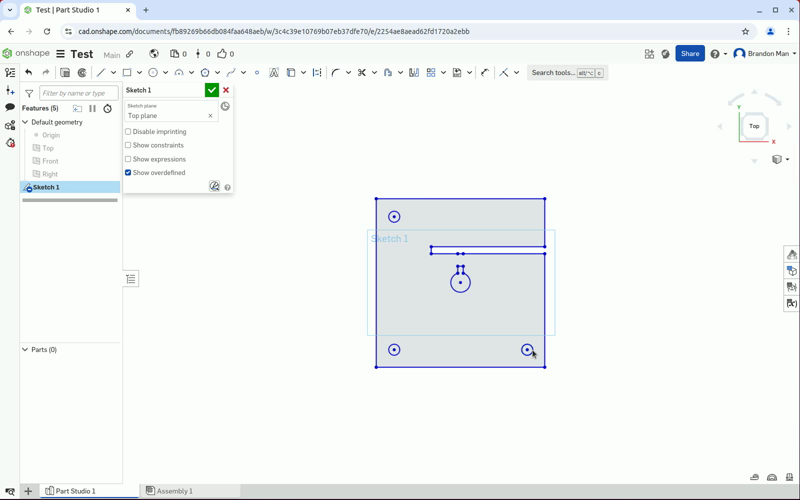
key_down(shift)
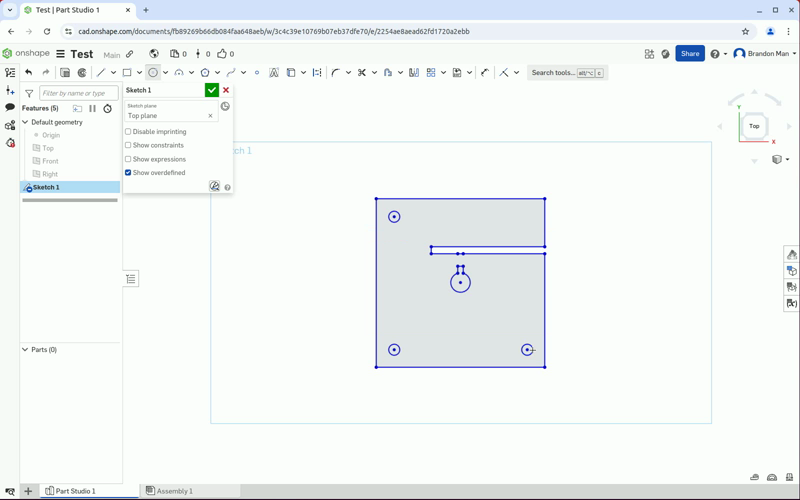
mouse_move(527, 216)
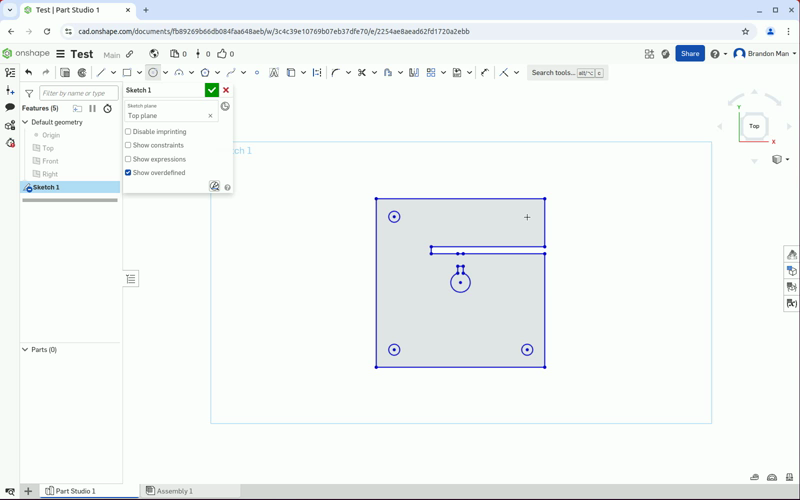
click(527, 216)
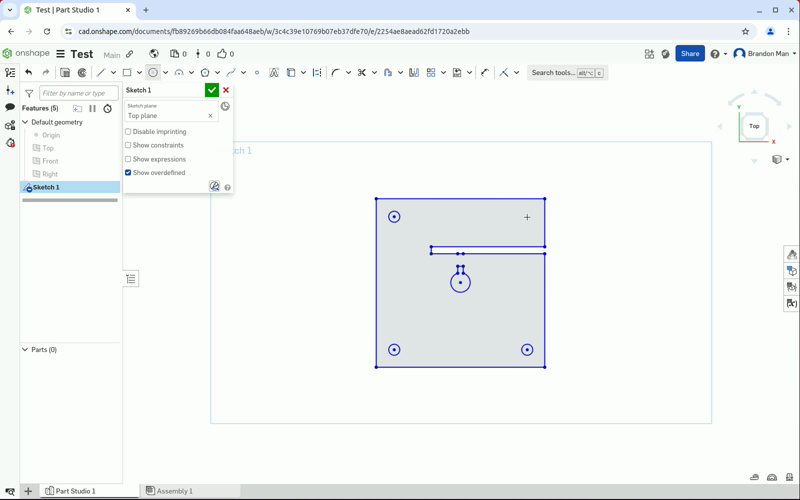
key_up(shift)
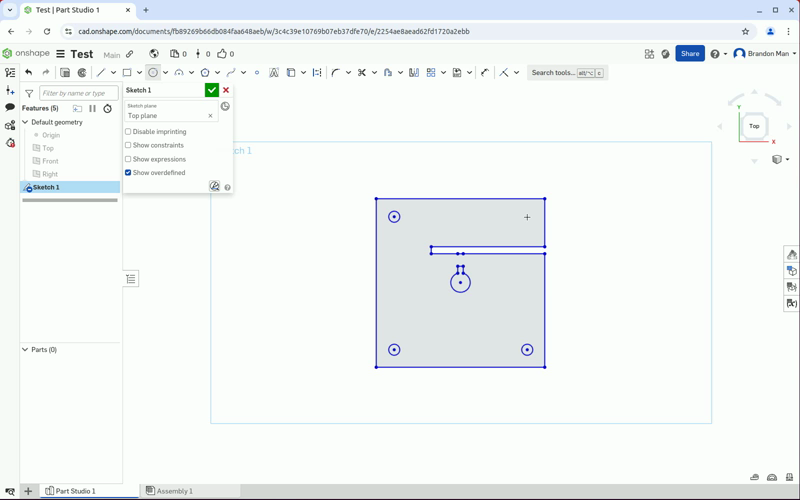
mouse_move(532, 216)
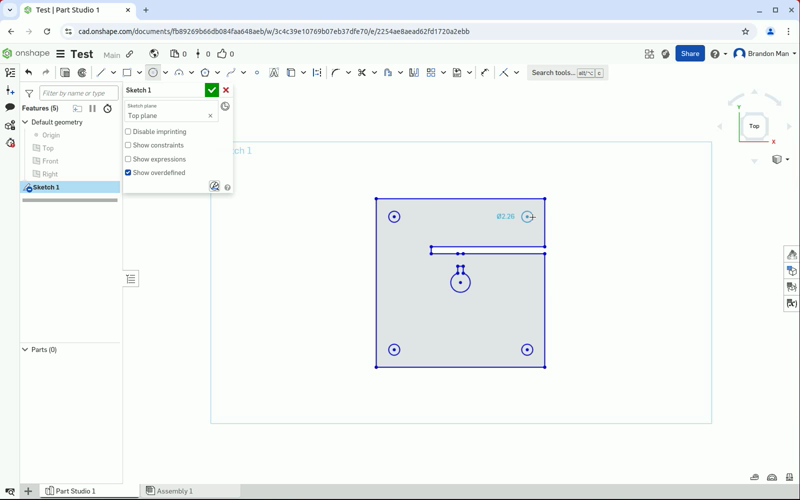
click(532, 216)
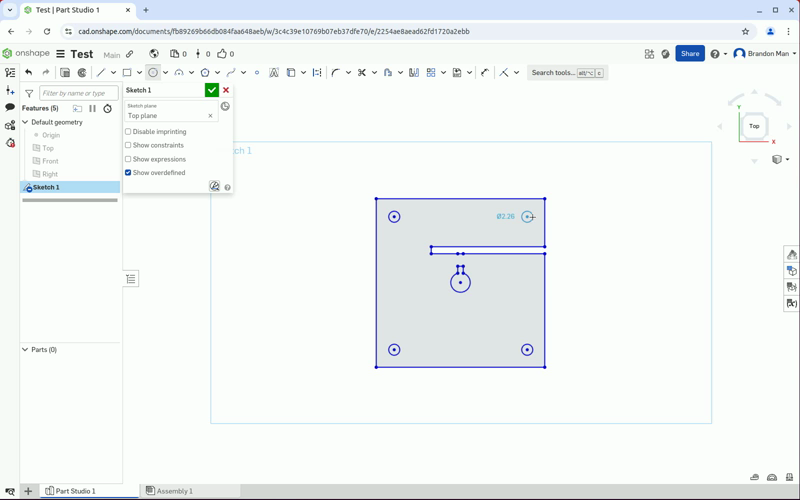
key(esc)
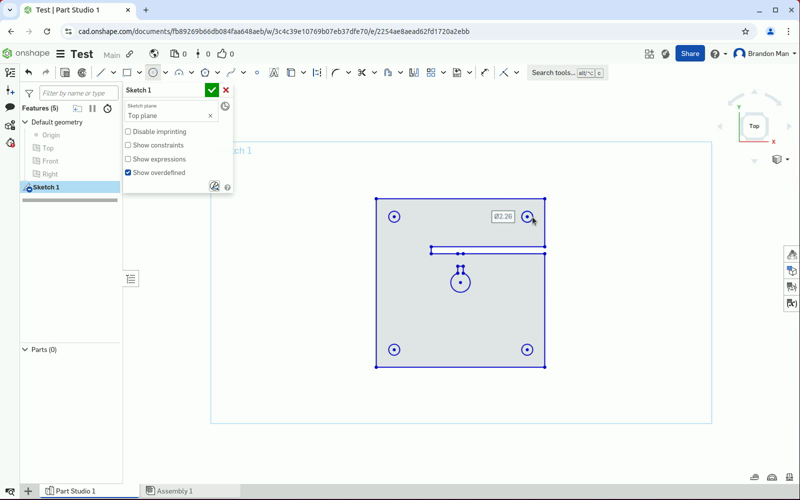
mouse_move(402, 275)
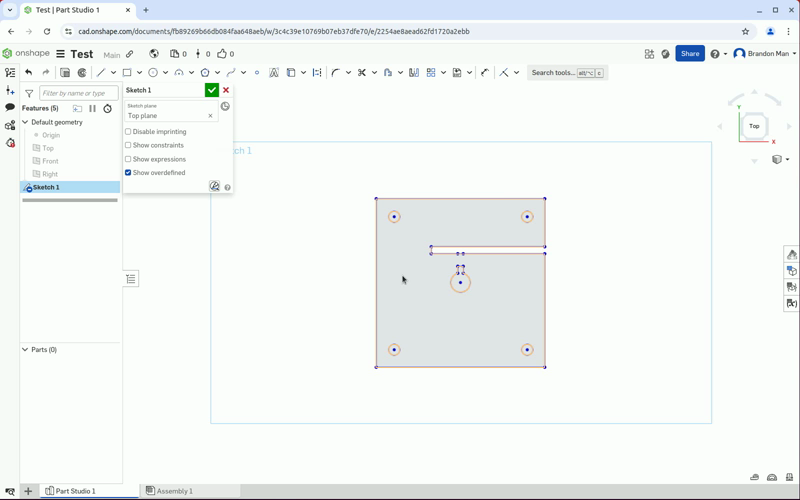
click(402, 275)
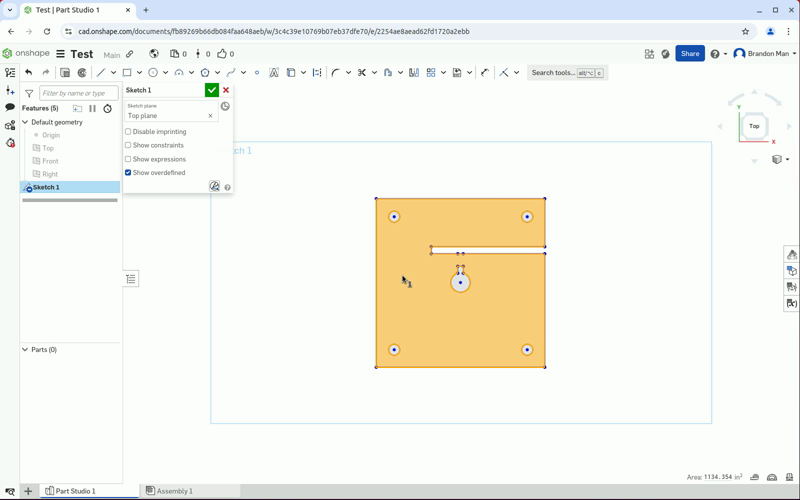
mouse_move(73, 352)
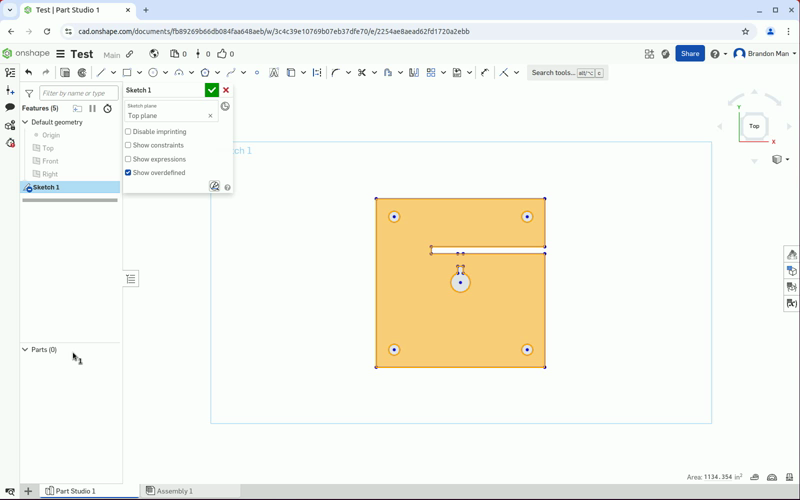
key(shift+y)
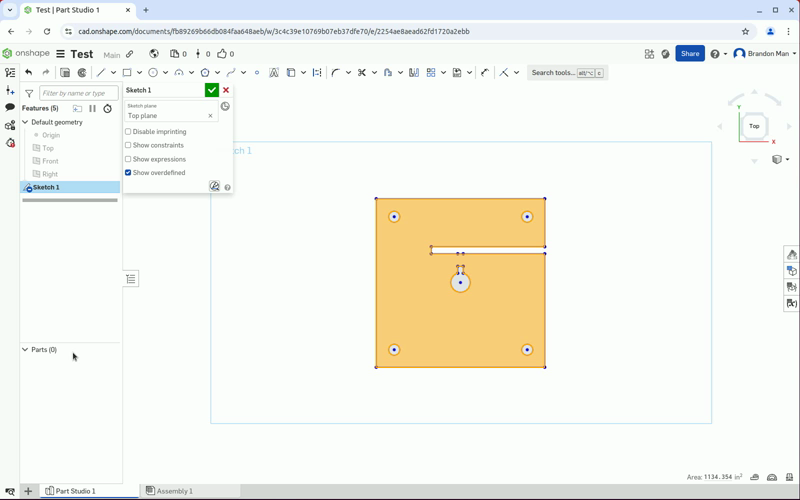
key(shift+e)
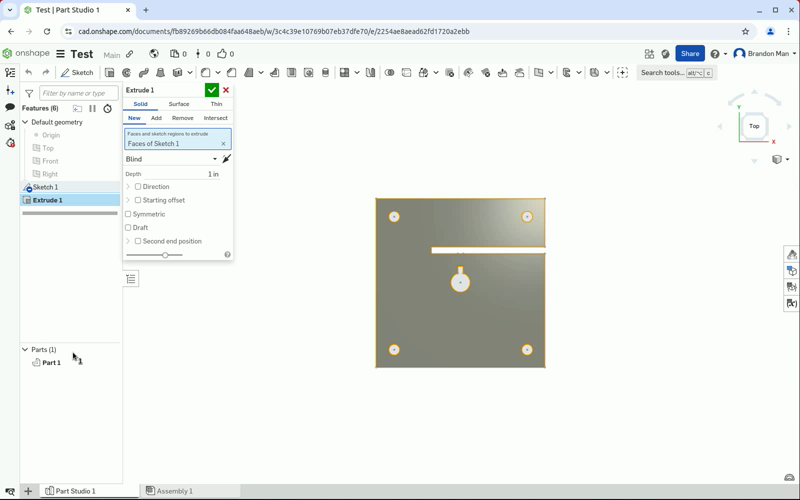
mouse_move(143, 106)
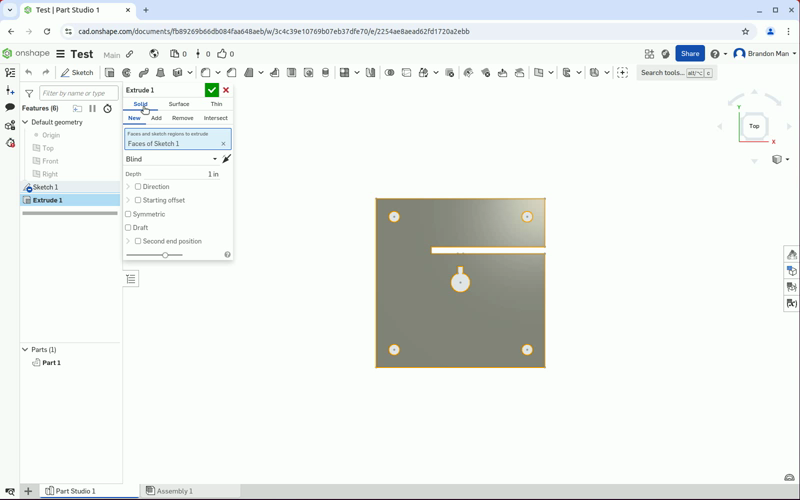
click(143, 106)
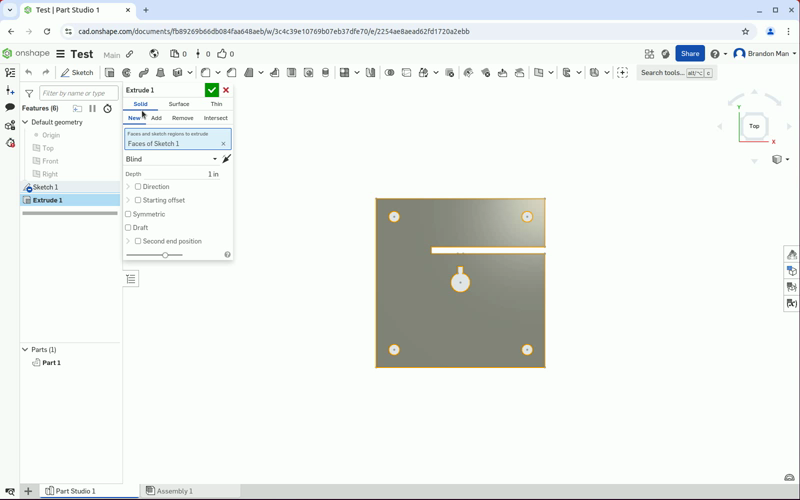
mouse_move(137, 120)
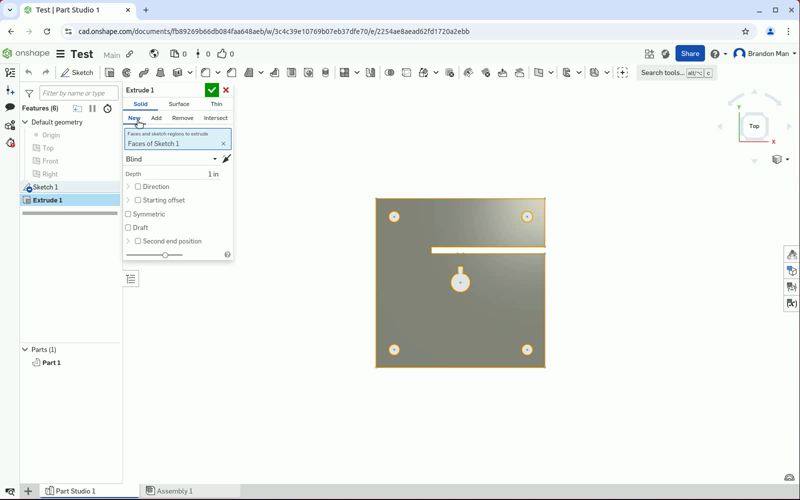
click(137, 120)
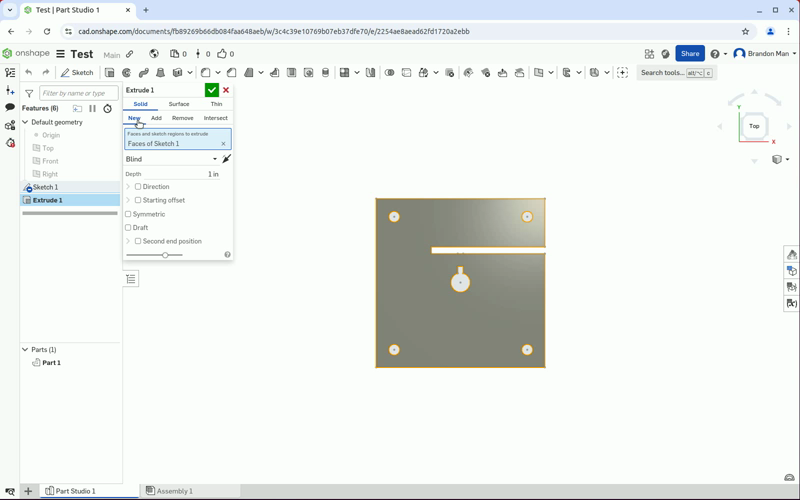
key(tab, 4)
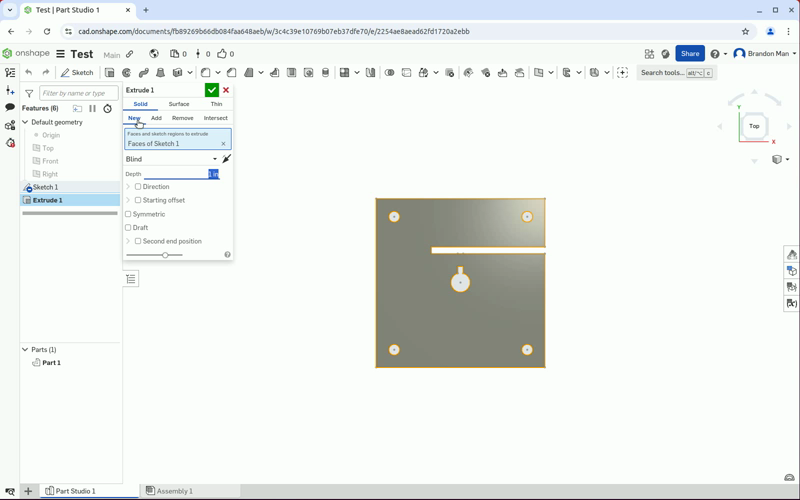
text(1.444)
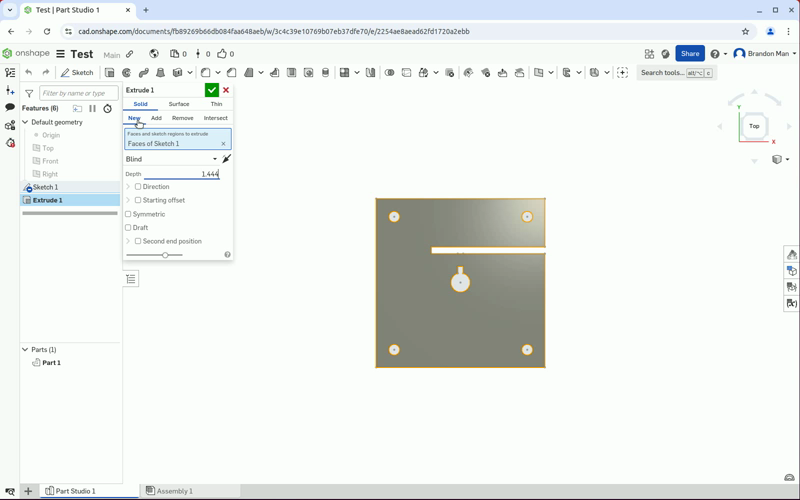
key(enter)
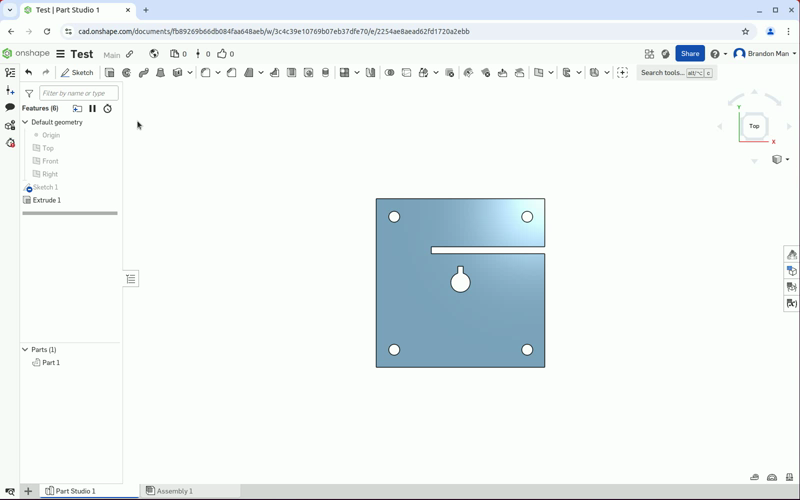
key(shift+h)
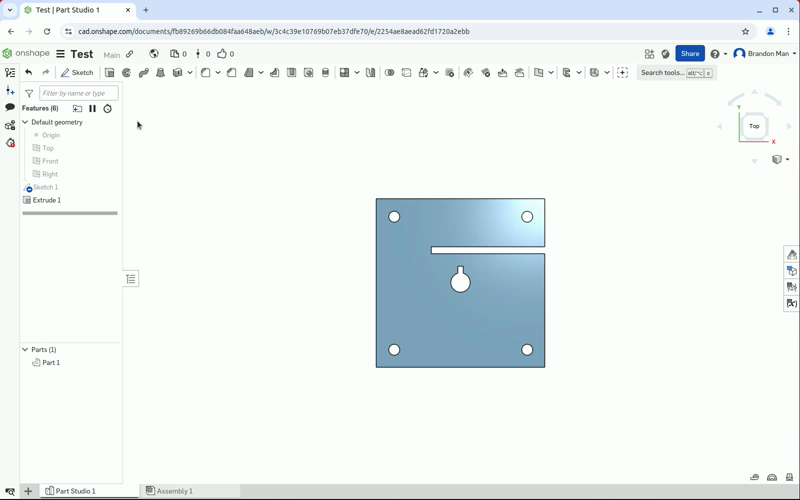
key(shift+h)
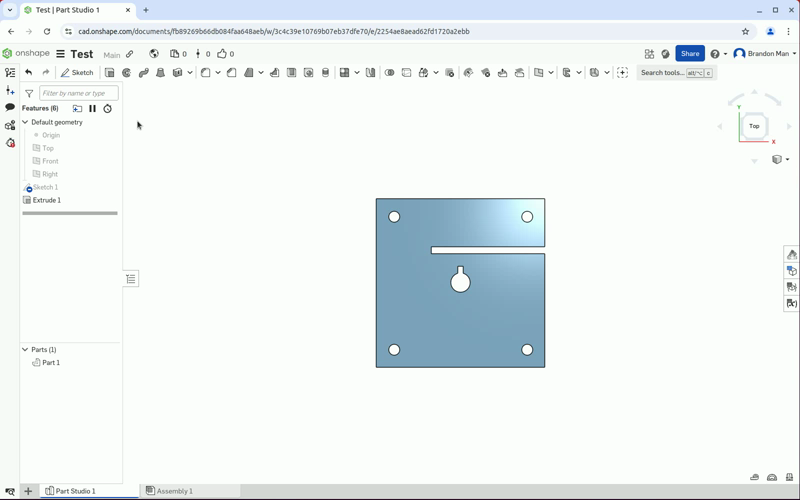
mouse_move(73, 189)
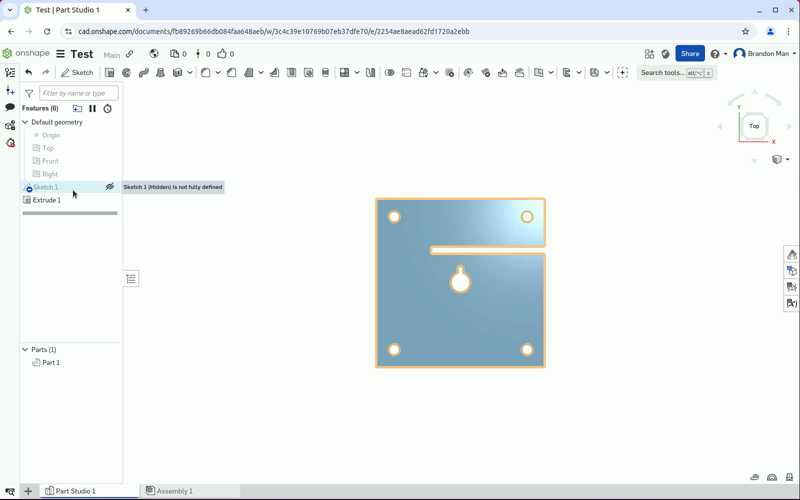
click(73, 189)
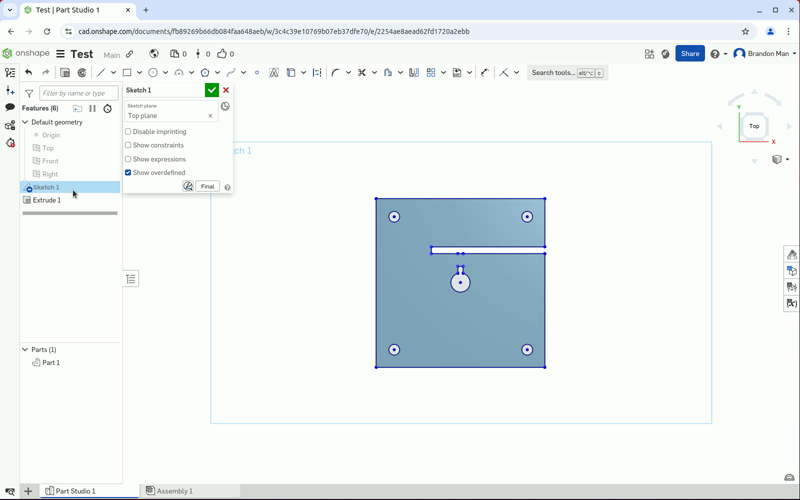
mouse_move(229, 92)
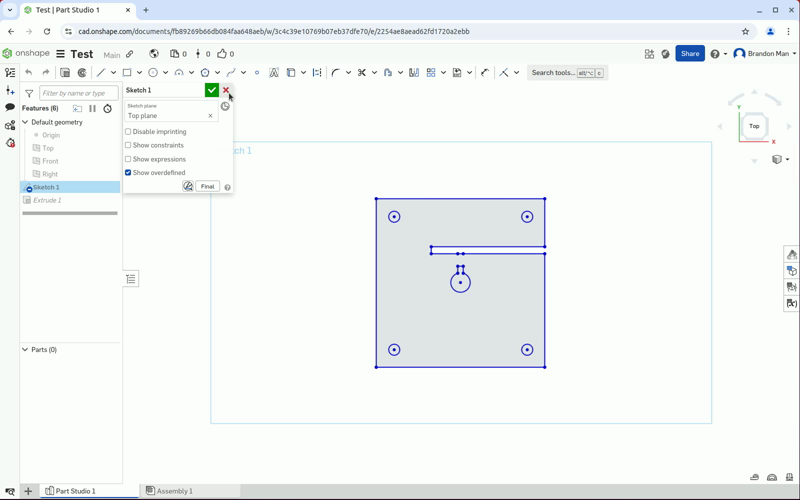
click(229, 92)
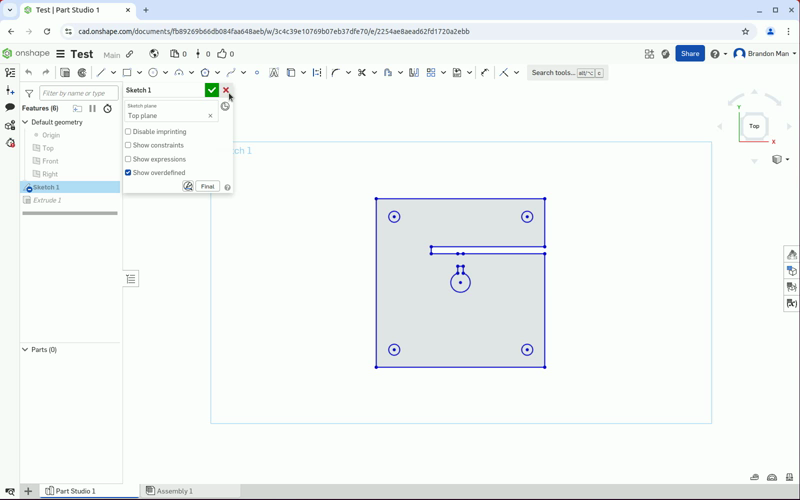
key(shift+s)
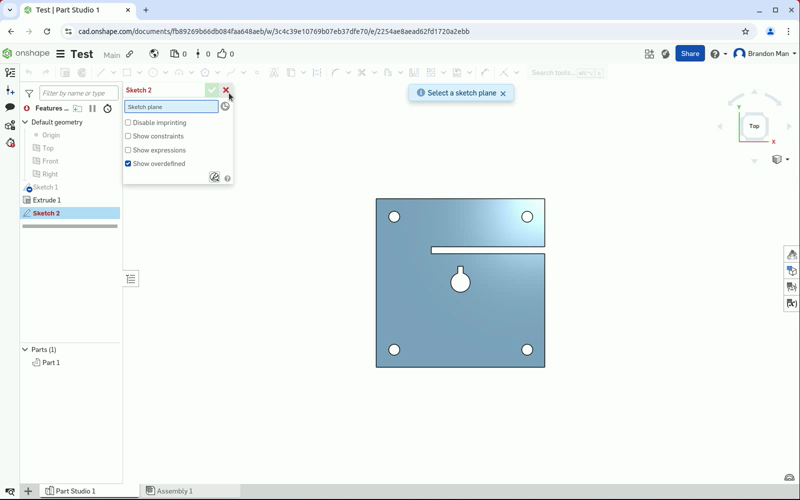
mouse_move(73, 150)
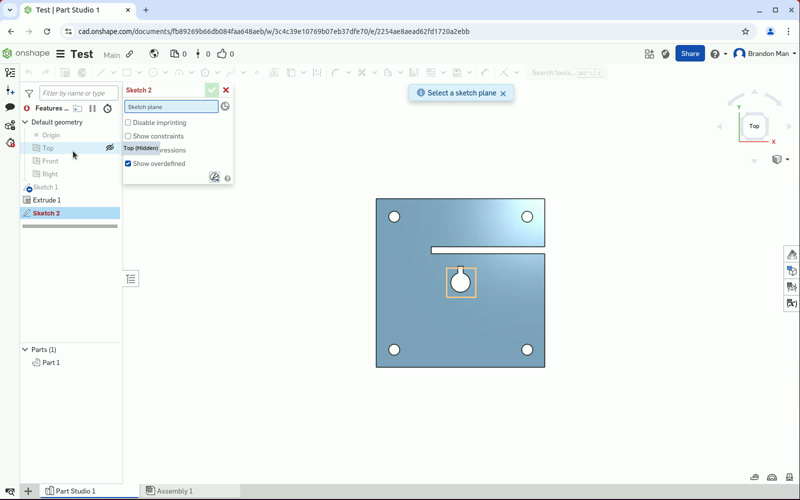
click(73, 150)
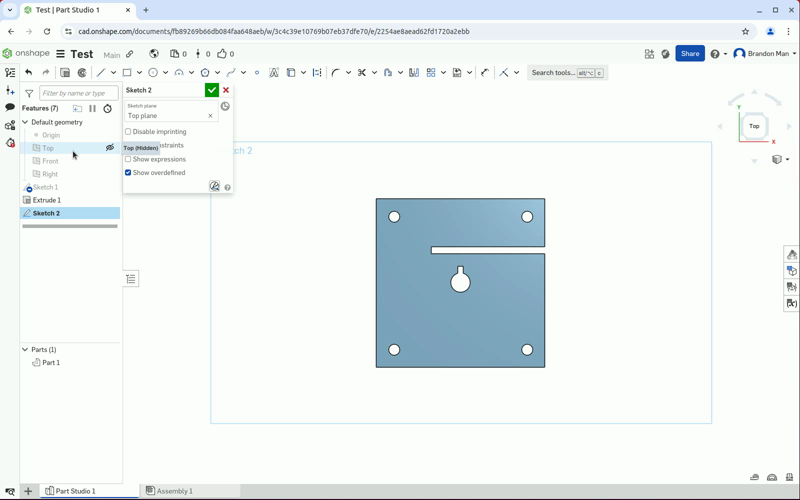
mouse_move(73, 352)
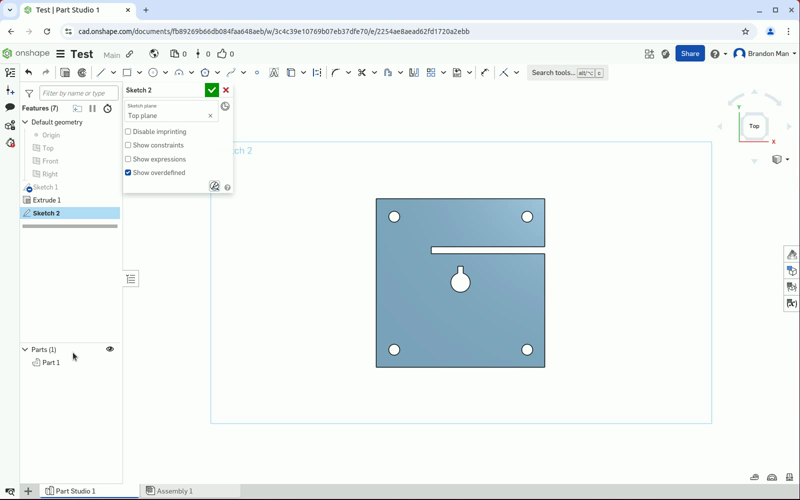
key(y)
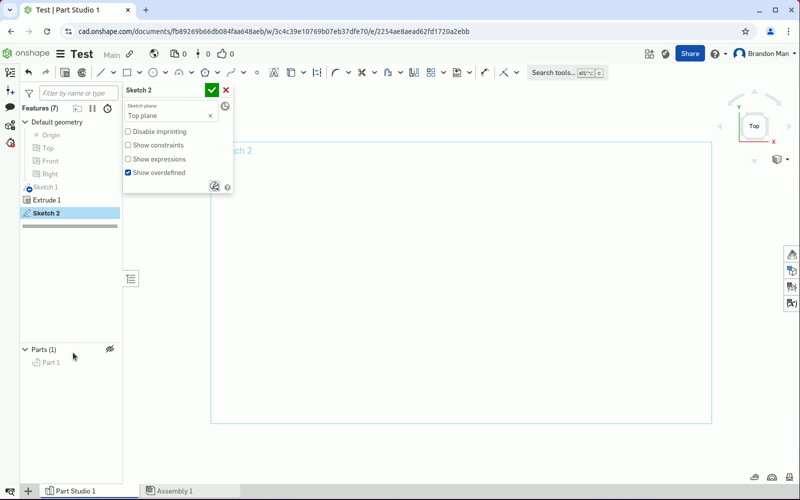
key(l)
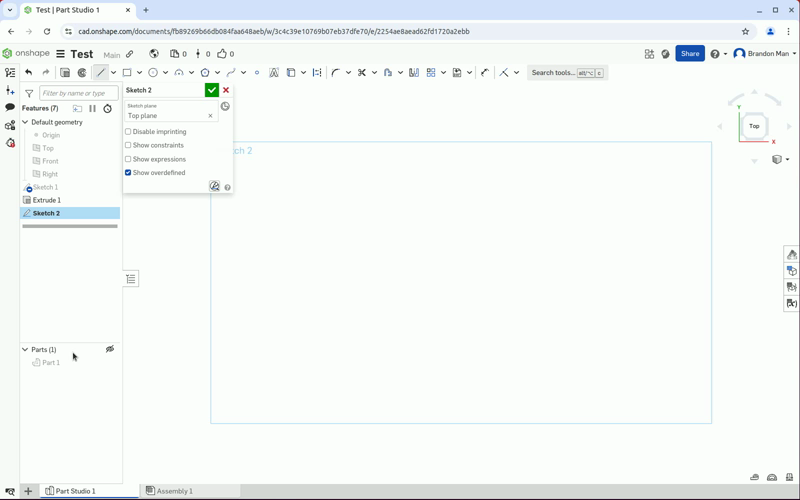
key_down(shift)
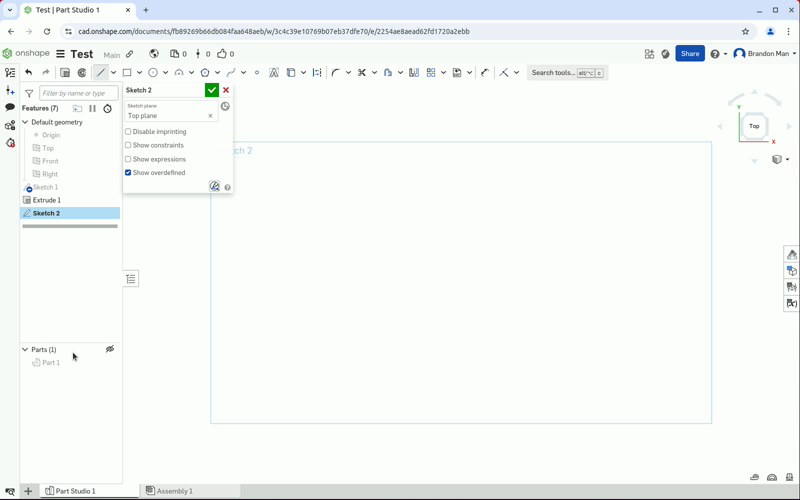
mouse_move(432, 254)
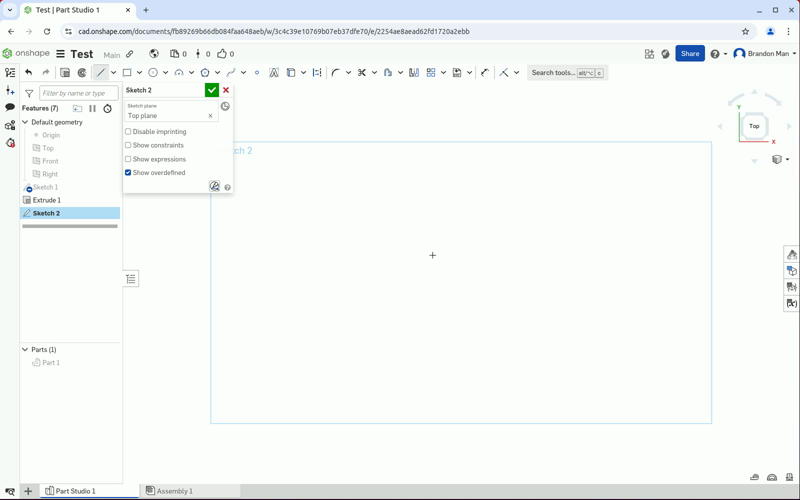
click(432, 254)
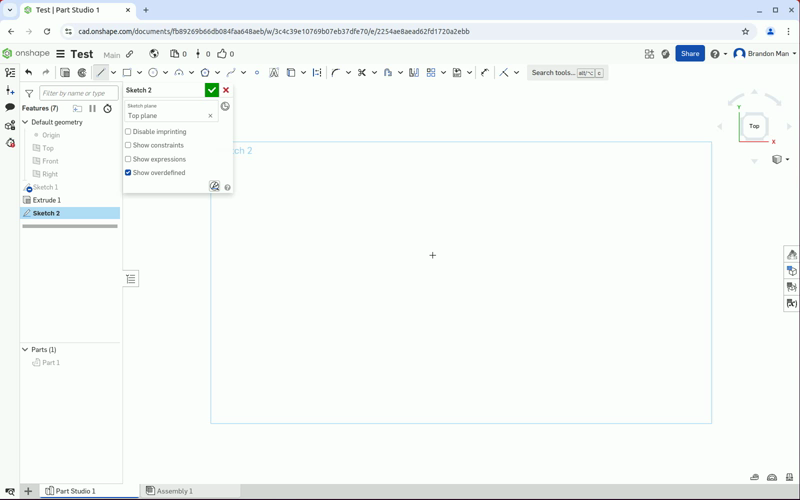
key_up(shift)
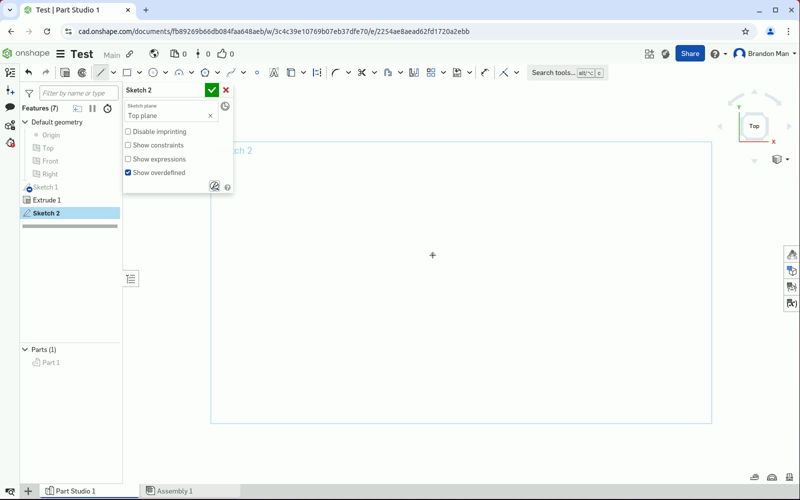
key_down(shift)
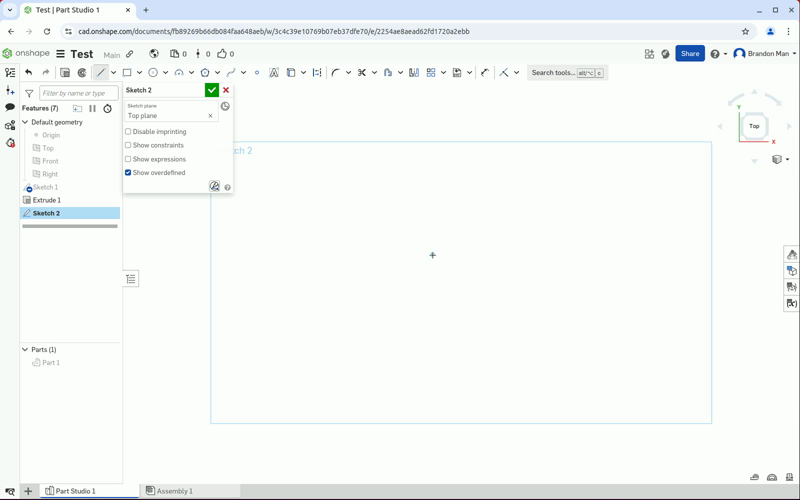
mouse_move(462, 254)
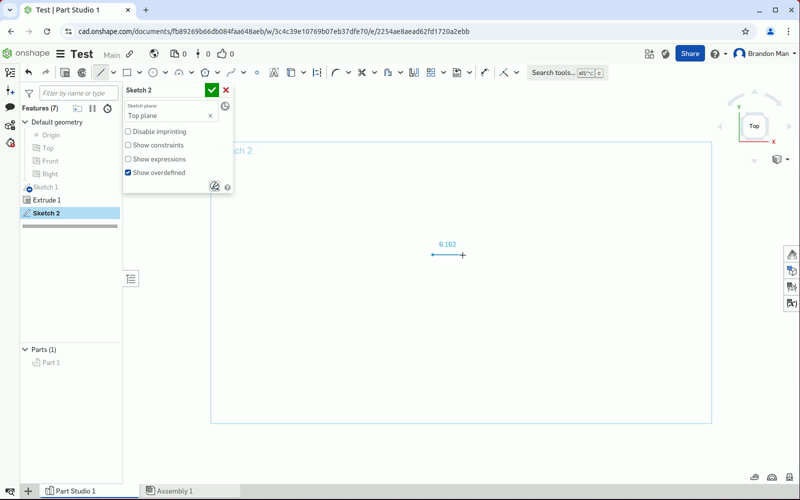
mouse_move(458, 254)
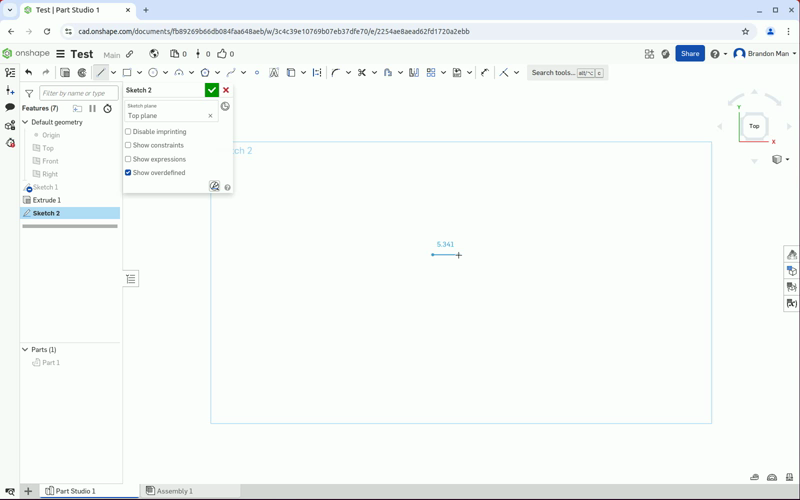
click(458, 254)
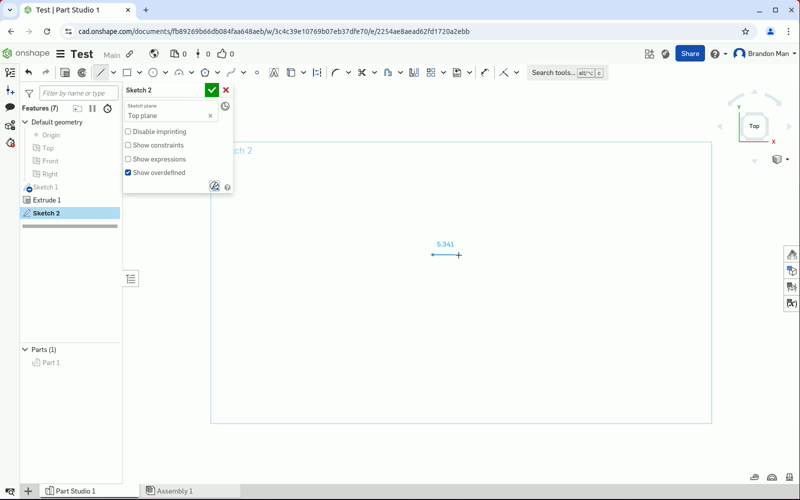
key_up(shift)
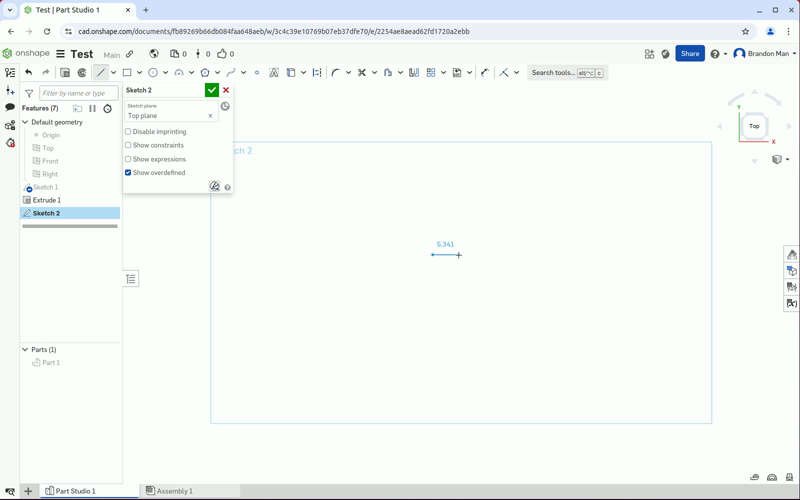
key_down(shift)
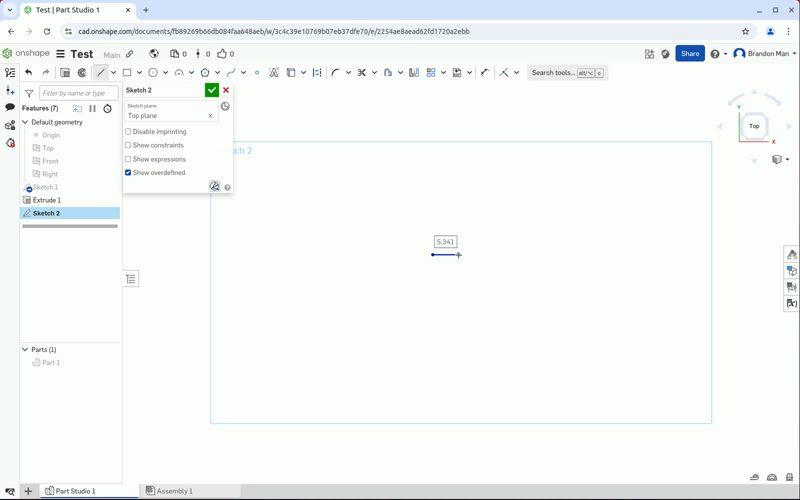
mouse_move(488, 254)
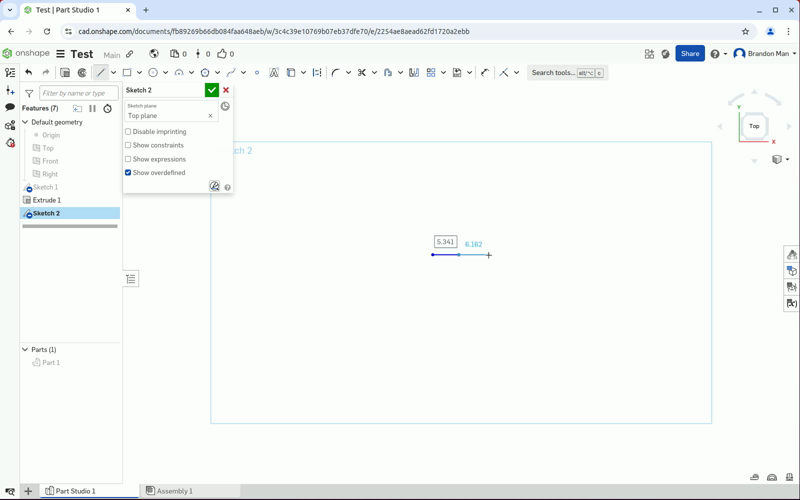
mouse_move(463, 254)
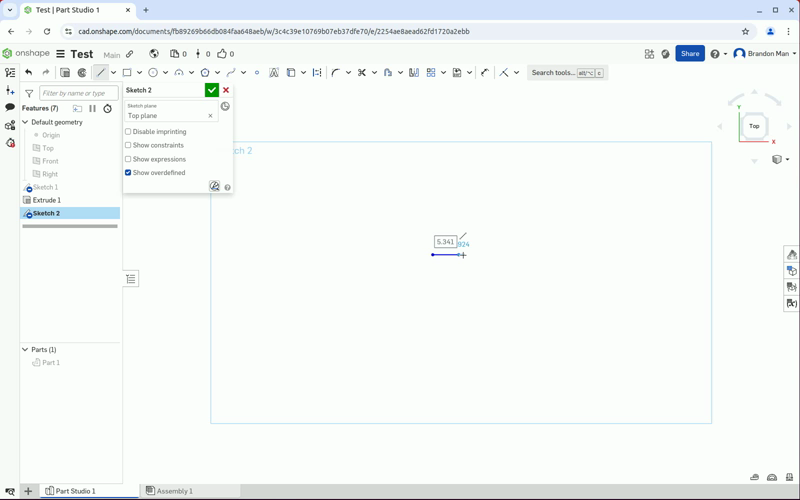
scroll(6)
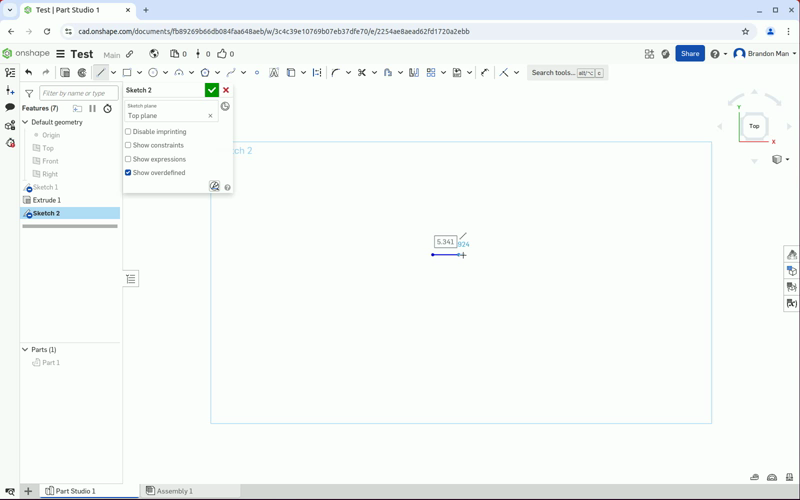
scroll(6)
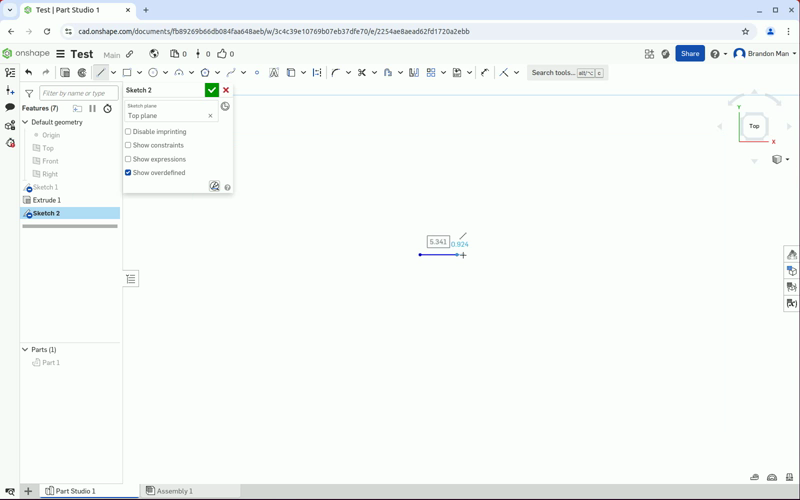
scroll(6)
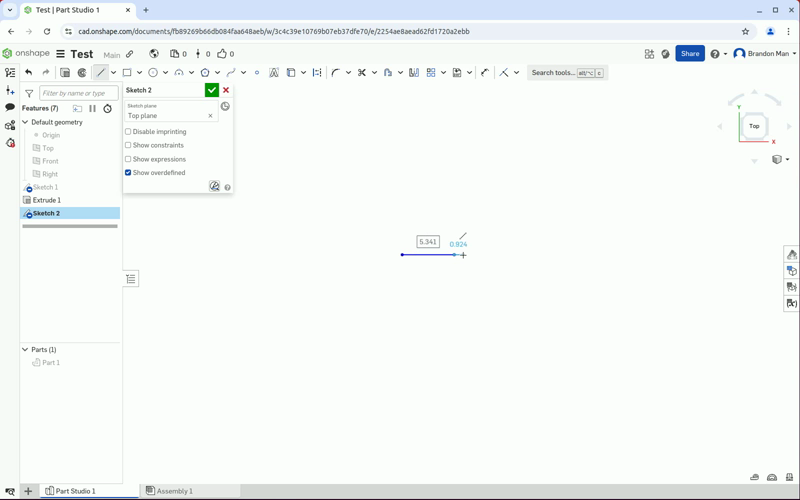
scroll(6)
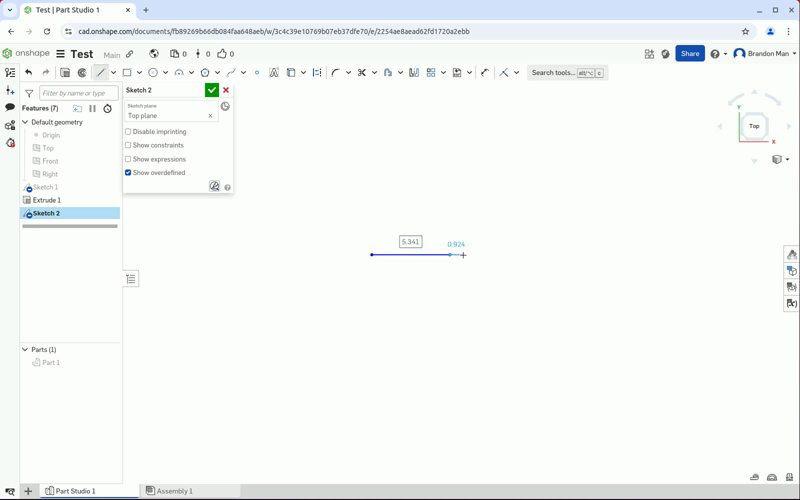
scroll(6)
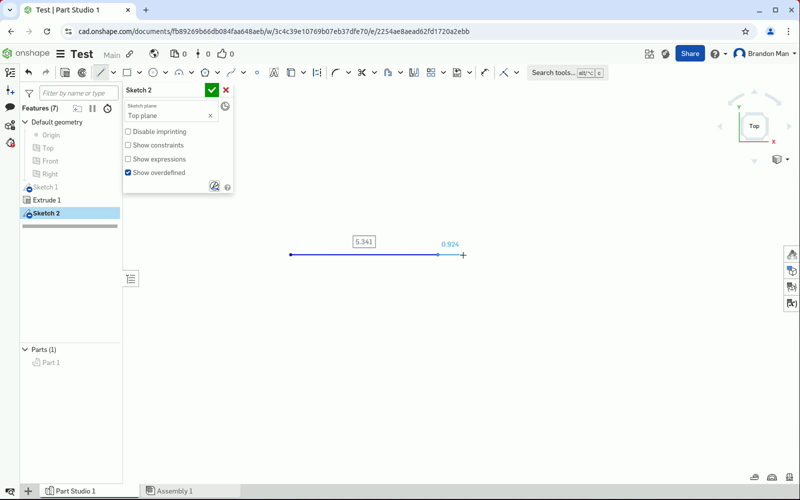
scroll(6)
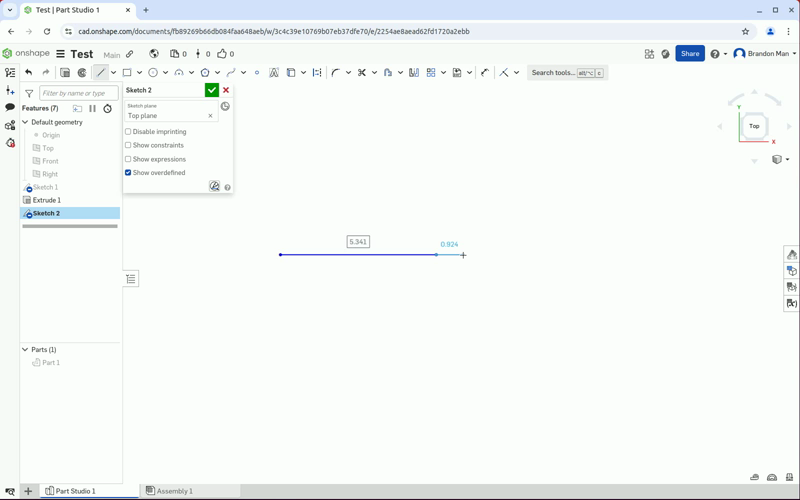
scroll(6)
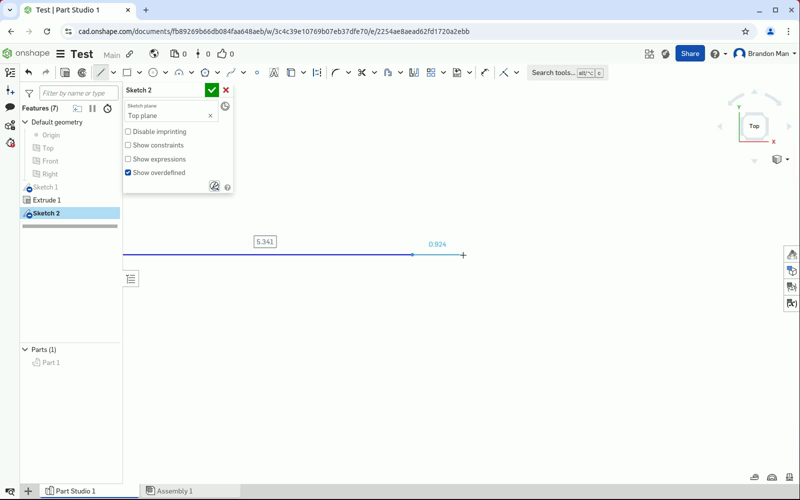
click(463, 254)
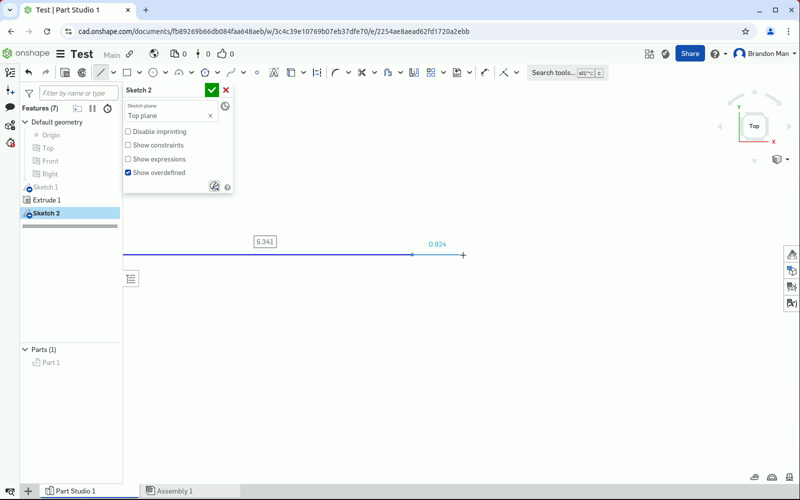
scroll(-6)
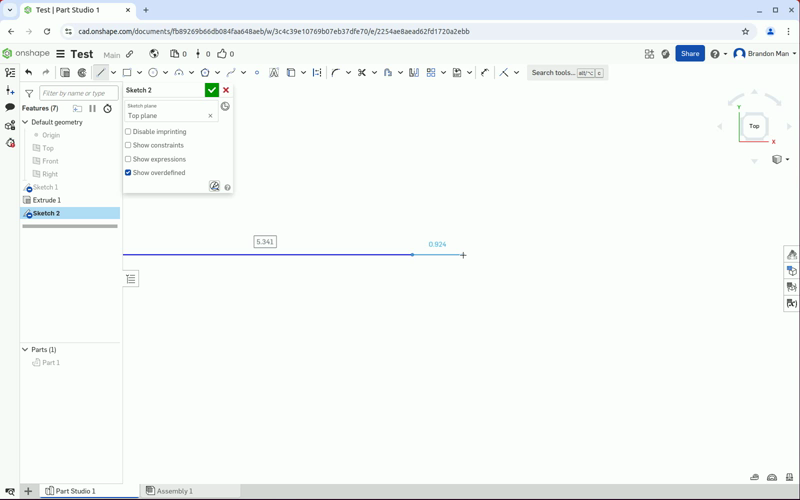
scroll(-6)
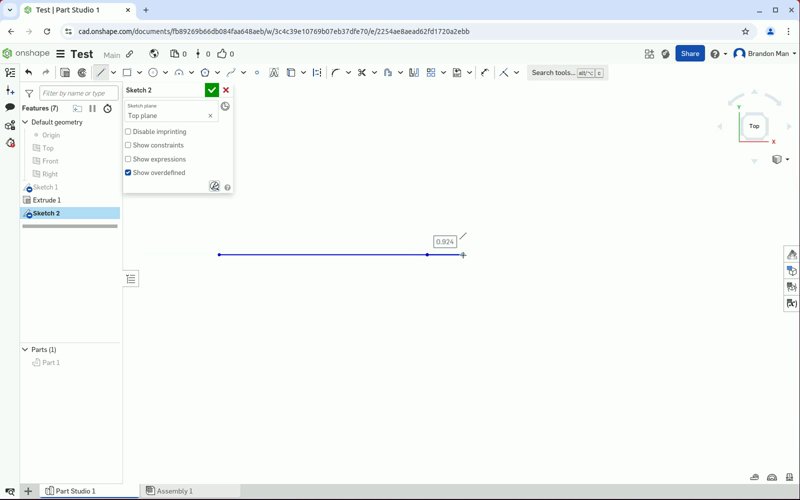
scroll(-6)
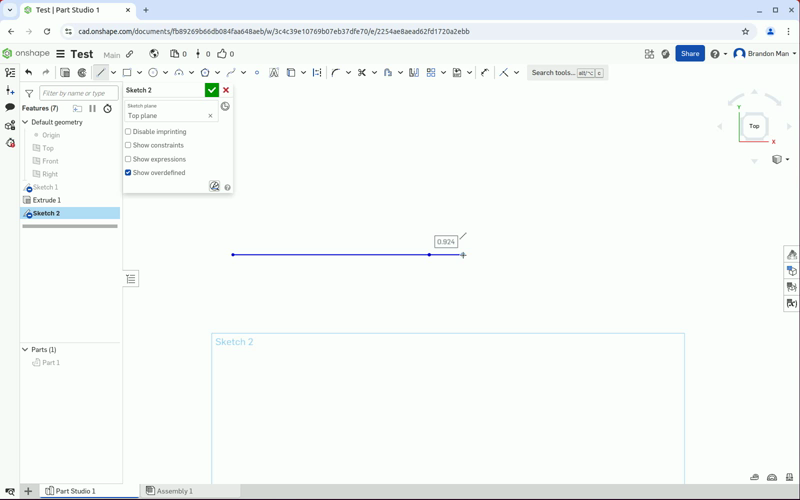
scroll(-6)
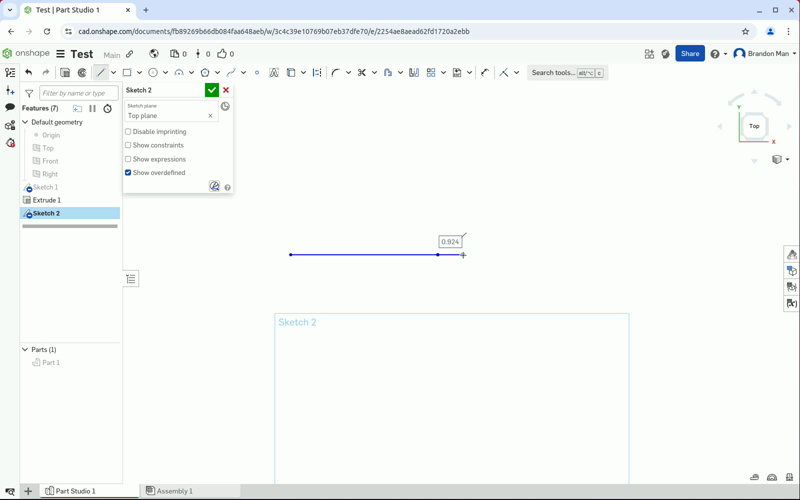
scroll(-6)
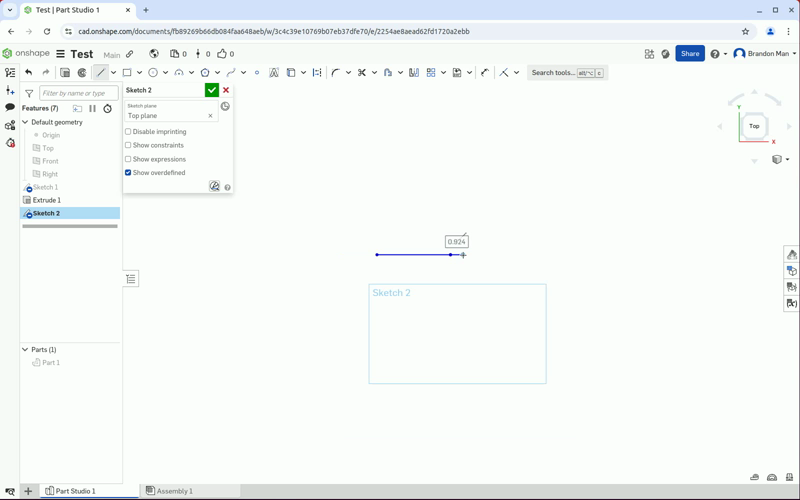
scroll(-6)
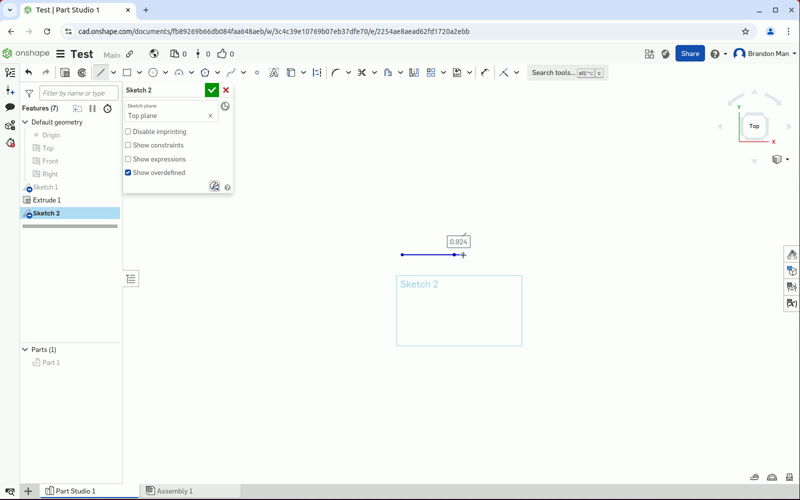
scroll(-6)
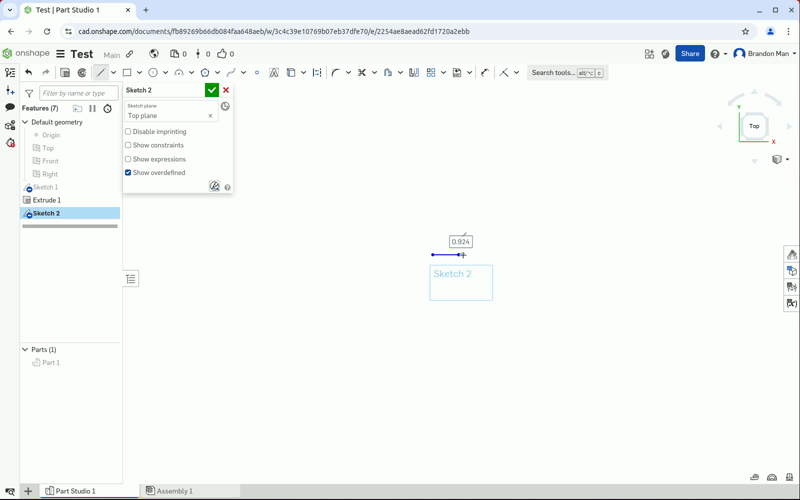
key_up(shift)
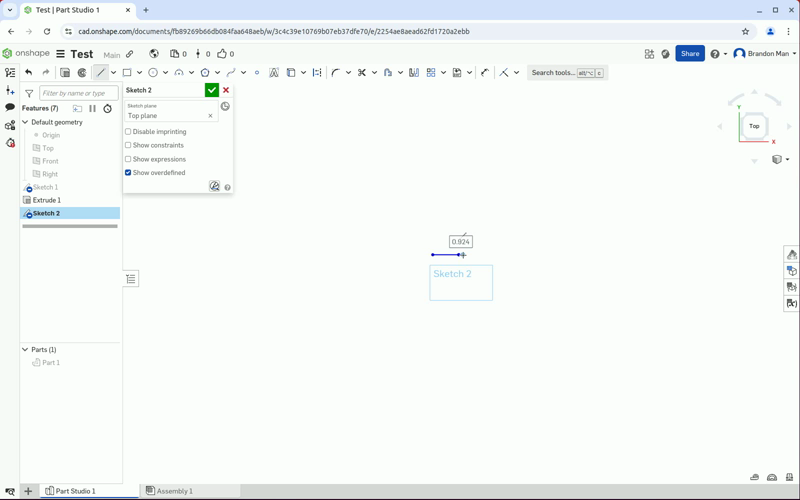
key_down(shift)
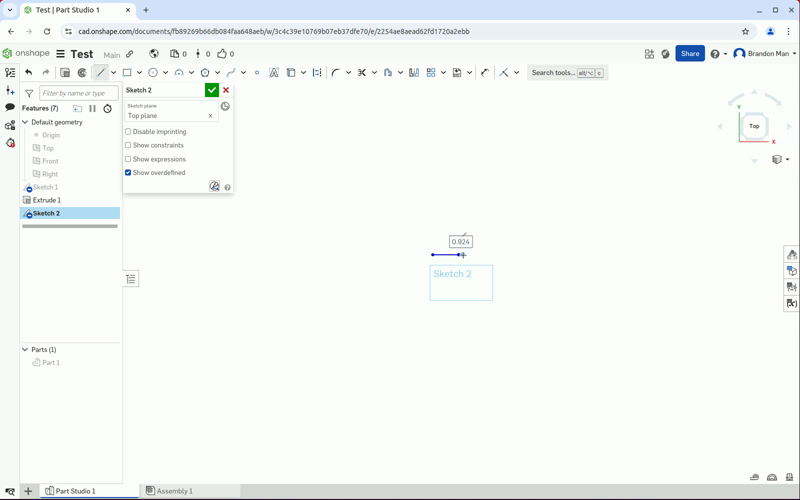
mouse_move(545, 254)
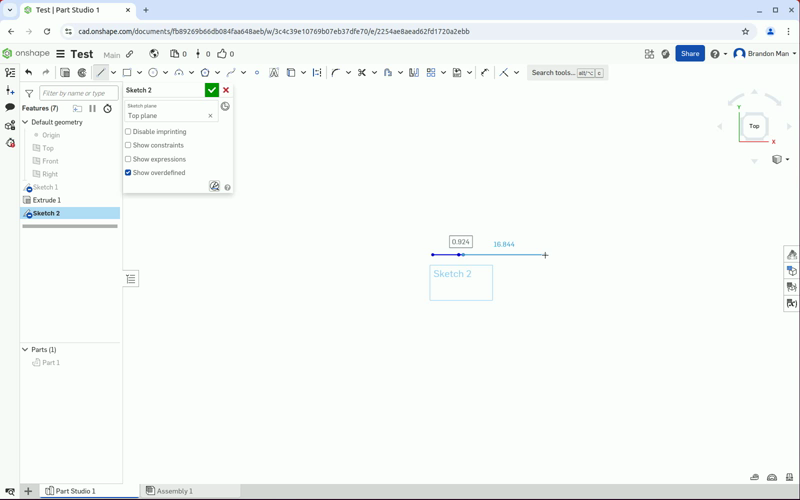
click(545, 254)
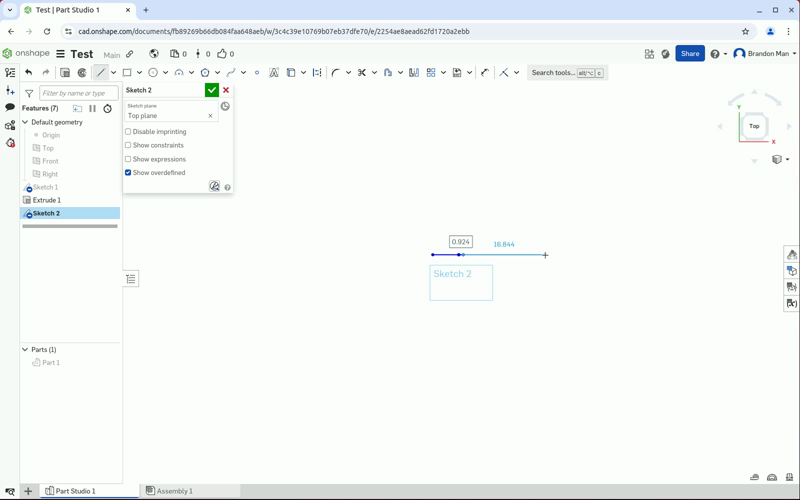
key_up(shift)
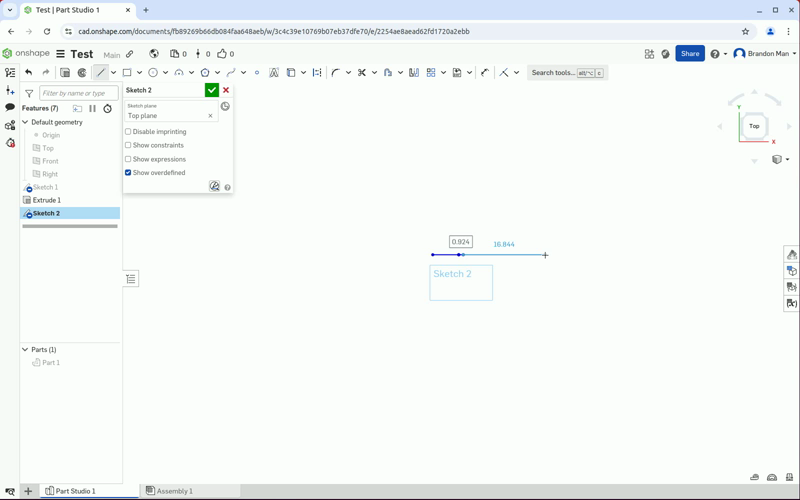
key_down(shift)
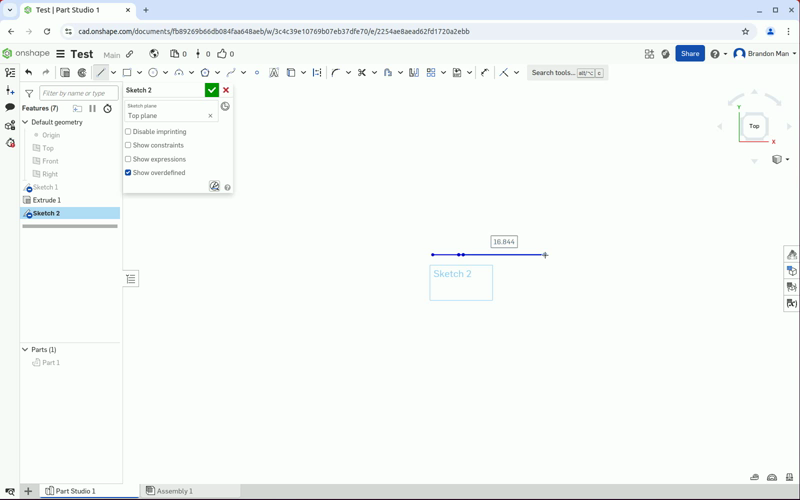
mouse_move(575, 254)
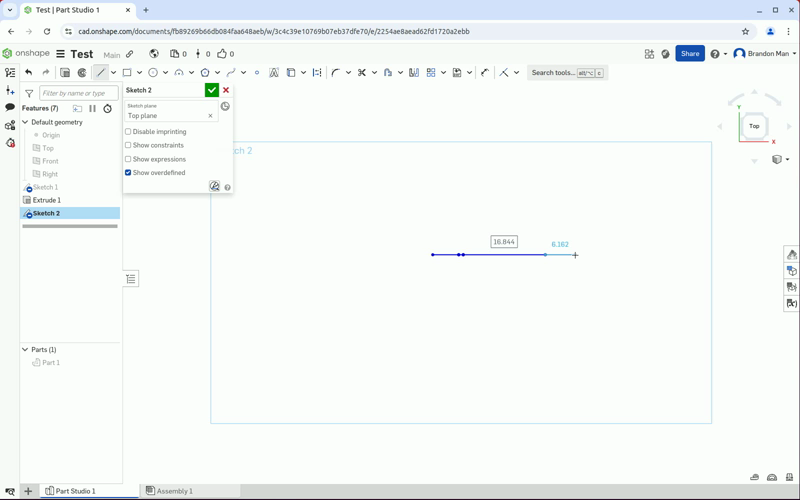
mouse_move(545, 247)
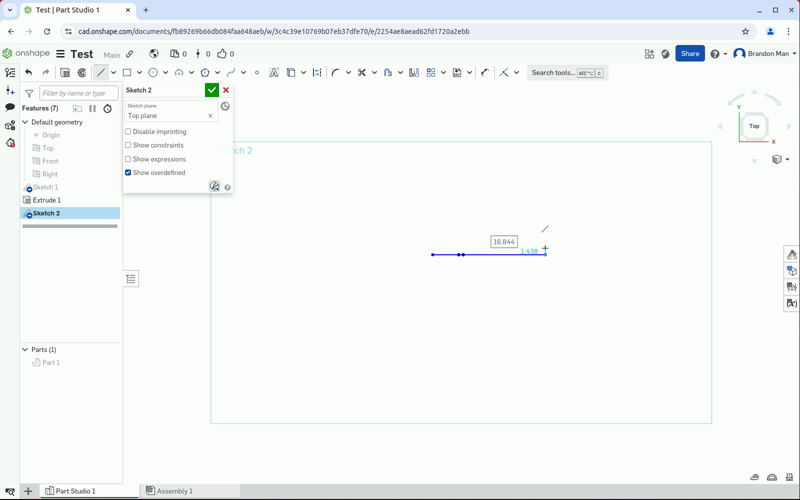
scroll(6)
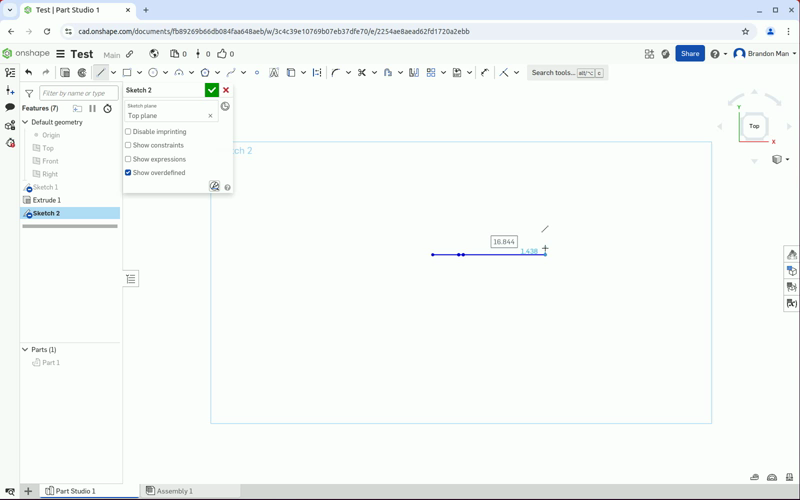
scroll(6)
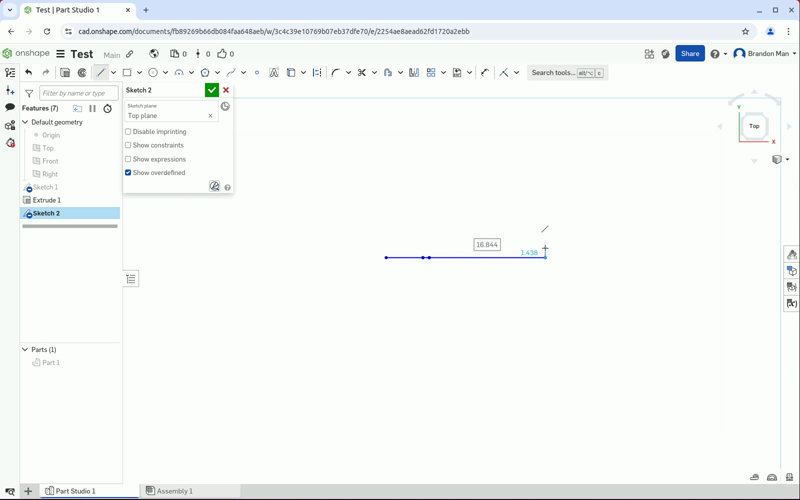
scroll(6)
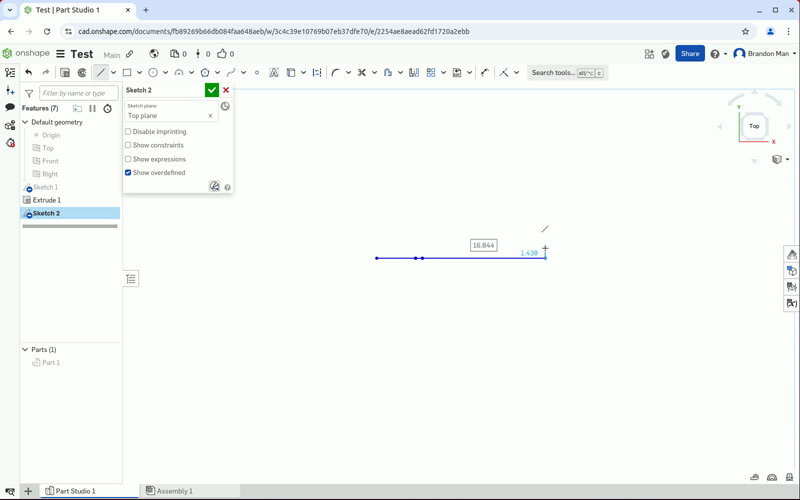
scroll(6)
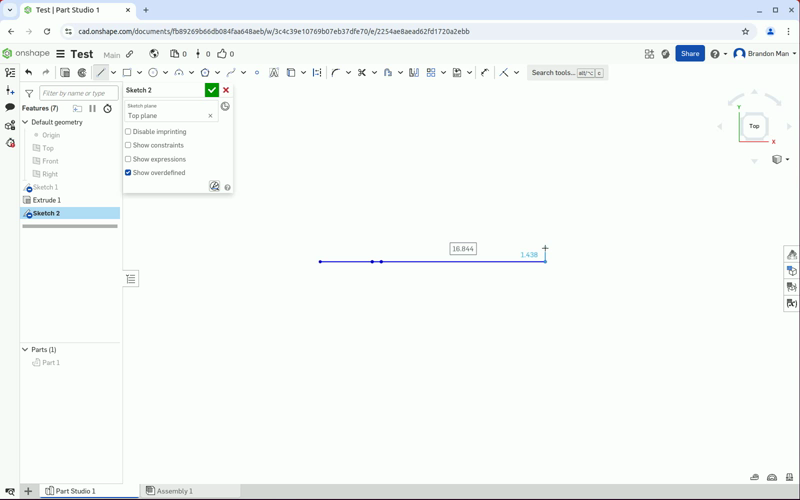
scroll(6)
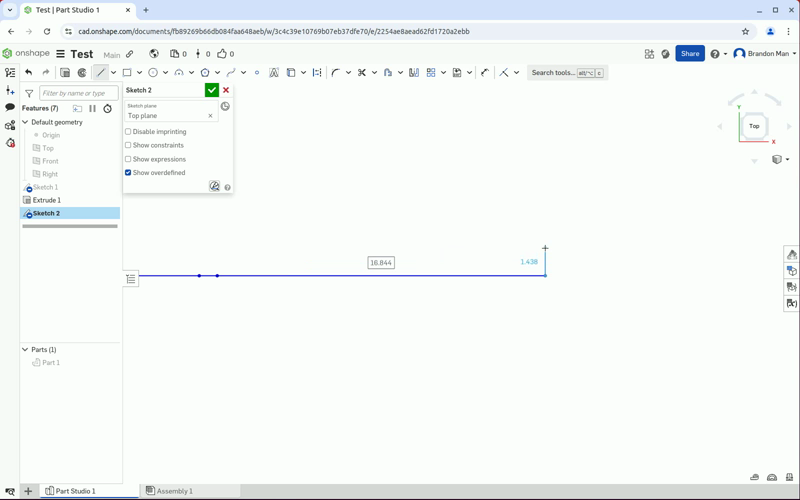
scroll(6)
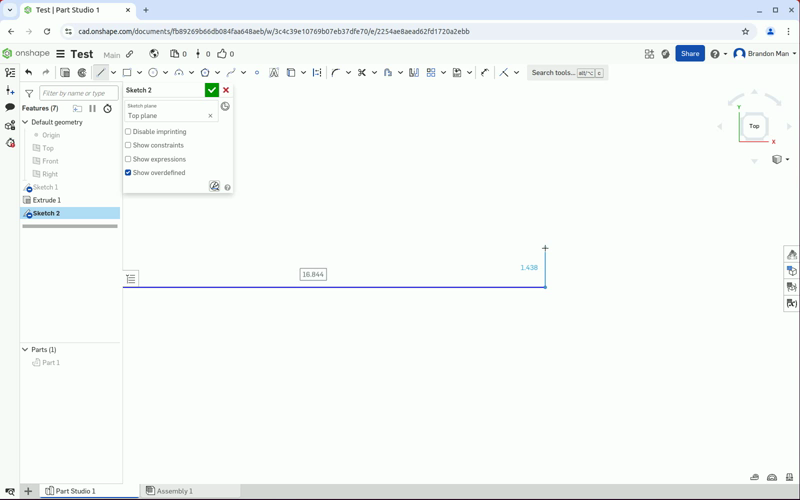
scroll(6)
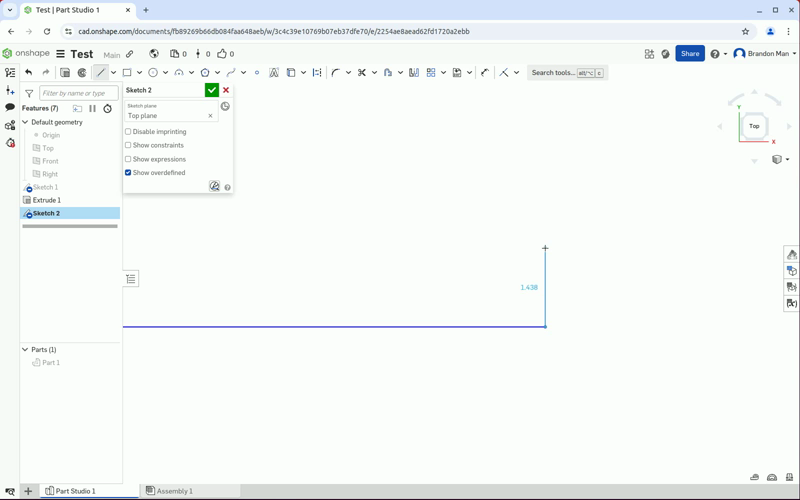
click(545, 247)
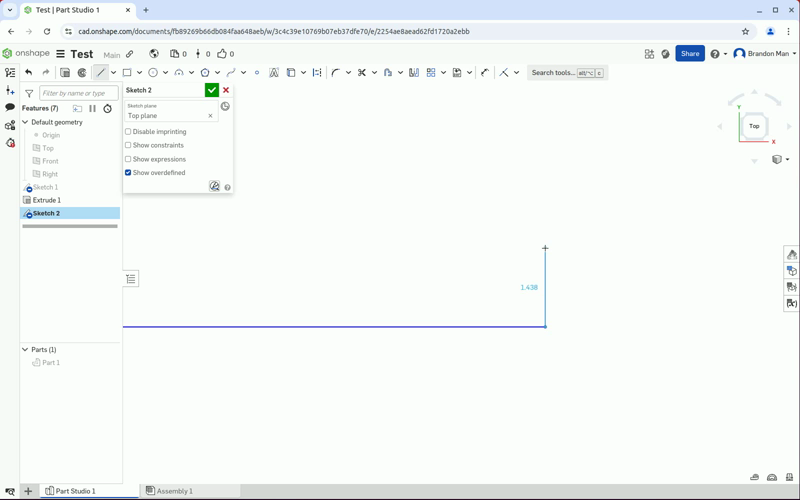
scroll(-6)
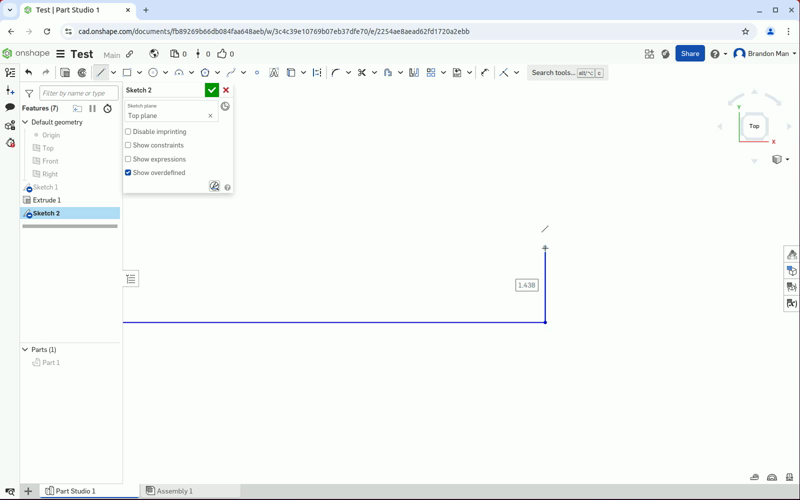
scroll(-6)
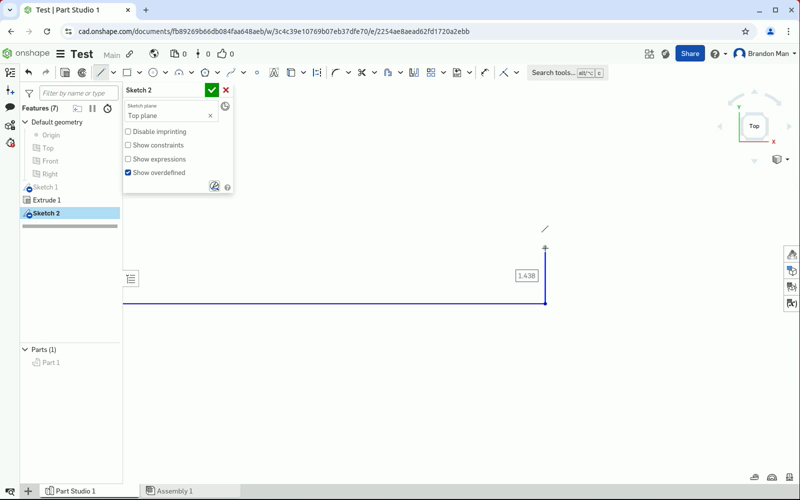
scroll(-6)
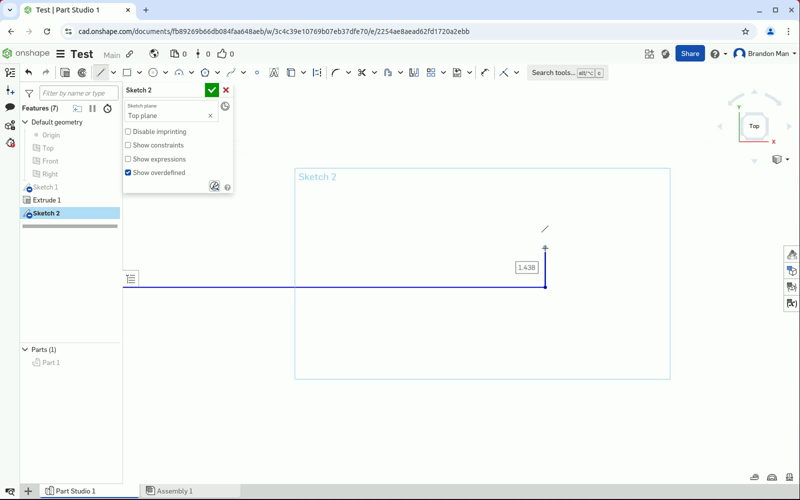
scroll(-6)
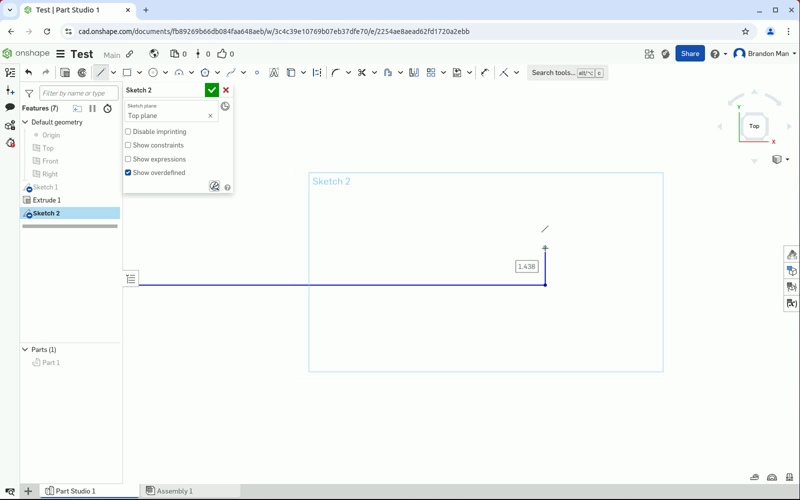
scroll(-6)
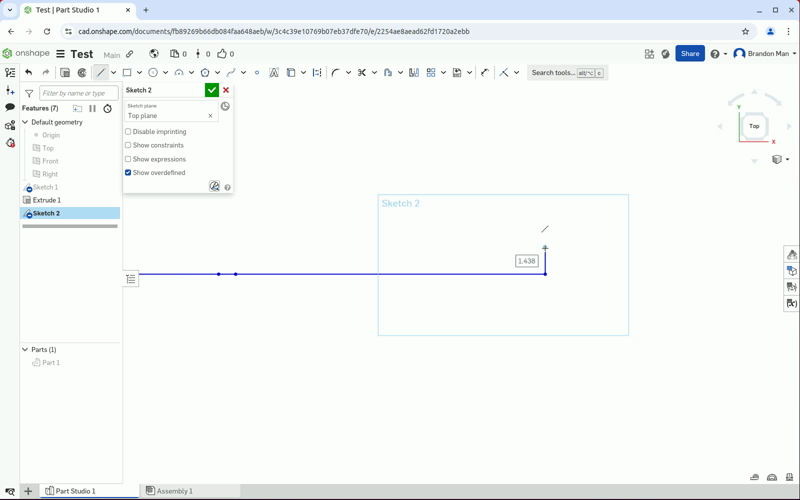
scroll(-6)
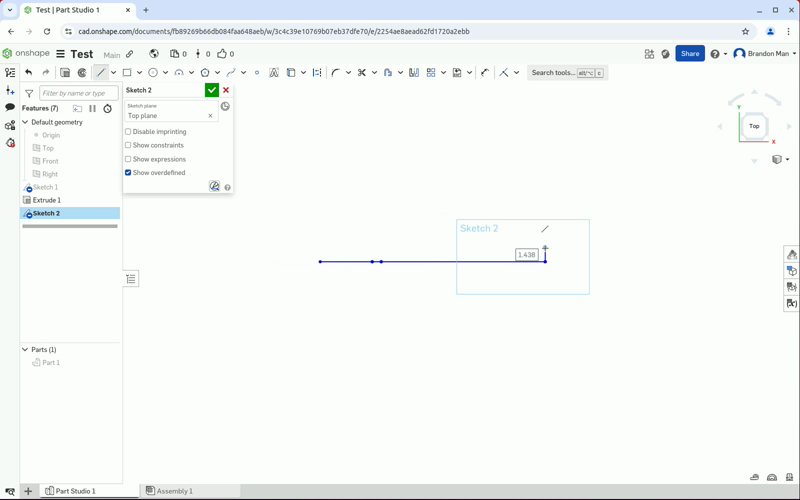
scroll(-6)
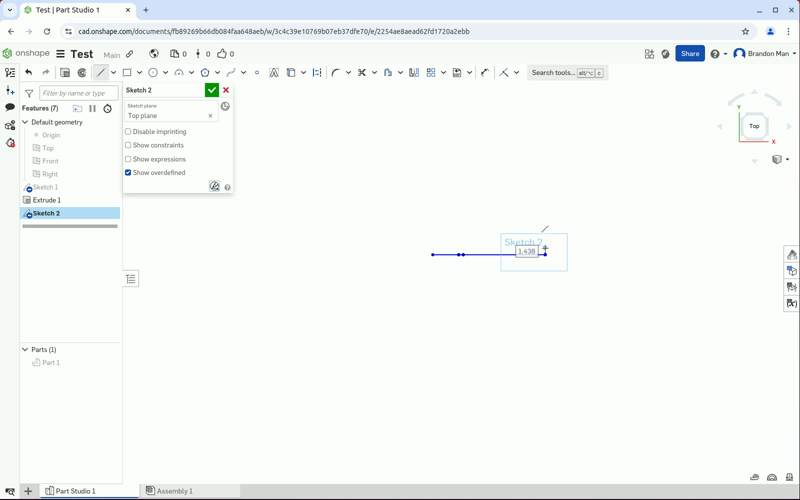
key_up(shift)
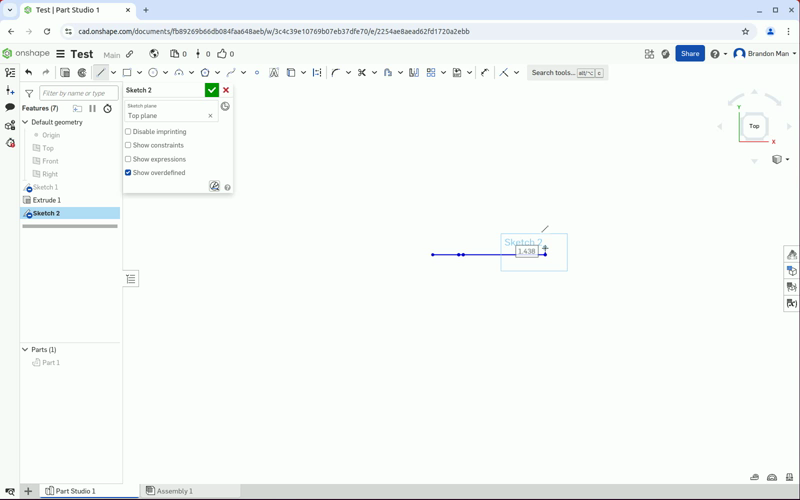
key_down(shift)
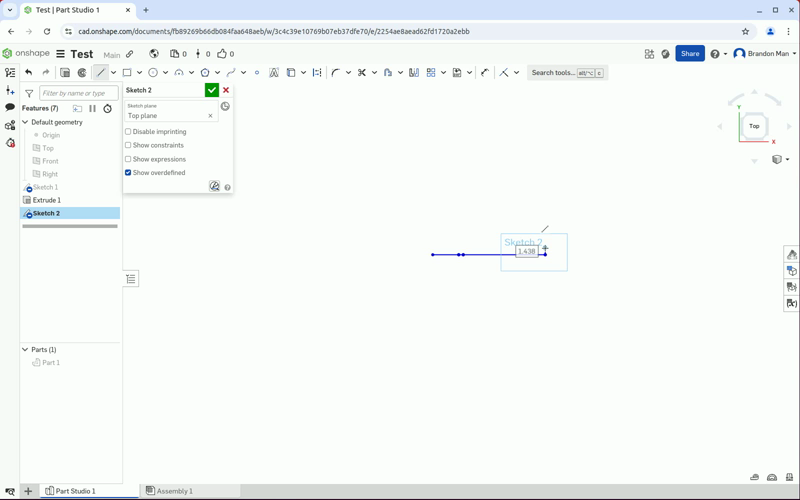
mouse_move(432, 247)
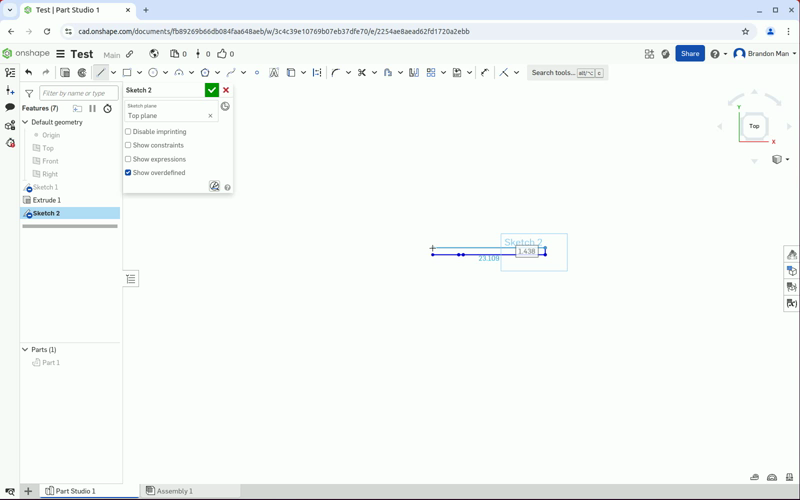
click(432, 247)
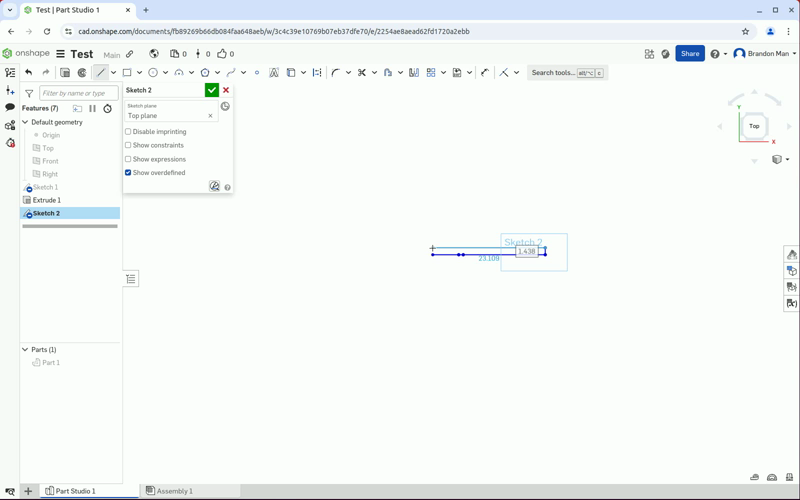
key_up(shift)
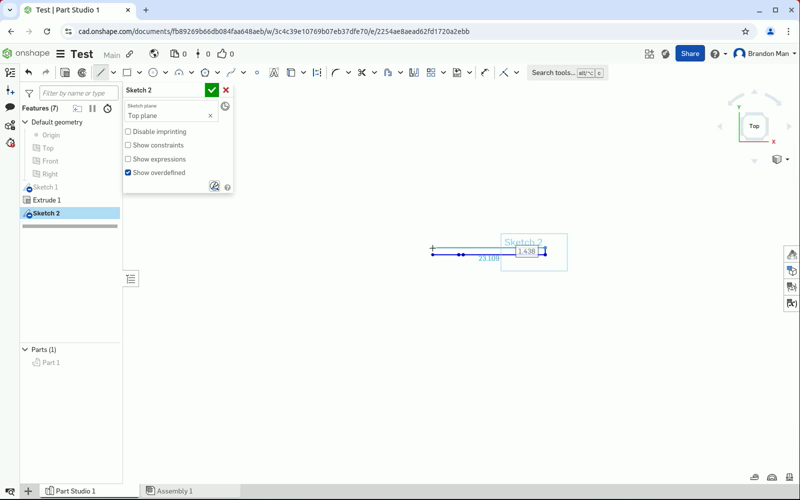
mouse_move(462, 247)
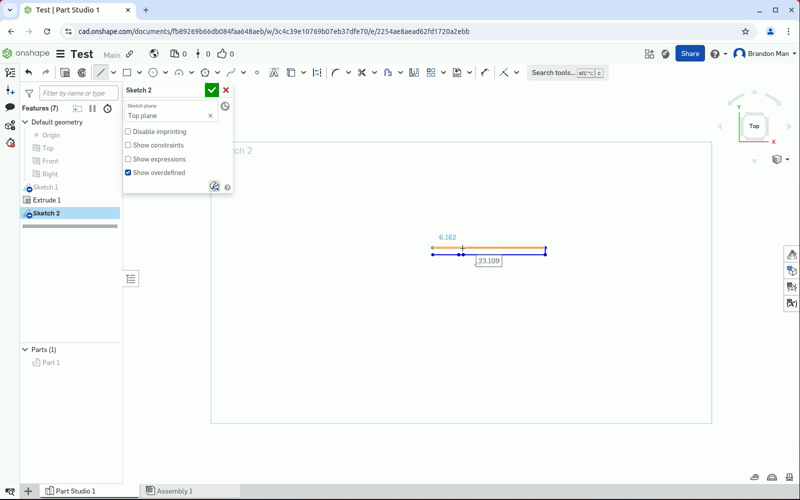
key_down(shift)
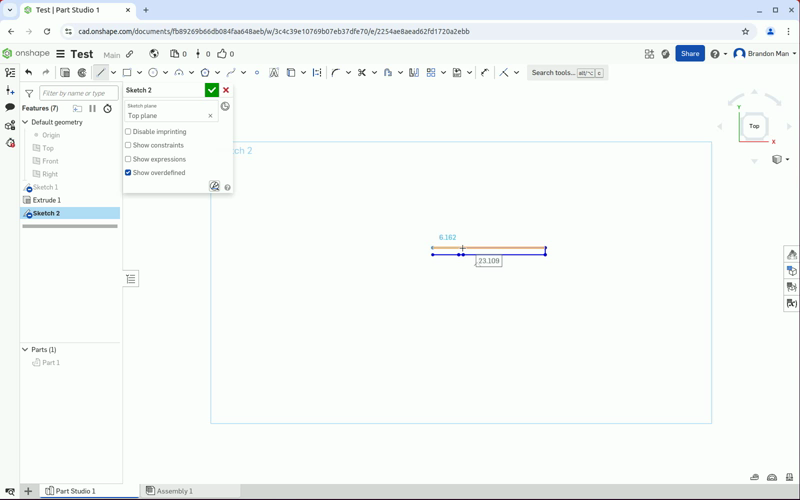
mouse_move(432, 254)
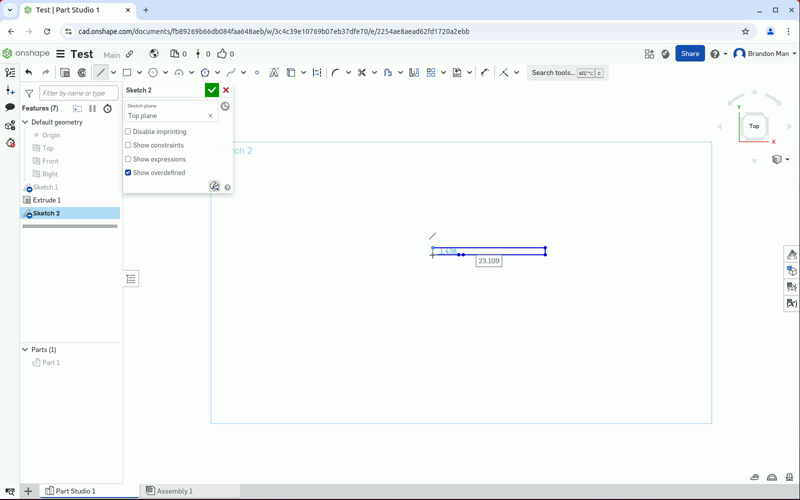
scroll(6)
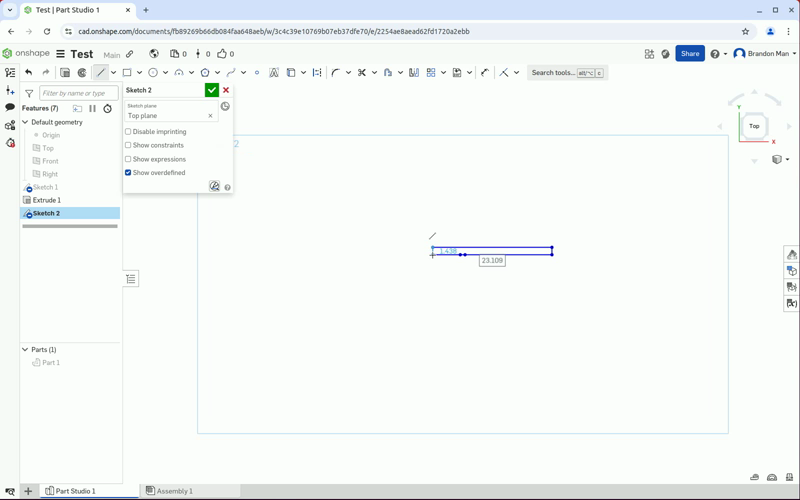
scroll(6)
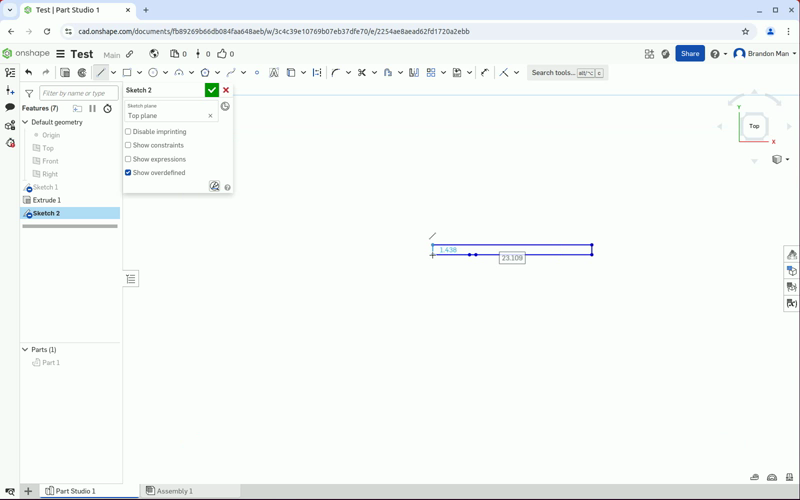
scroll(6)
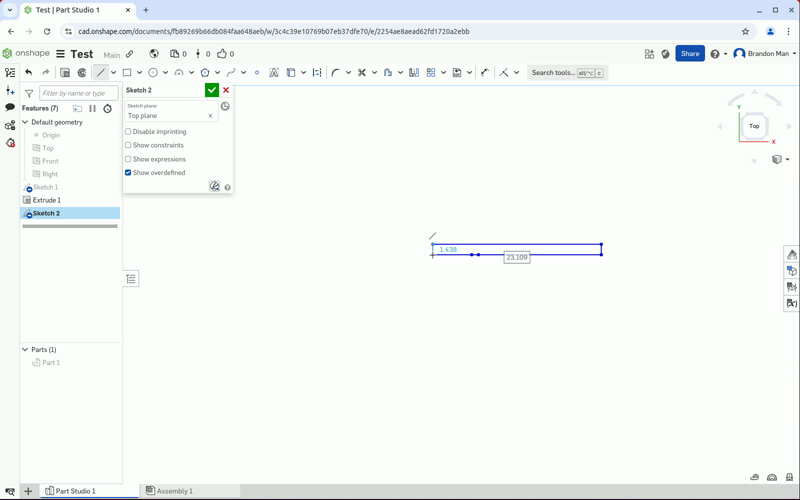
scroll(6)
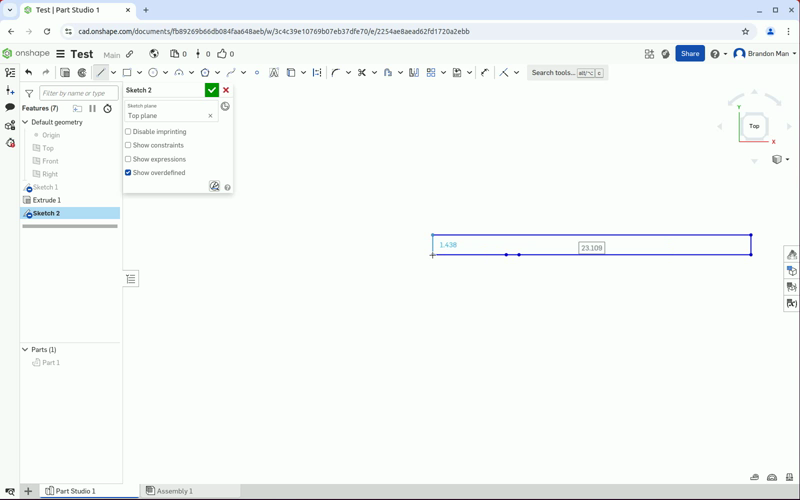
scroll(6)
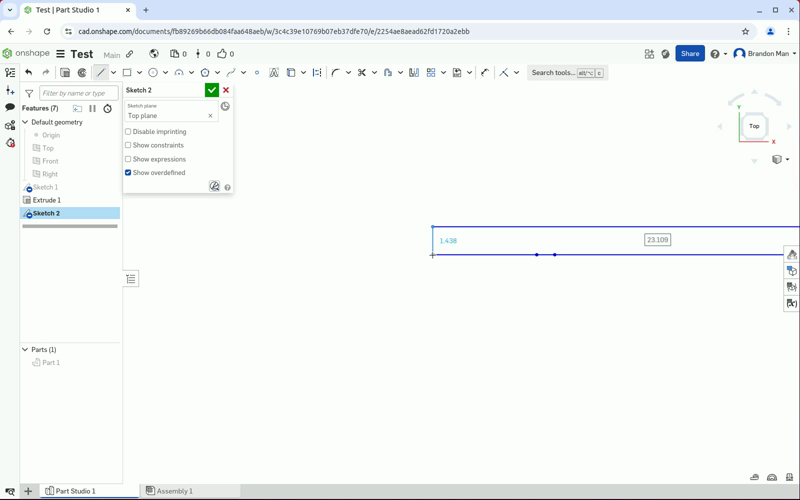
scroll(6)
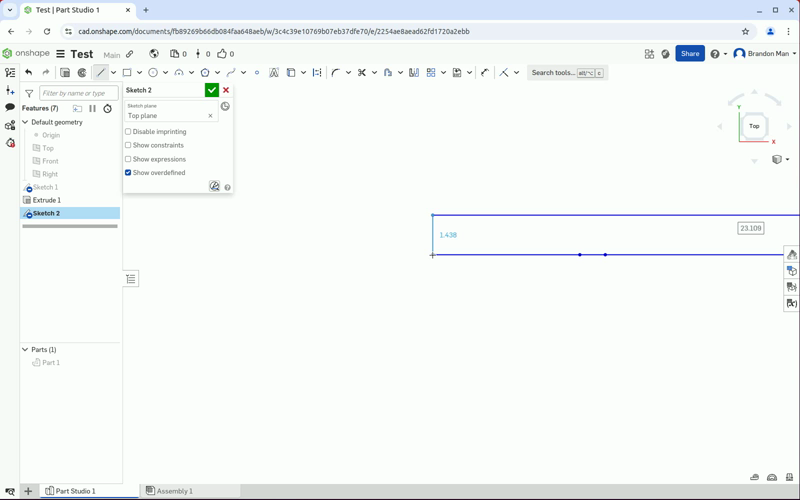
scroll(6)
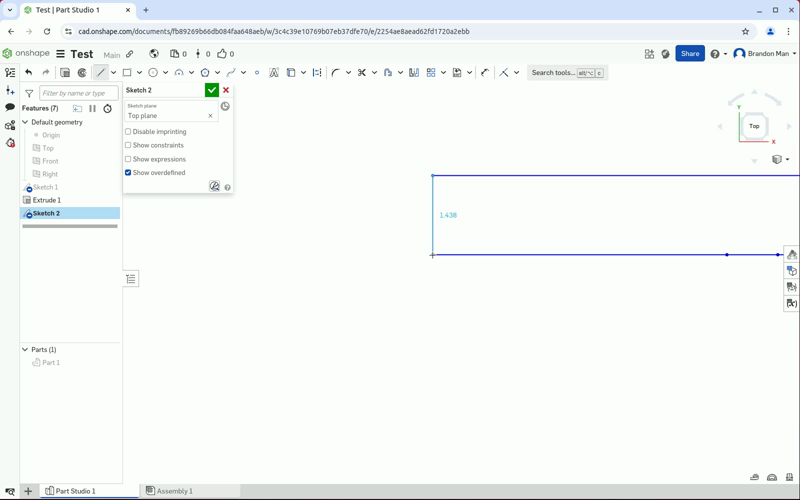
key_up(shift)
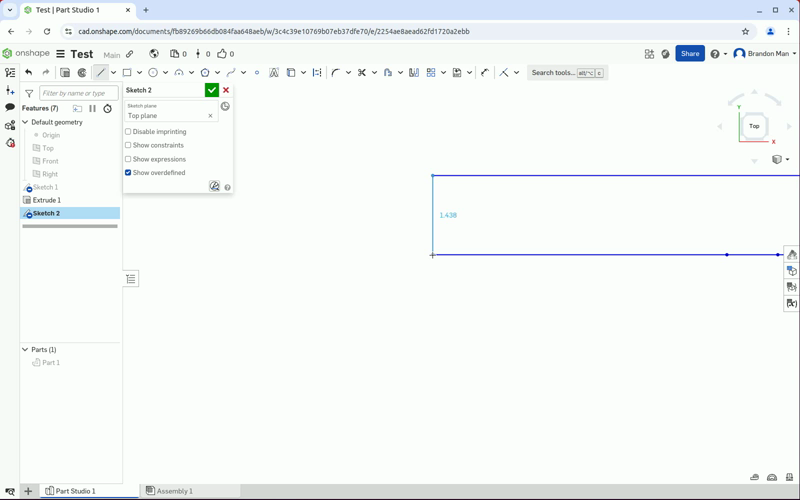
click(432, 254)
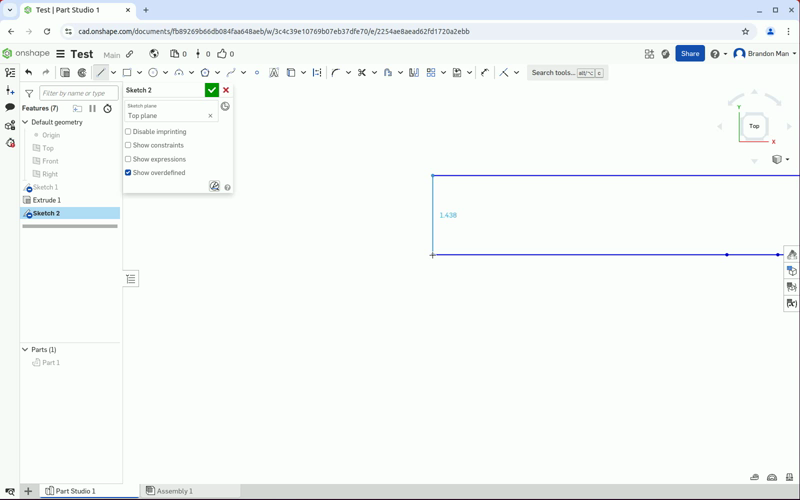
scroll(-6)
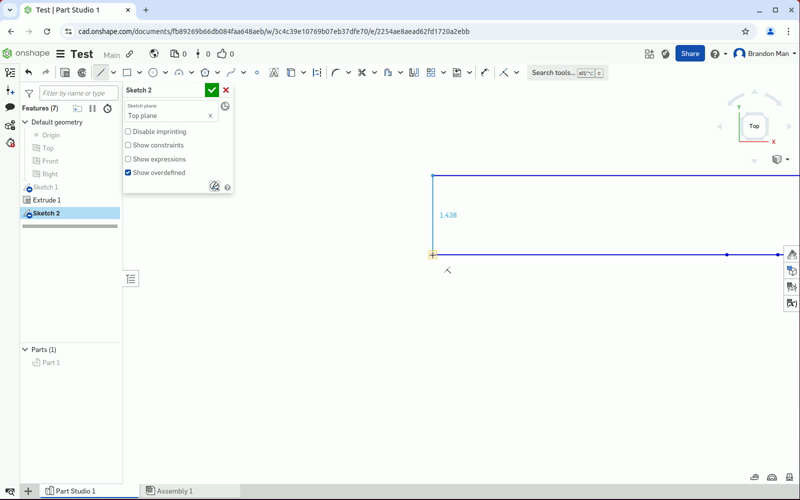
scroll(-6)
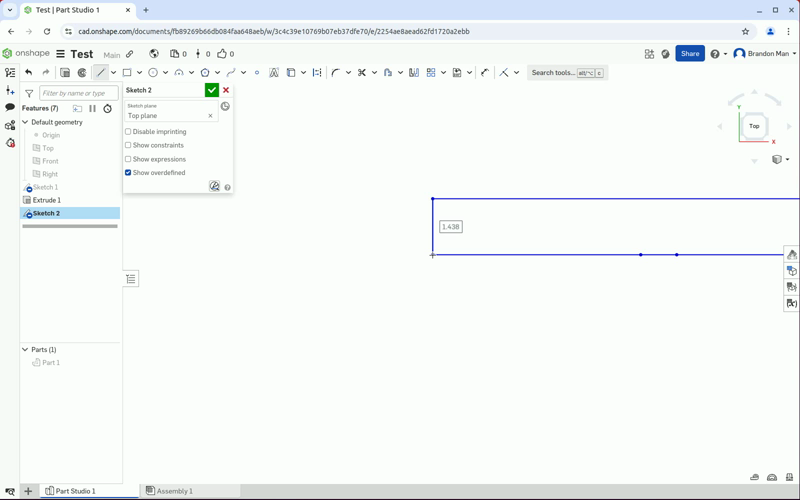
scroll(-6)
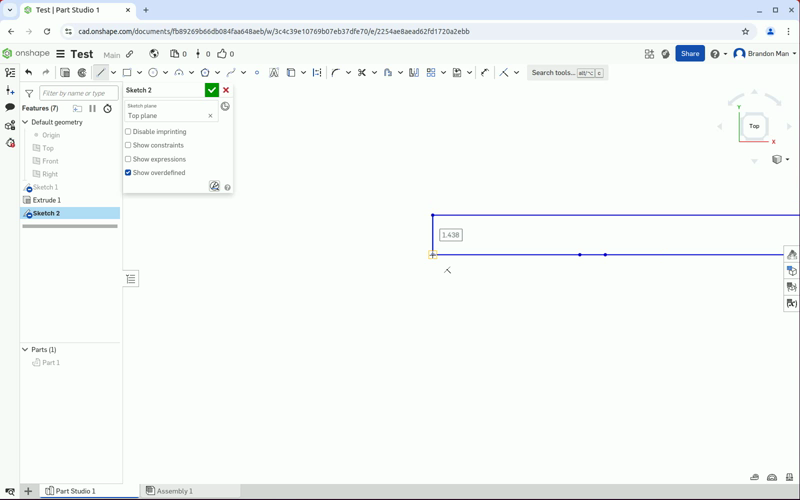
scroll(-6)
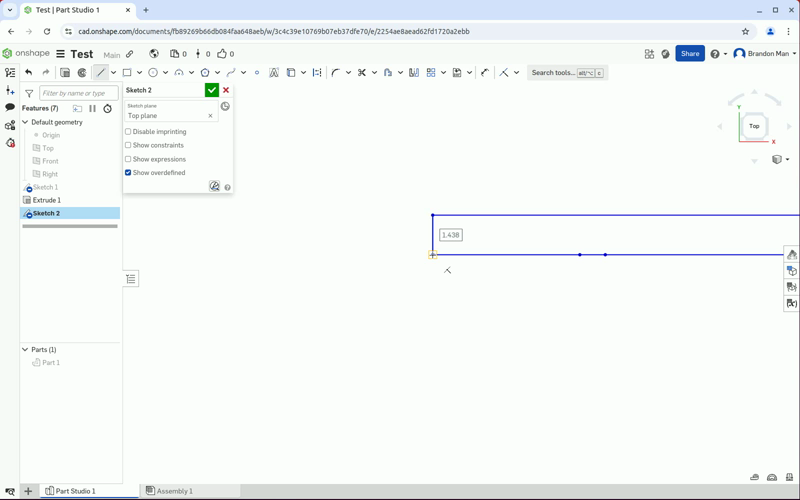
scroll(-6)
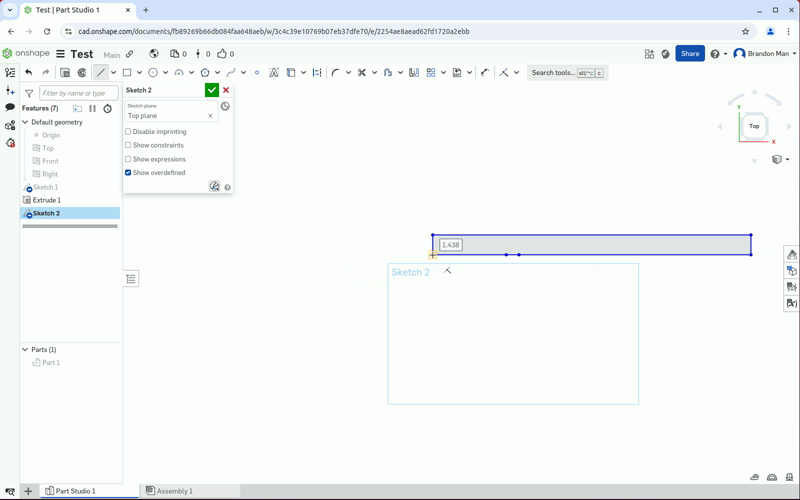
scroll(-6)
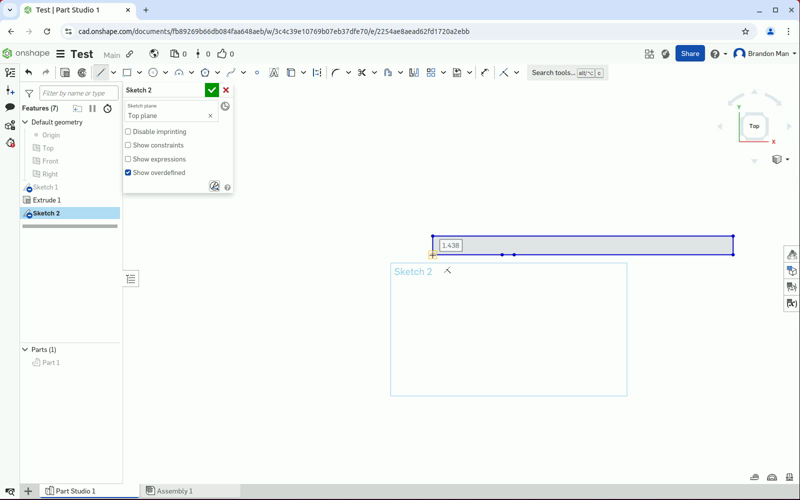
scroll(-6)
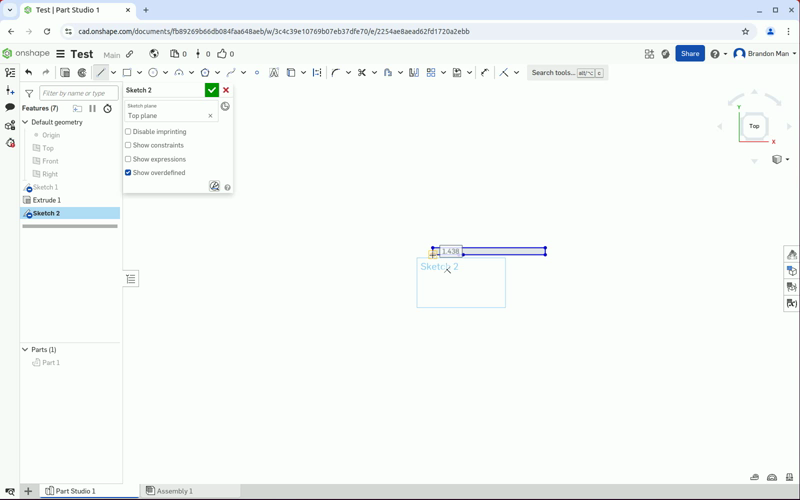
key(esc)
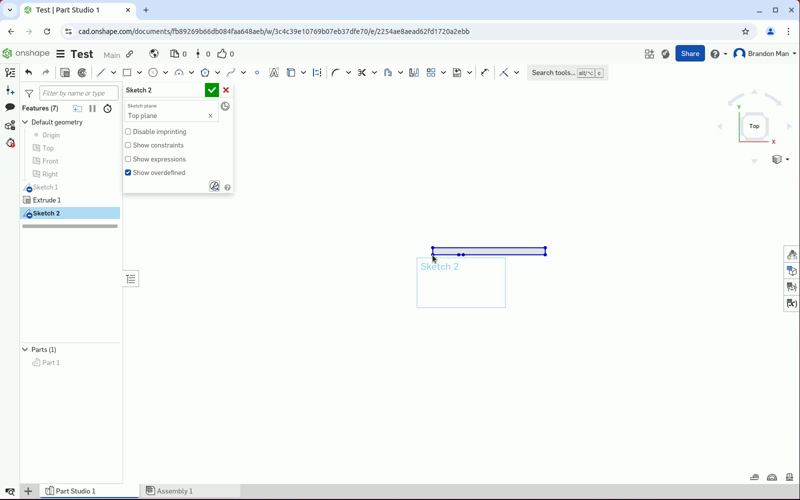
mouse_move(448, 248)
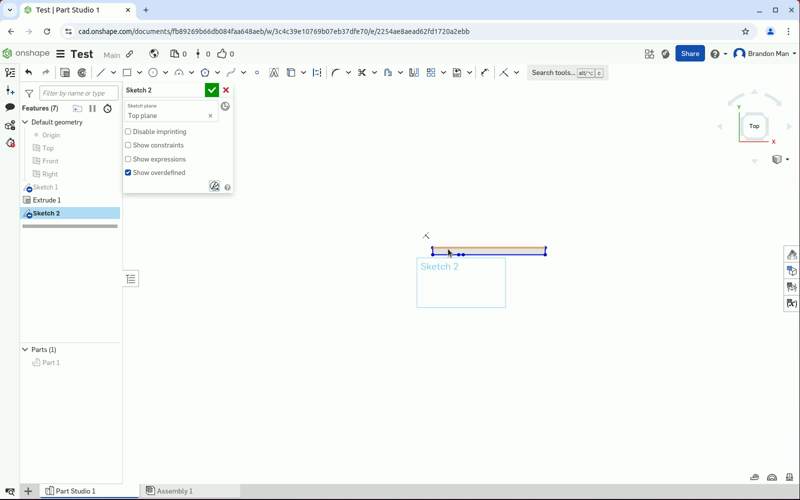
scroll(6)
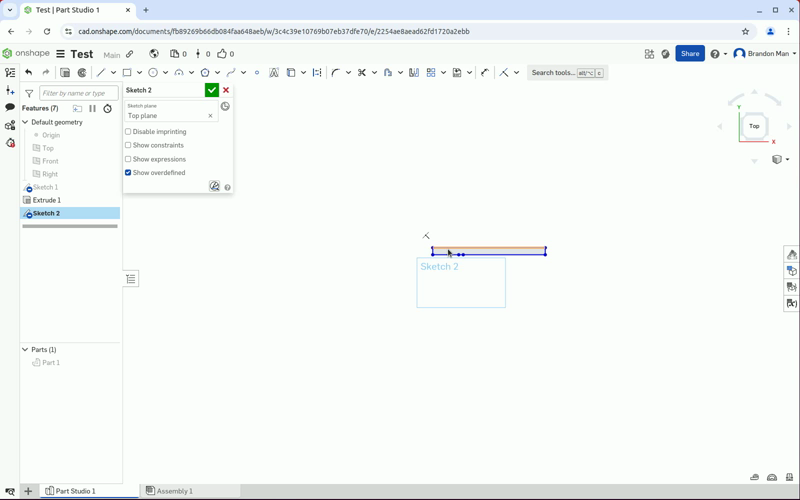
scroll(6)
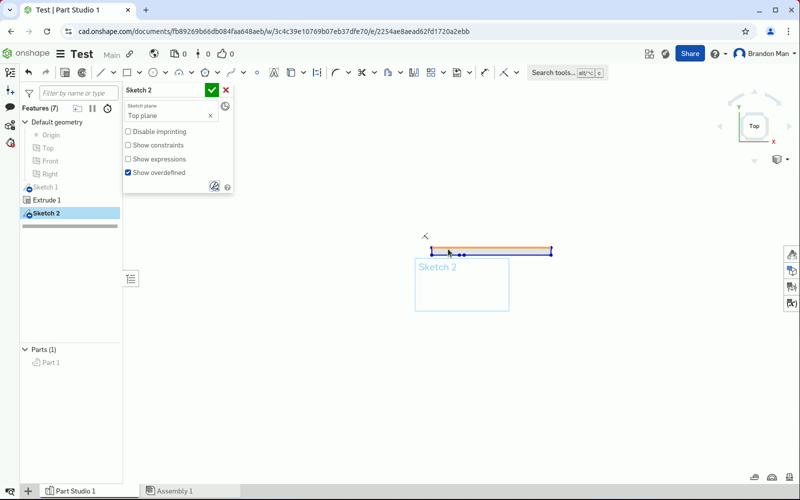
scroll(6)
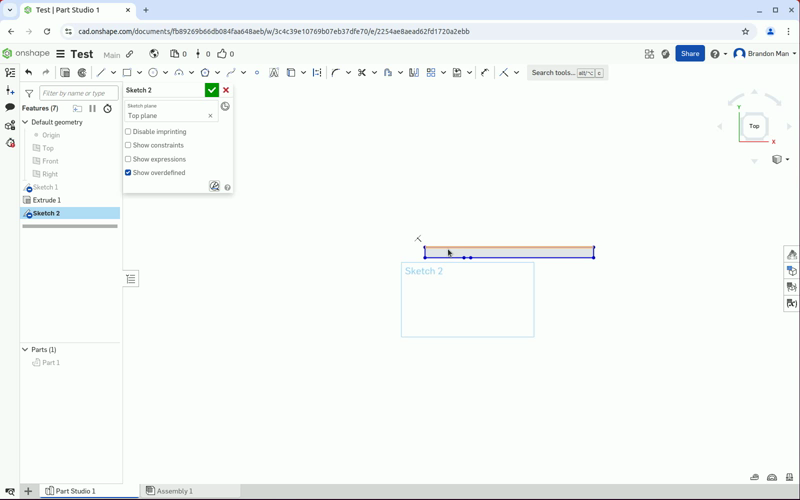
scroll(6)
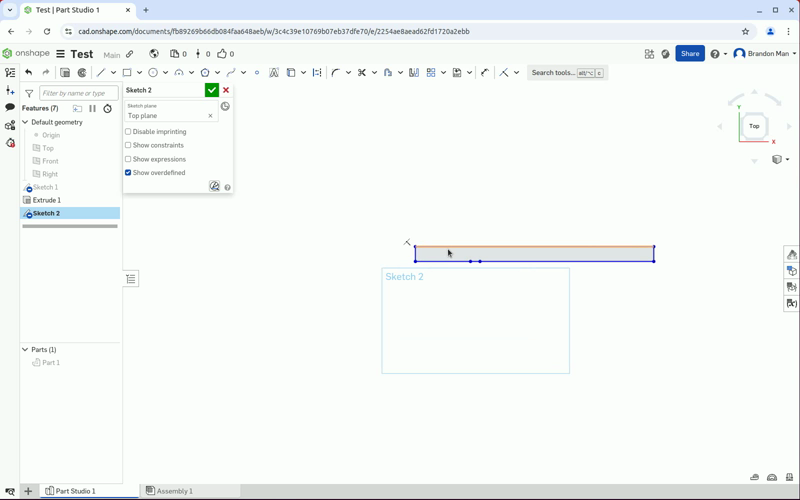
scroll(6)
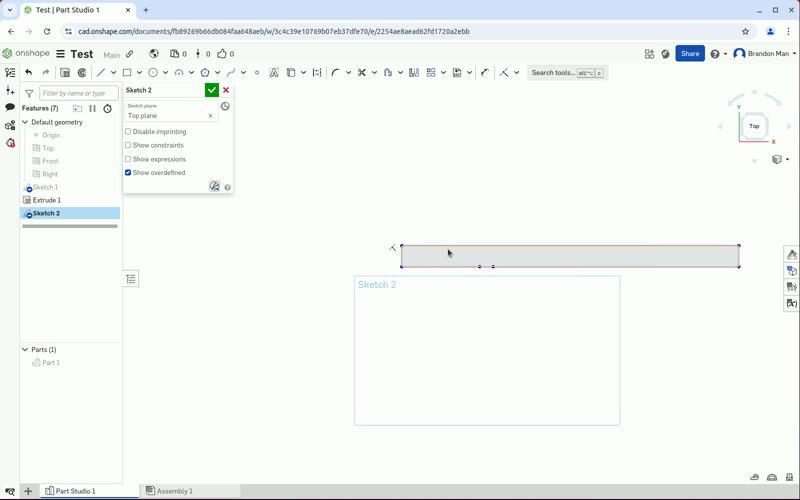
scroll(6)
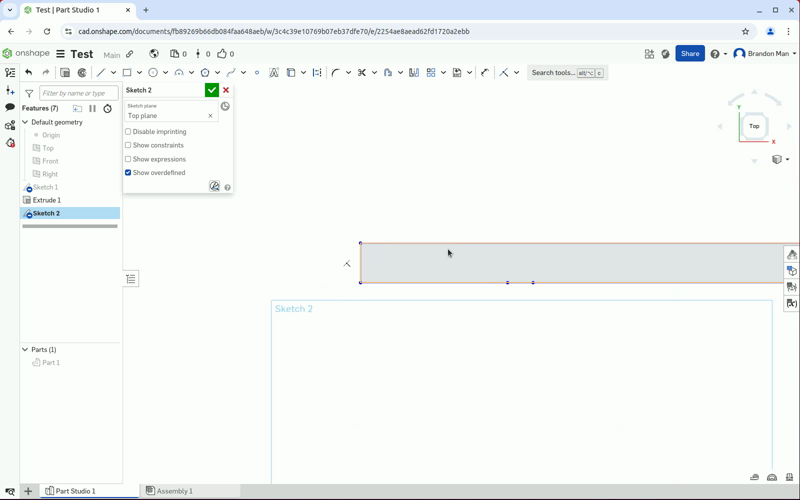
scroll(6)
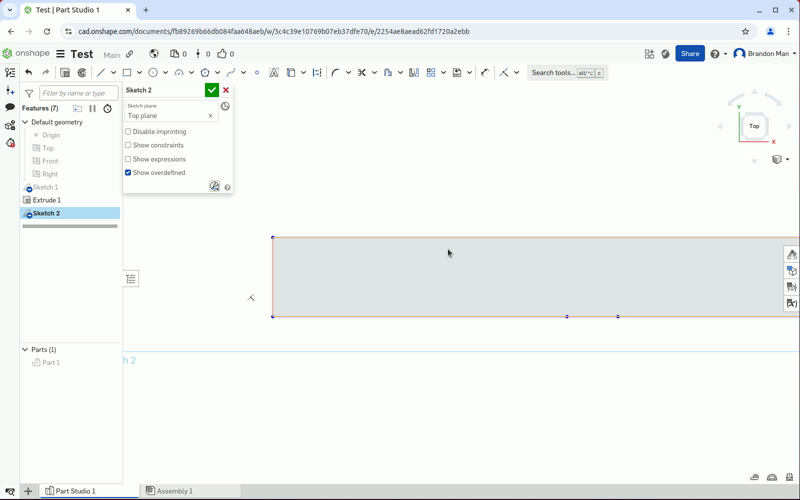
click(448, 248)
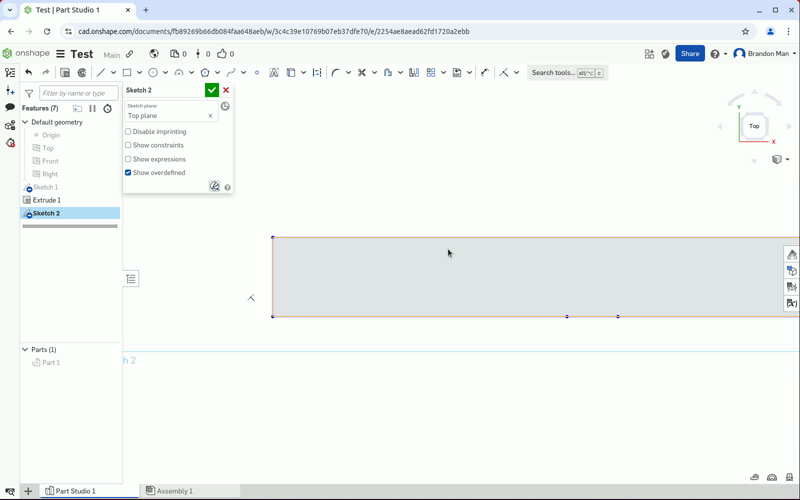
scroll(-6)
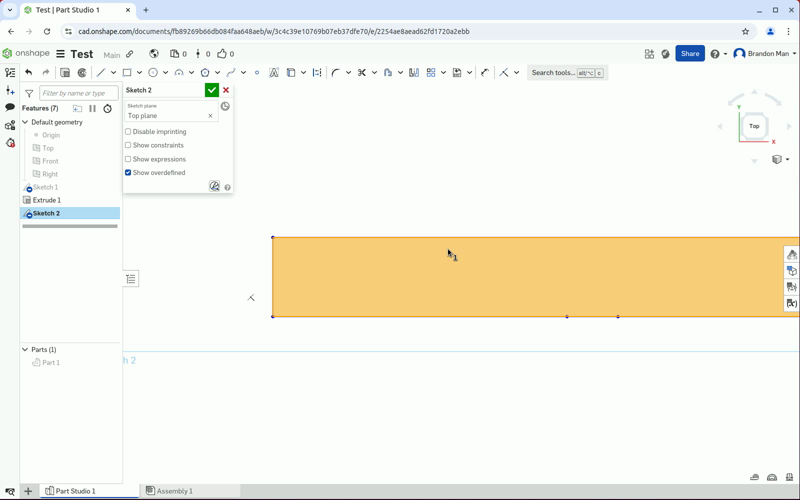
scroll(-6)
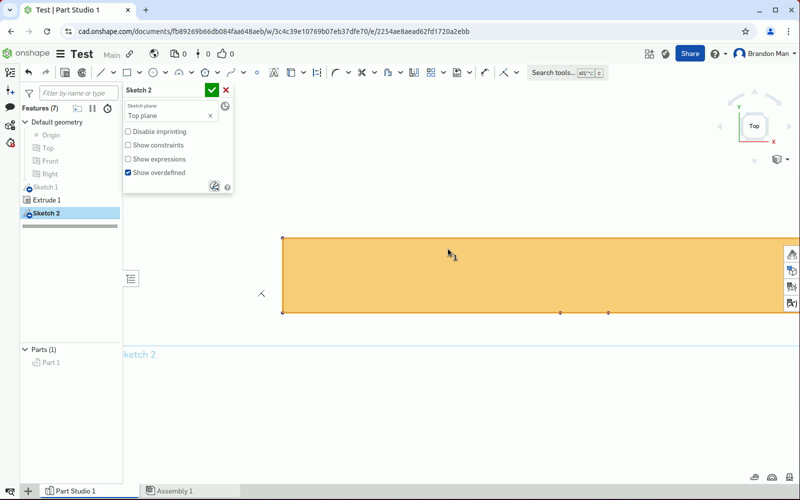
scroll(-6)
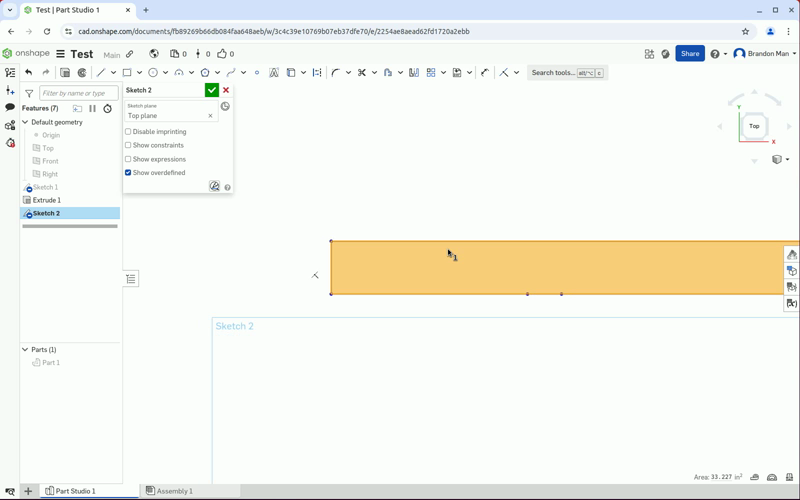
scroll(-6)
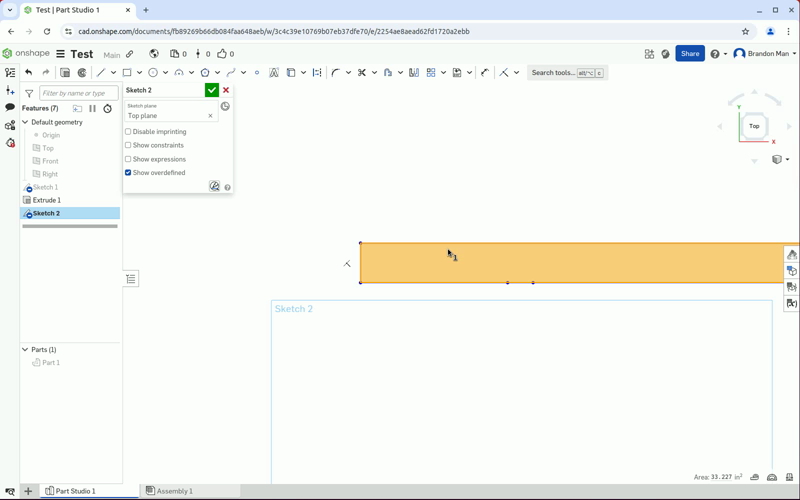
scroll(-6)
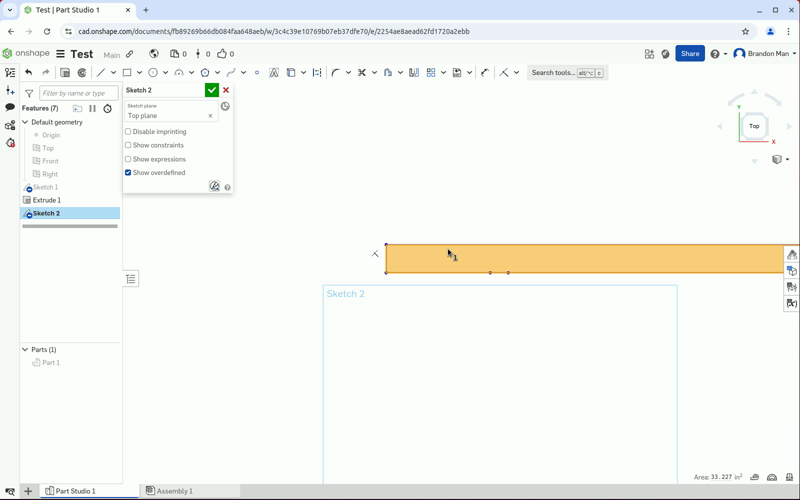
scroll(-6)
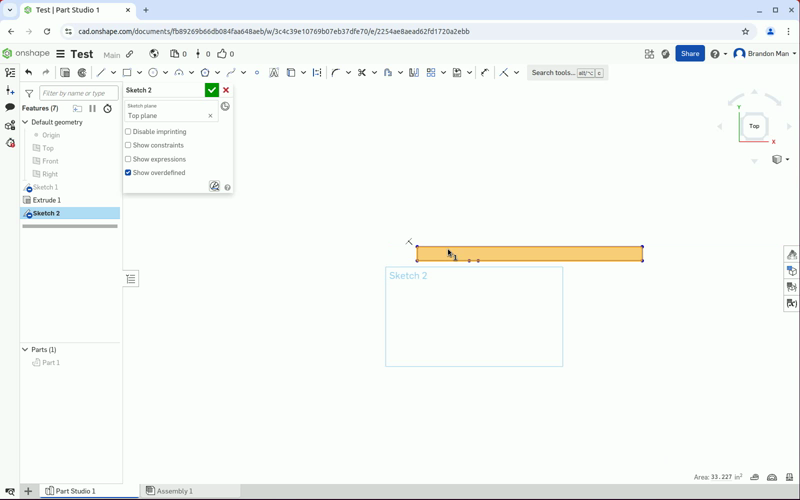
scroll(-6)
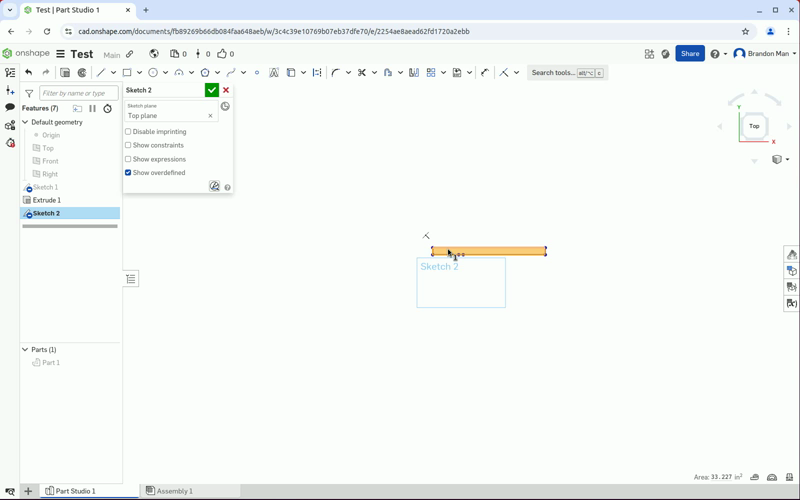
mouse_move(73, 352)
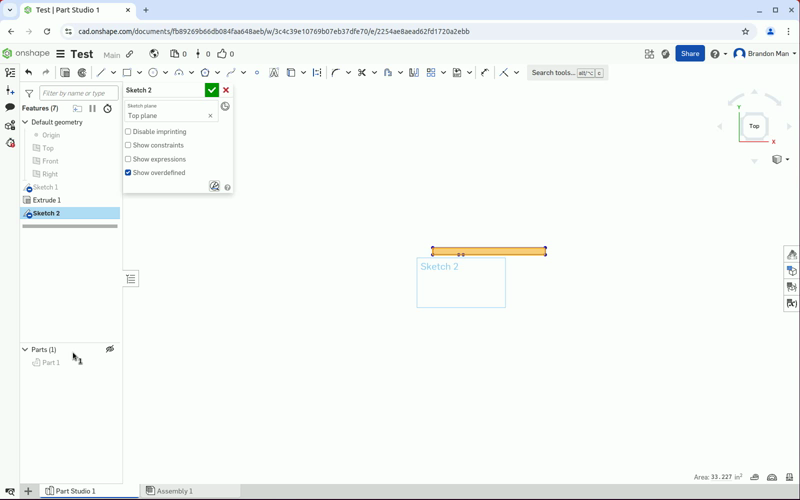
key(shift+y)
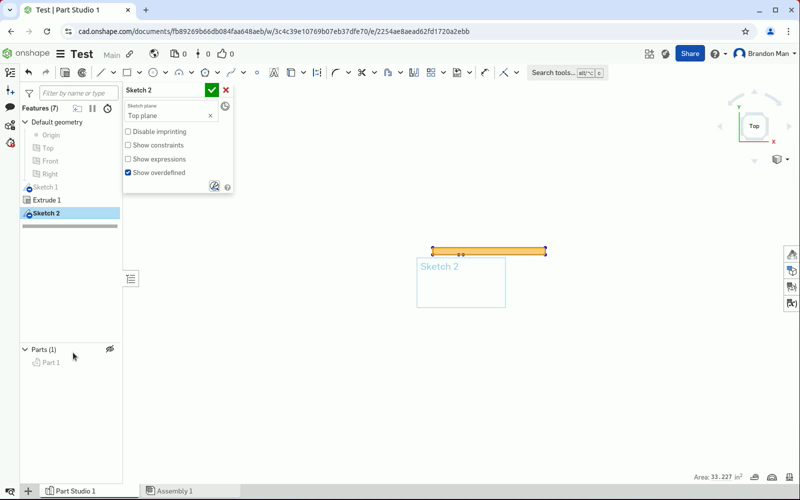
key(shift+e)
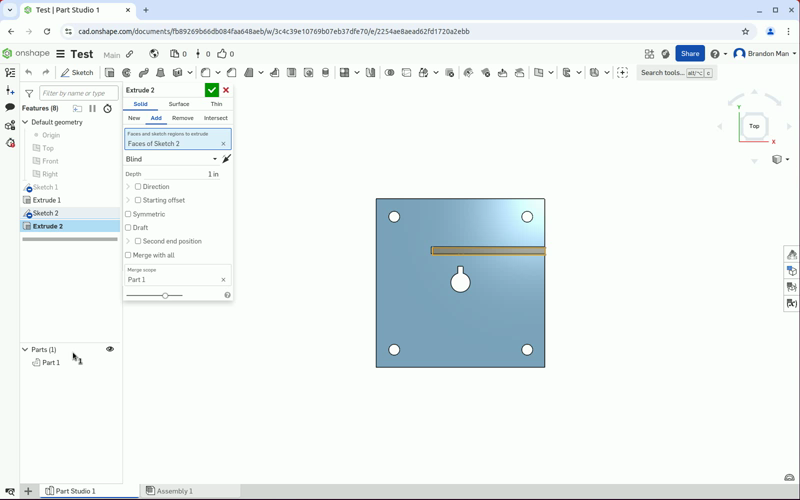
mouse_move(143, 106)
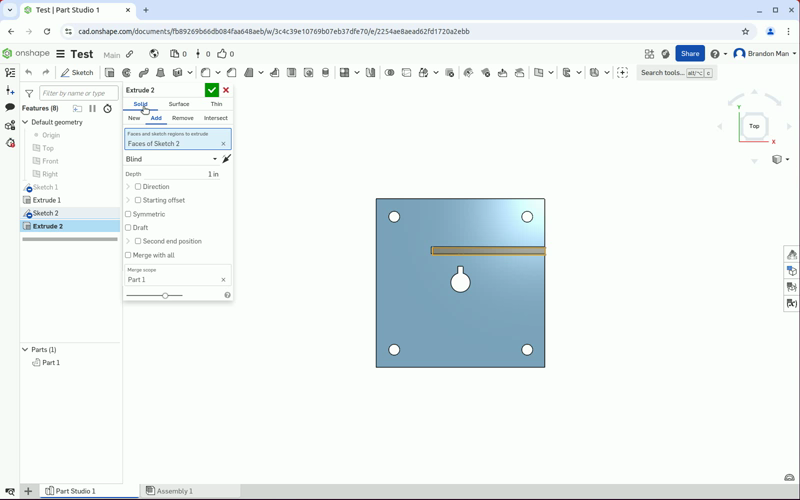
click(143, 106)
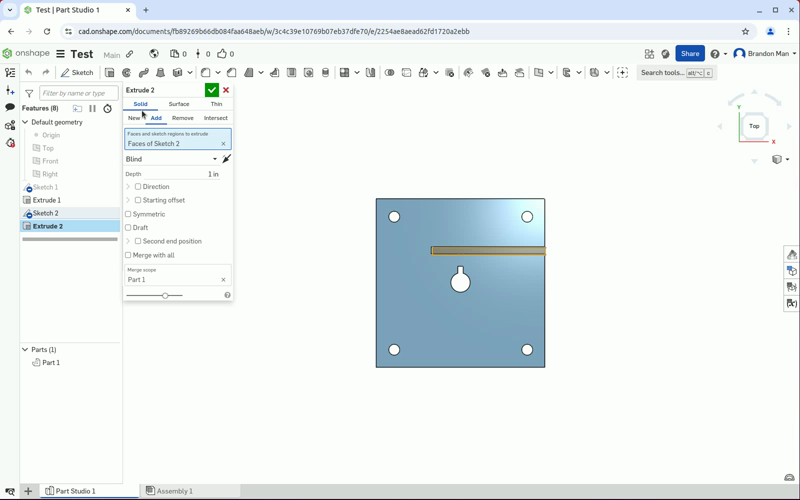
mouse_move(137, 120)
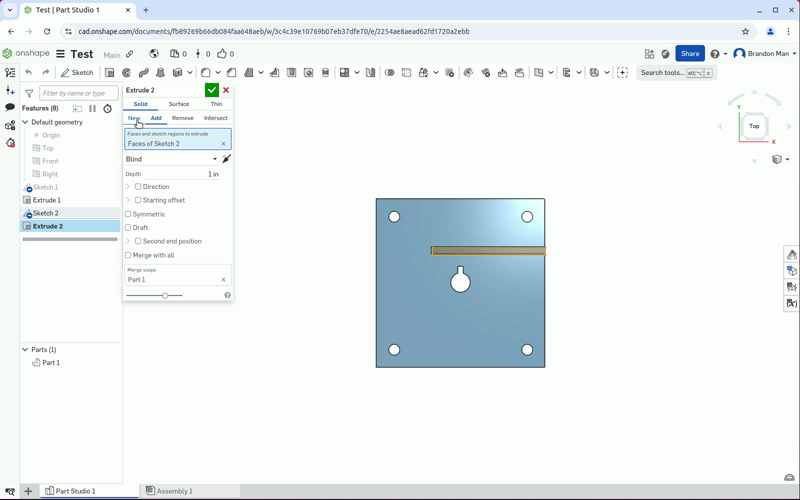
click(137, 120)
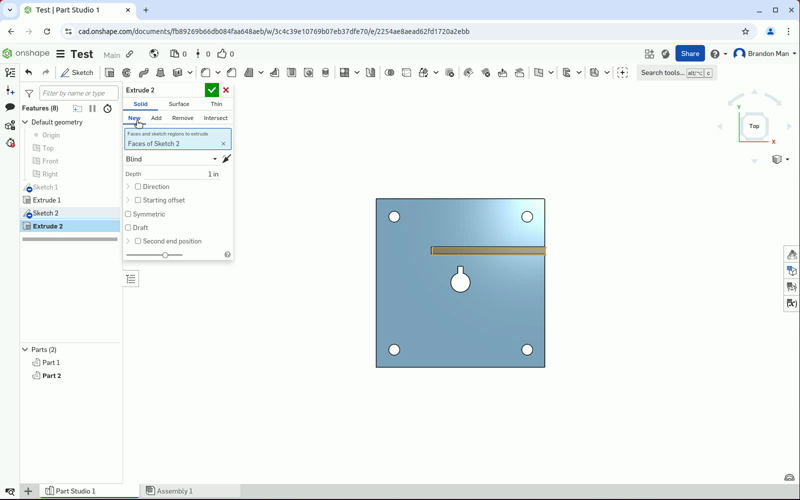
key(tab, 4)
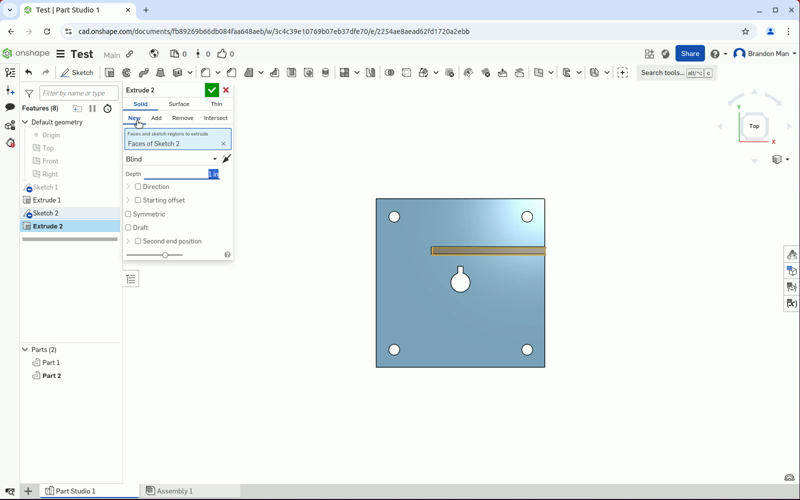
text(23.108)
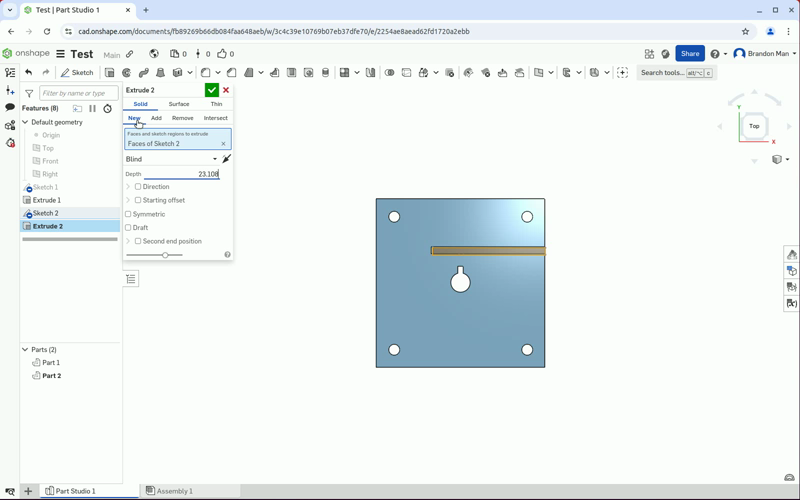
key(enter)
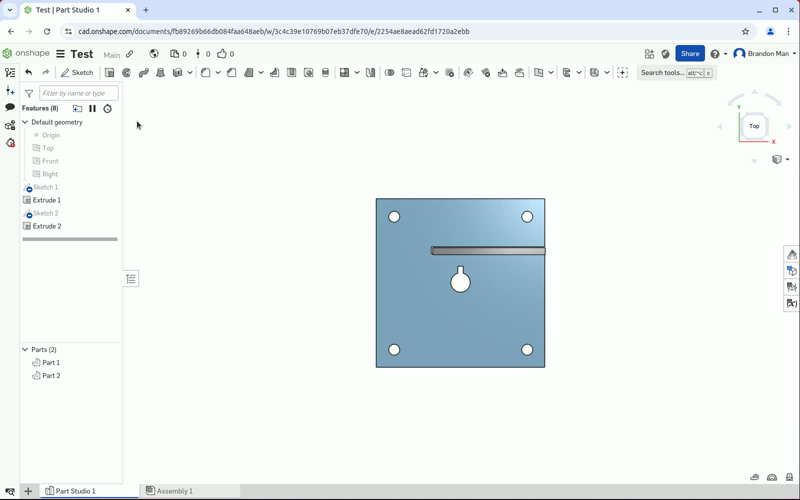
key(shift+h)
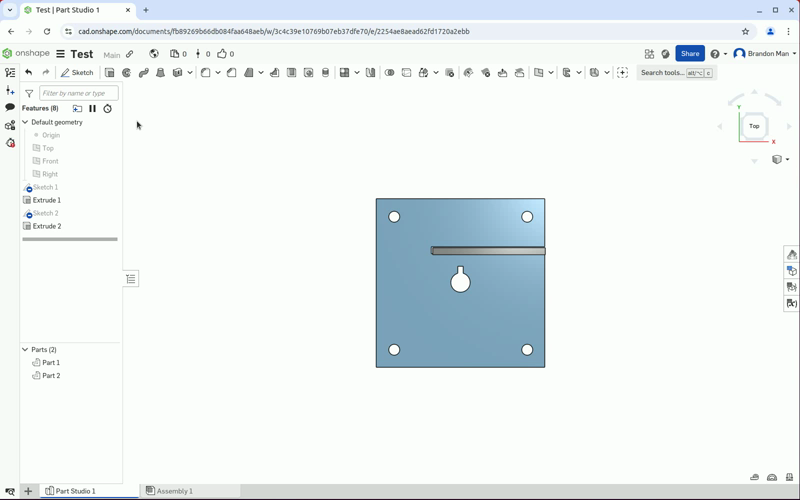
key(shift+h)
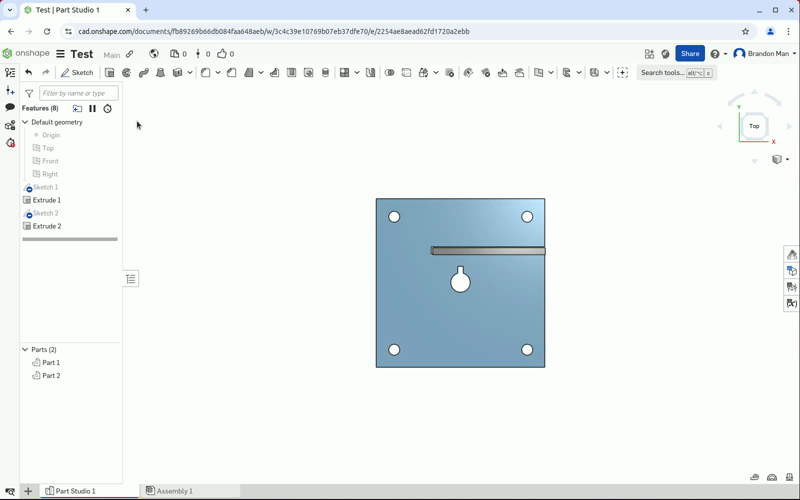
mouse_move(73, 189)
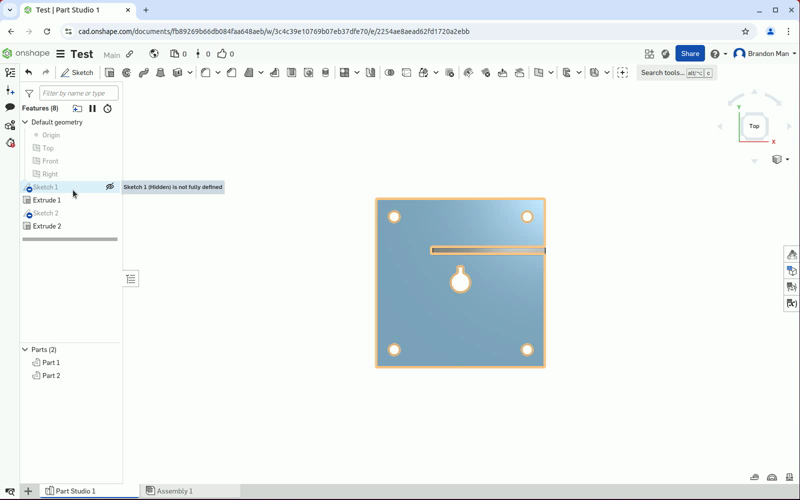
click(73, 189)
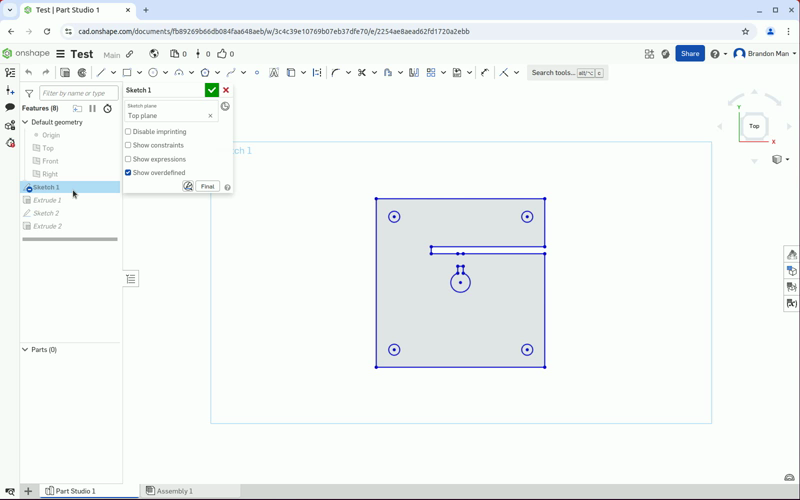
mouse_move(229, 92)
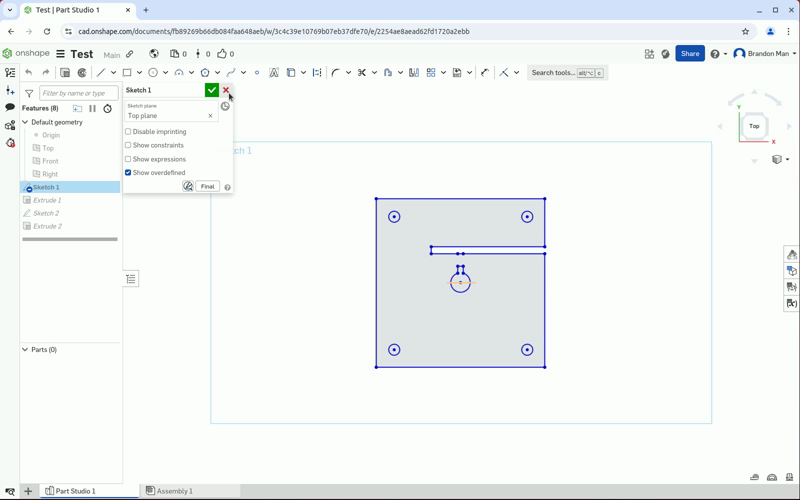
click(229, 92)
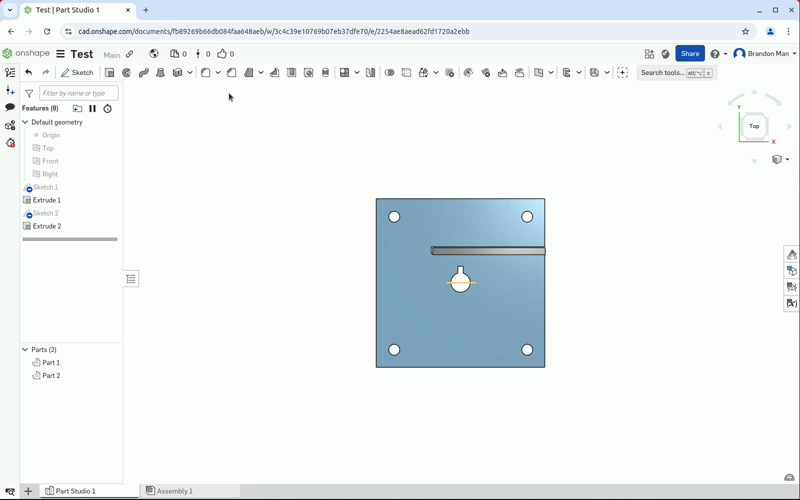
mouse_move(73, 352)
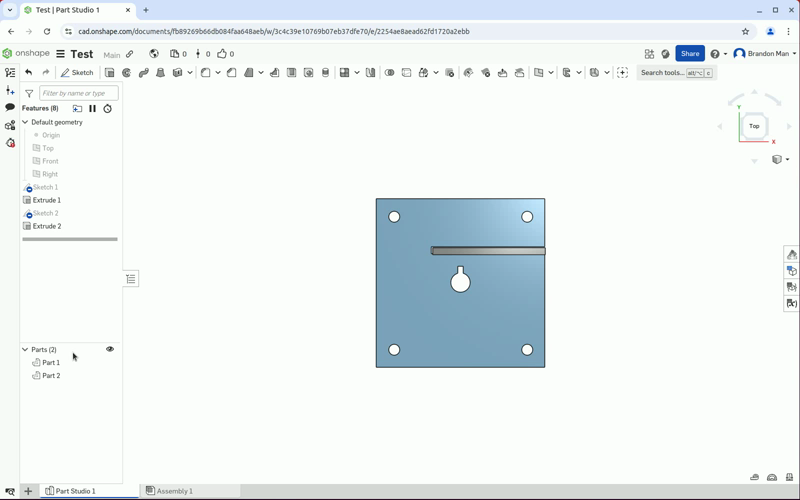
key(y)
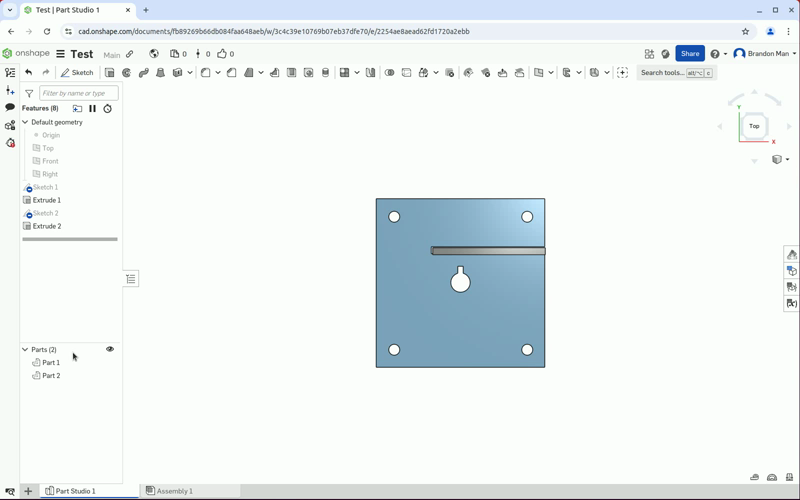
key(shift+p)
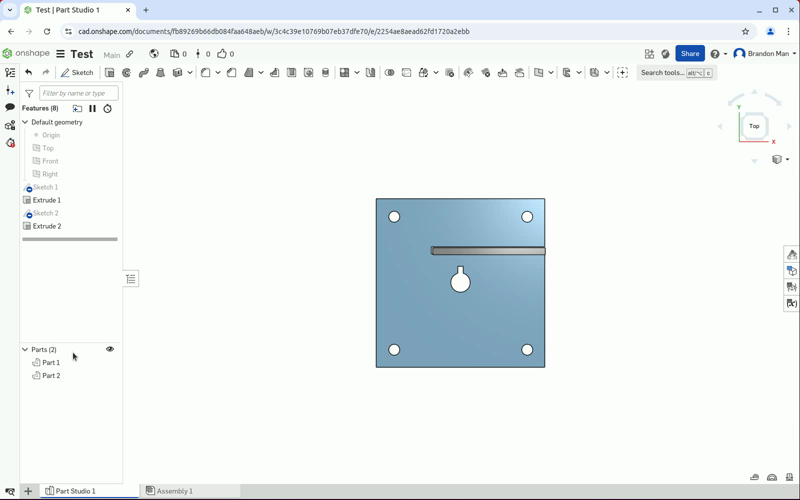
key(space)
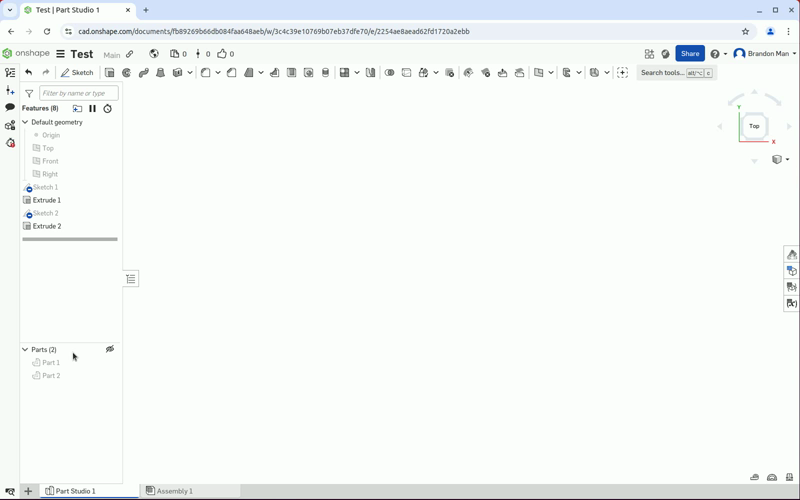
key_down(shift)
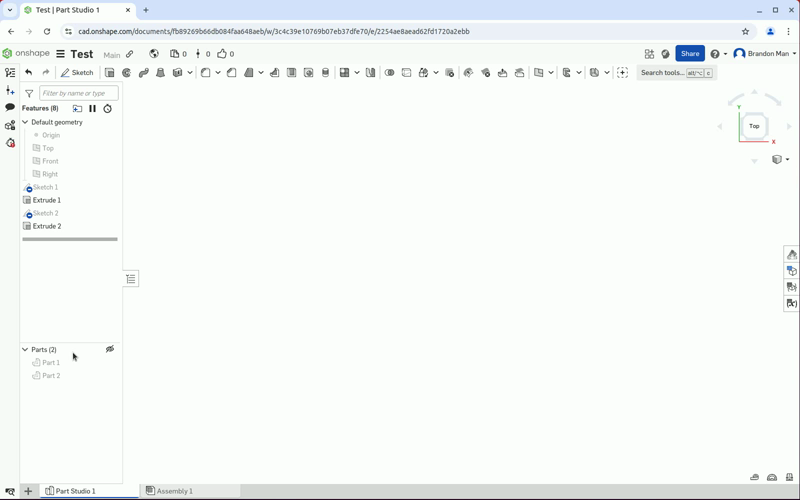
key(up)
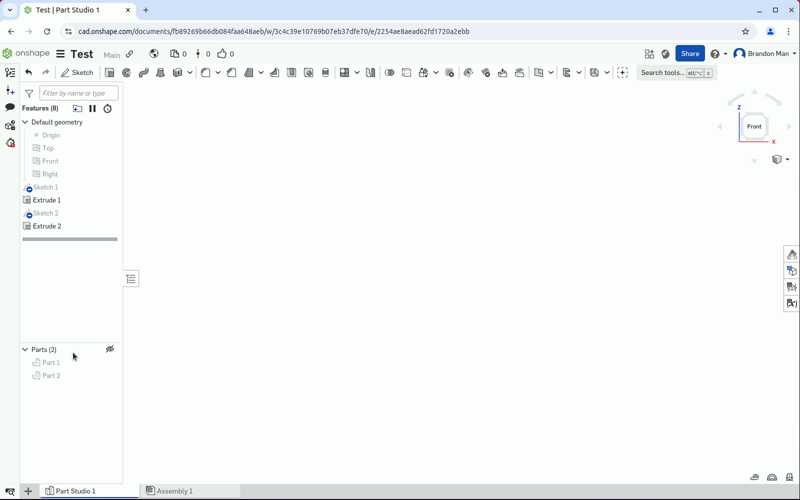
key_up(shift)
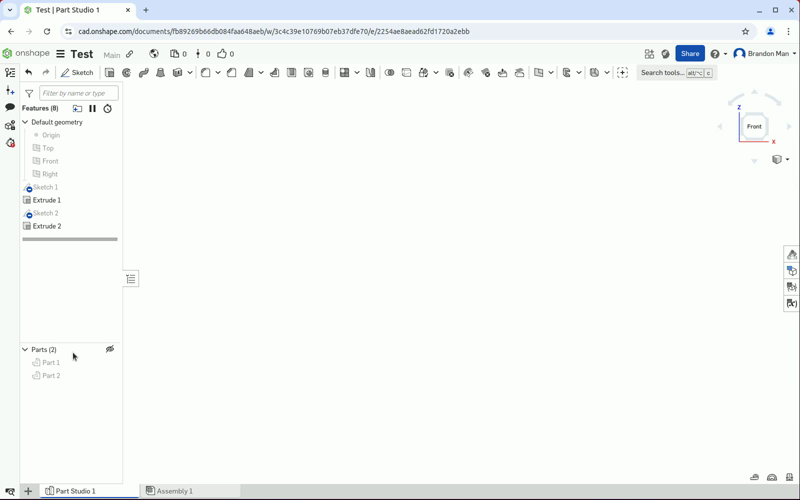
mouse_move(73, 352)
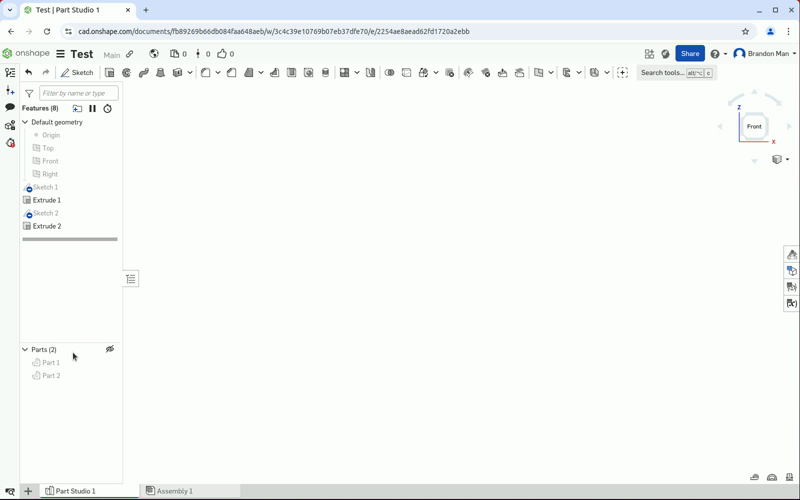
key(shift+y)
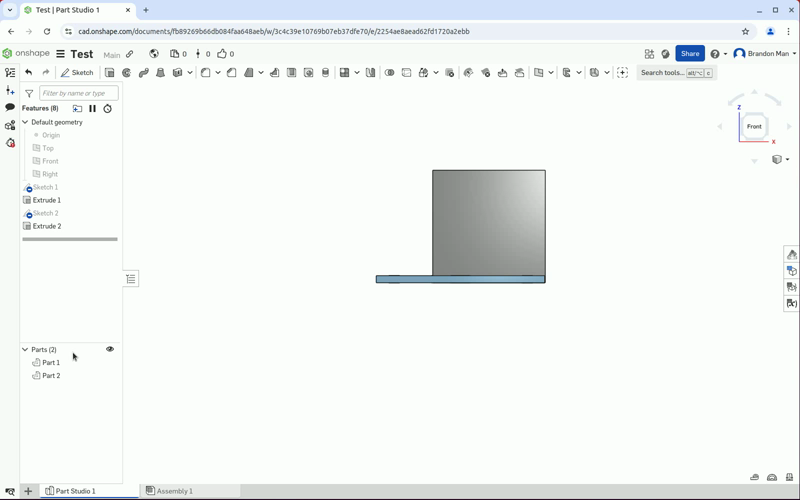
mouse_move(541, 75)
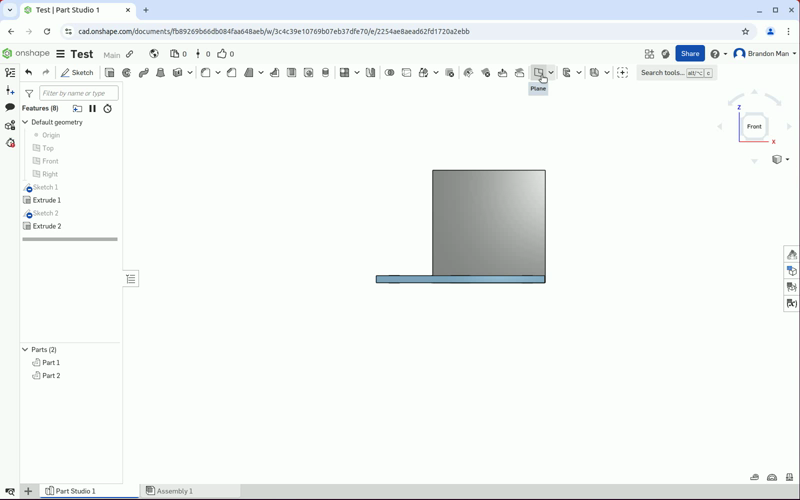
click(541, 75)
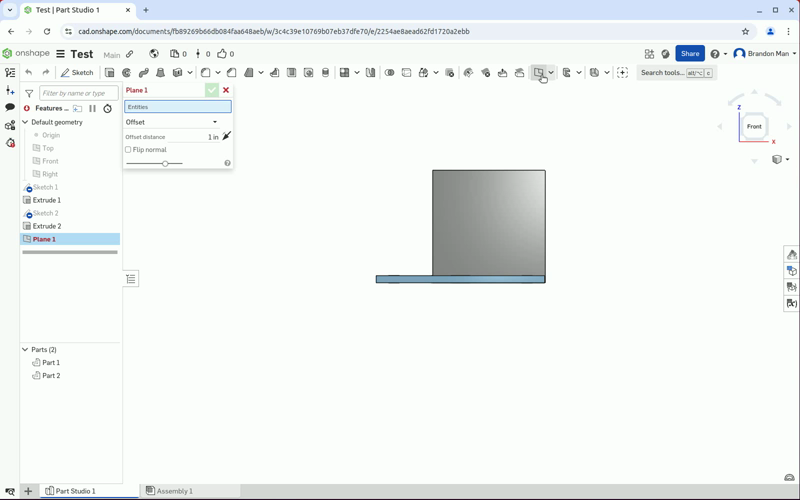
mouse_move(73, 163)
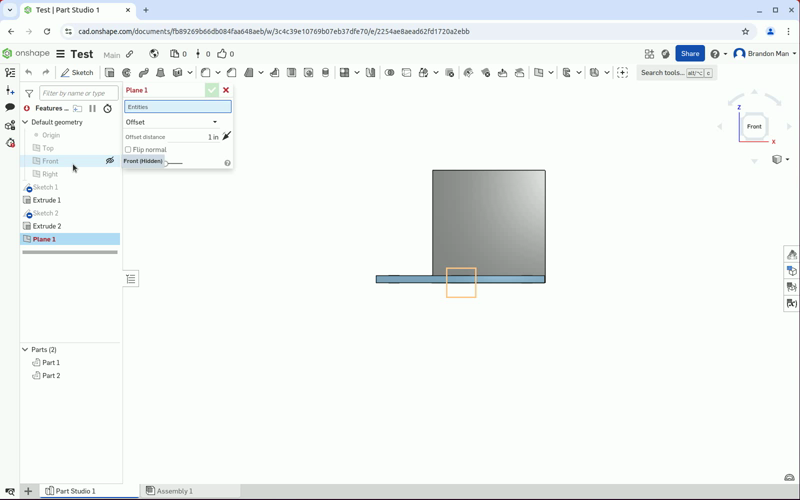
click(73, 163)
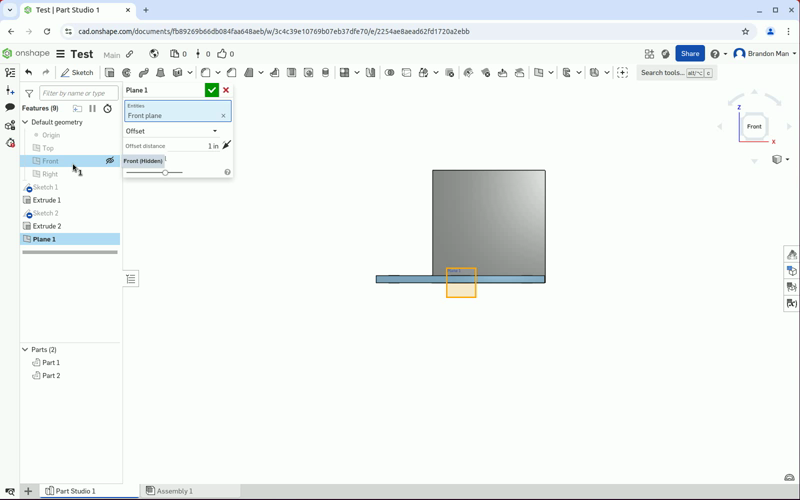
key(tab, 2)
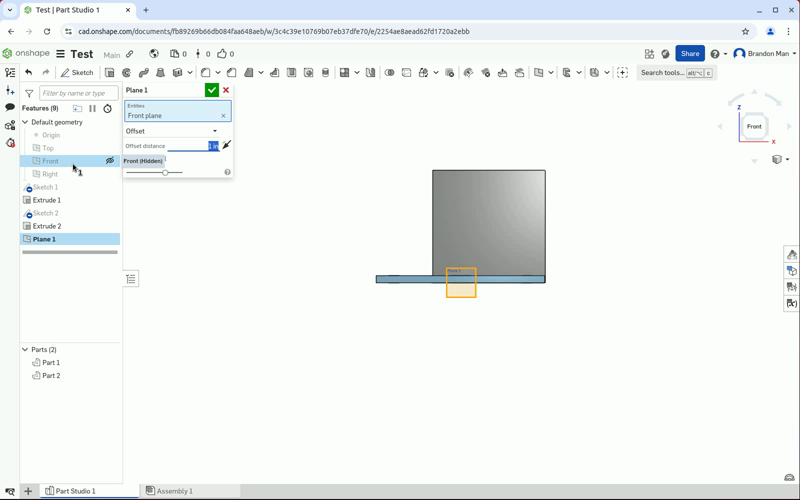
text(5.792)
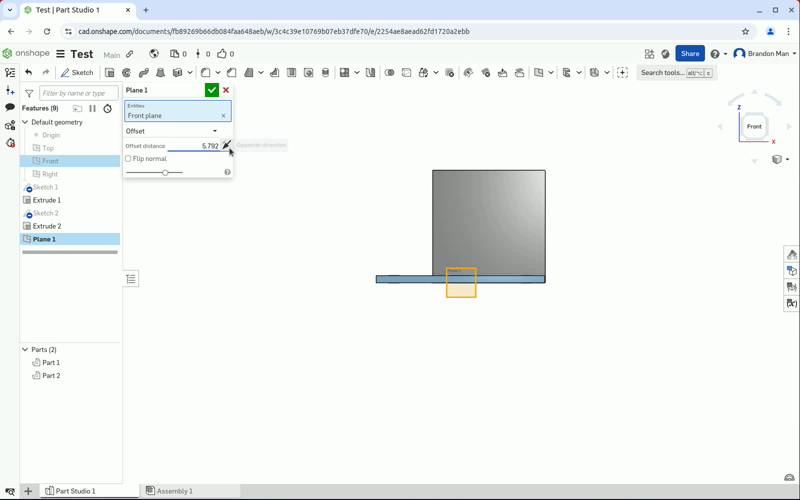
mouse_move(229, 147)
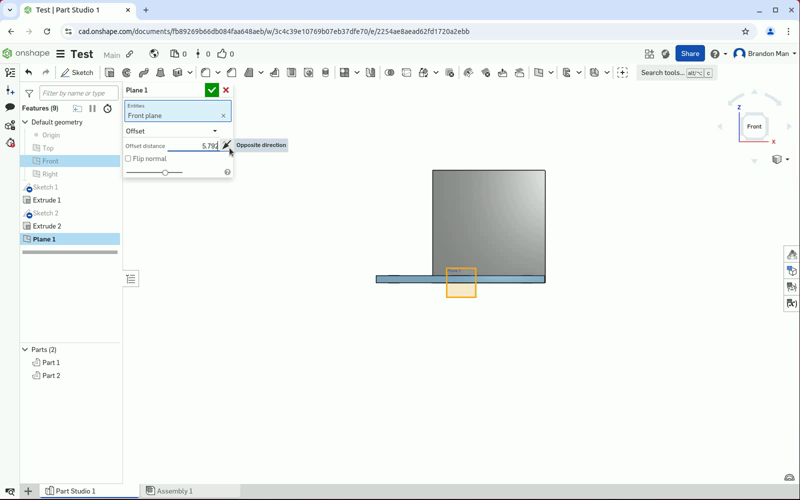
click(229, 147)
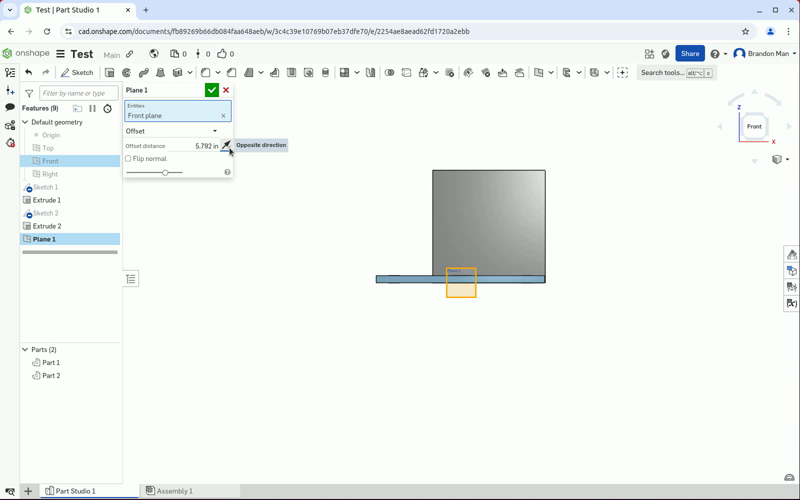
key(enter, 2)
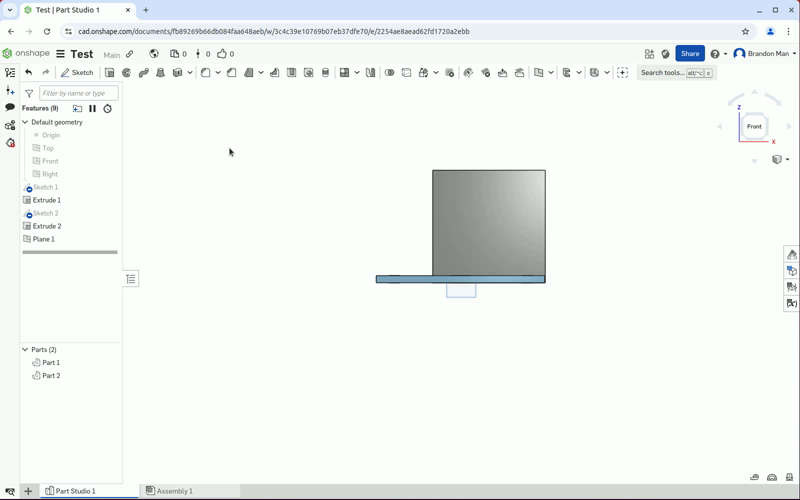
key(shift+s)
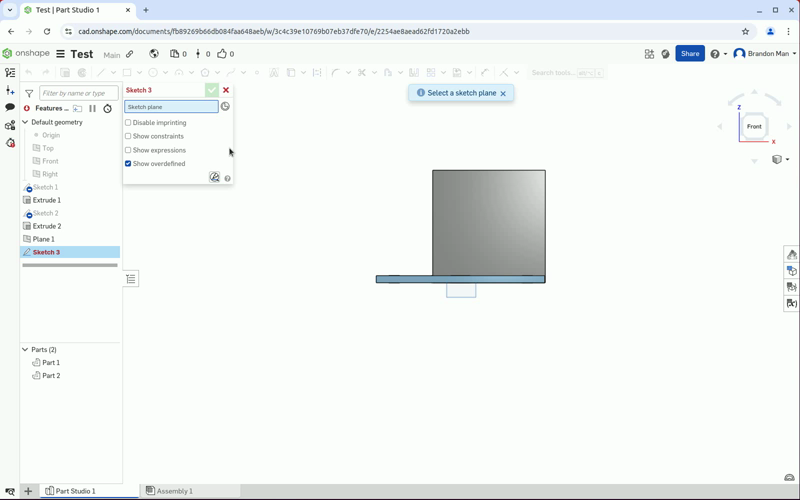
mouse_move(73, 241)
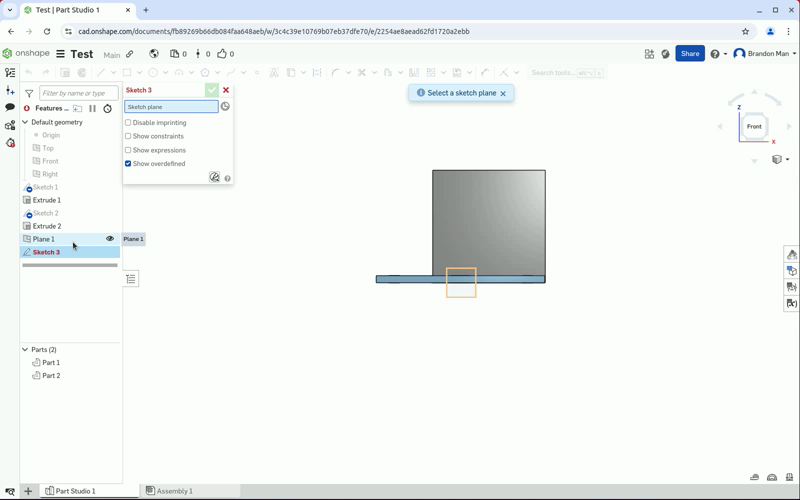
click(73, 241)
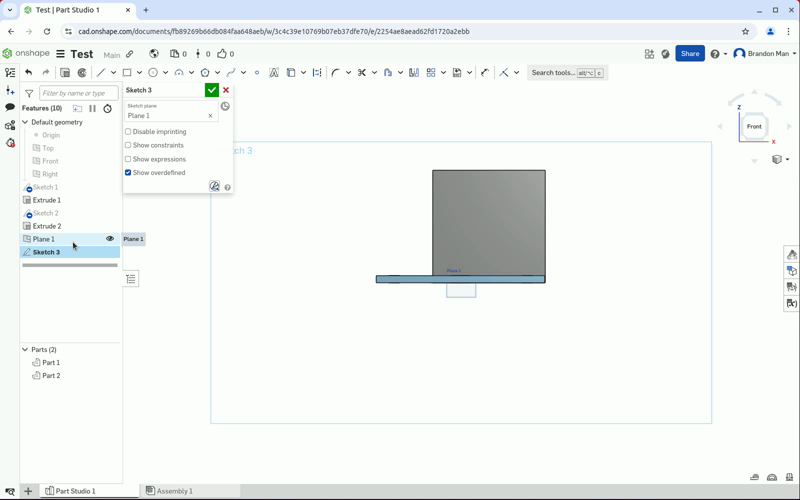
mouse_move(73, 352)
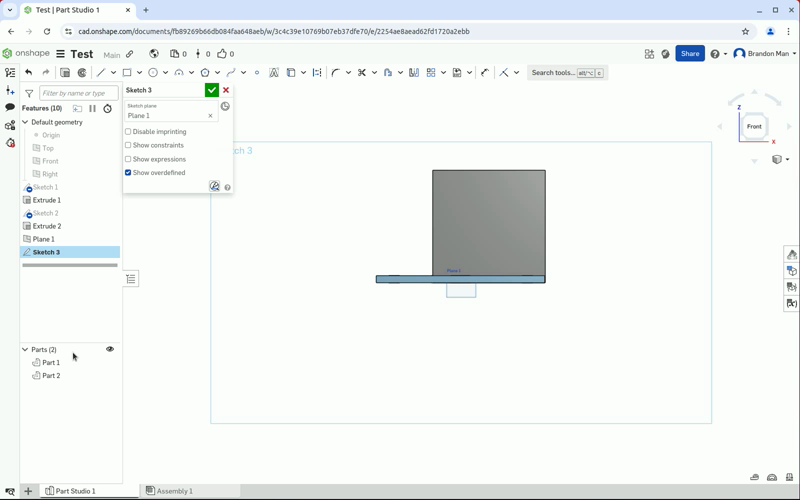
key(y)
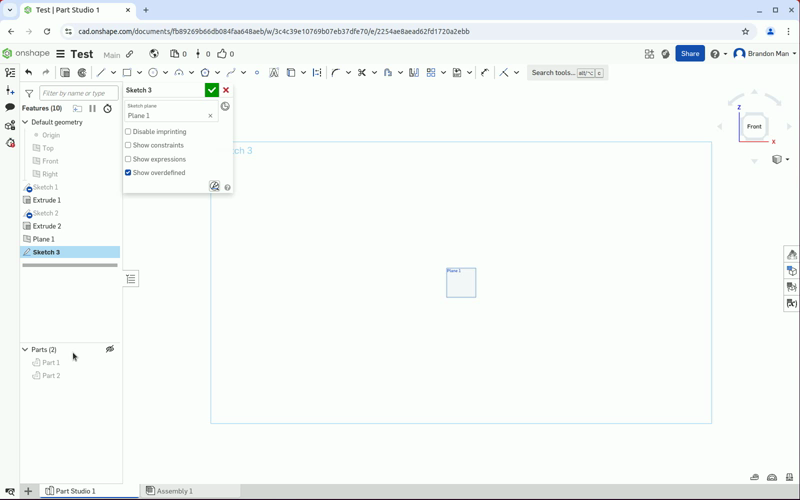
key(c)
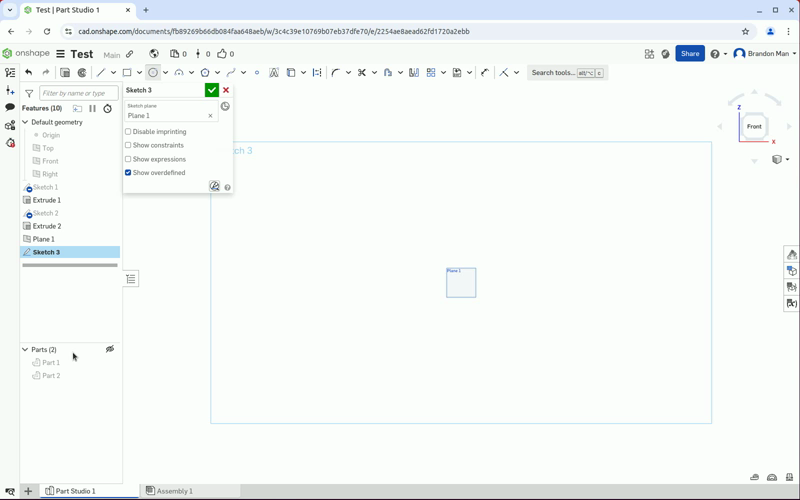
key_down(shift)
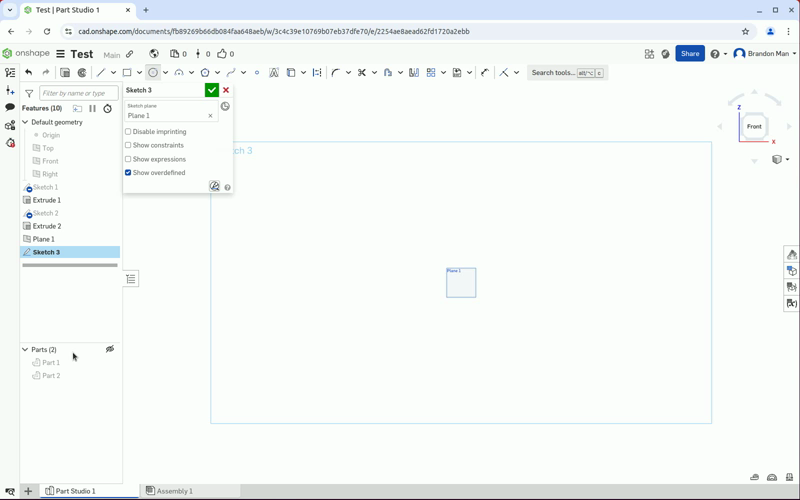
mouse_move(440, 192)
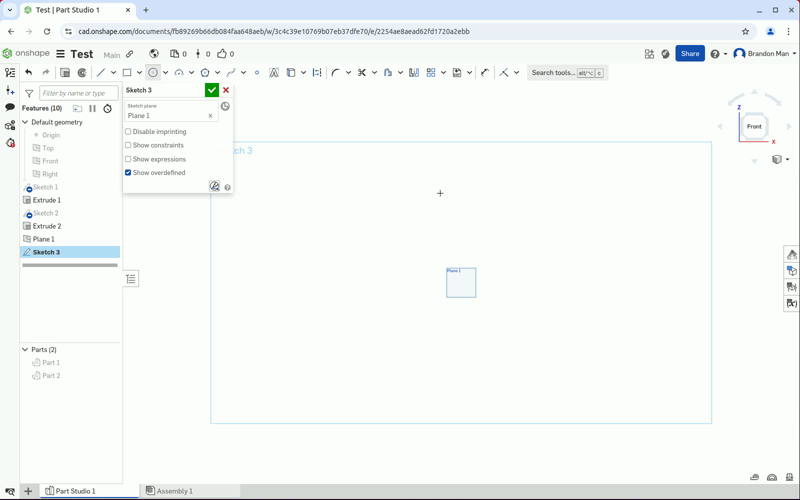
click(440, 192)
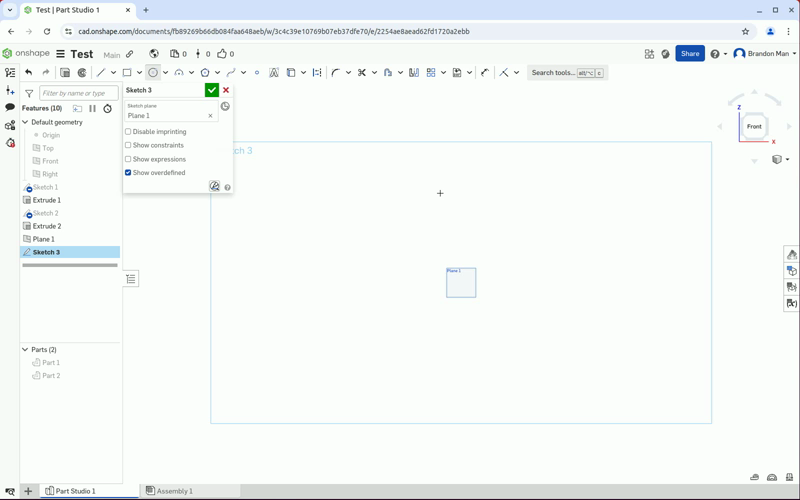
key_up(shift)
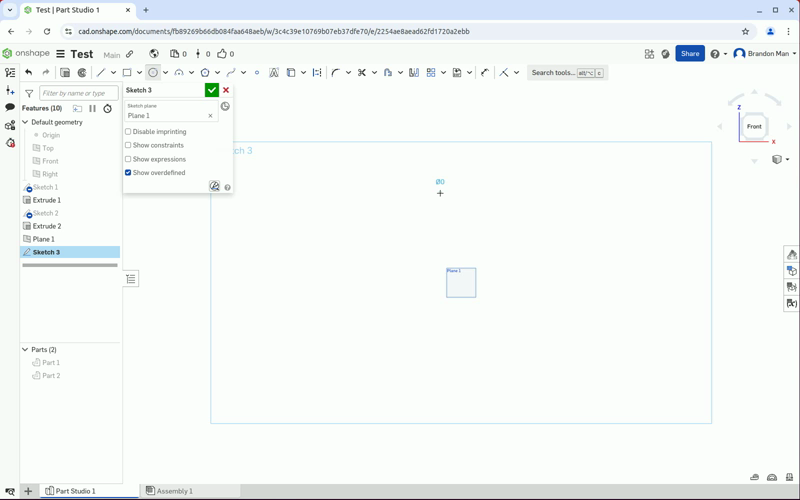
mouse_move(445, 192)
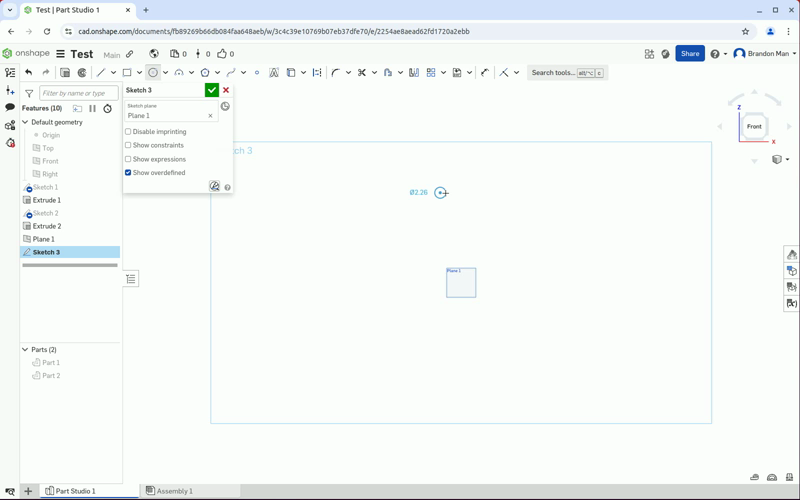
click(445, 192)
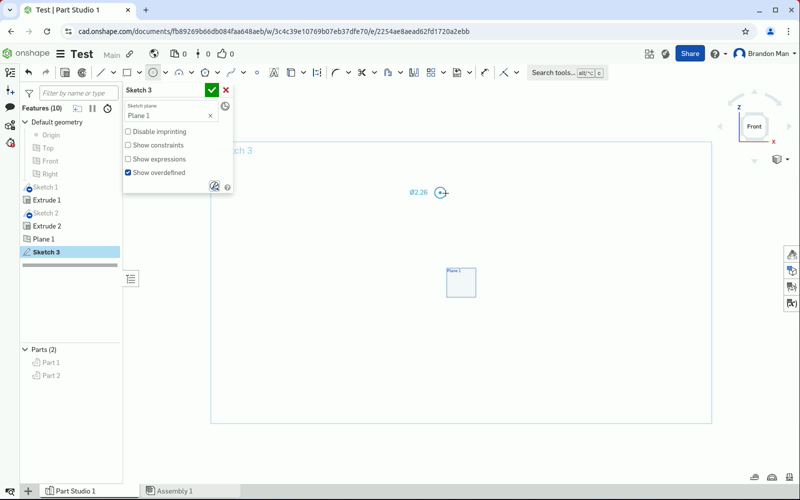
key(esc)
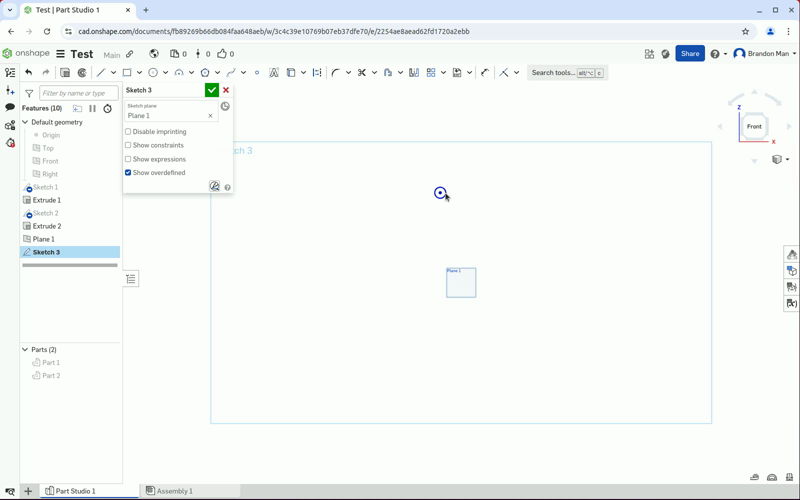
mouse_move(441, 189)
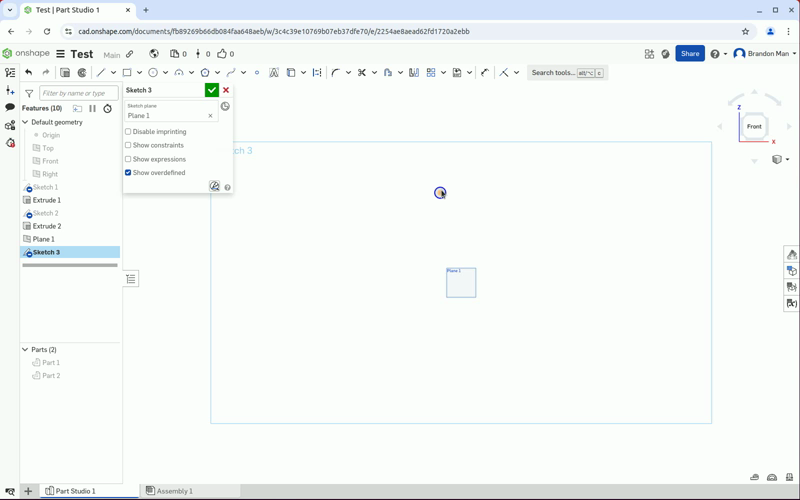
scroll(6)
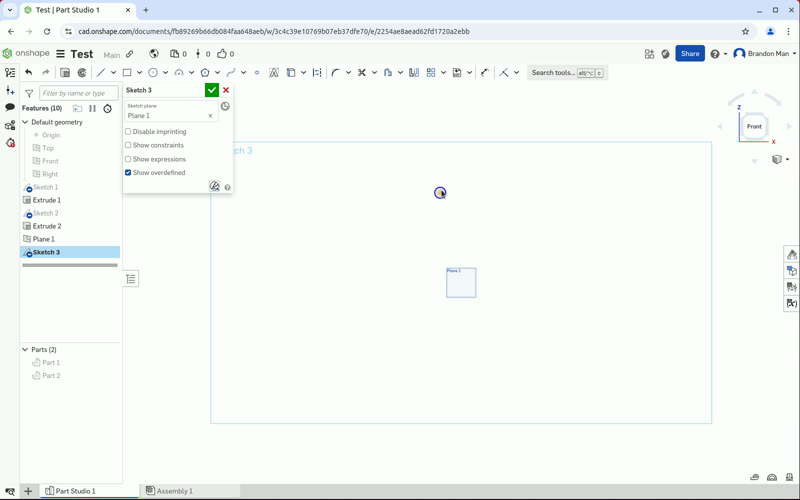
scroll(6)
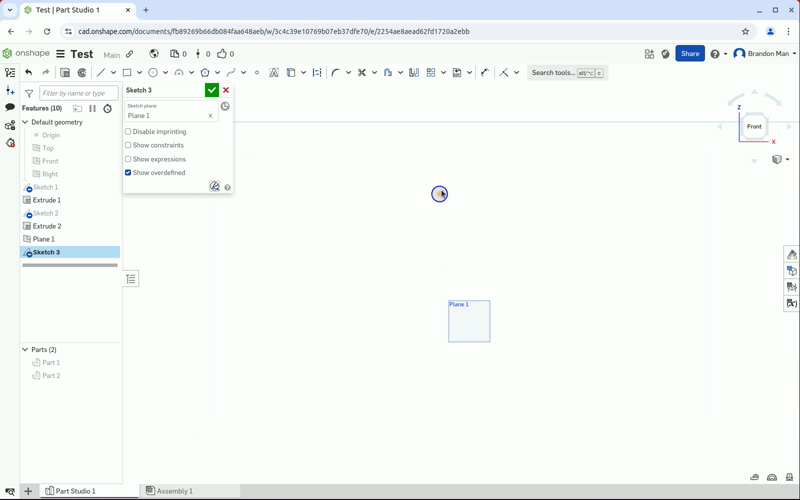
scroll(6)
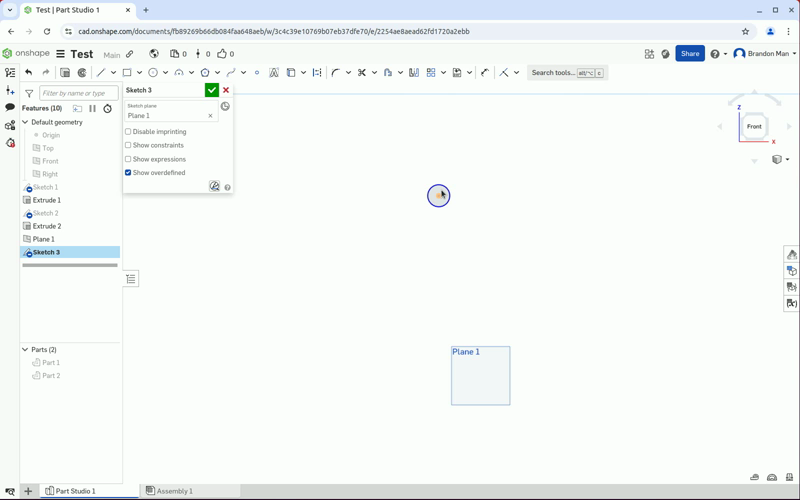
scroll(6)
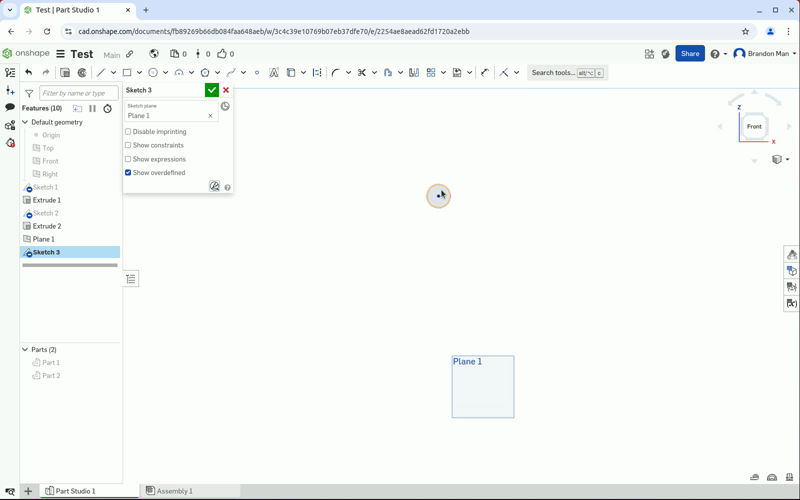
scroll(6)
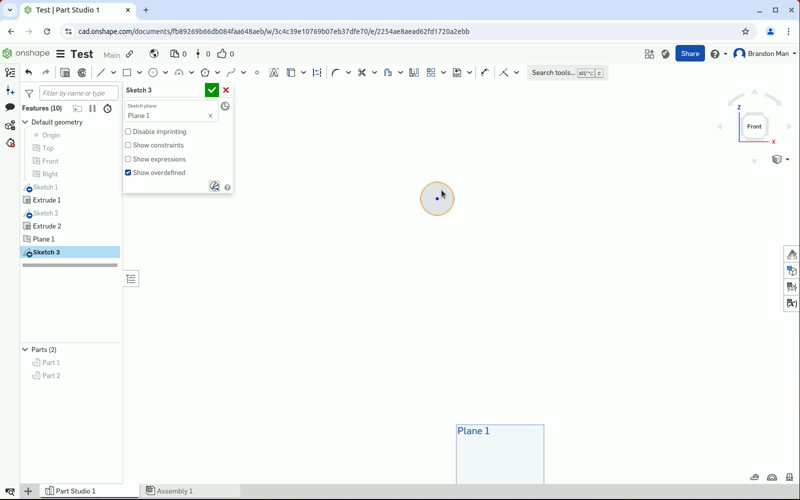
scroll(6)
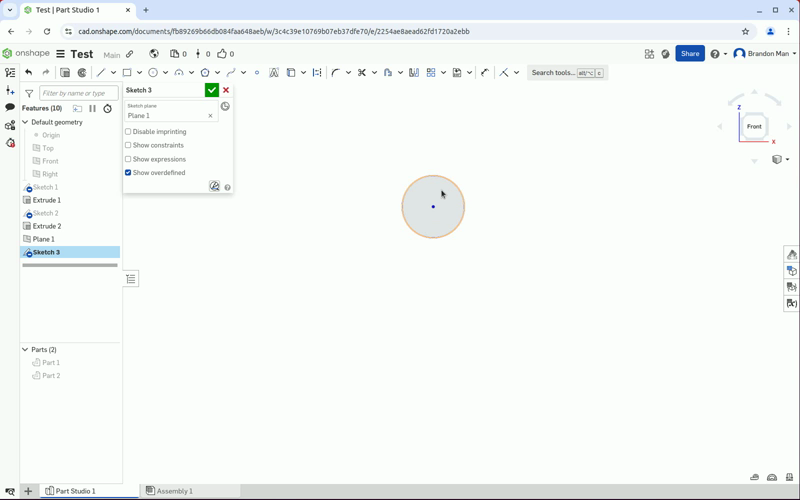
scroll(6)
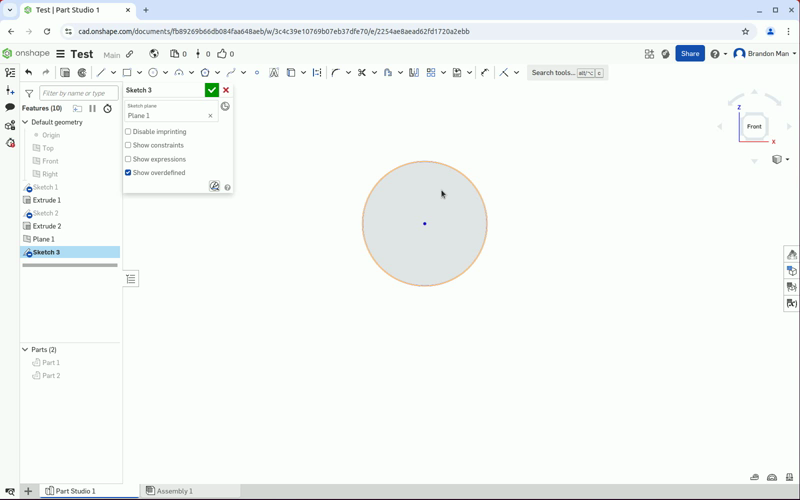
click(441, 189)
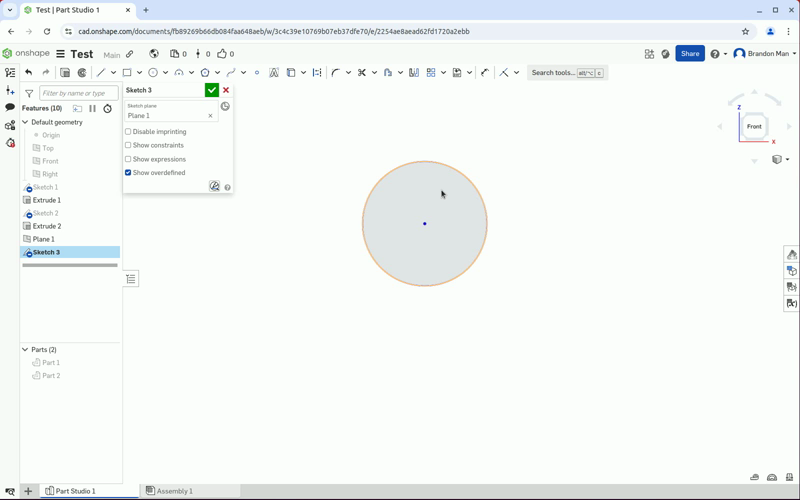
scroll(-6)
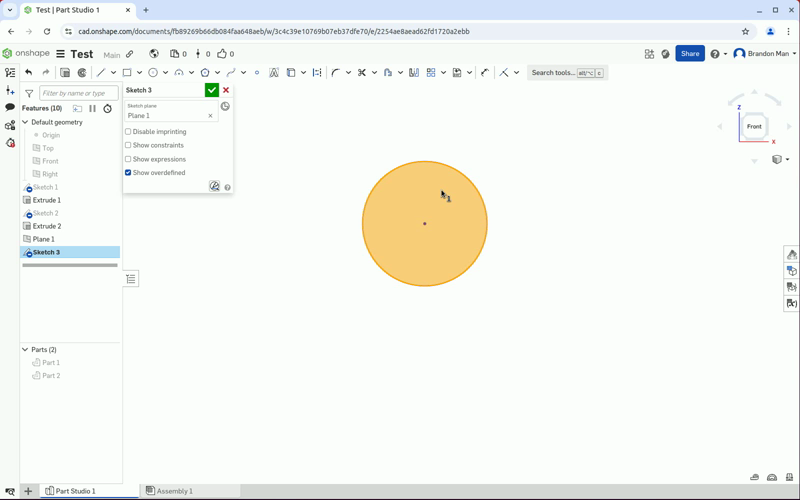
scroll(-6)
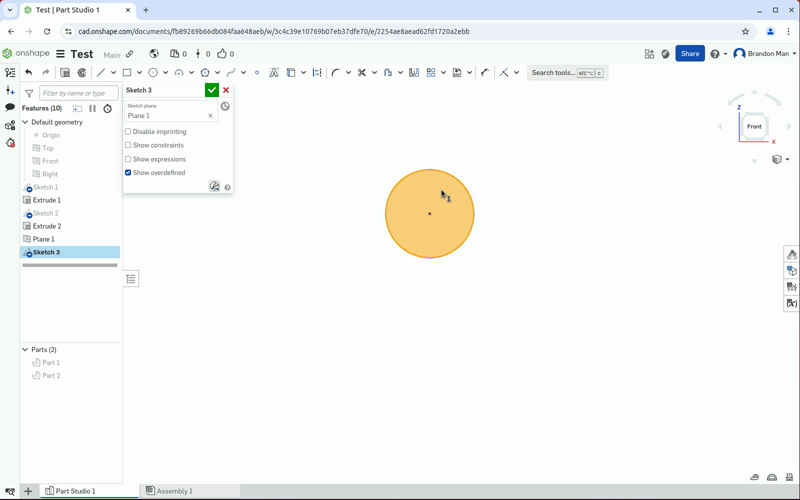
scroll(-6)
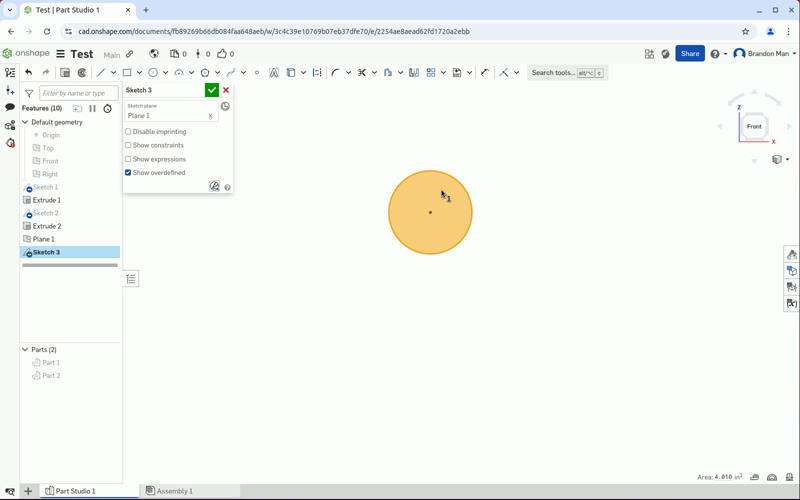
scroll(-6)
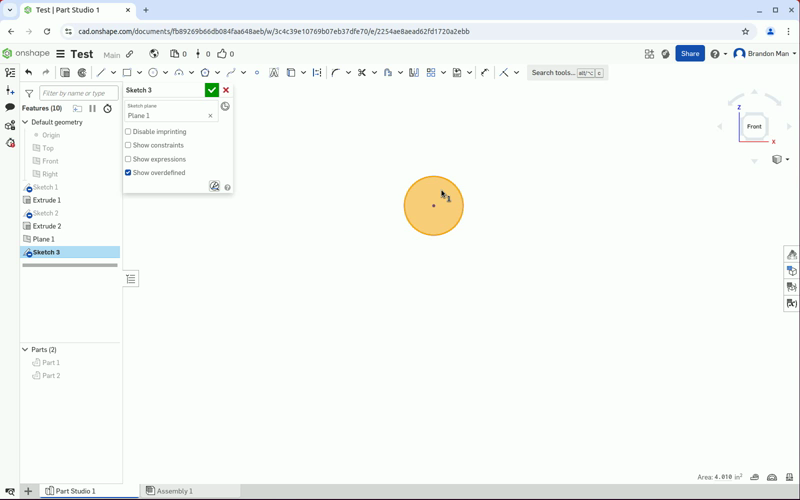
scroll(-6)
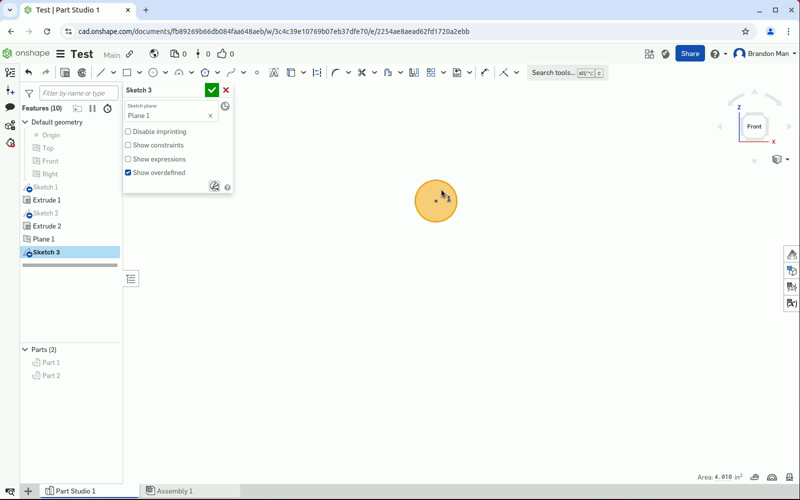
scroll(-6)
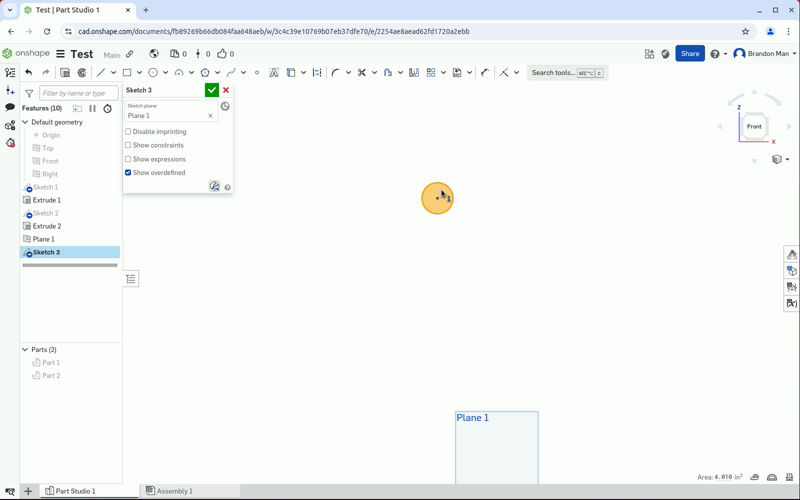
scroll(-6)
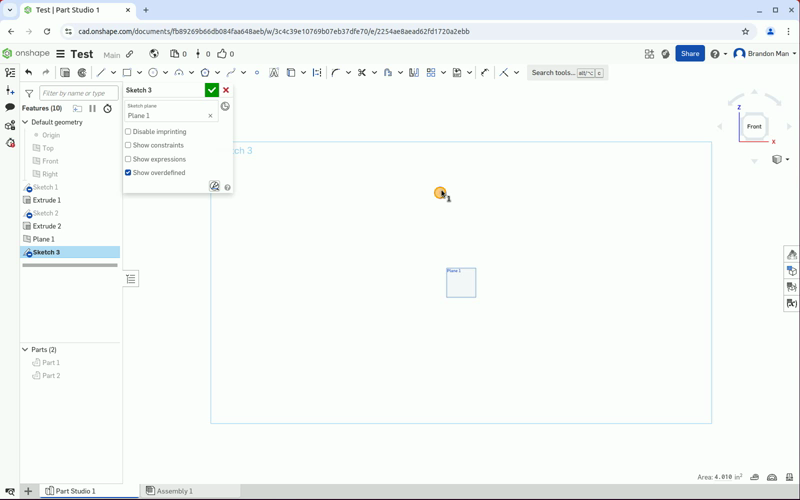
mouse_move(73, 352)
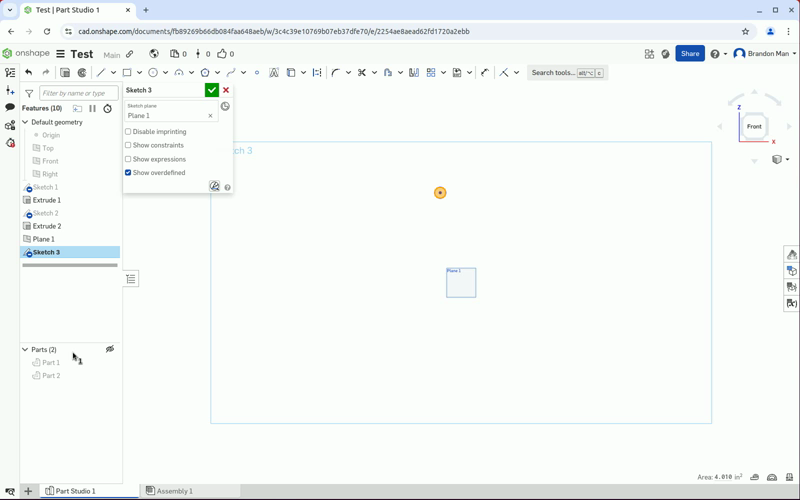
key(shift+y)
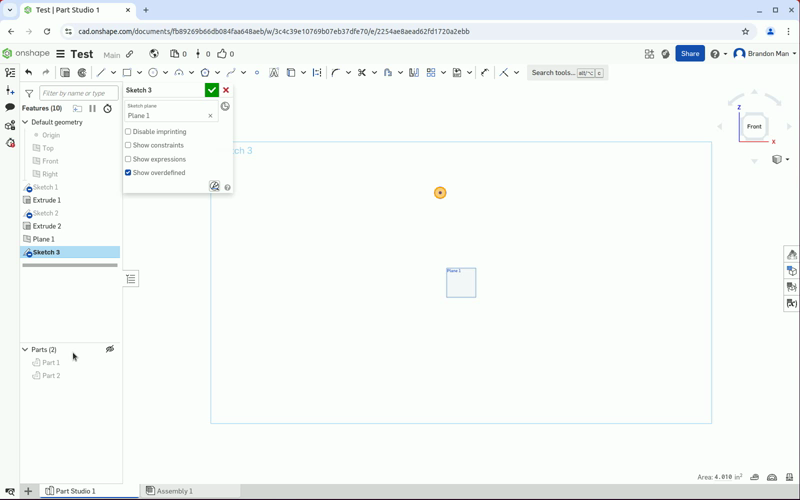
key(shift+e)
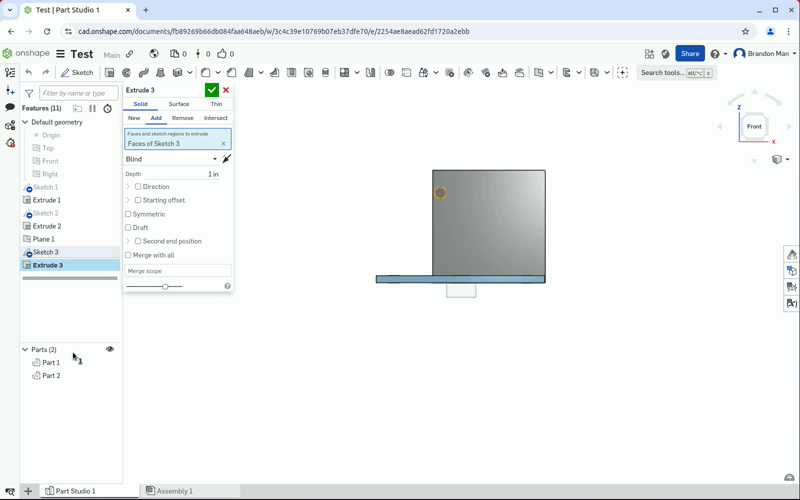
mouse_move(143, 106)
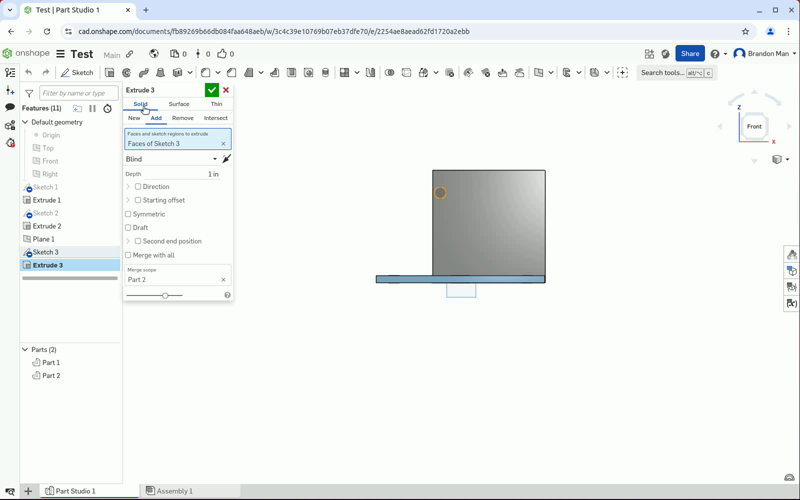
click(143, 106)
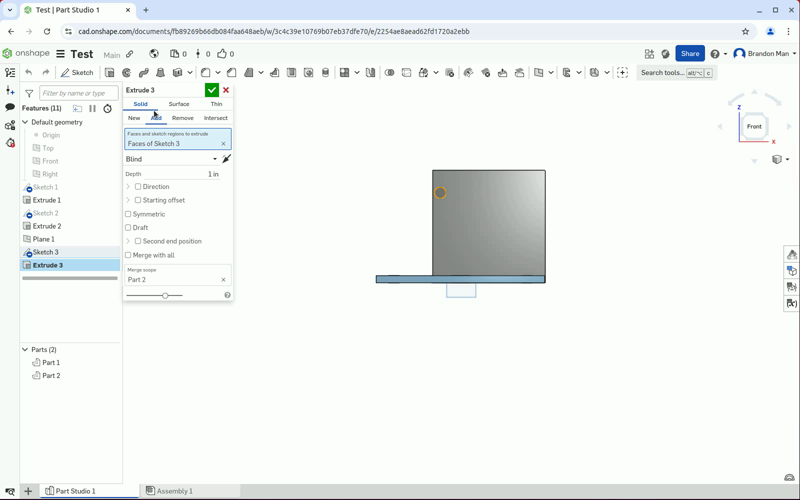
mouse_move(186, 120)
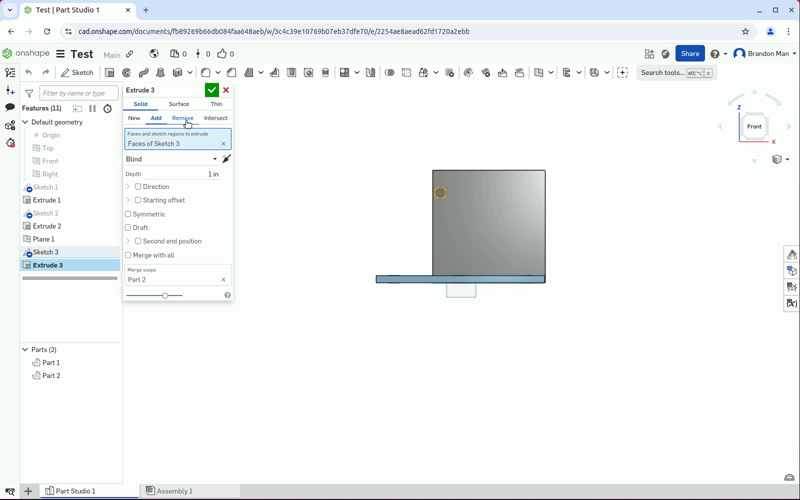
click(186, 120)
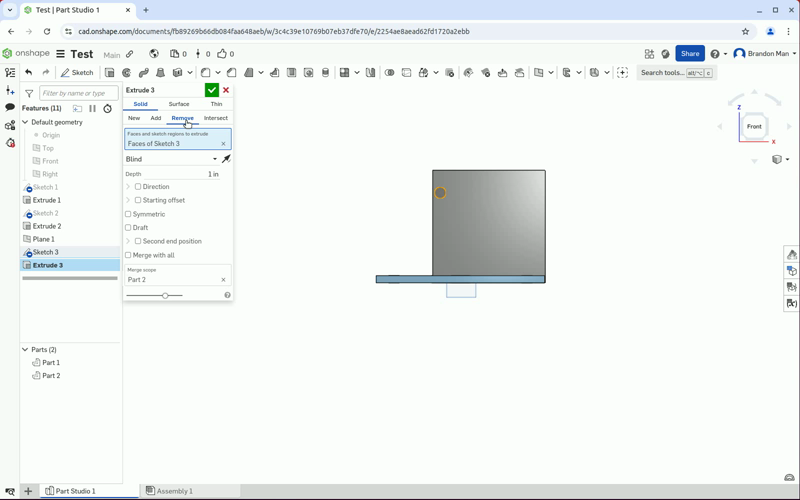
key(tab, 4)
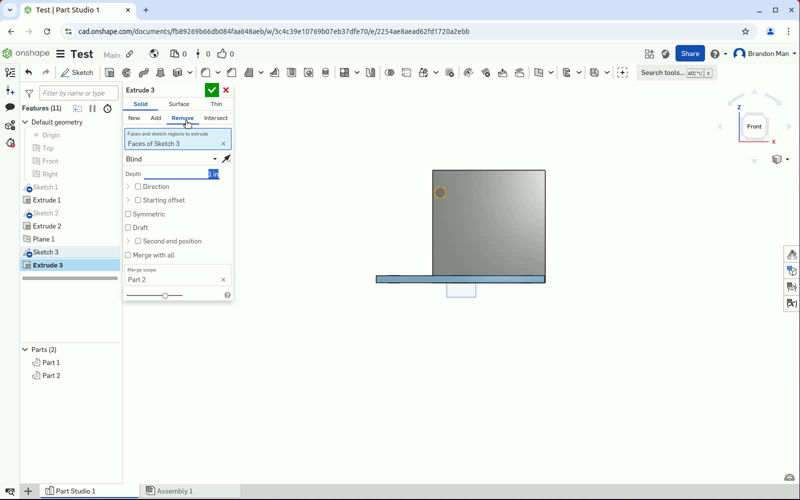
text(14.443)
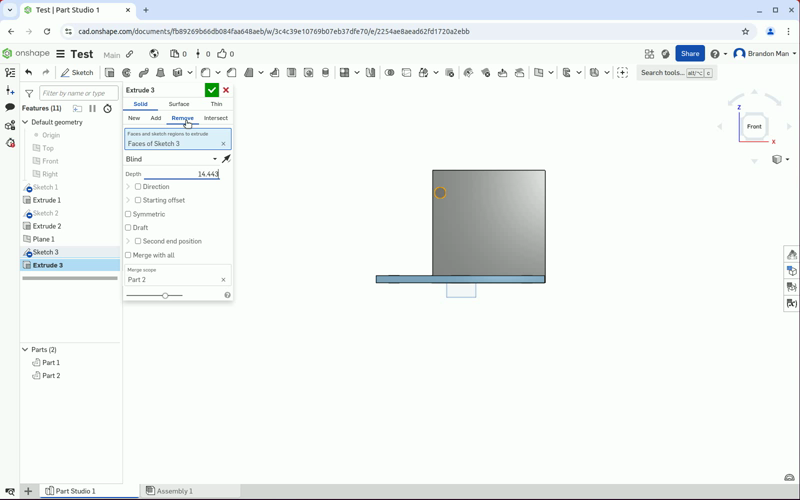
key(tab, 6)
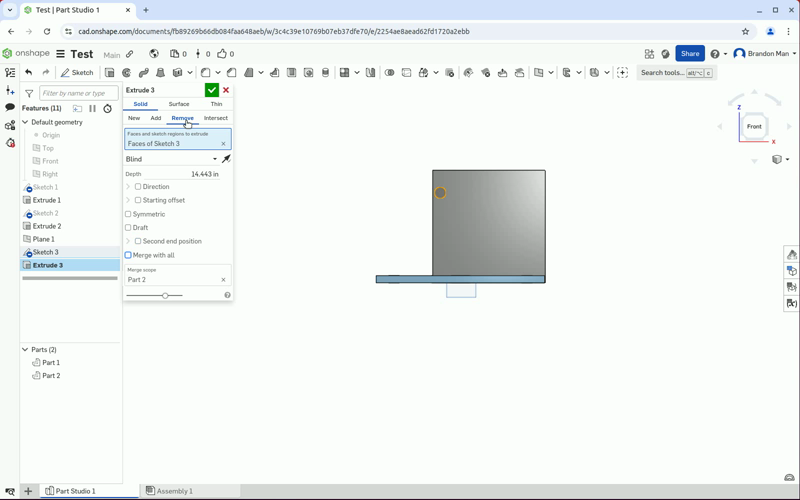
key(space)
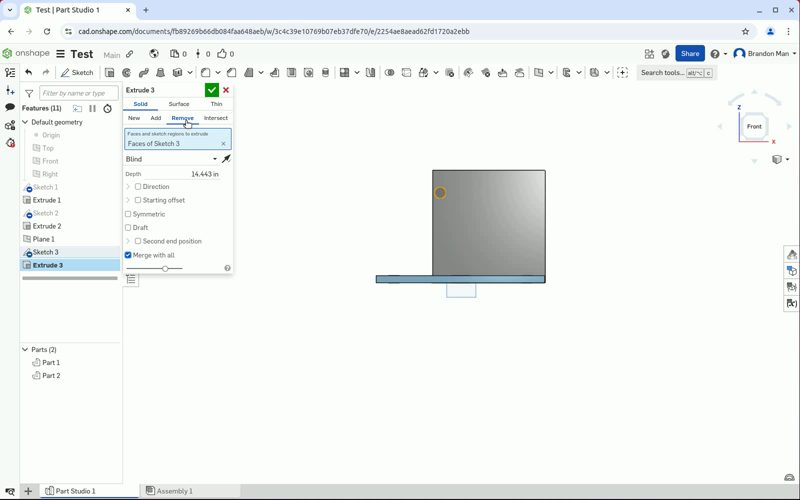
key(enter)
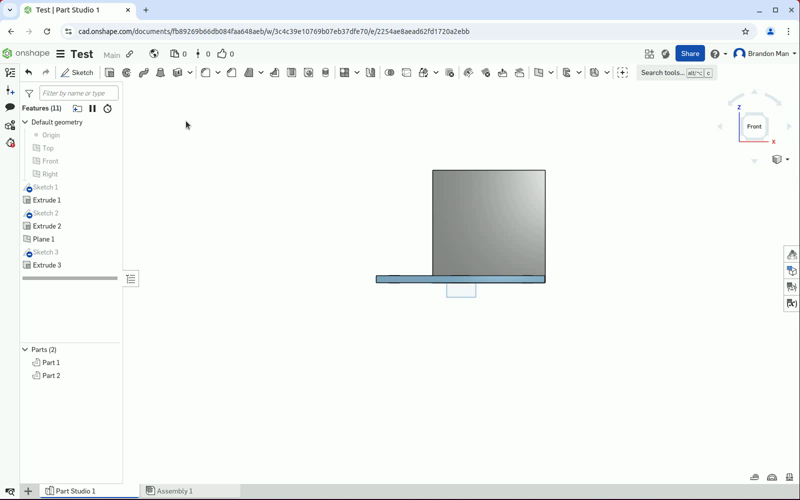
key(shift+h)
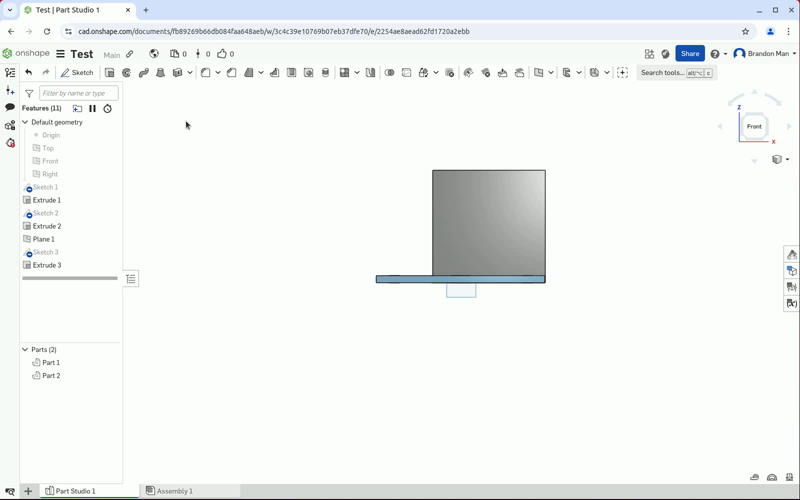
key(shift+h)
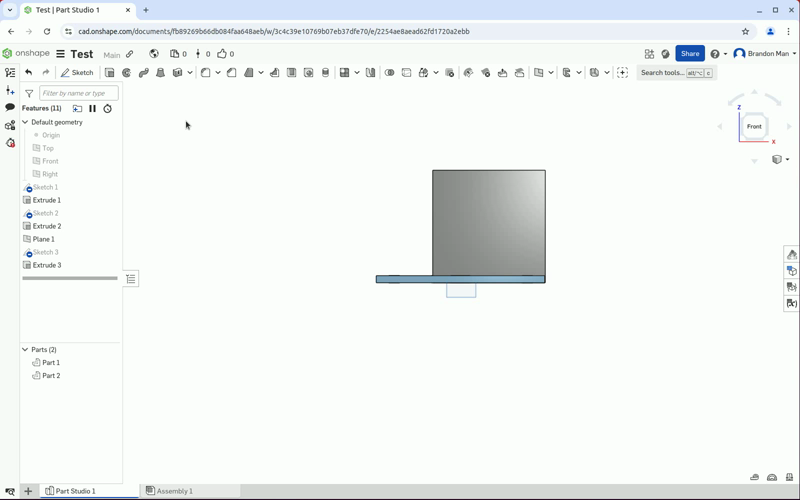
mouse_move(73, 189)
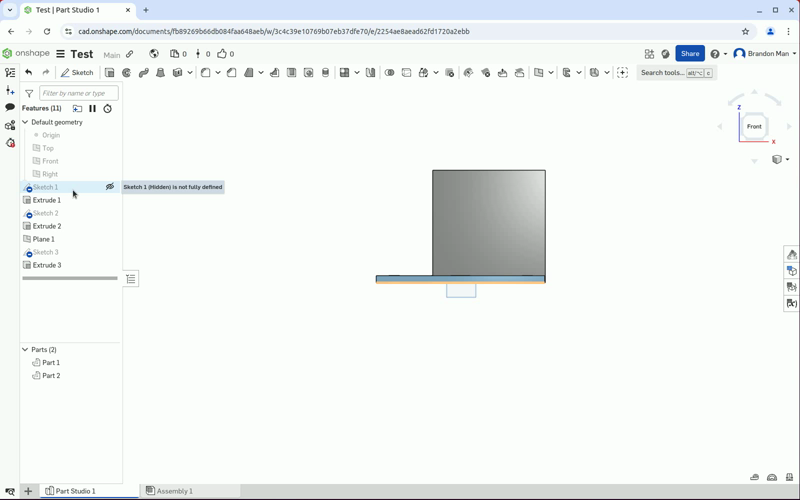
click(73, 189)
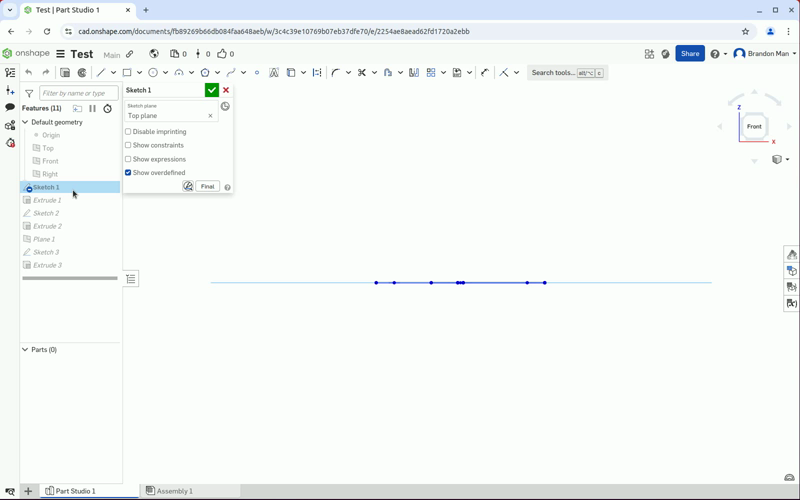
mouse_move(229, 92)
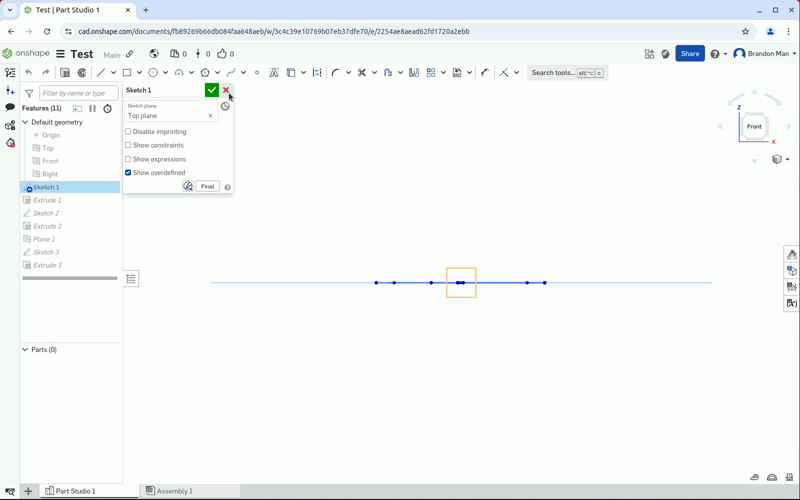
click(229, 92)
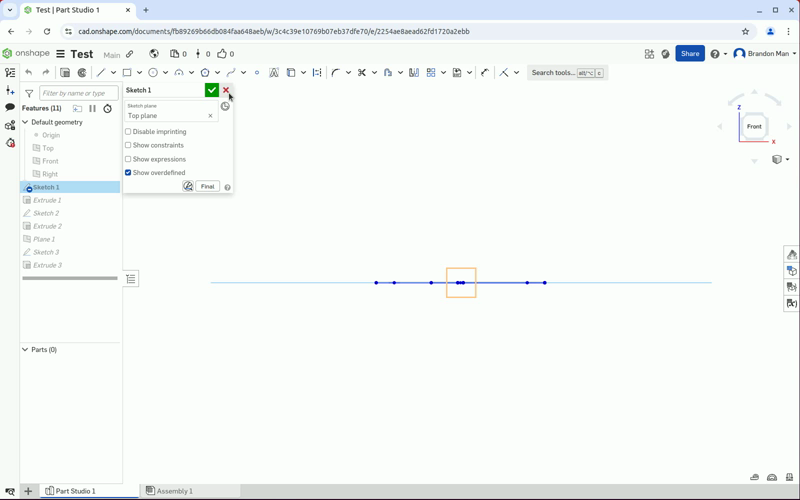
key(shift+s)
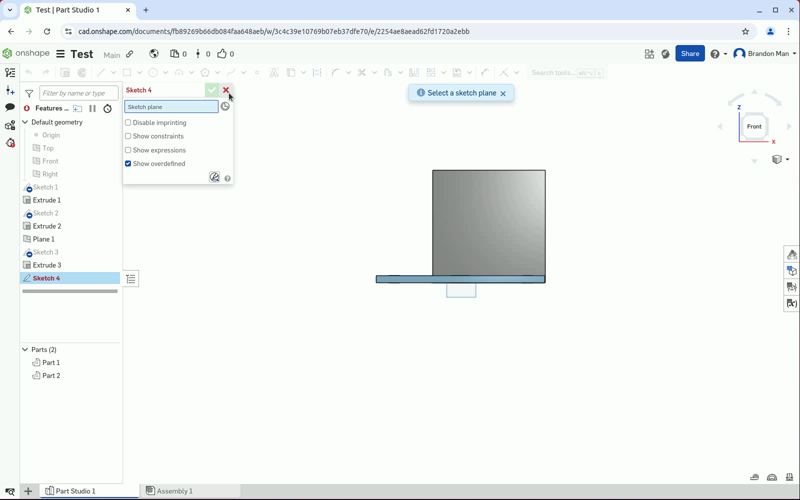
mouse_move(73, 241)
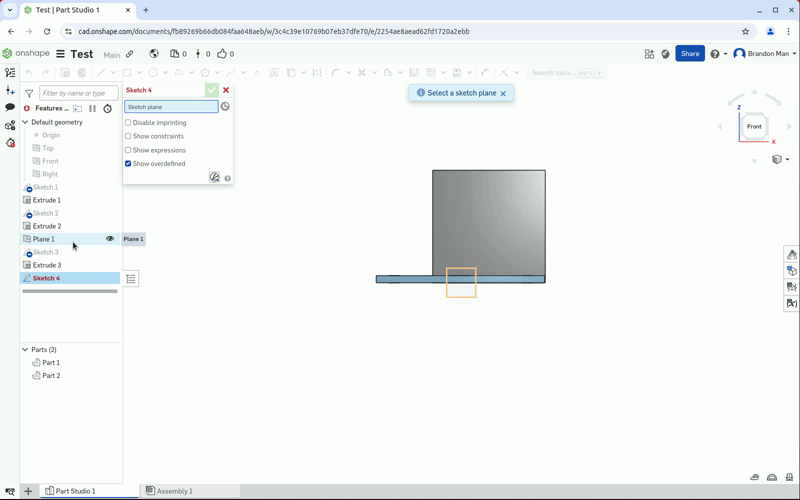
click(73, 241)
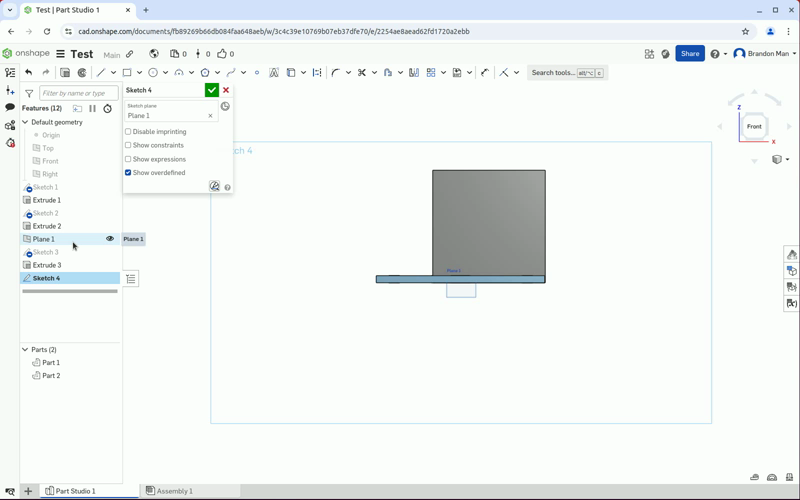
mouse_move(73, 352)
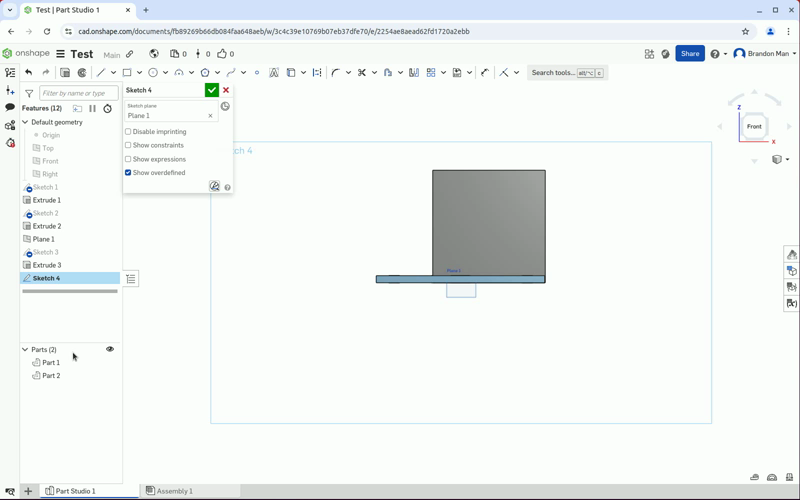
key(y)
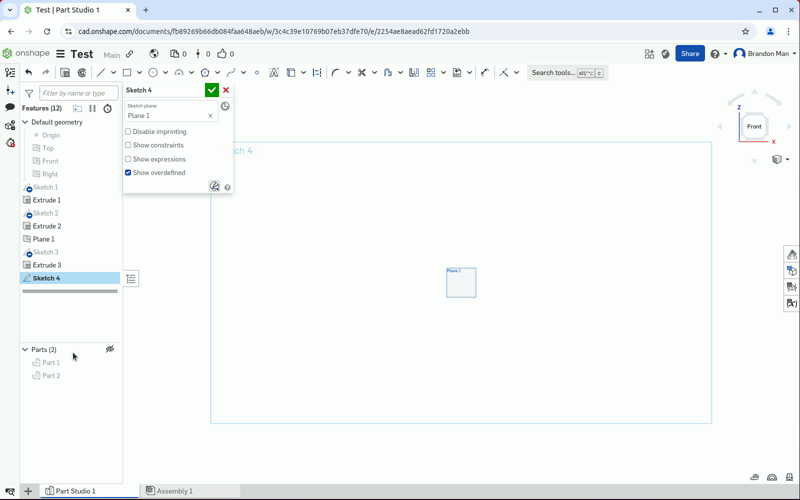
key(c)
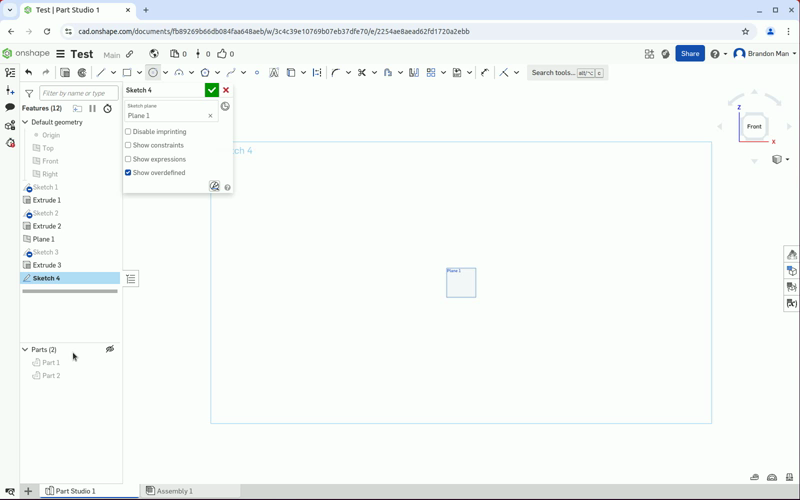
key_down(shift)
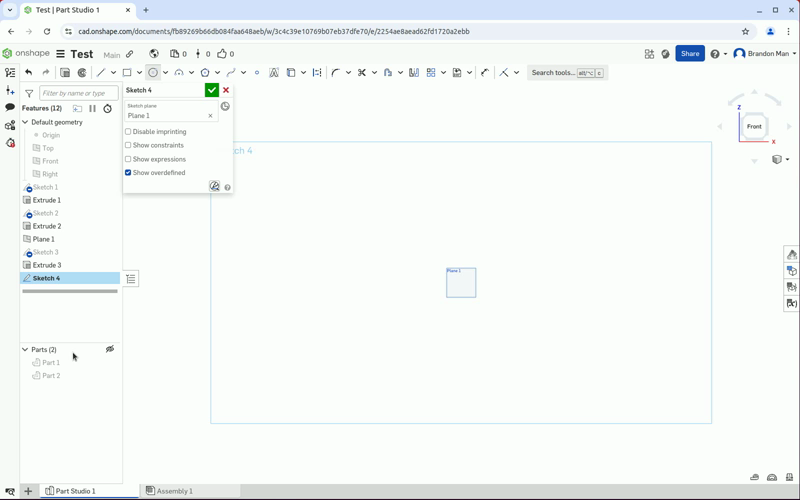
mouse_move(440, 261)
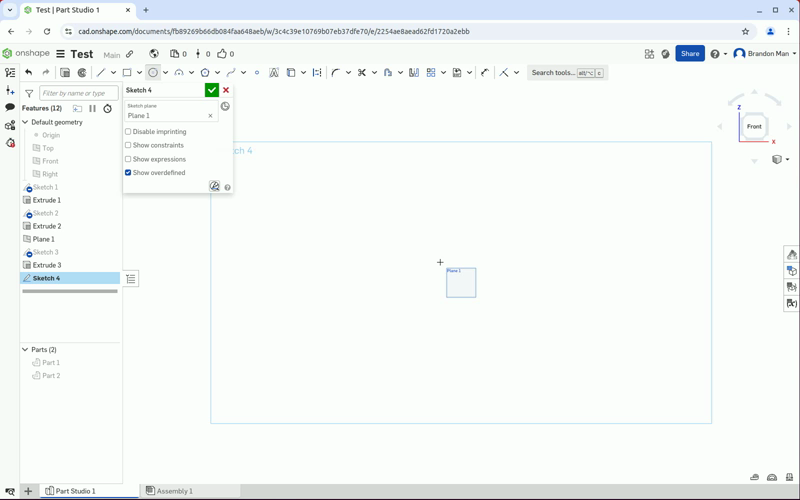
click(440, 261)
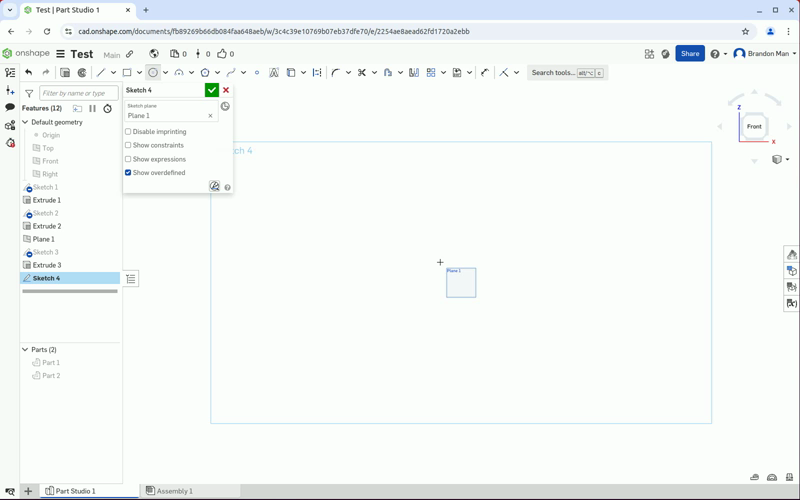
key_up(shift)
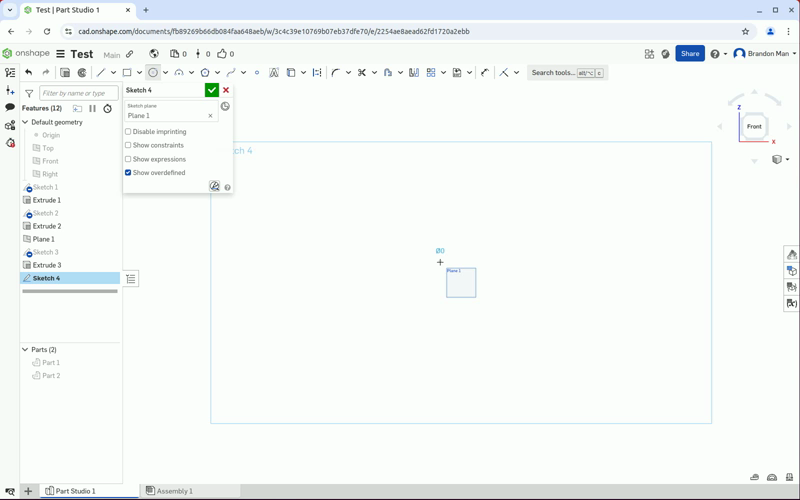
mouse_move(445, 261)
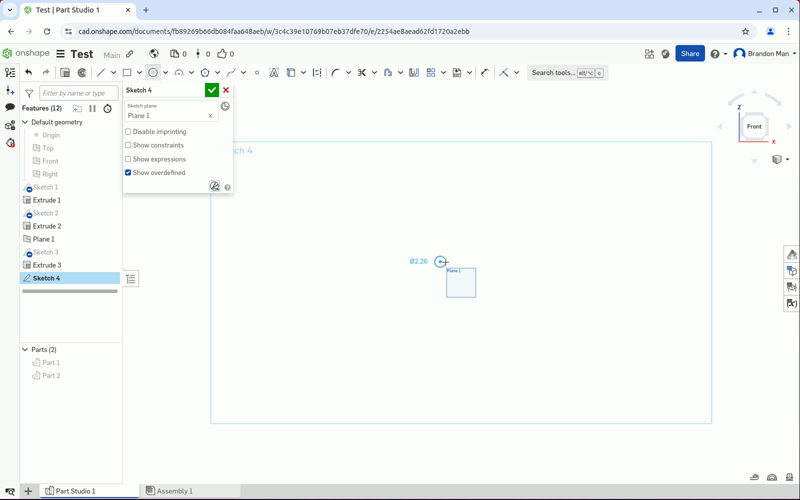
click(445, 261)
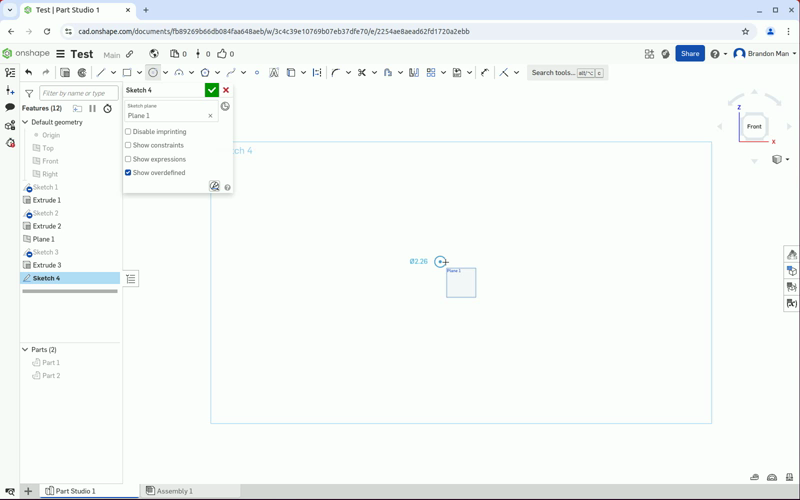
key(esc)
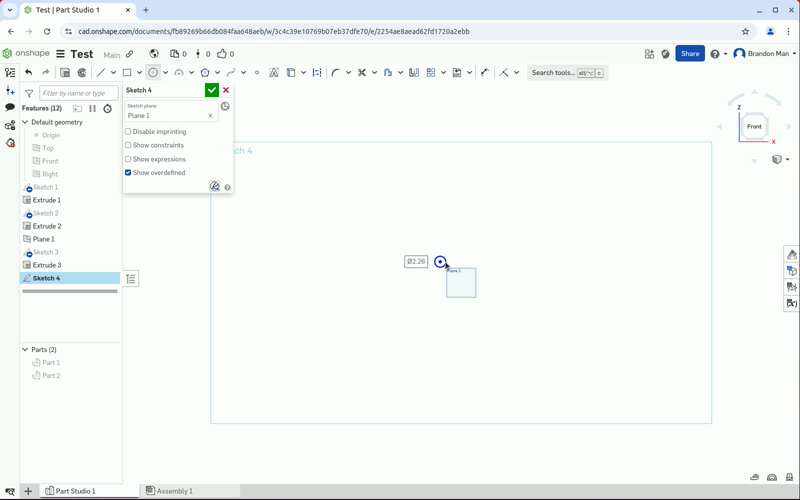
mouse_move(440, 259)
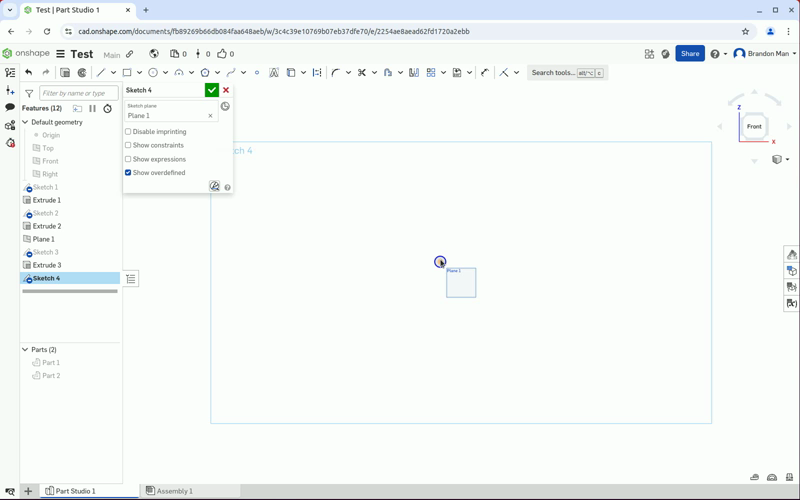
scroll(6)
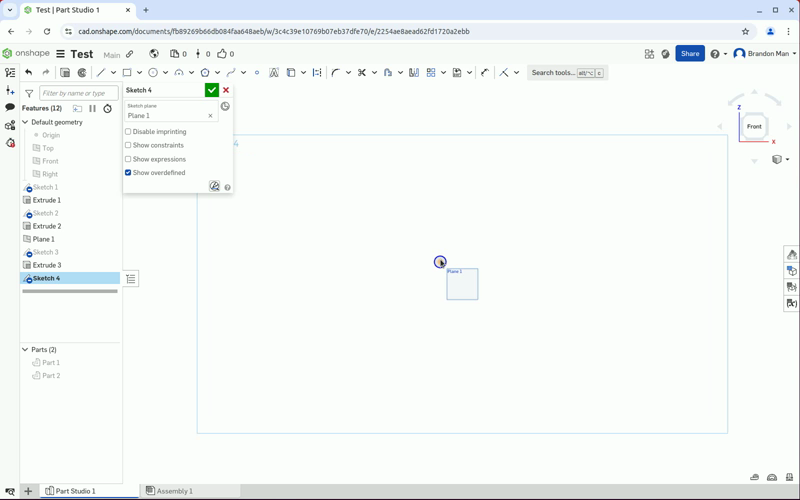
scroll(6)
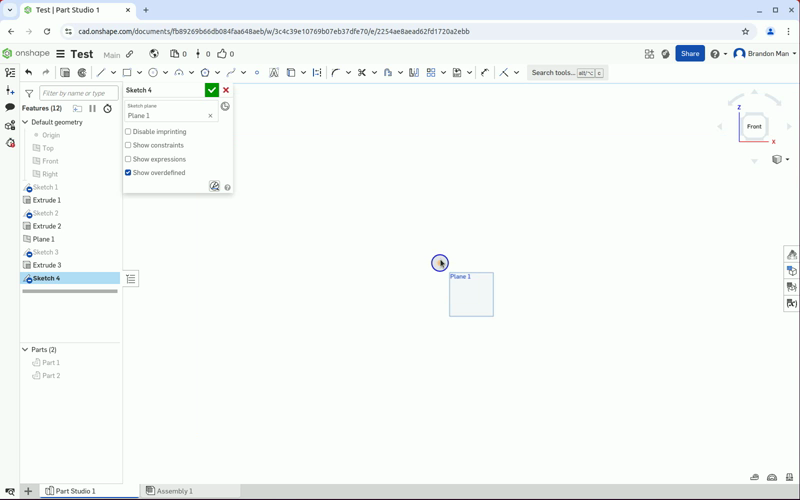
scroll(6)
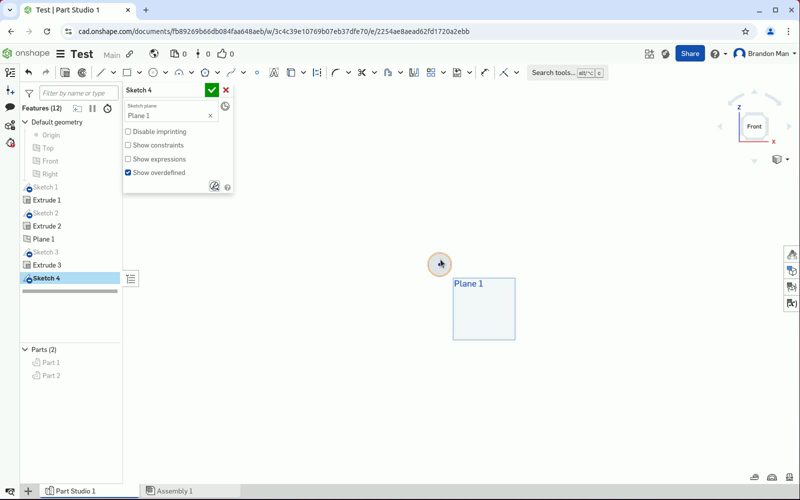
scroll(6)
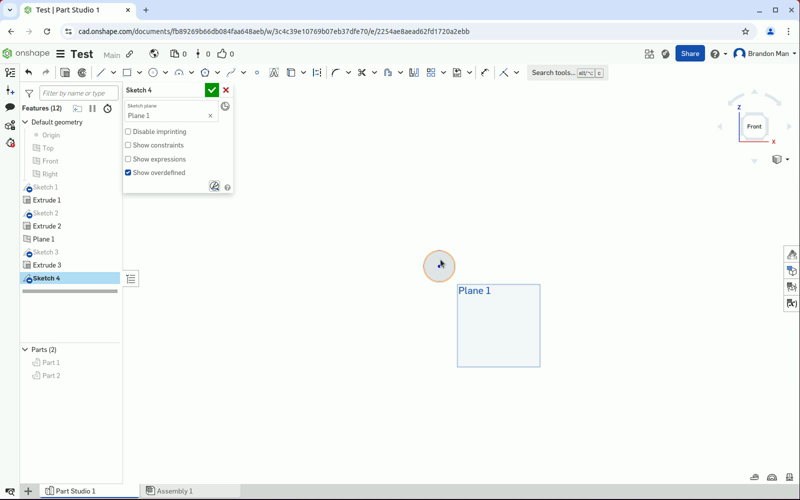
scroll(6)
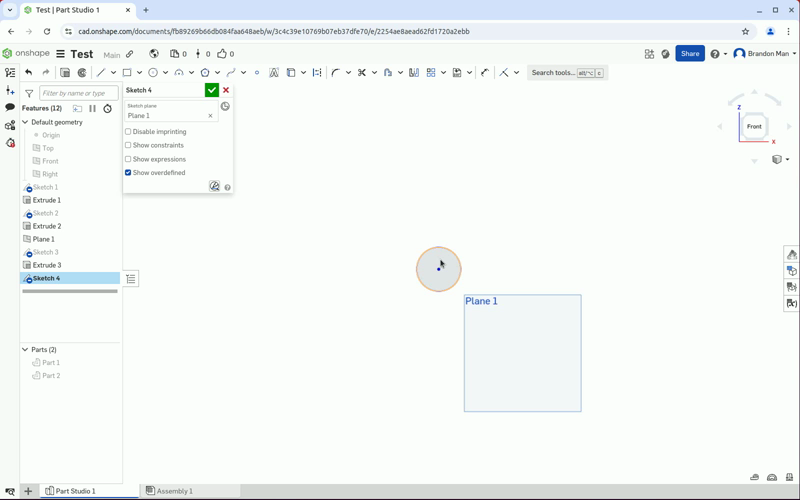
scroll(6)
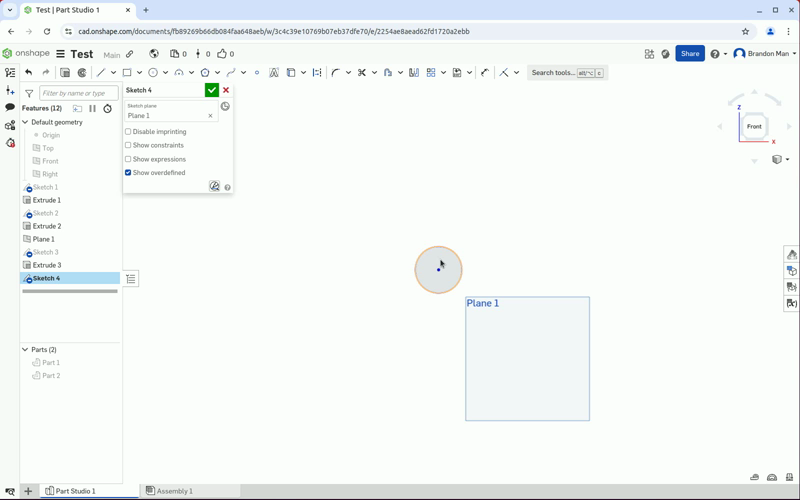
scroll(6)
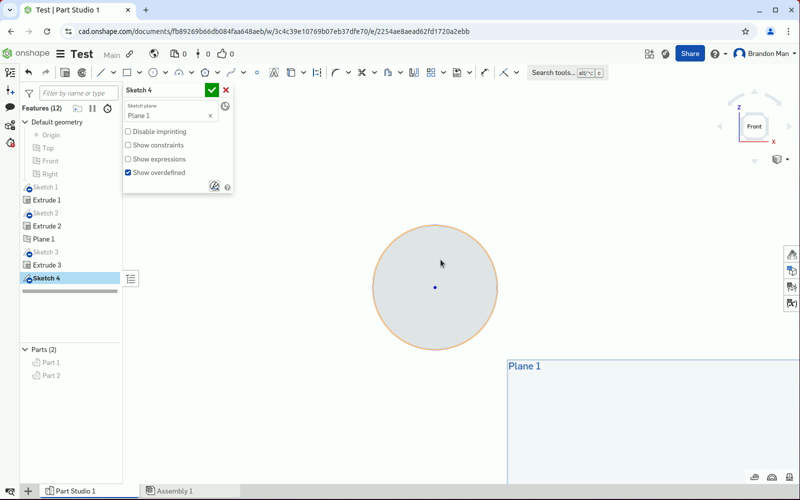
click(440, 259)
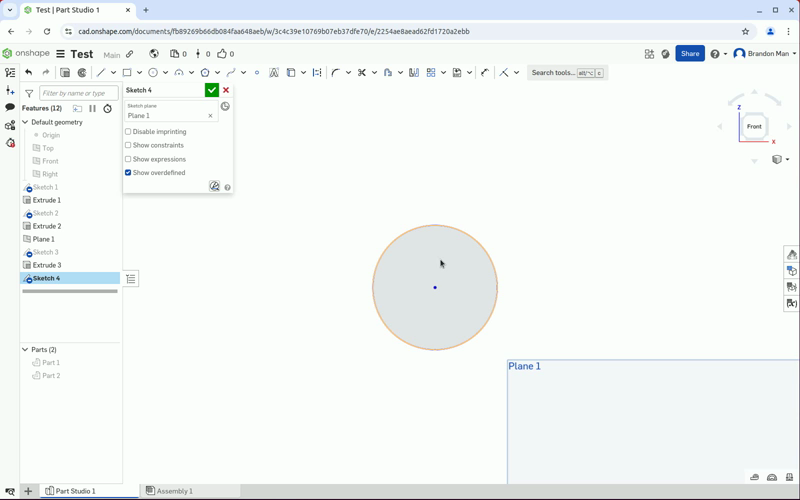
scroll(-6)
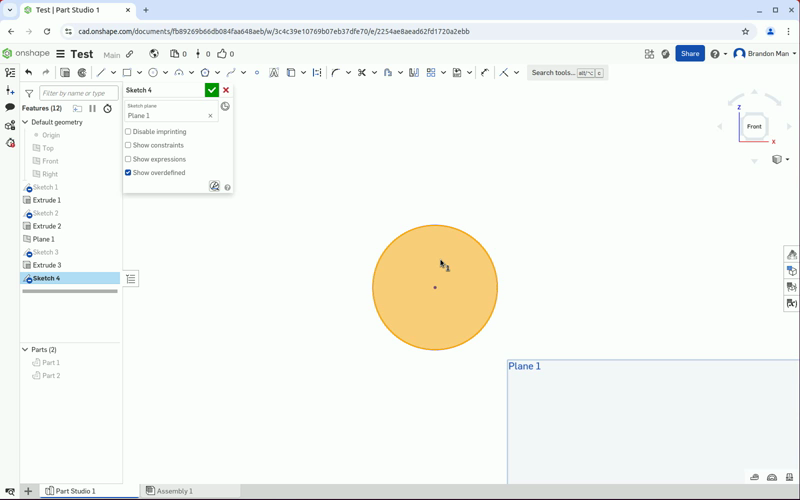
scroll(-6)
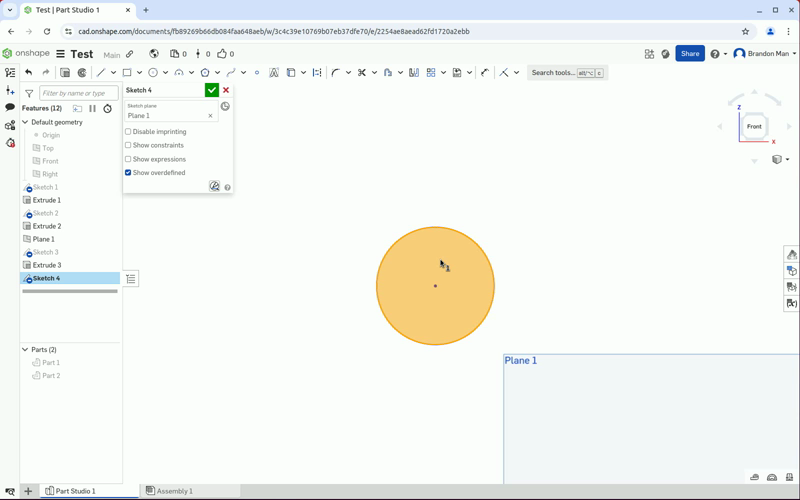
scroll(-6)
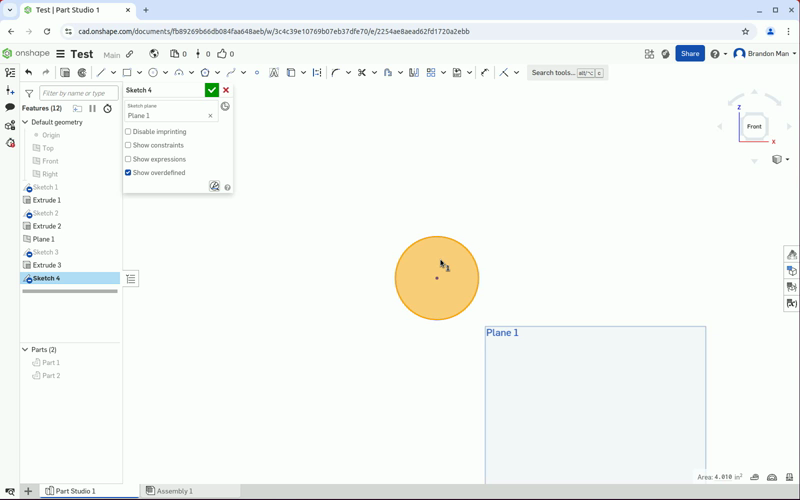
scroll(-6)
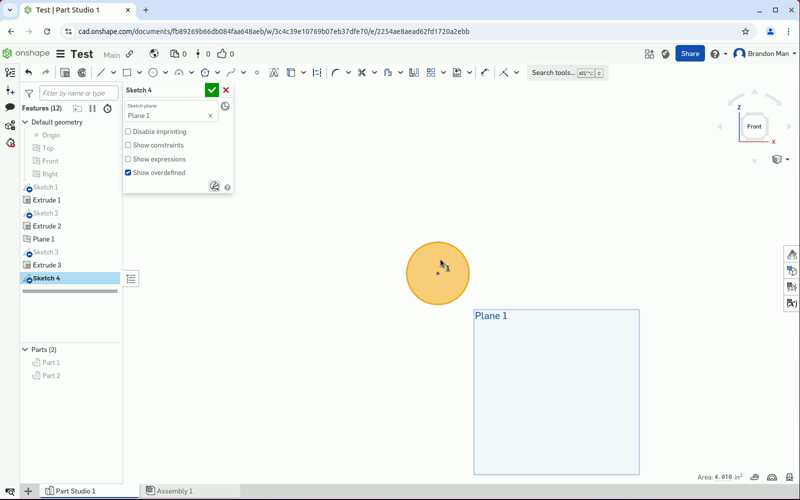
scroll(-6)
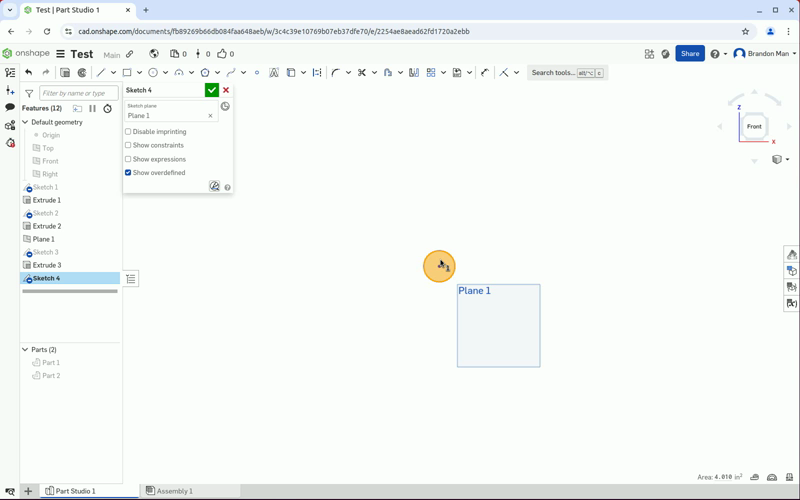
scroll(-6)
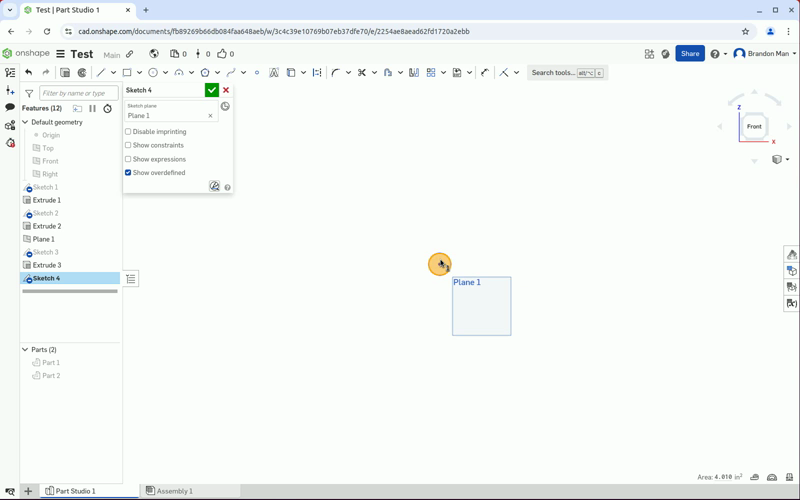
scroll(-6)
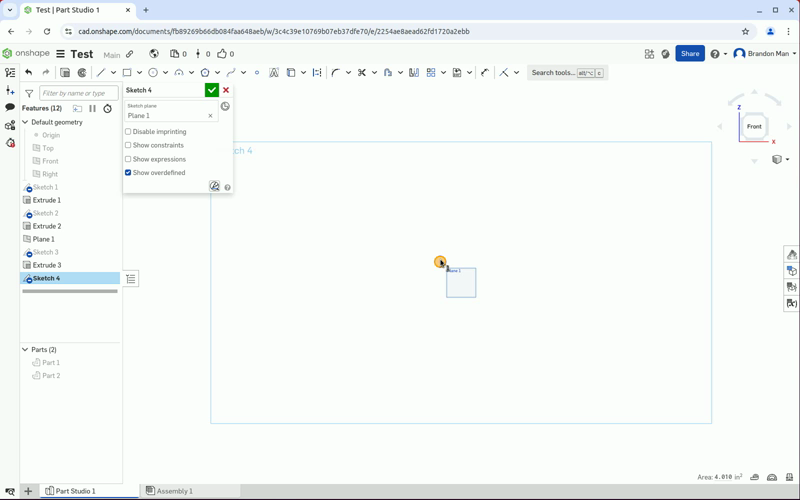
mouse_move(73, 352)
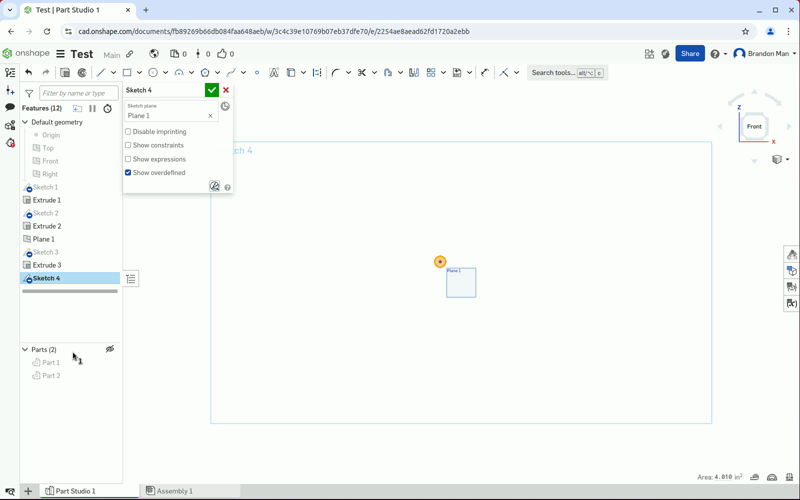
key(shift+y)
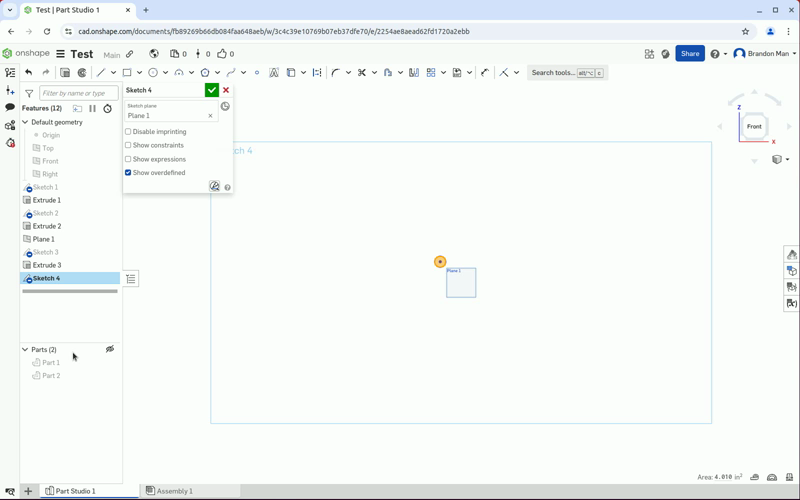
key(shift+e)
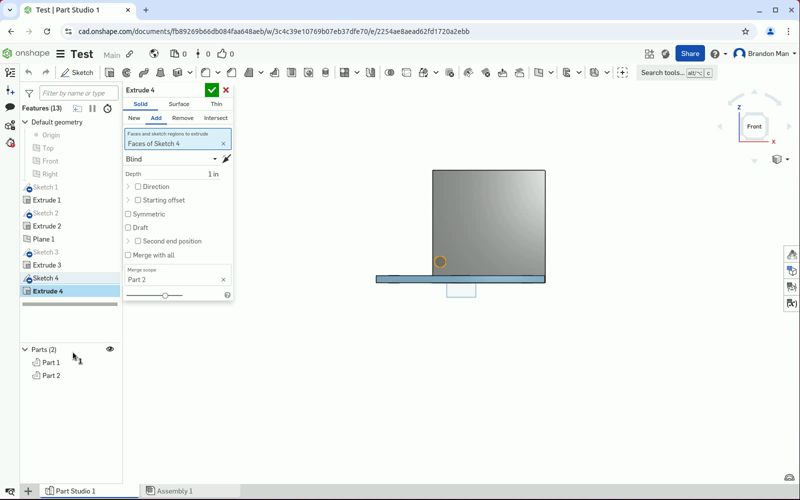
mouse_move(143, 106)
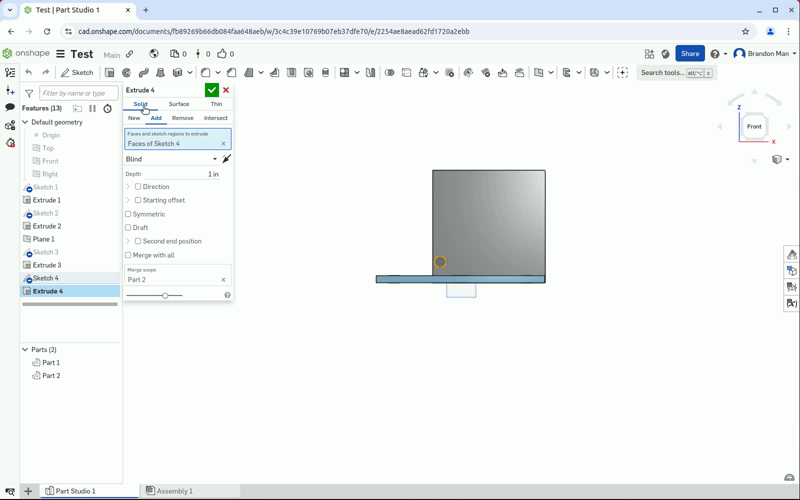
click(143, 106)
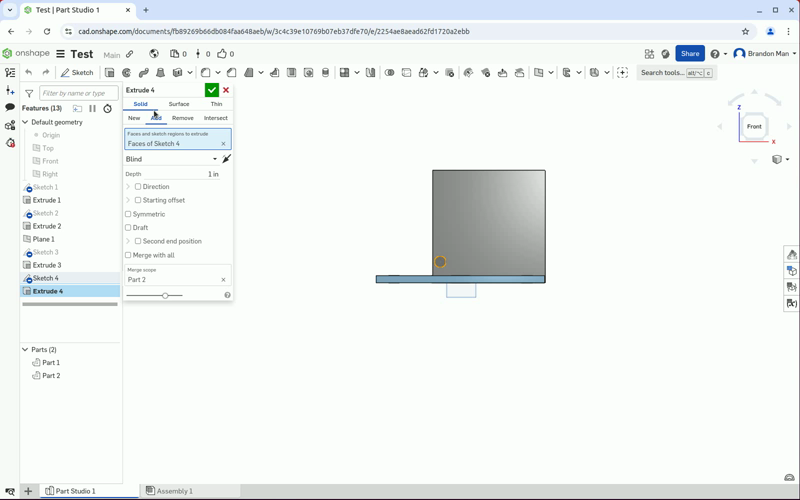
mouse_move(186, 120)
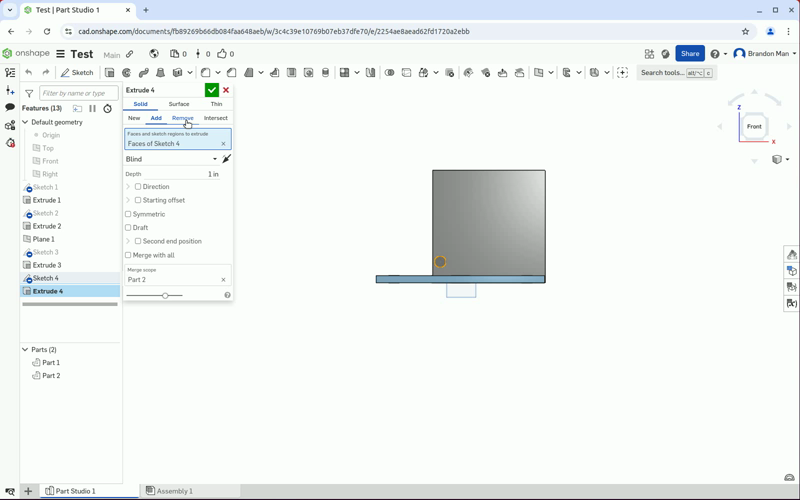
click(186, 120)
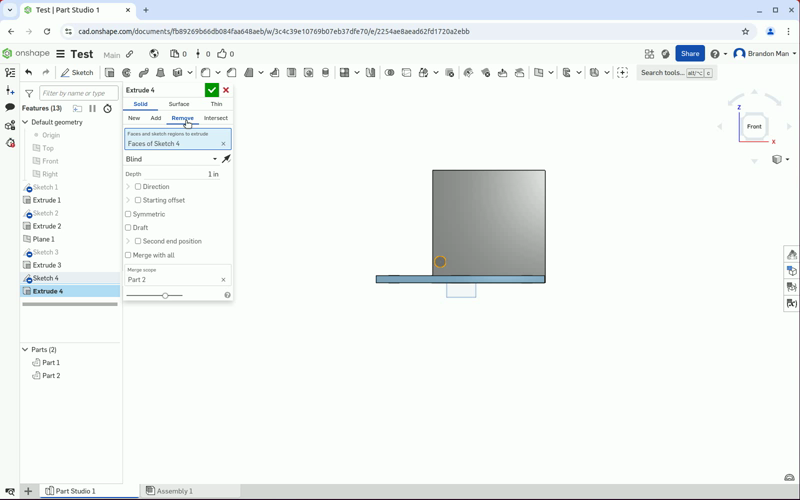
key(tab, 4)
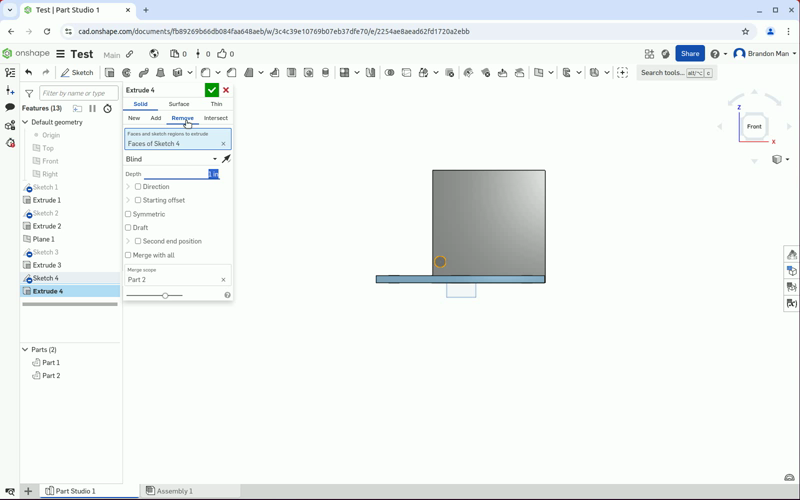
text(14.443)
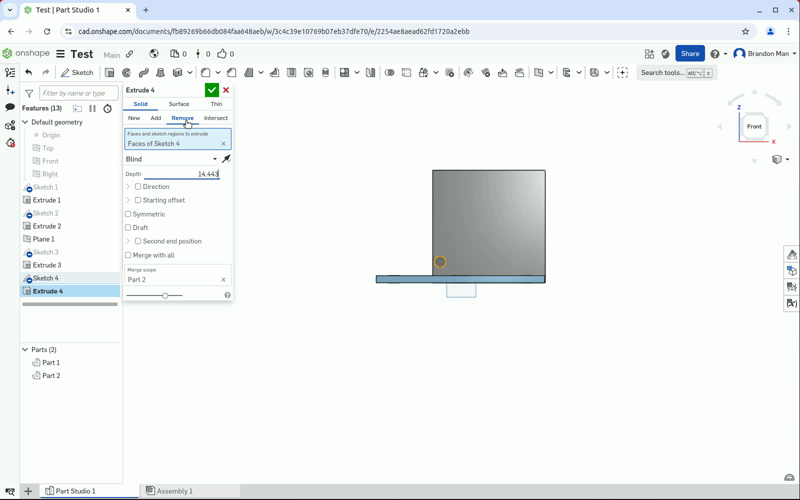
key(tab, 6)
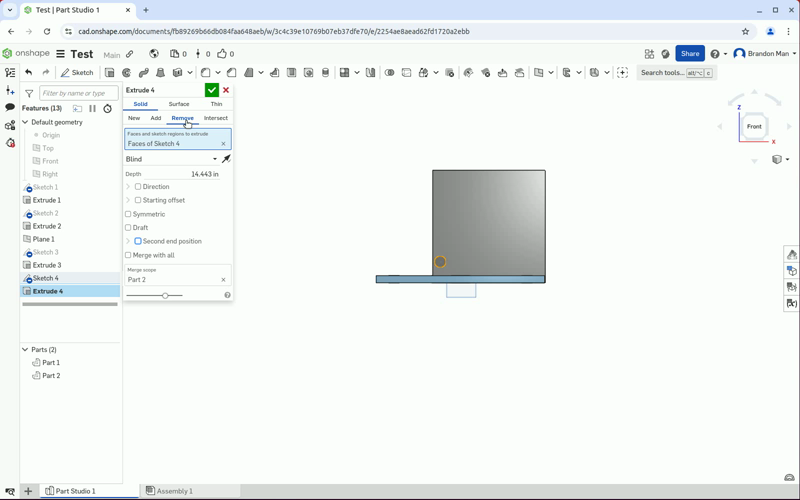
key(space)
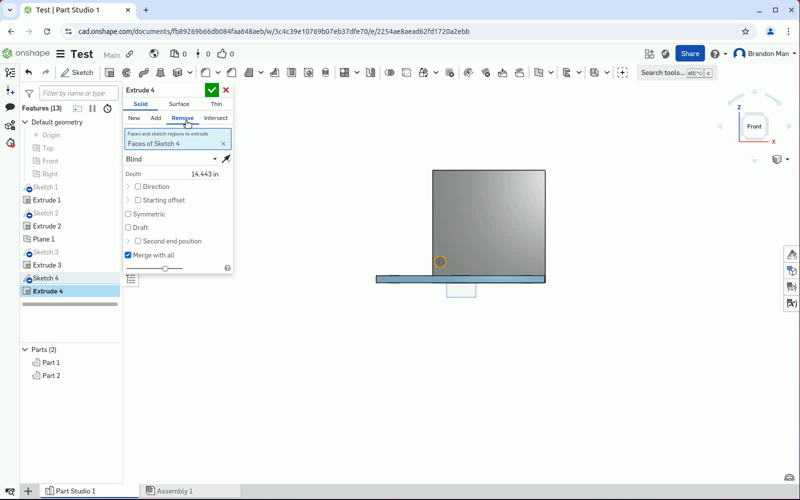
key(enter)
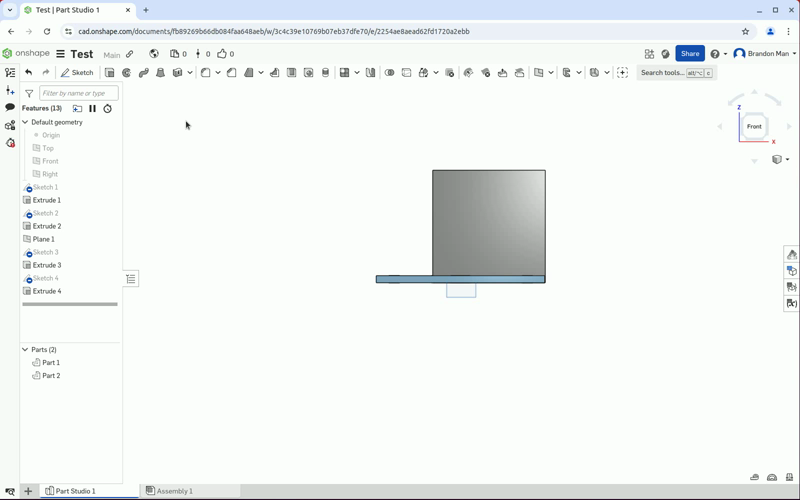
key(shift+h)
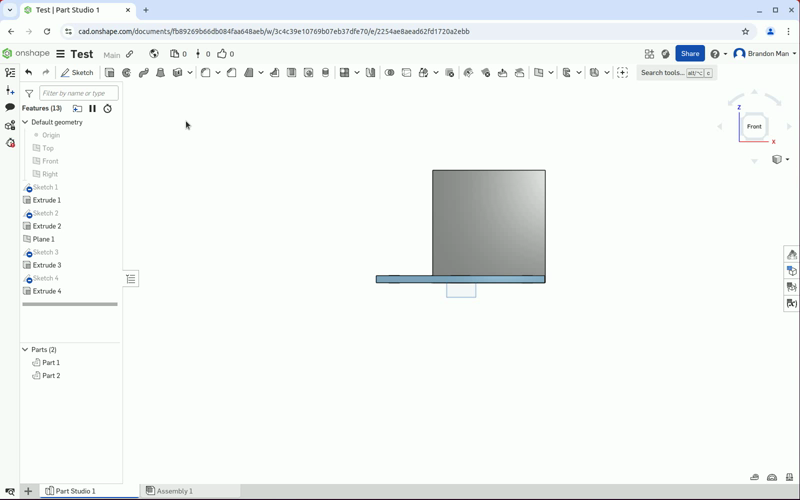
key(shift+h)
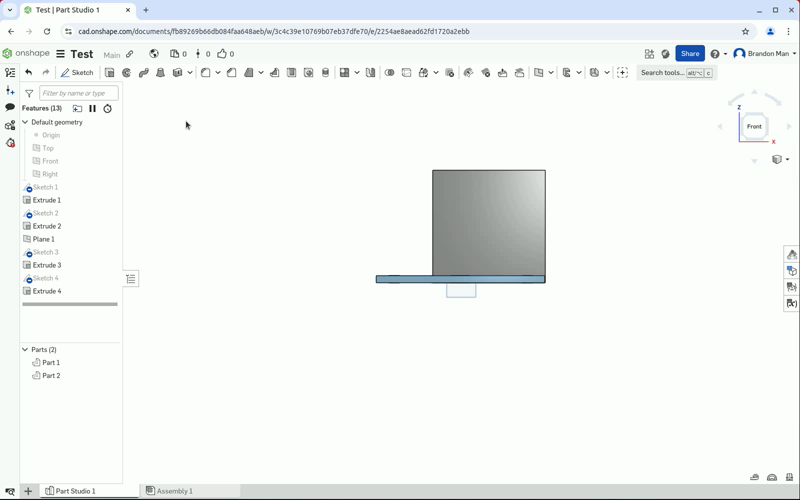
mouse_move(73, 189)
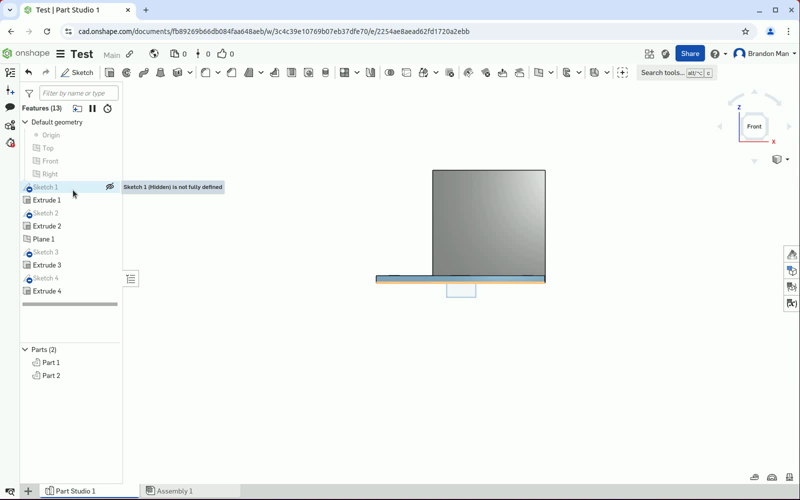
click(73, 189)
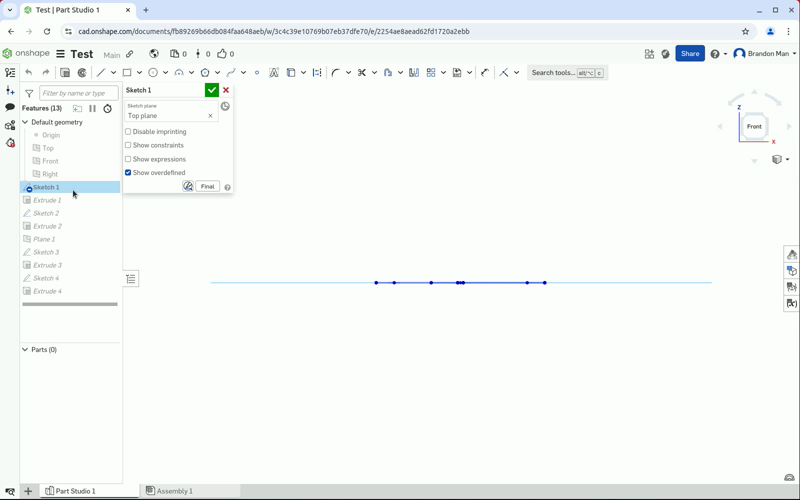
mouse_move(229, 92)
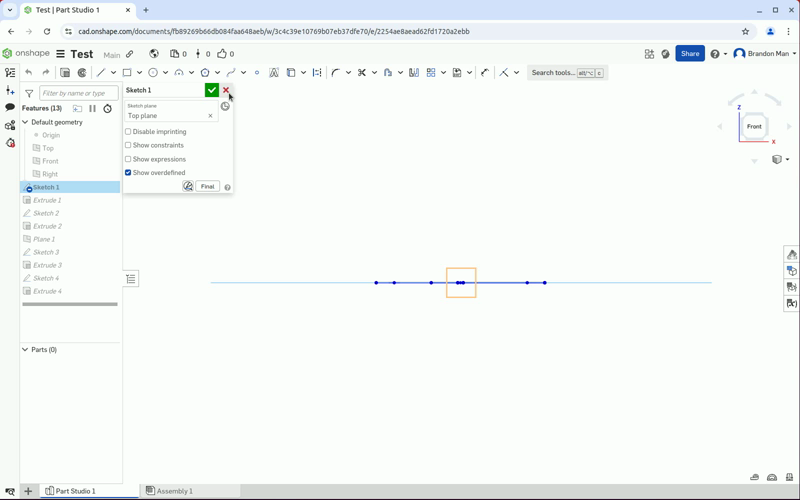
click(229, 92)
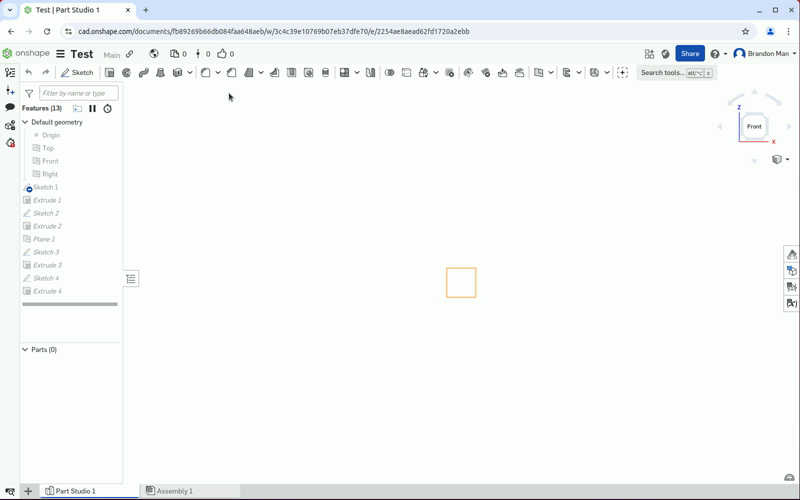
key(shift+s)
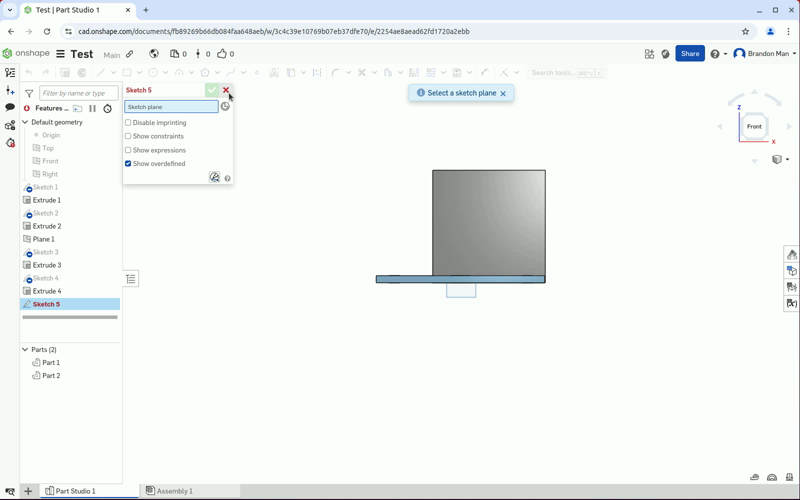
mouse_move(73, 241)
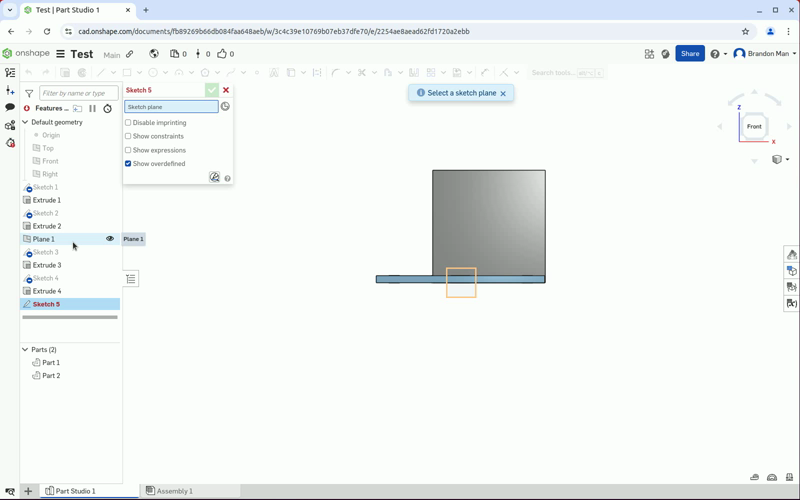
click(73, 241)
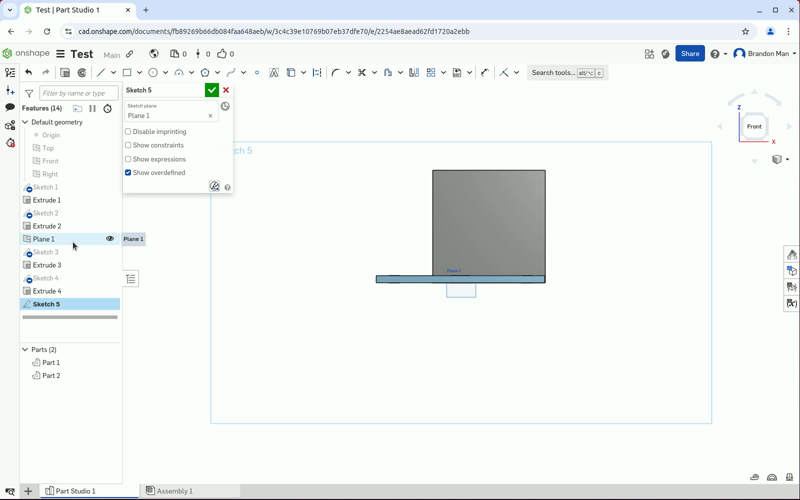
mouse_move(73, 352)
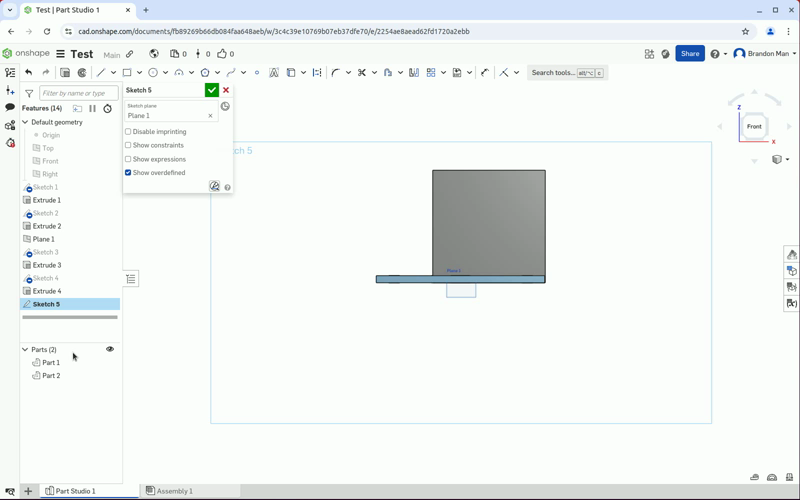
key(y)
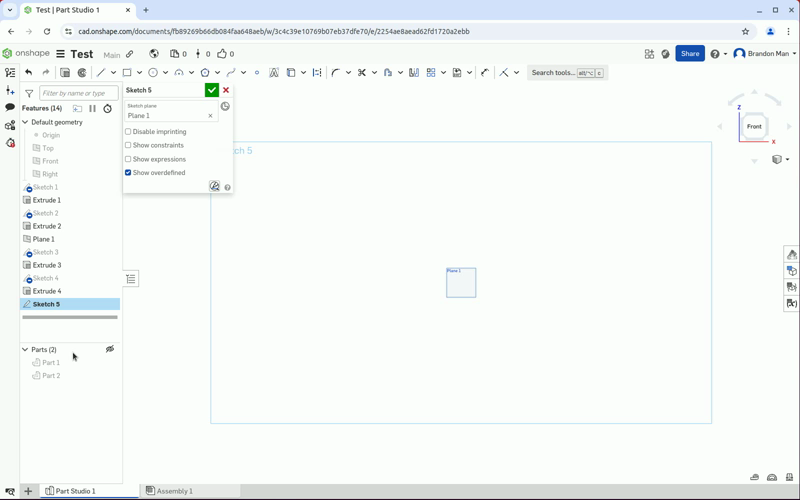
key(c)
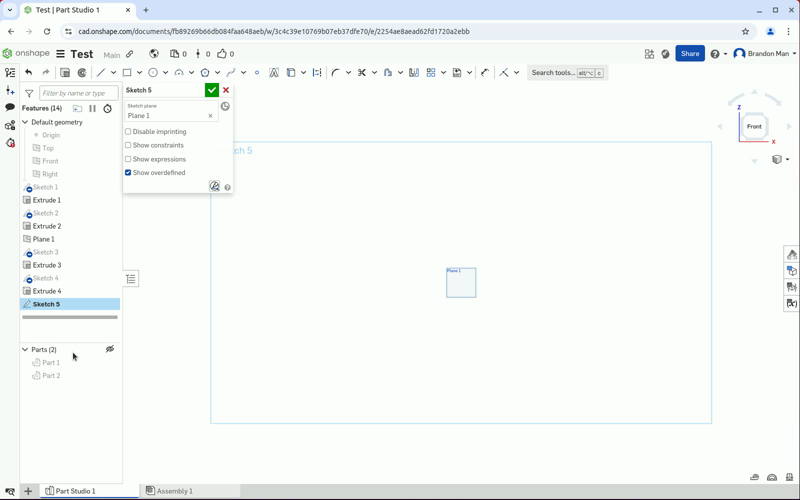
key_down(shift)
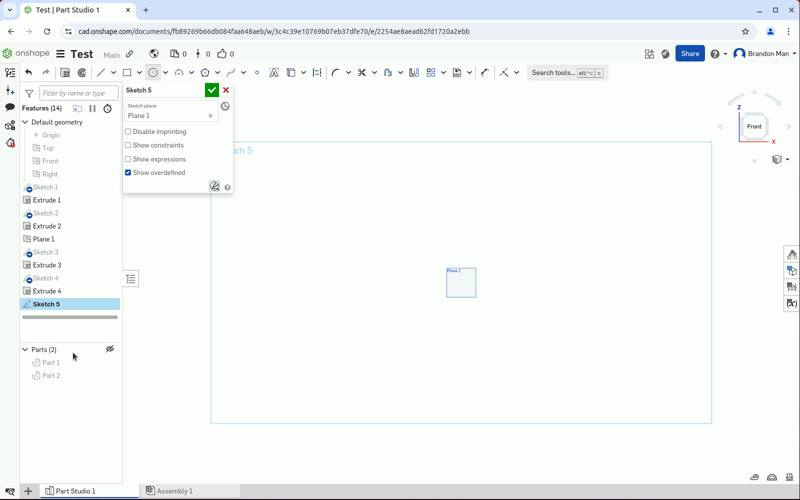
mouse_move(538, 201)
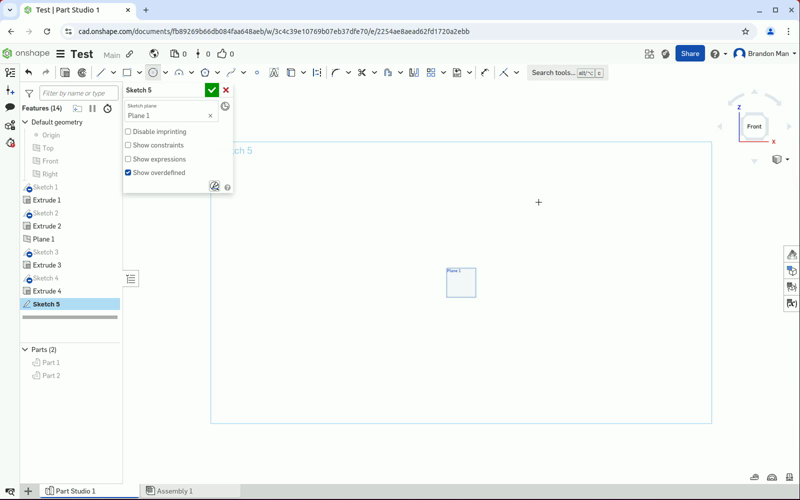
click(538, 201)
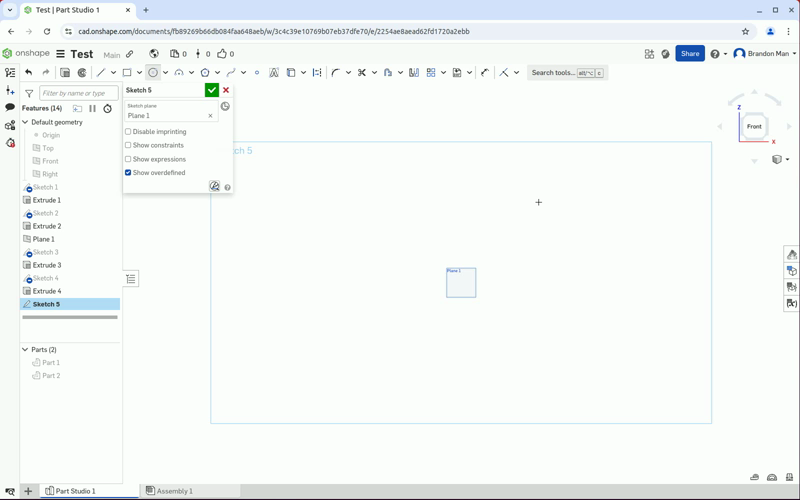
key_up(shift)
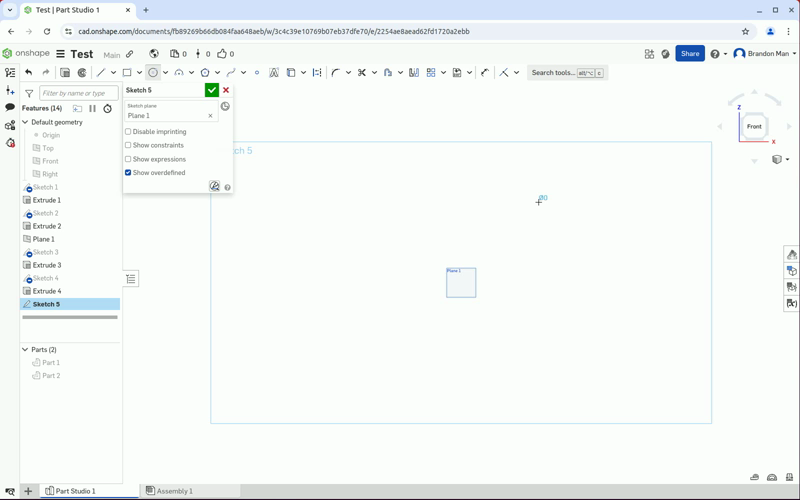
mouse_move(543, 201)
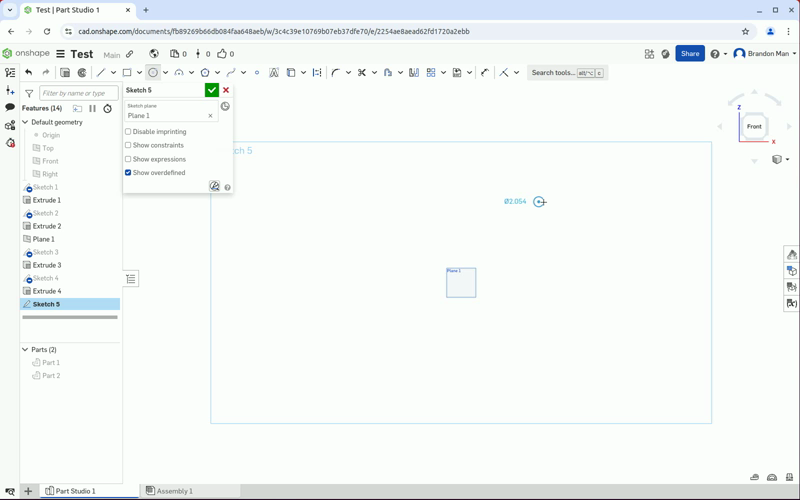
click(543, 201)
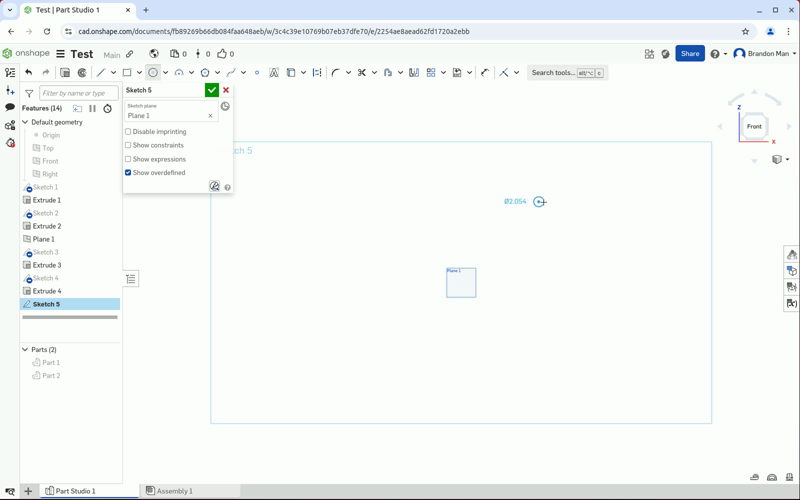
key(esc)
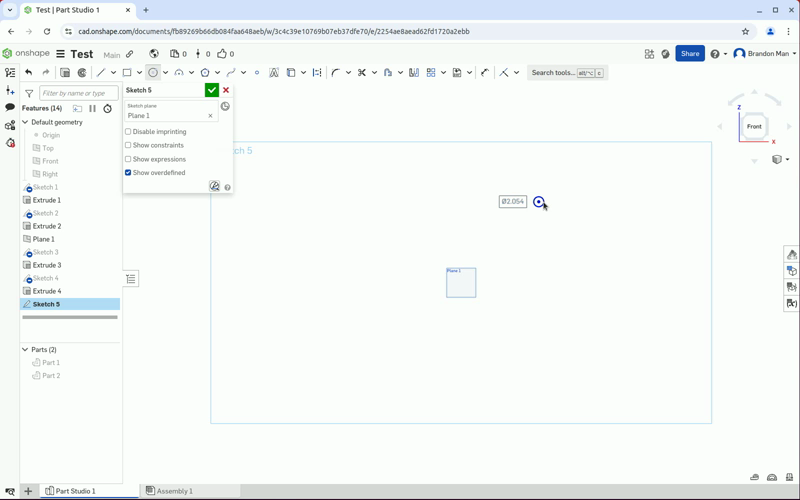
mouse_move(538, 198)
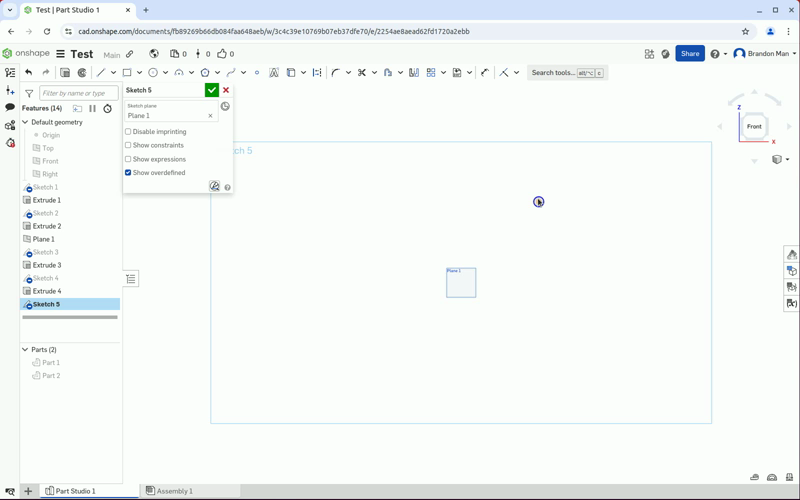
scroll(6)
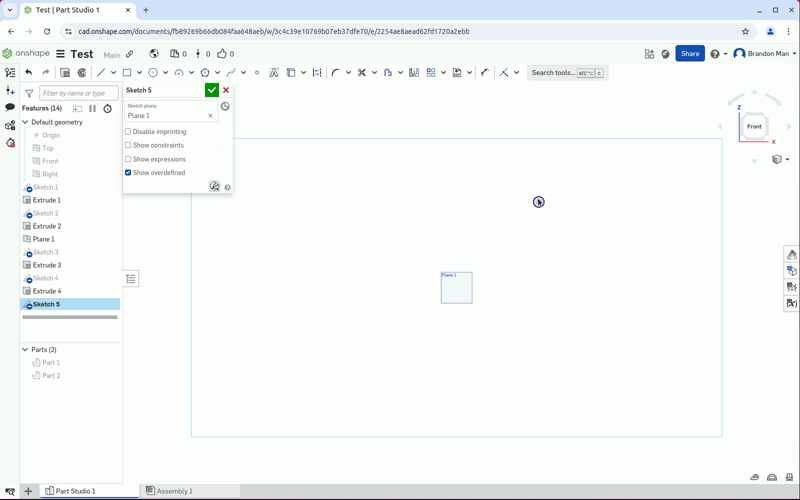
scroll(6)
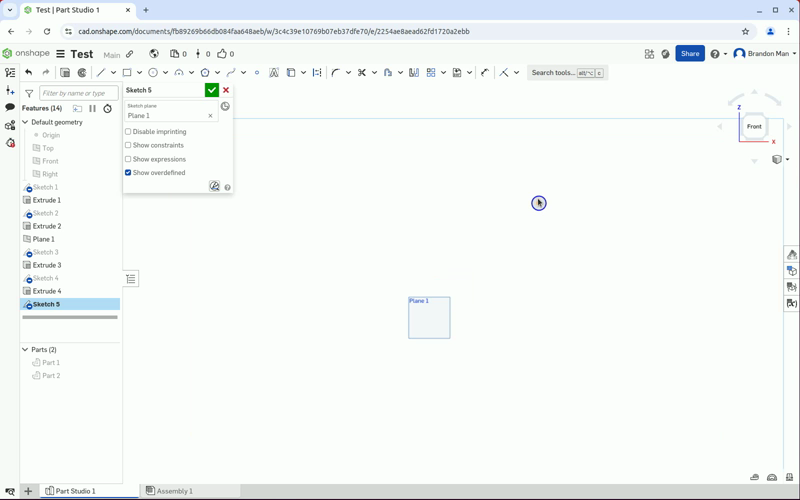
scroll(6)
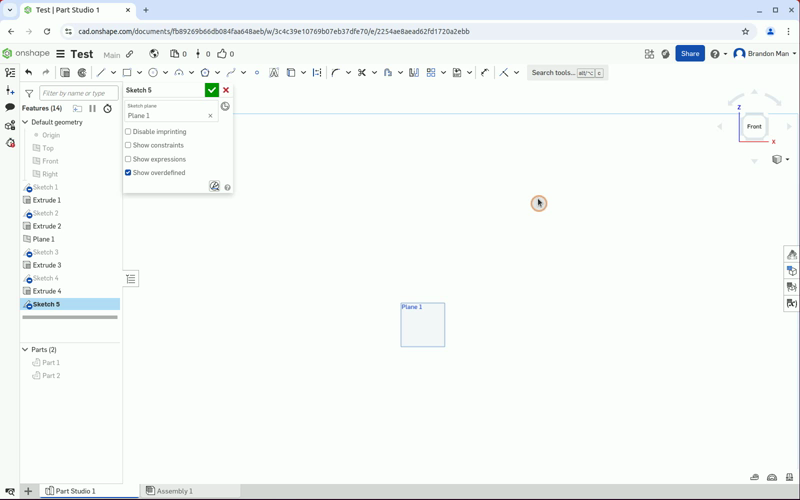
scroll(6)
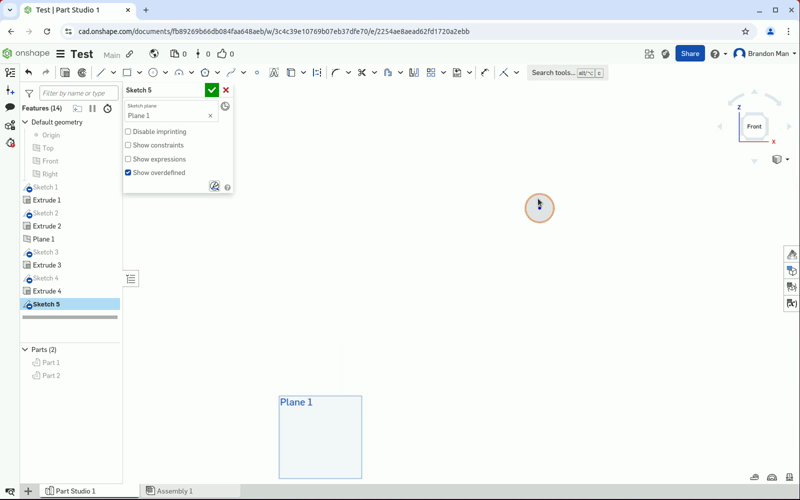
scroll(6)
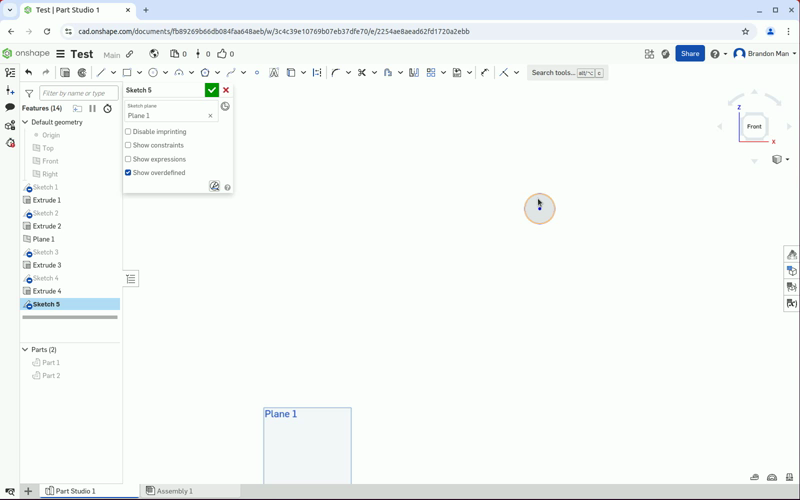
scroll(6)
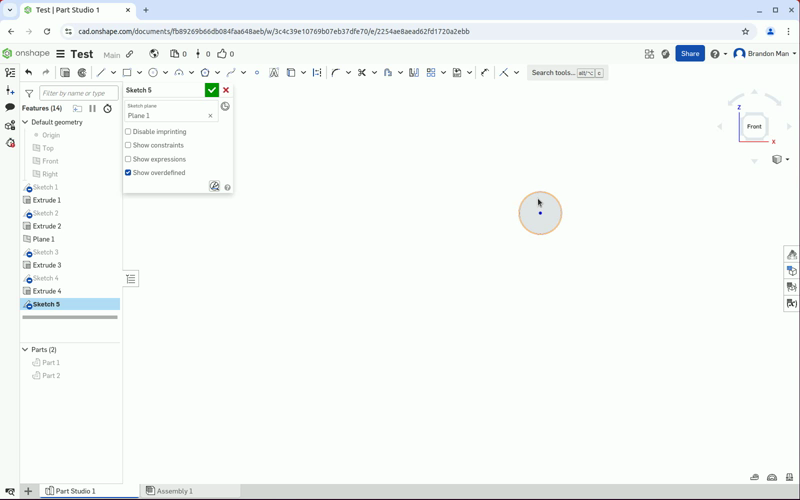
scroll(6)
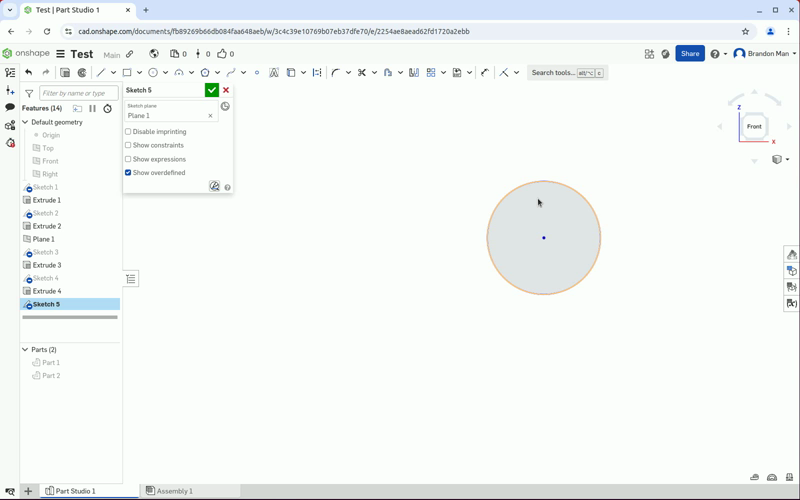
click(538, 198)
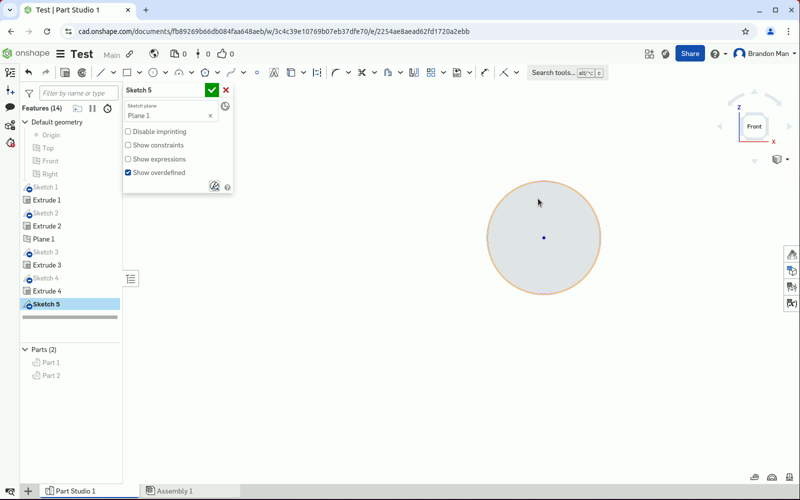
scroll(-6)
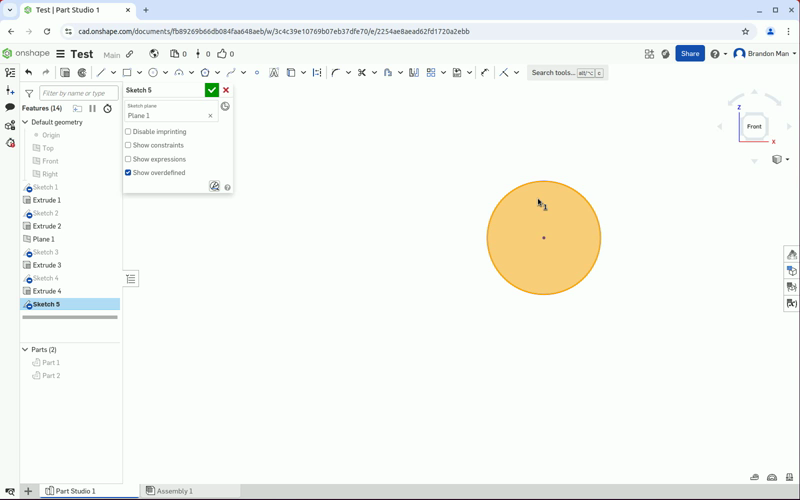
scroll(-6)
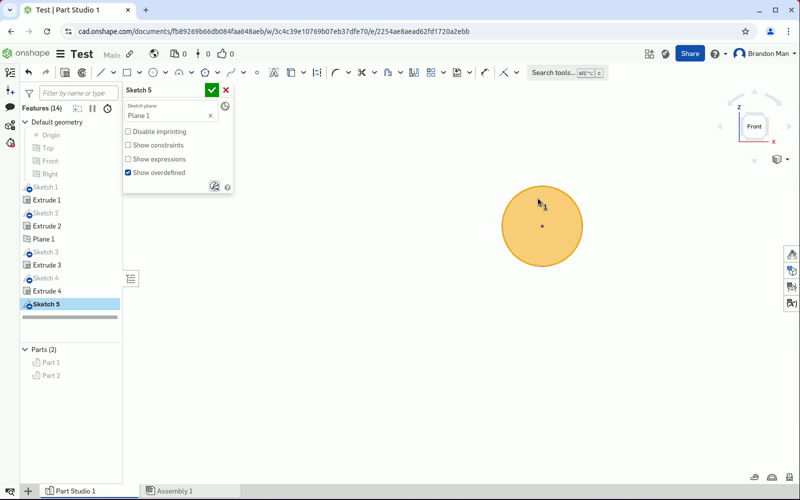
scroll(-6)
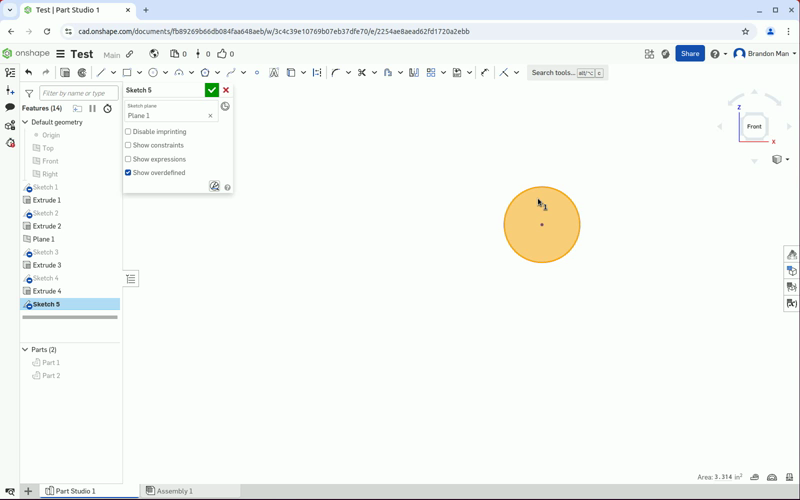
scroll(-6)
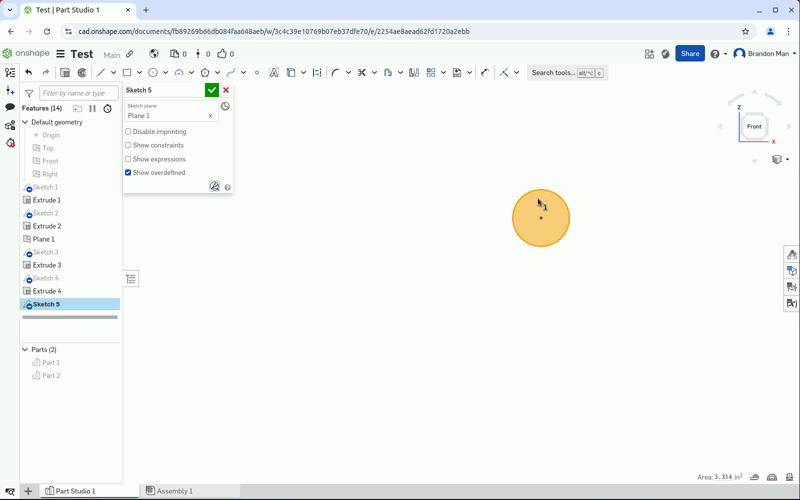
scroll(-6)
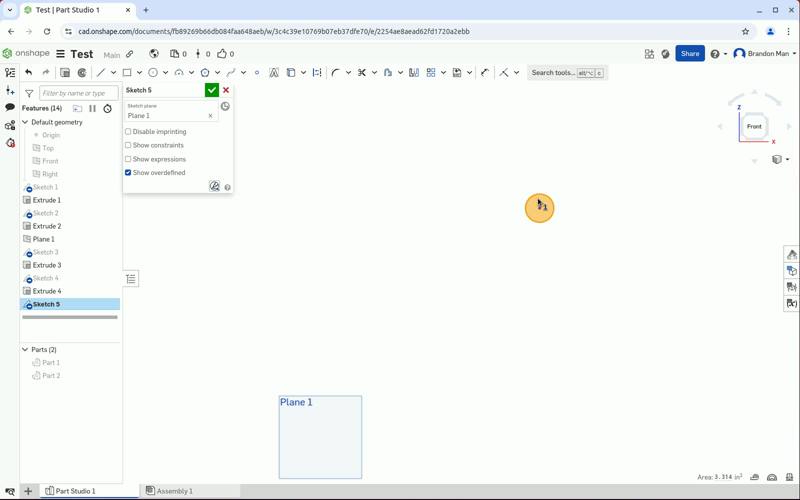
scroll(-6)
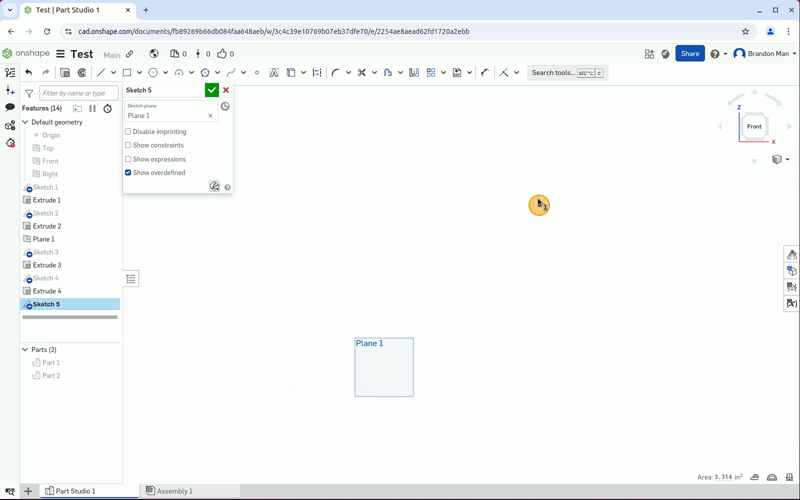
scroll(-6)
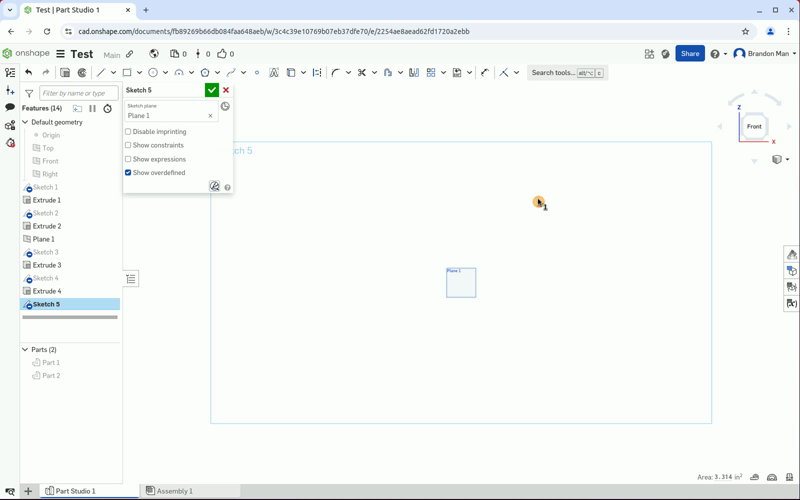
mouse_move(73, 352)
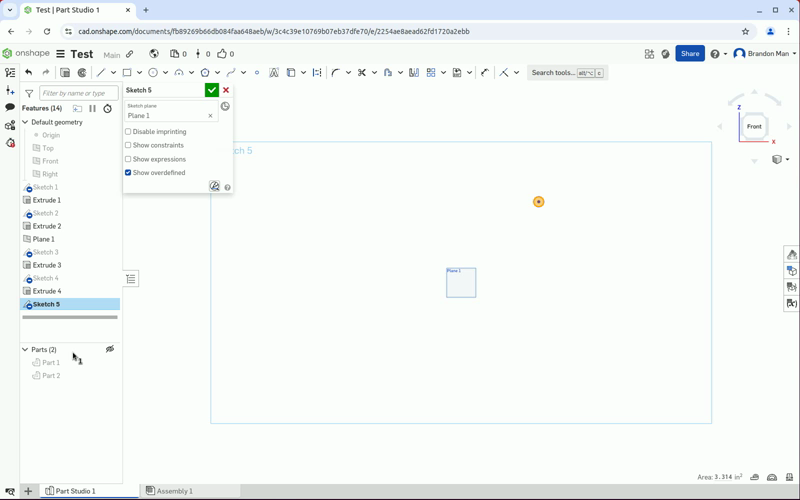
key(shift+y)
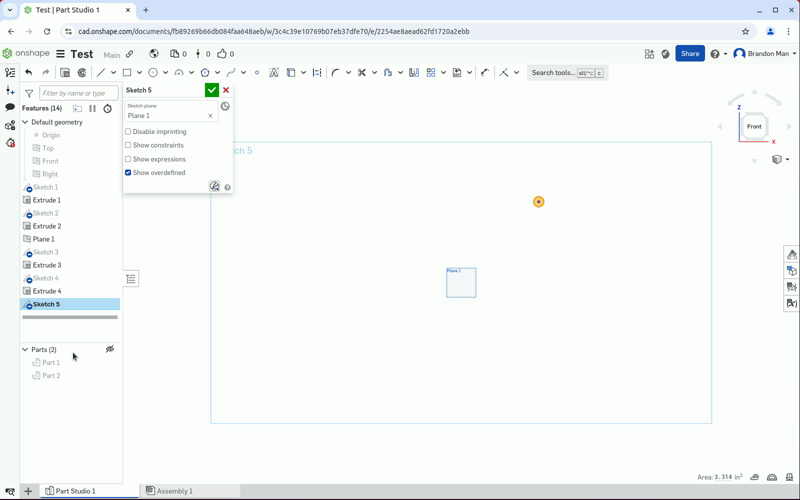
key(shift+e)
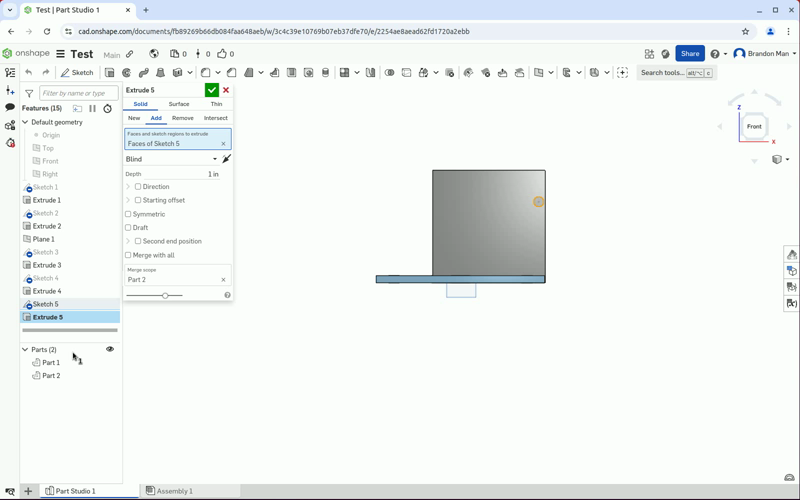
mouse_move(143, 106)
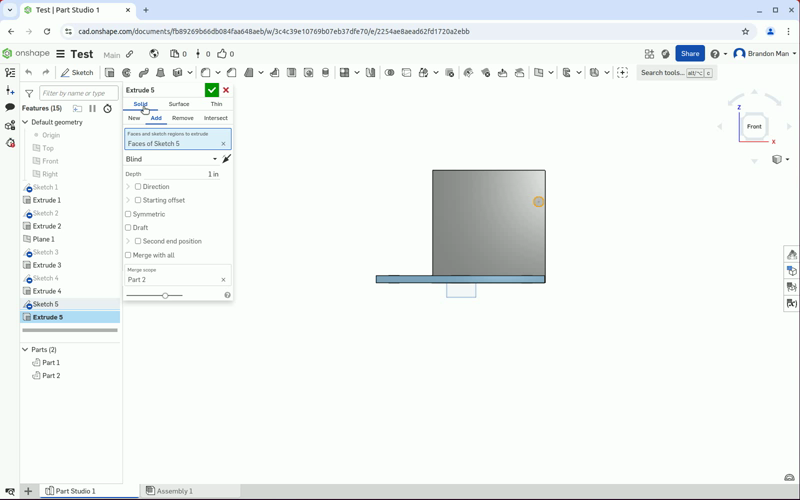
click(143, 106)
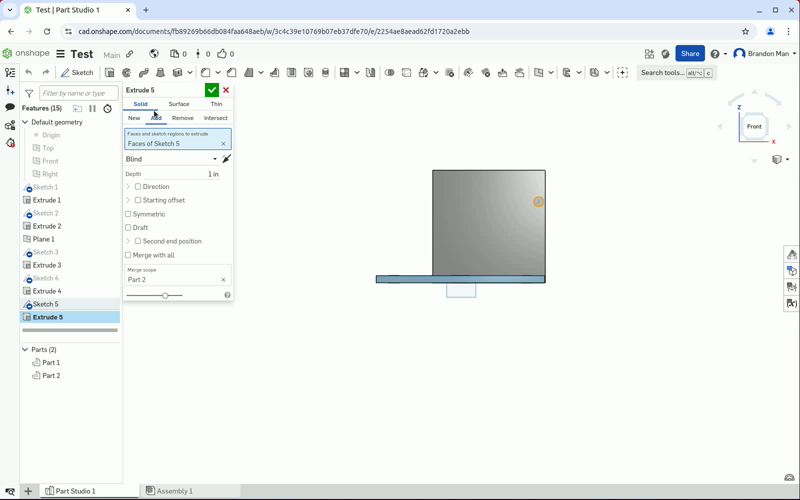
mouse_move(186, 120)
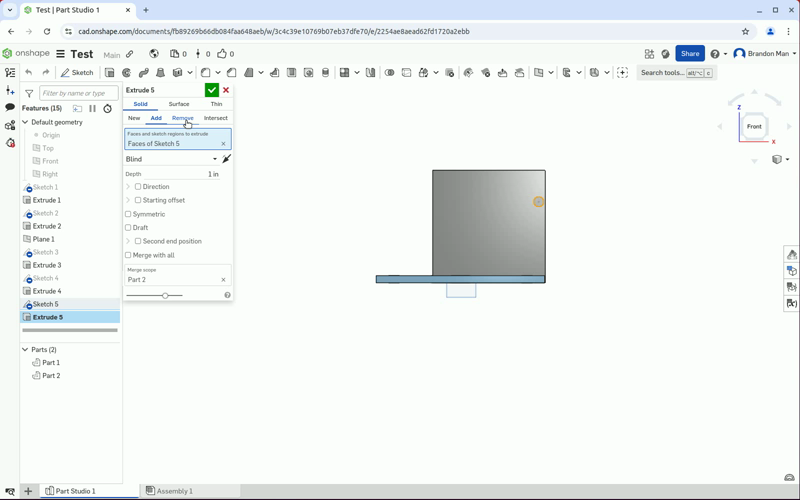
click(186, 120)
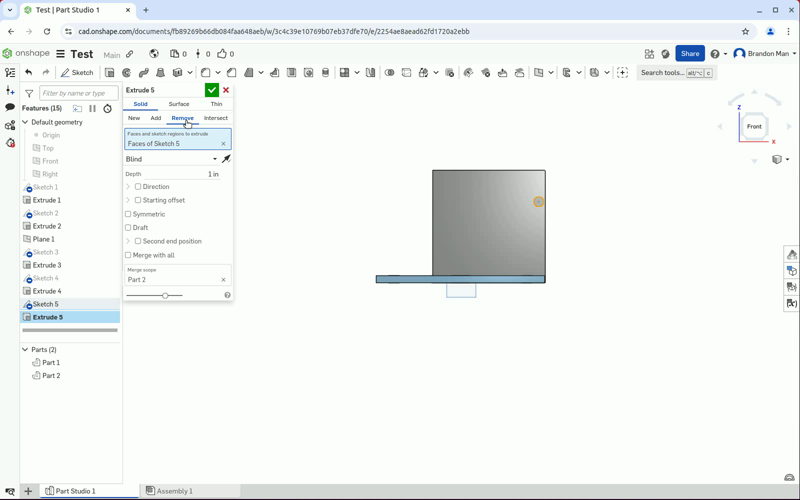
key(tab, 4)
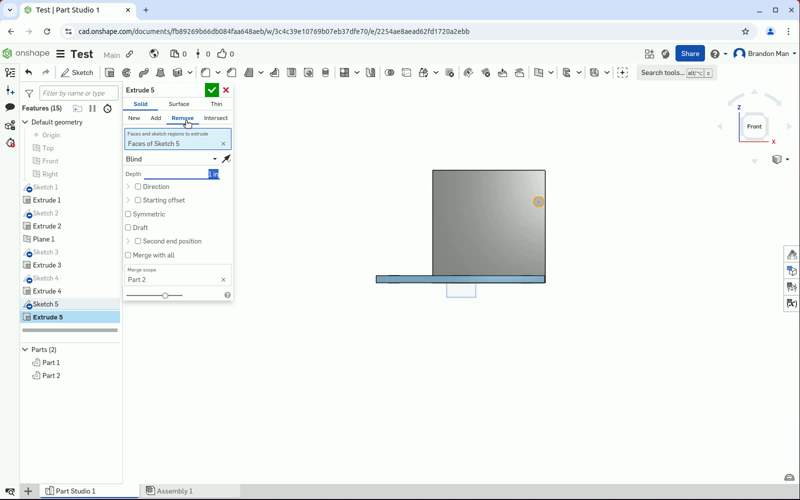
text(14.443)
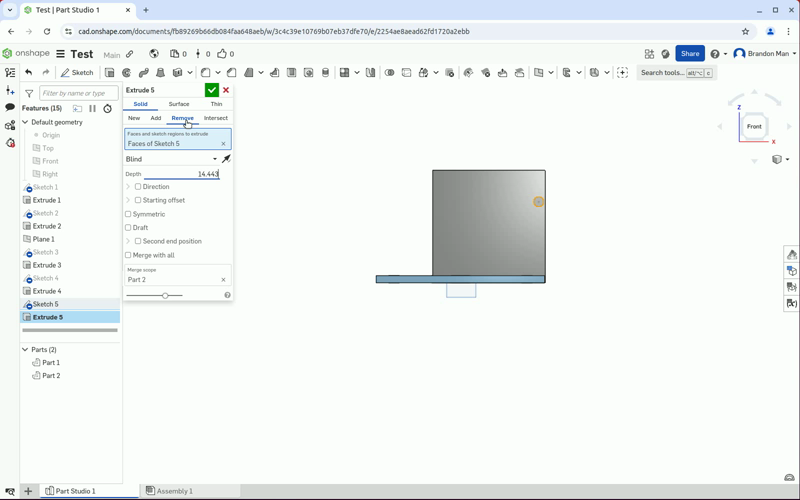
key(tab, 6)
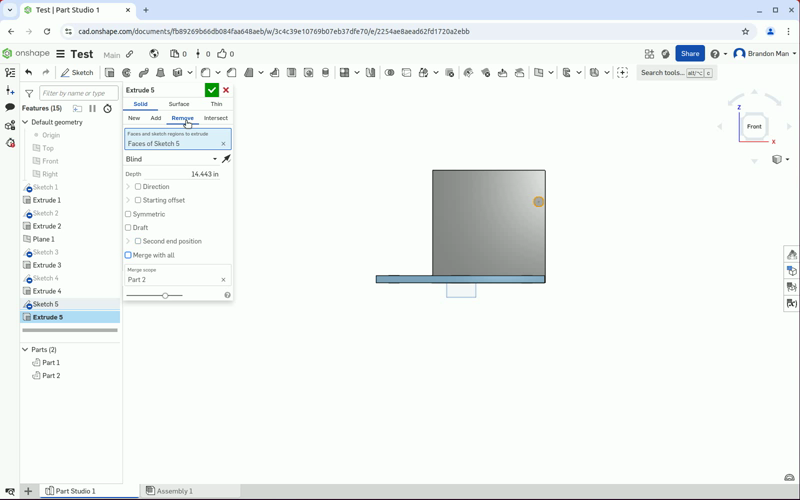
key(space)
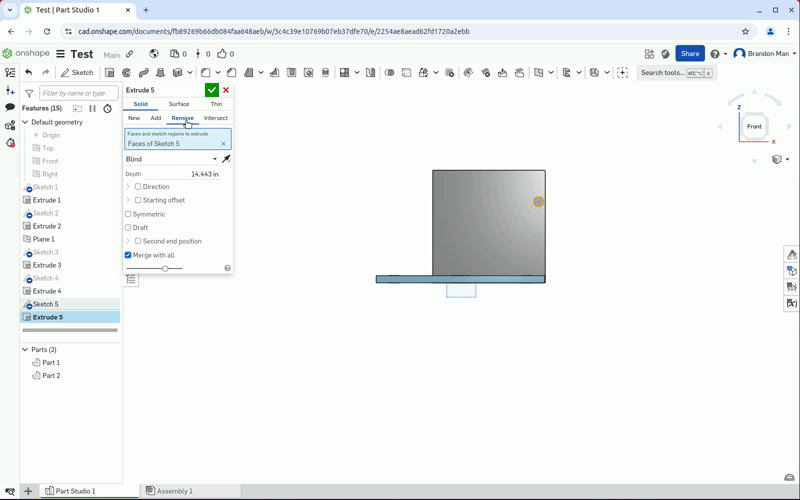
key(enter)
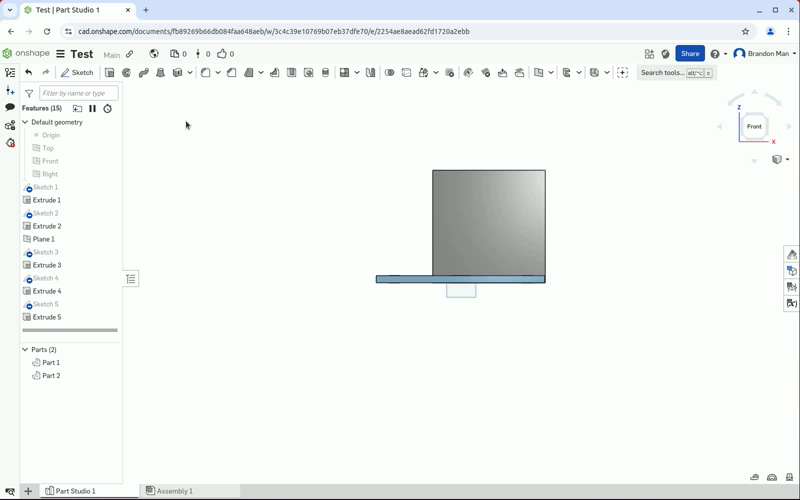
key(shift+h)
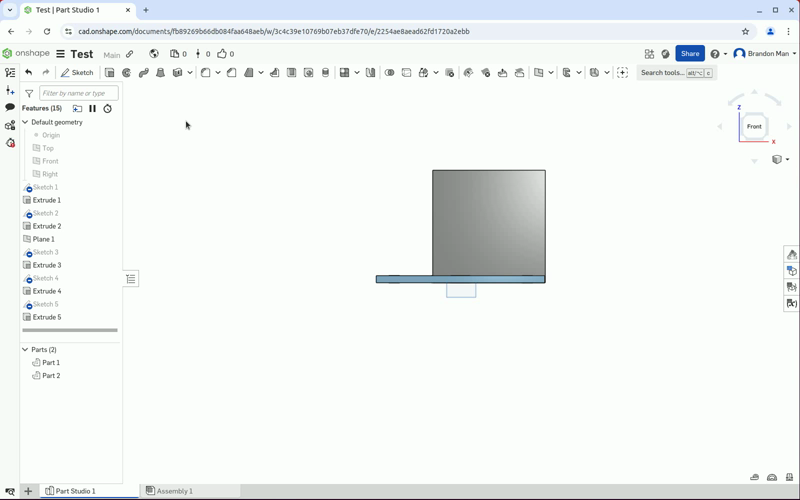
key(shift+h)
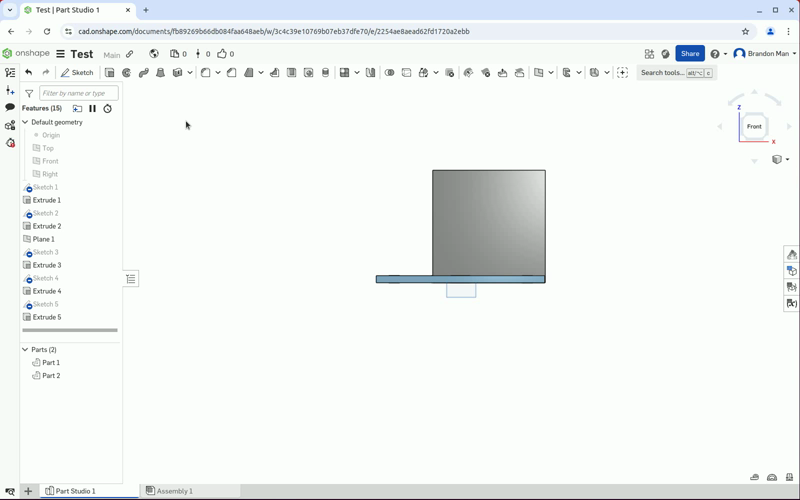
mouse_move(73, 189)
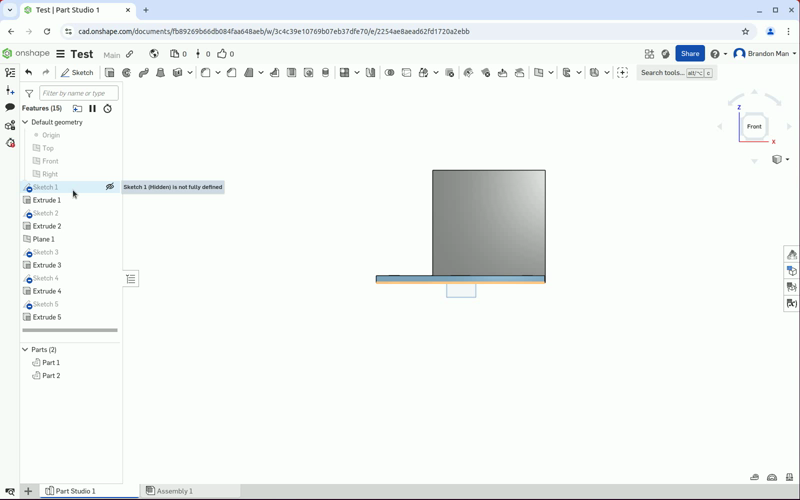
click(73, 189)
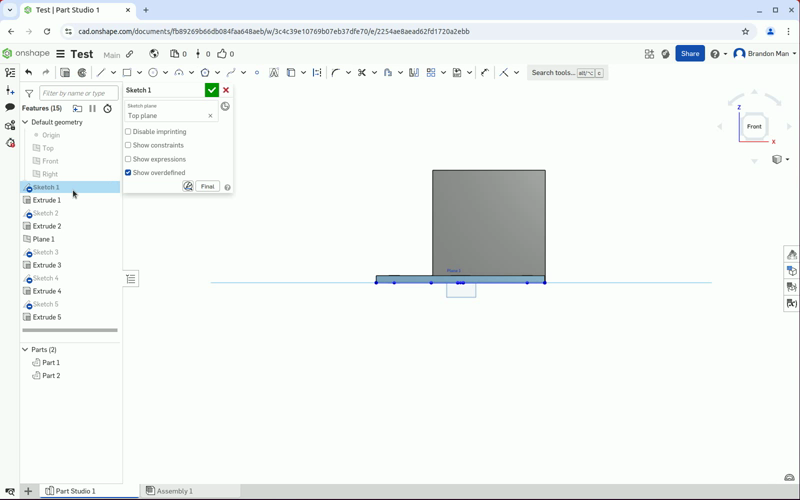
mouse_move(229, 92)
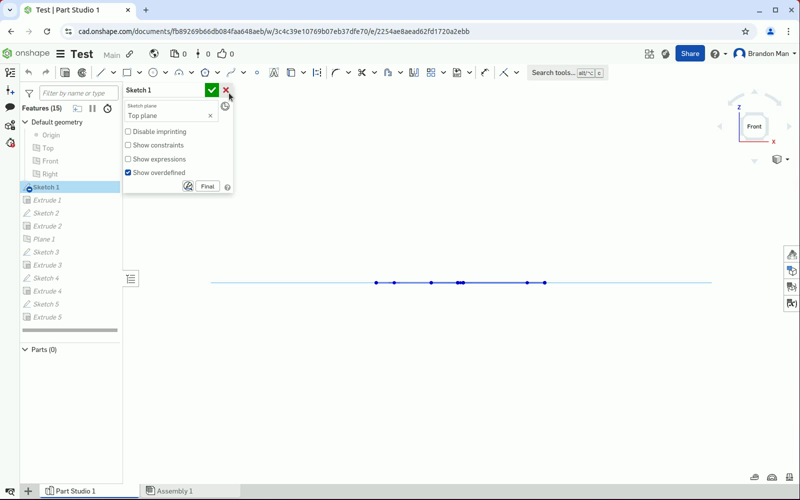
click(229, 92)
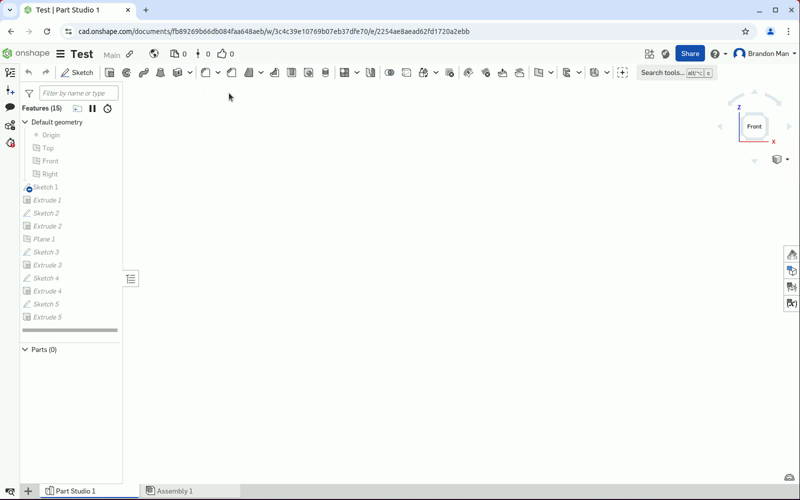
key(shift+s)
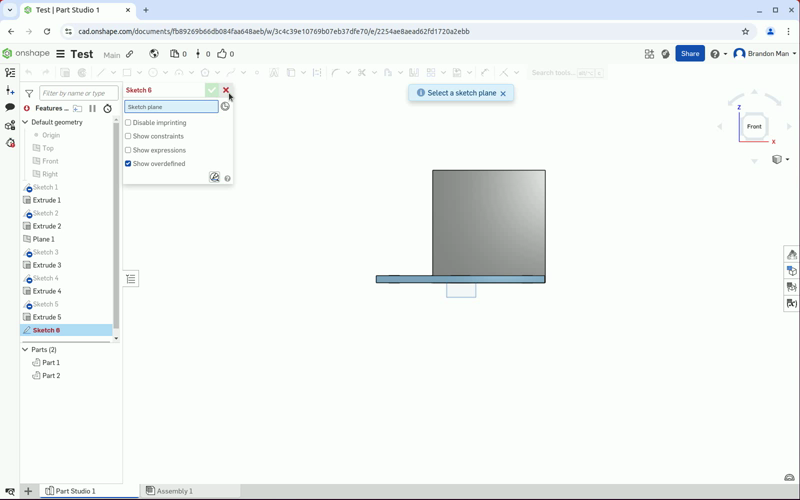
mouse_move(69, 241)
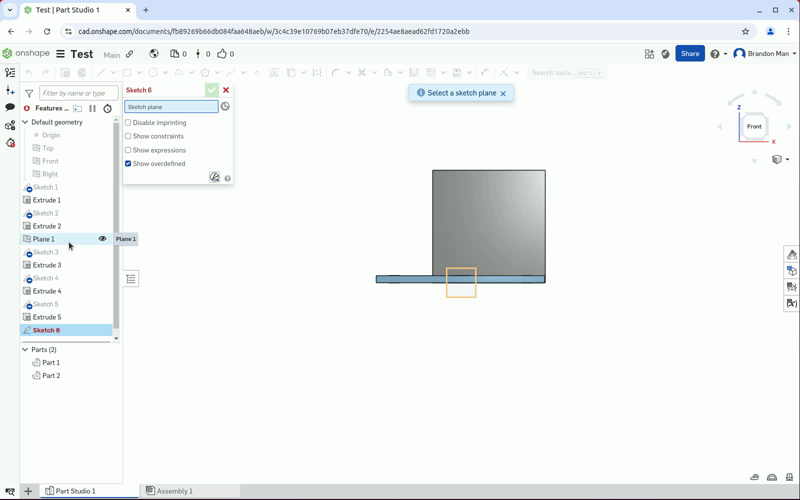
click(69, 241)
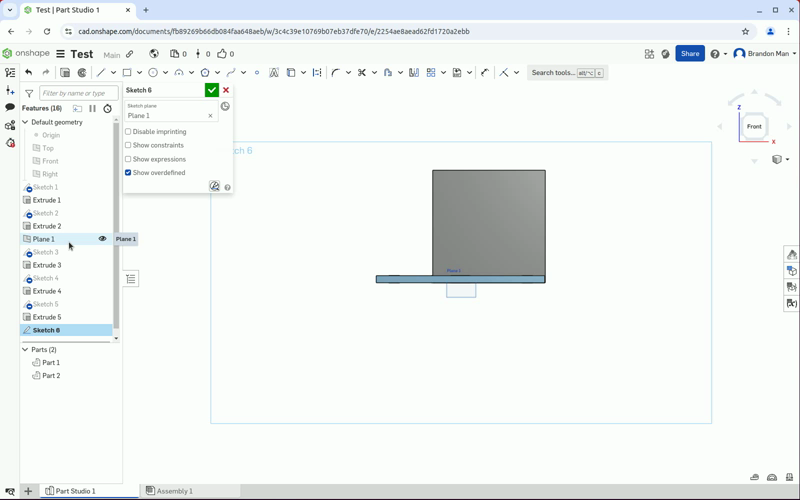
mouse_move(73, 352)
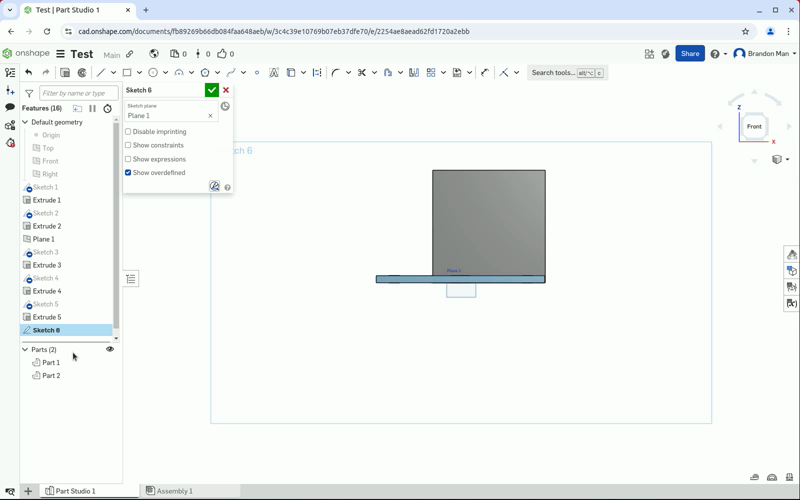
key(y)
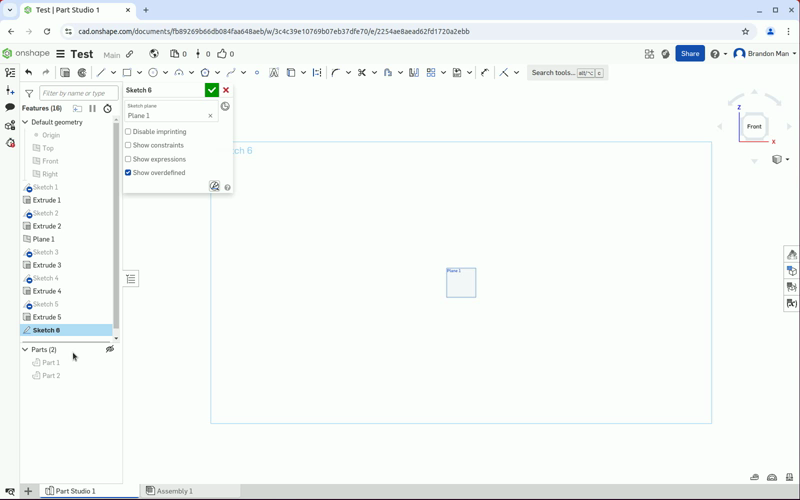
key(c)
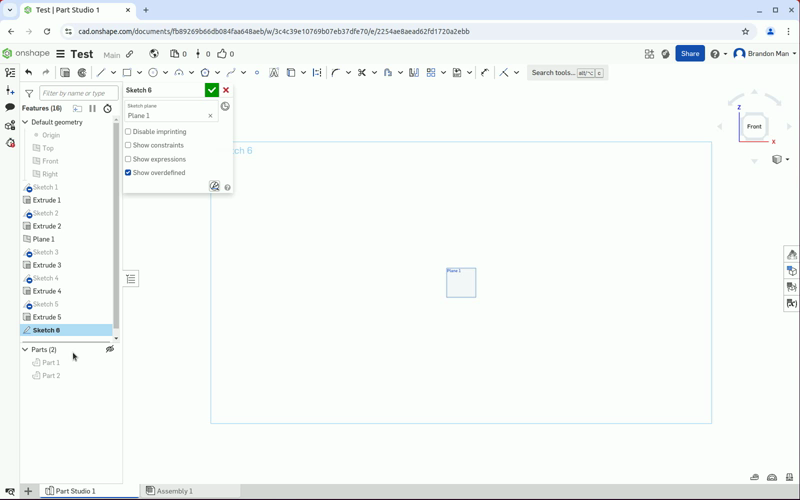
key_down(shift)
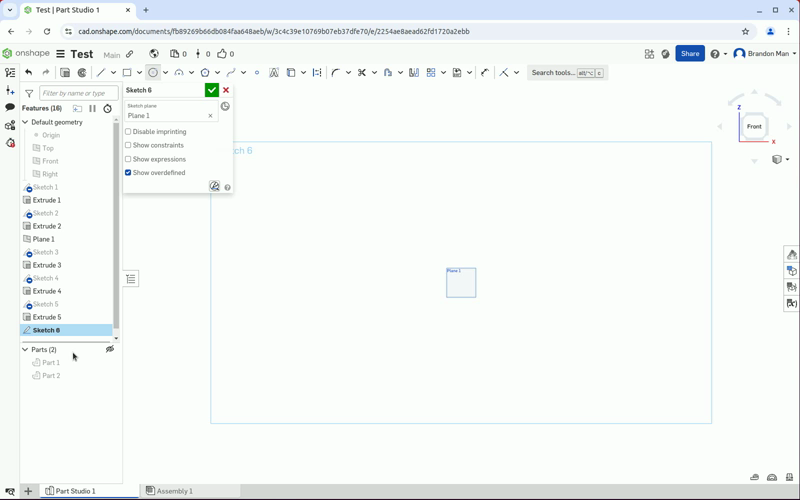
mouse_move(538, 261)
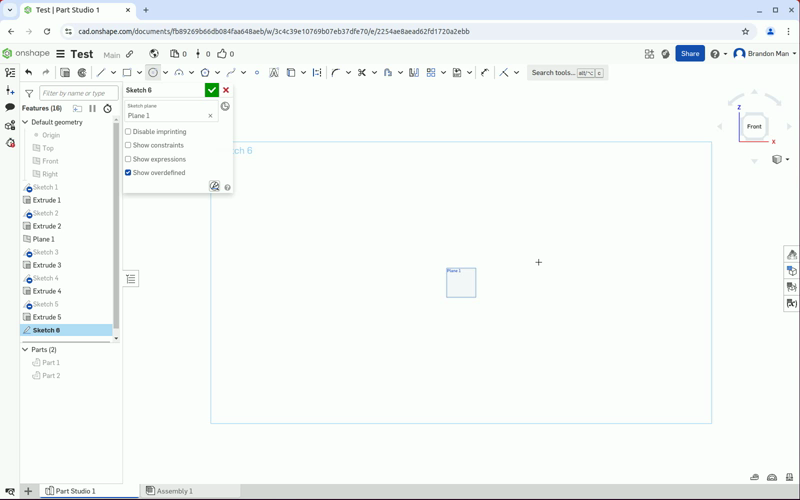
click(538, 261)
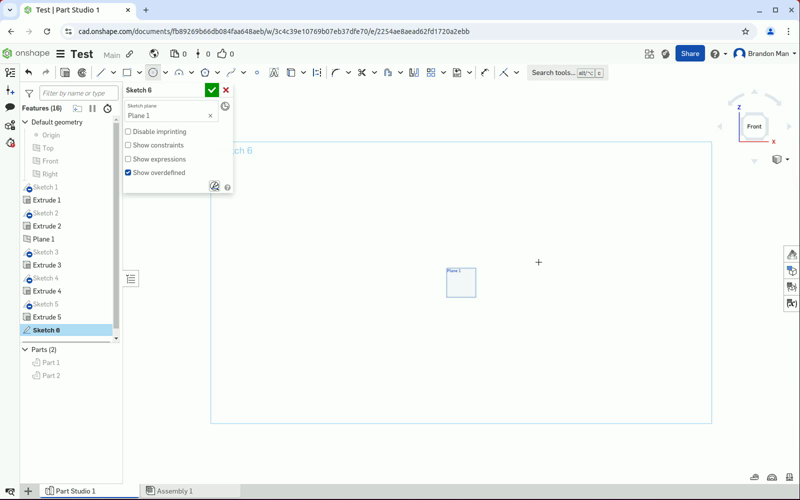
key_up(shift)
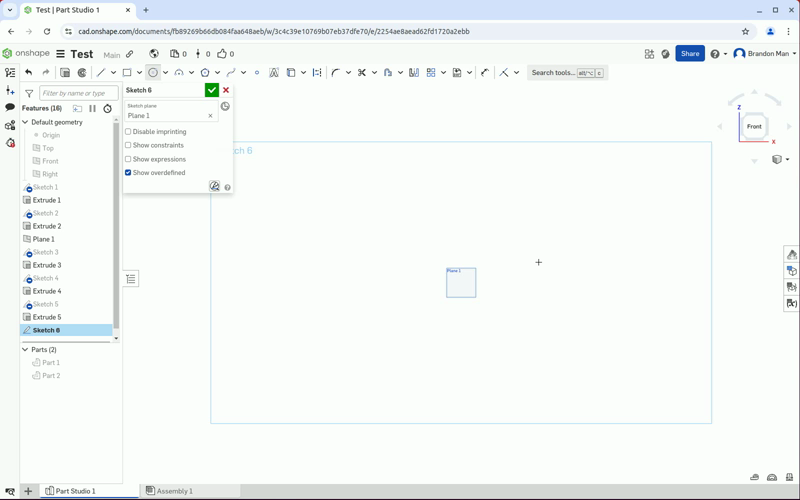
mouse_move(543, 261)
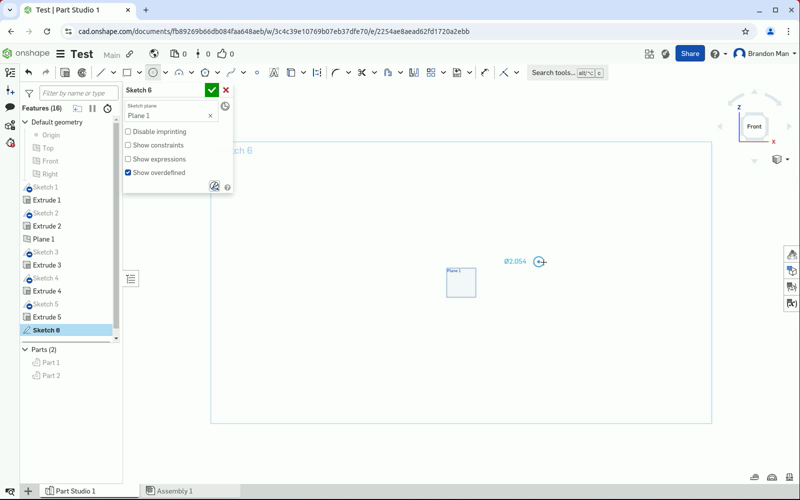
click(543, 261)
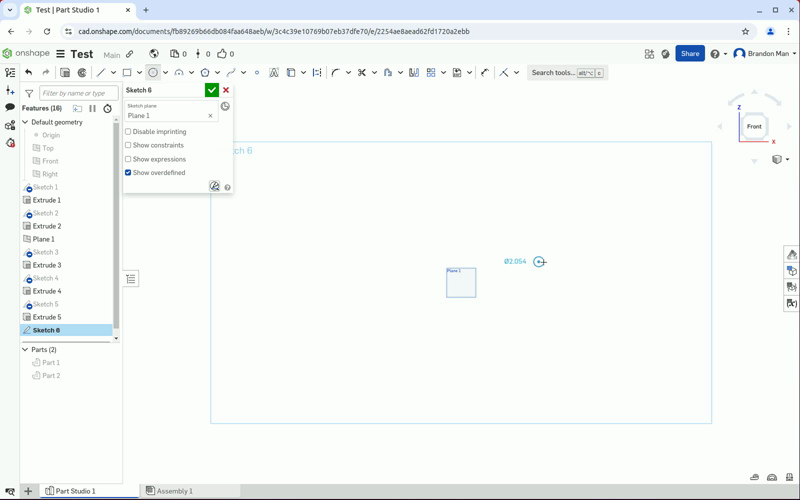
key(esc)
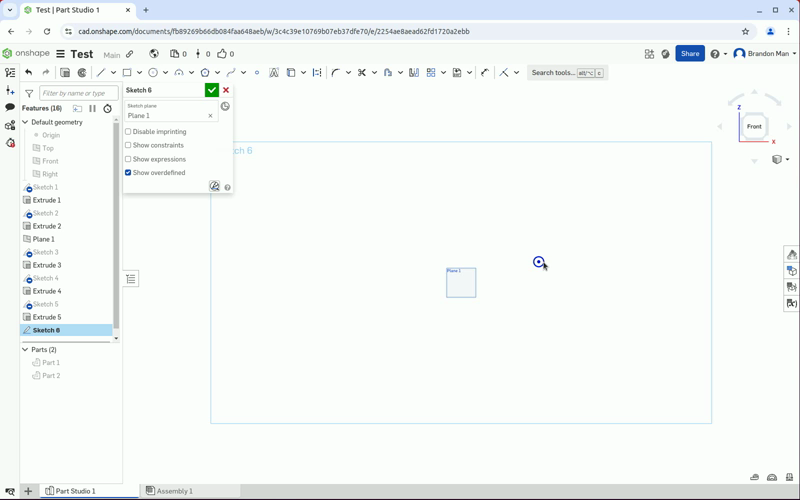
mouse_move(537, 265)
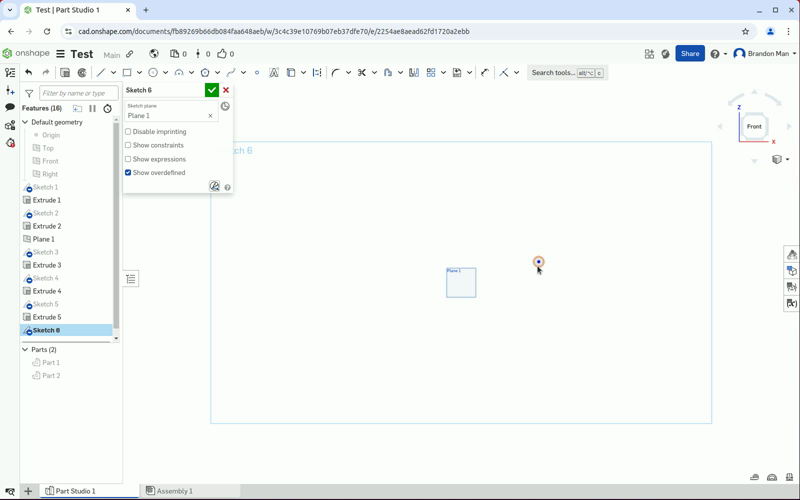
scroll(6)
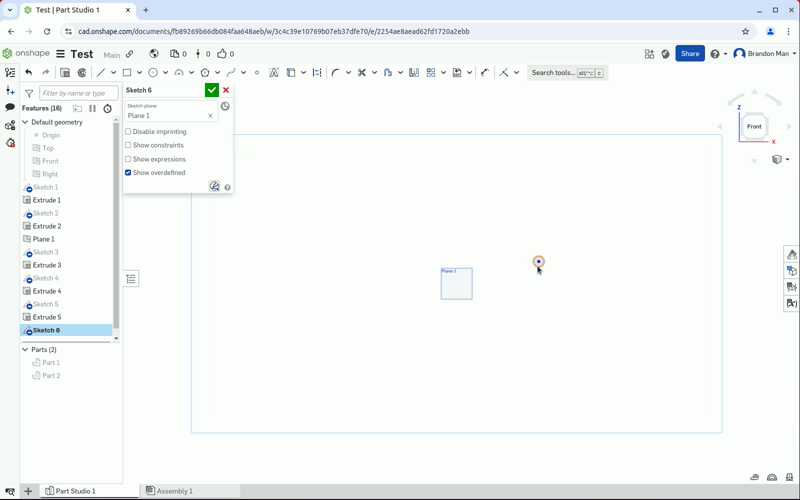
scroll(6)
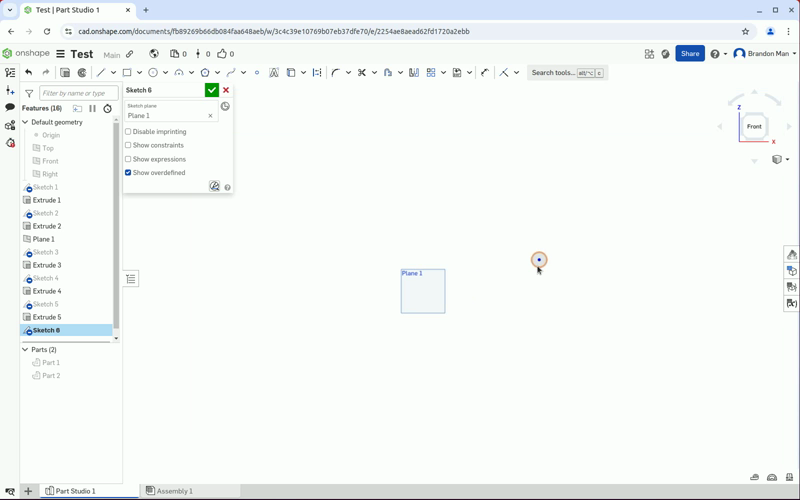
scroll(6)
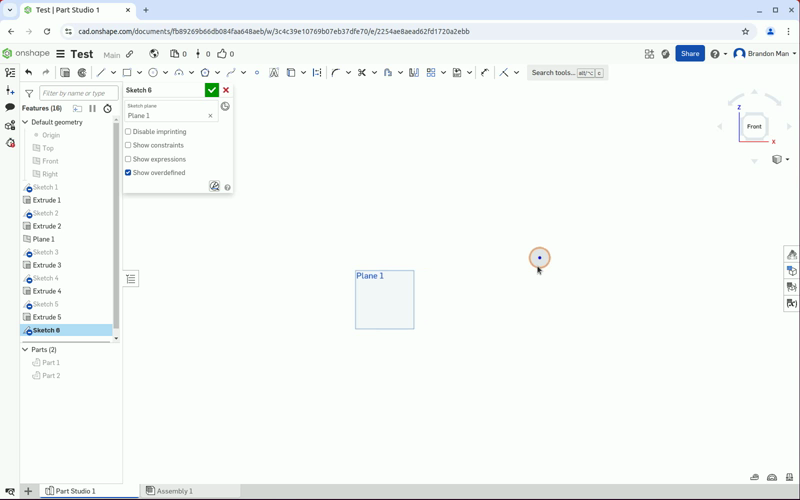
scroll(6)
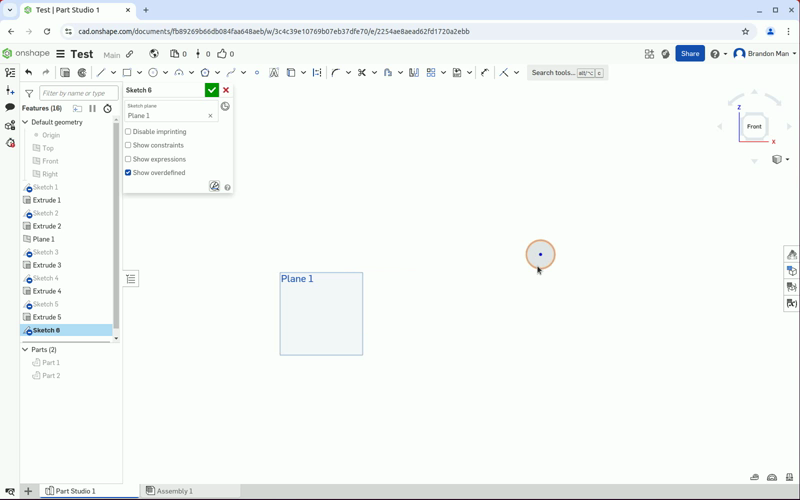
scroll(6)
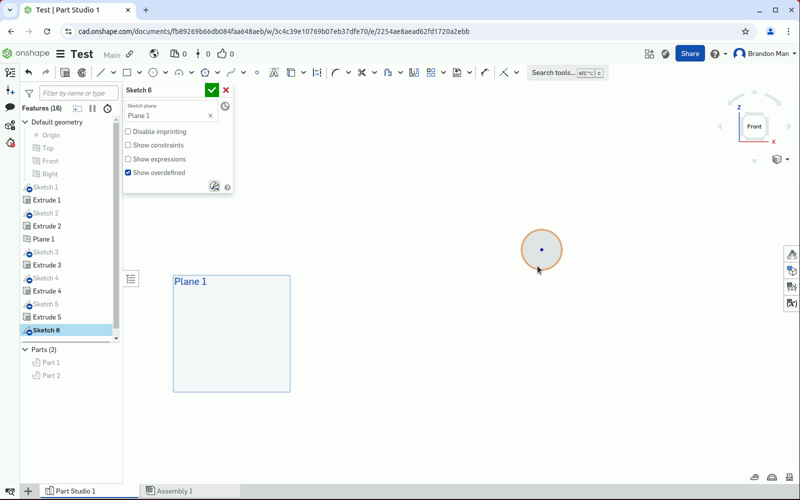
scroll(6)
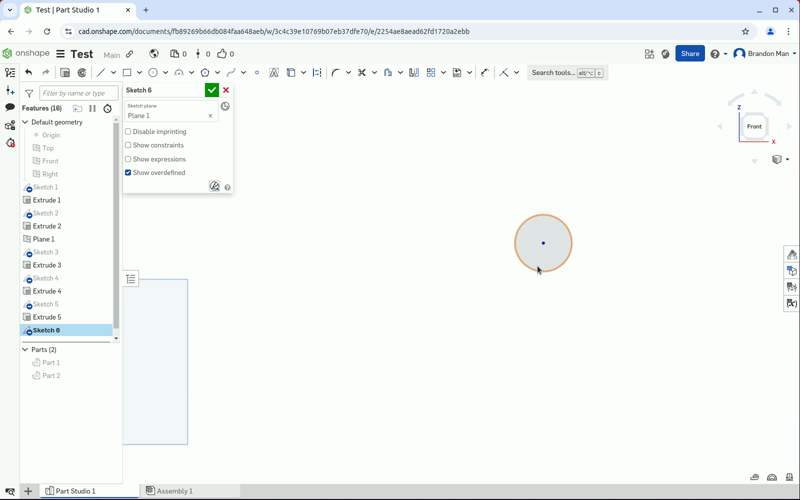
scroll(6)
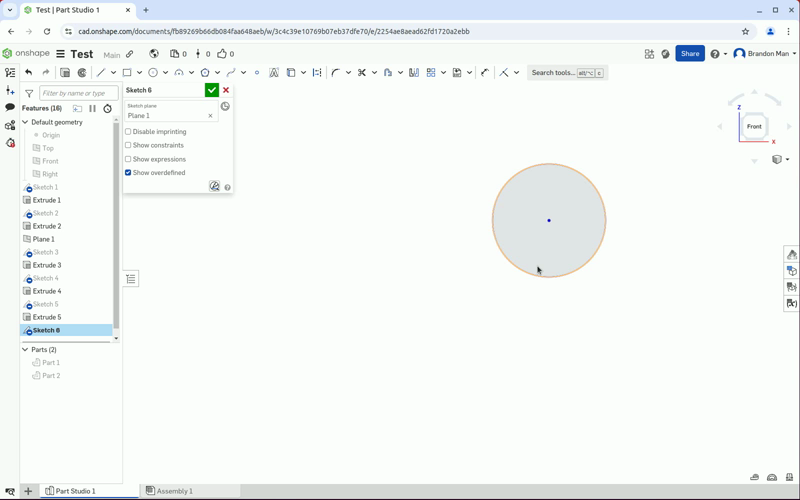
click(537, 265)
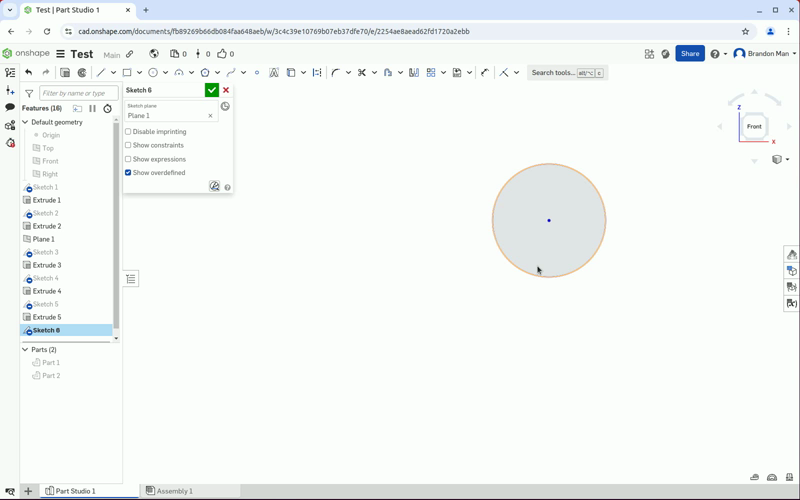
scroll(-6)
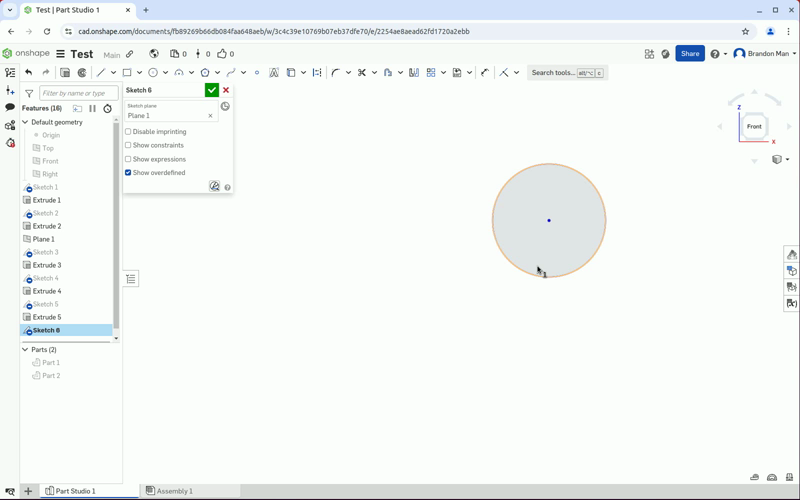
scroll(-6)
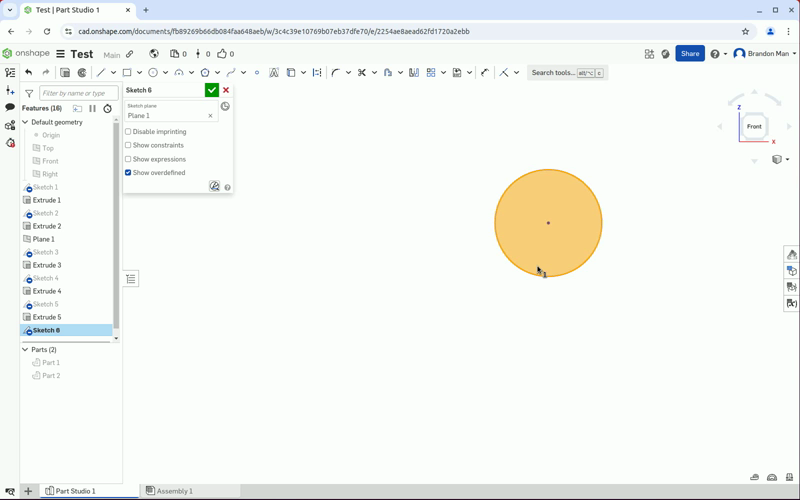
scroll(-6)
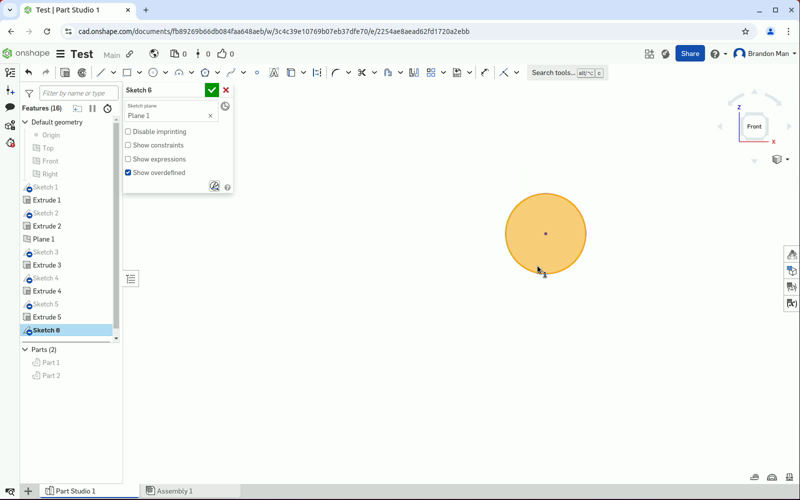
scroll(-6)
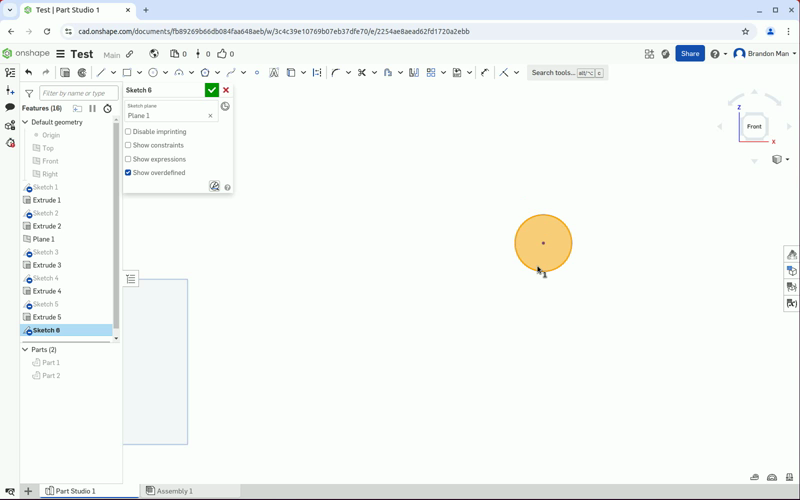
scroll(-6)
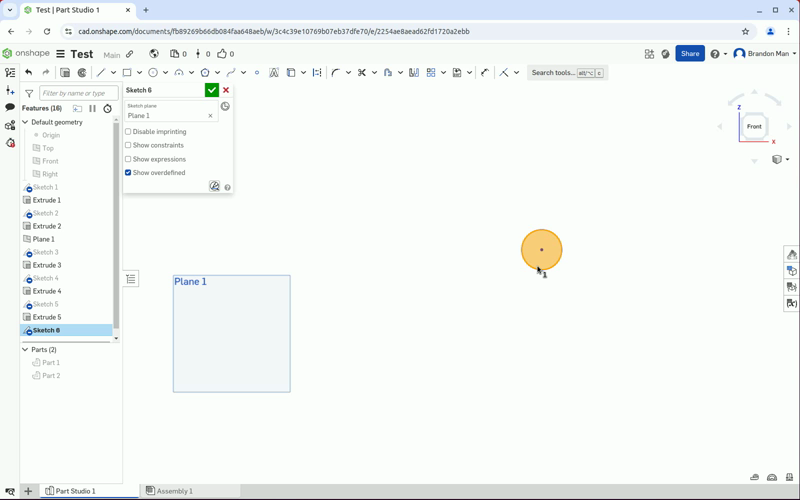
scroll(-6)
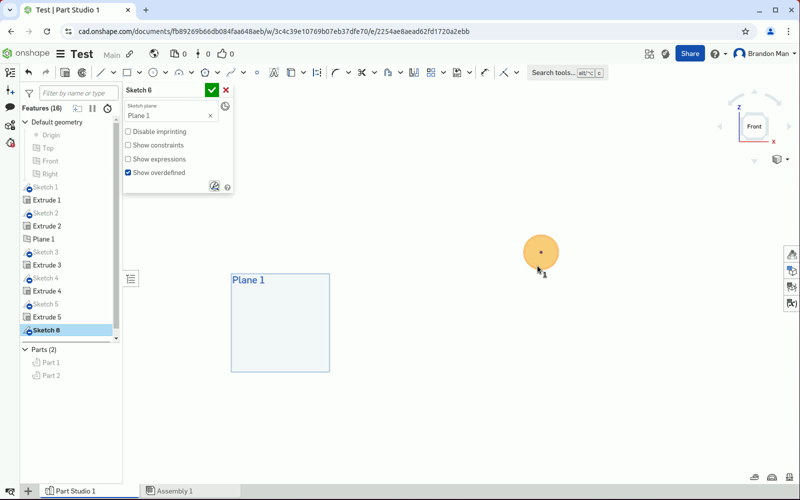
scroll(-6)
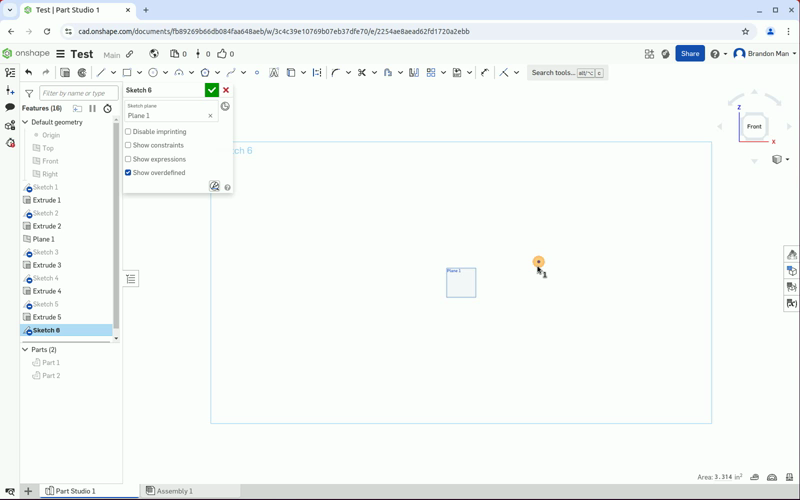
mouse_move(73, 352)
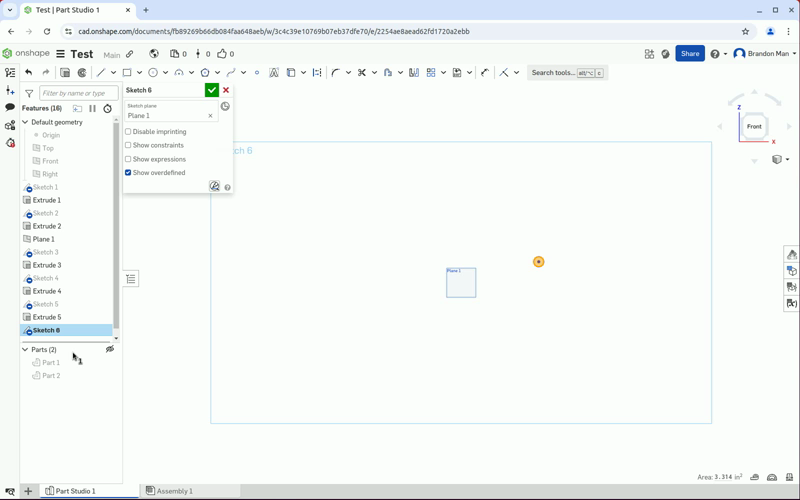
key(shift+y)
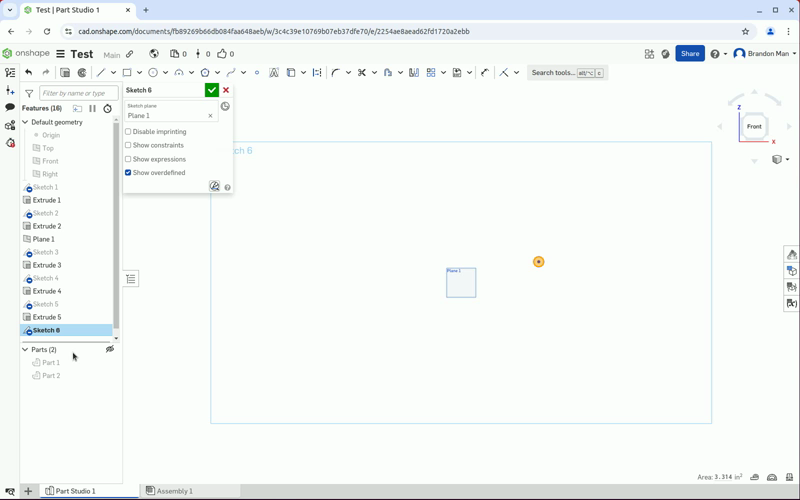
key(shift+e)
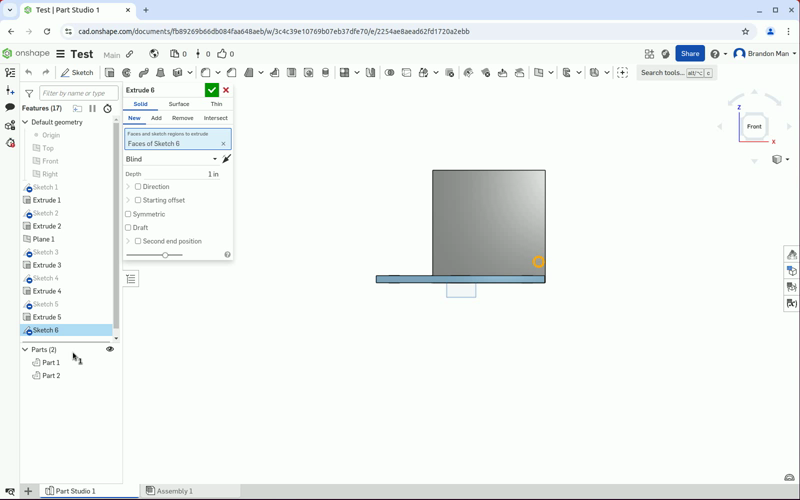
mouse_move(143, 106)
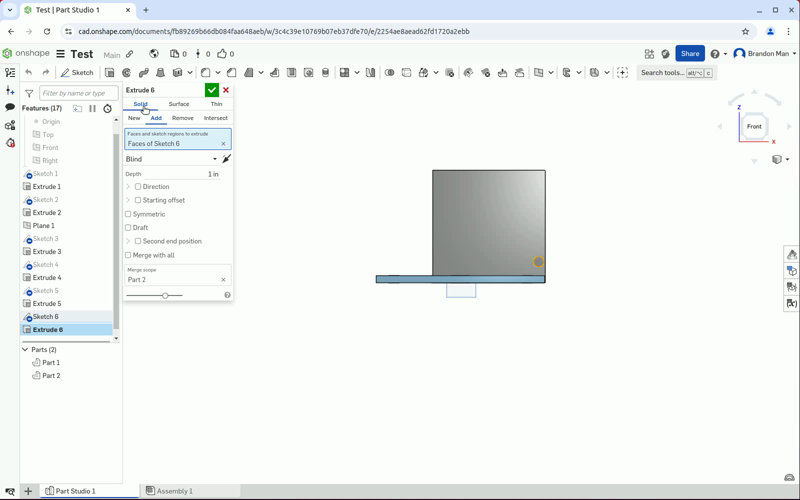
click(143, 106)
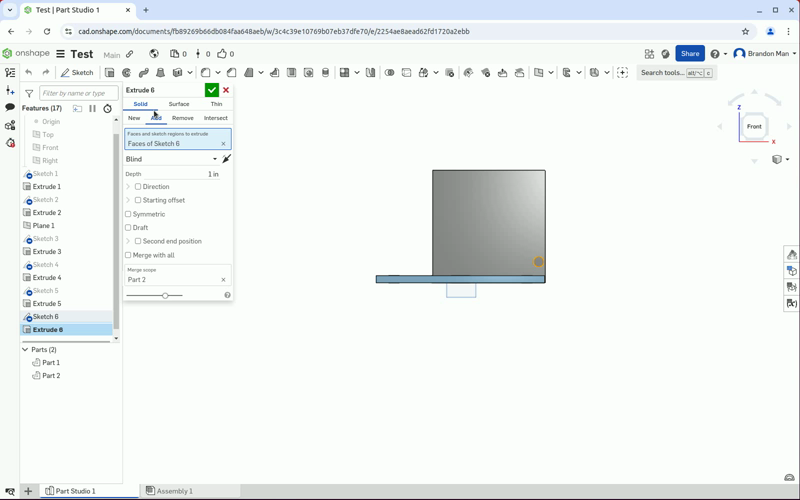
mouse_move(186, 120)
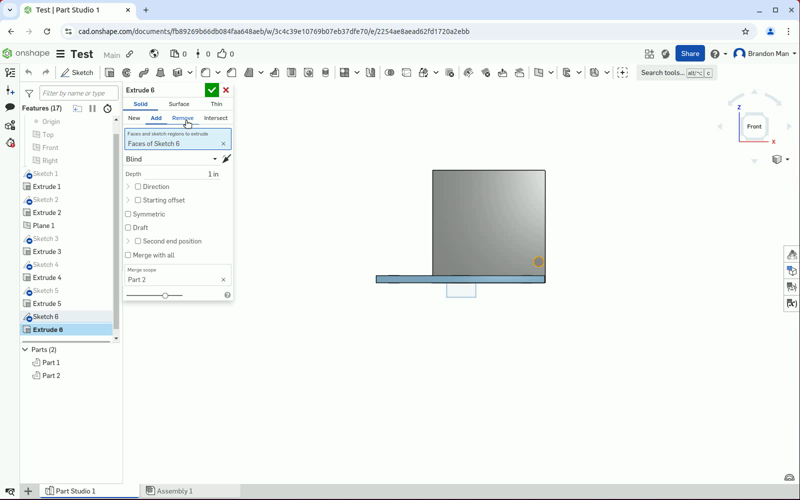
click(186, 120)
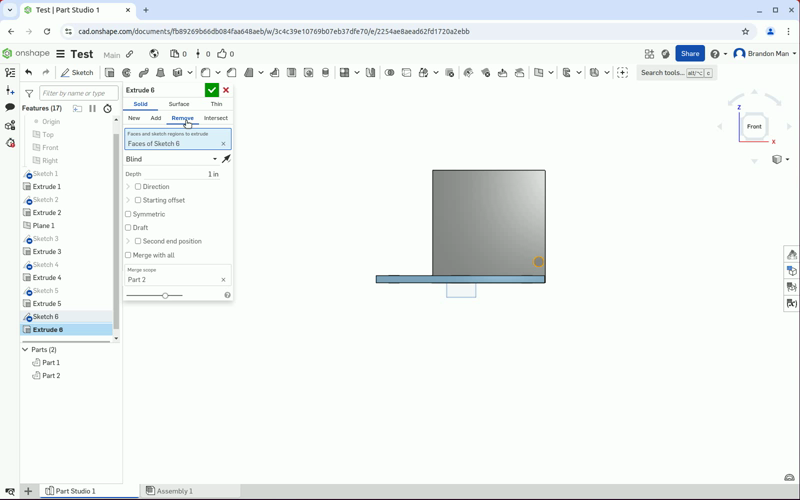
key(tab, 4)
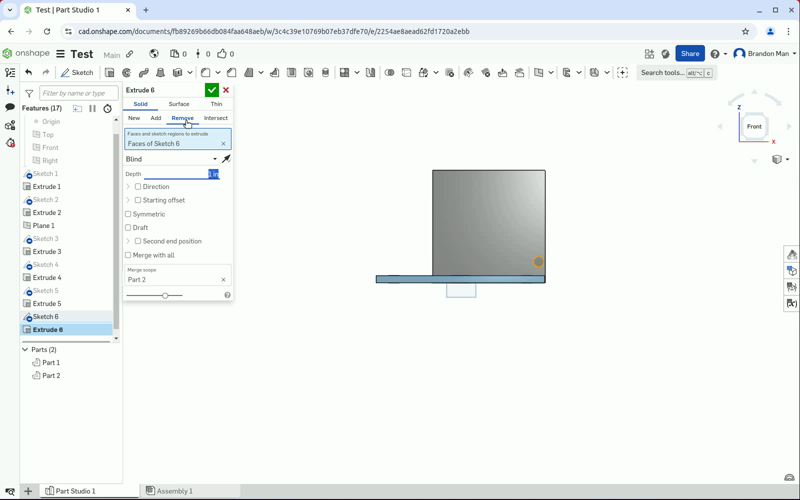
text(14.443)
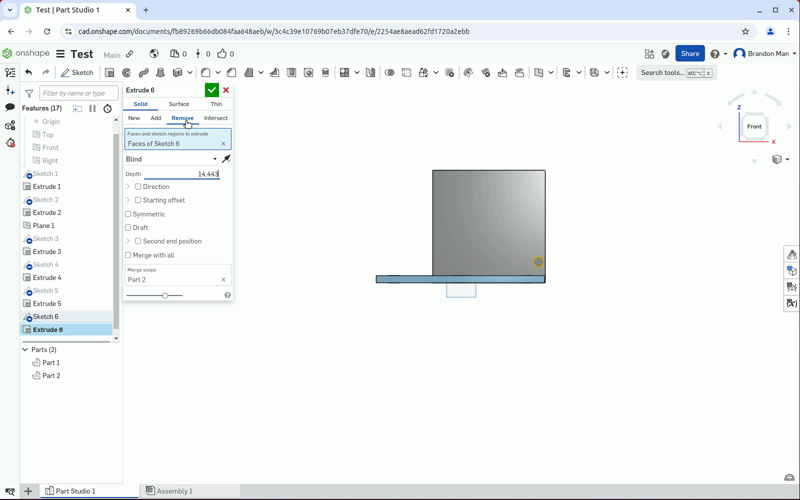
key(tab, 6)
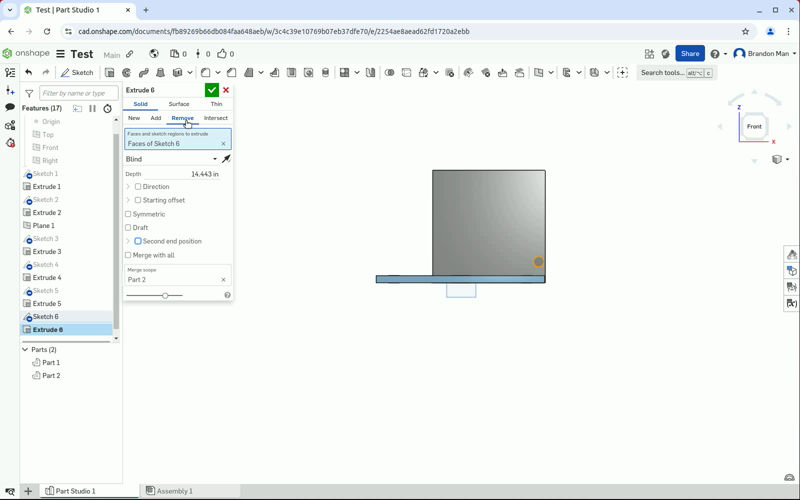
key(space)
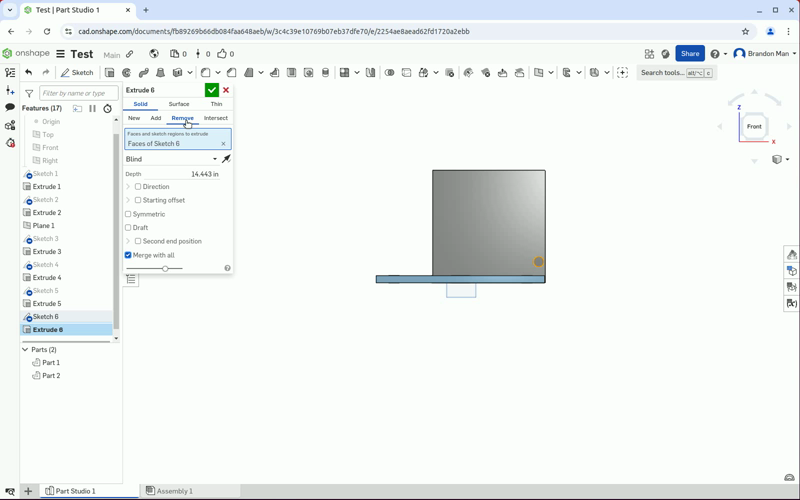
key(enter)
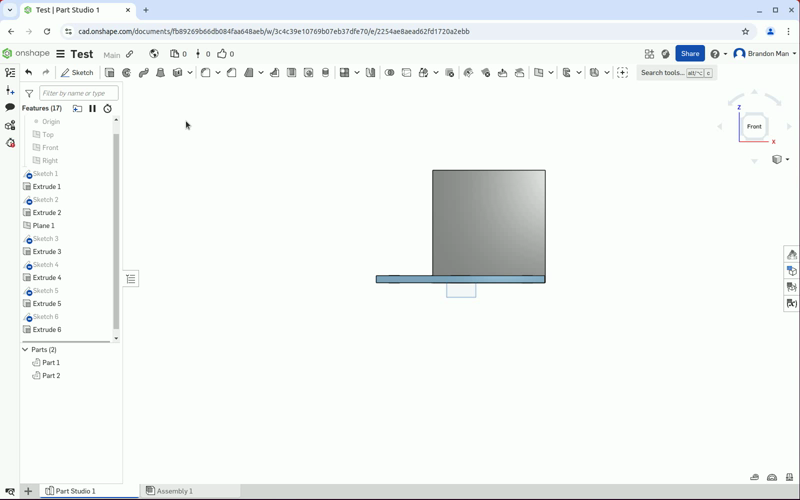
key(shift+h)
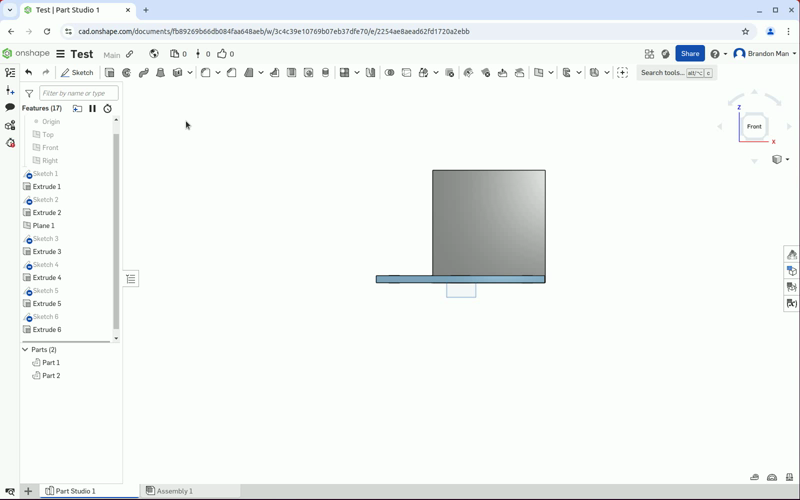
key(shift+h)
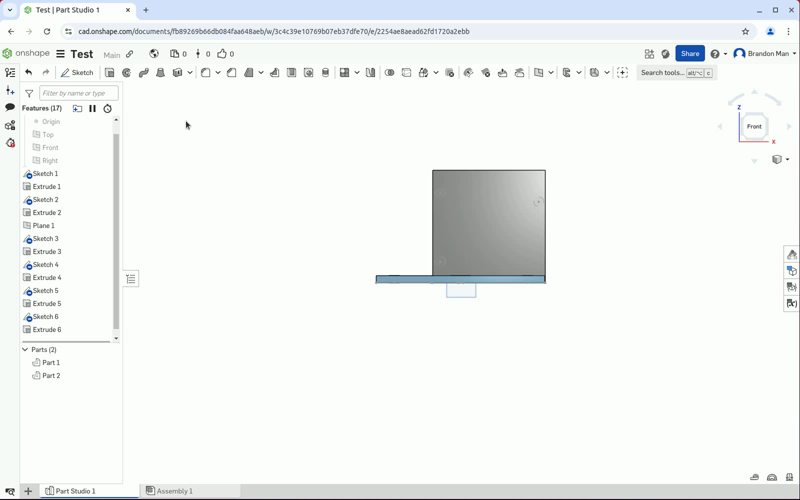
key(shift+7)
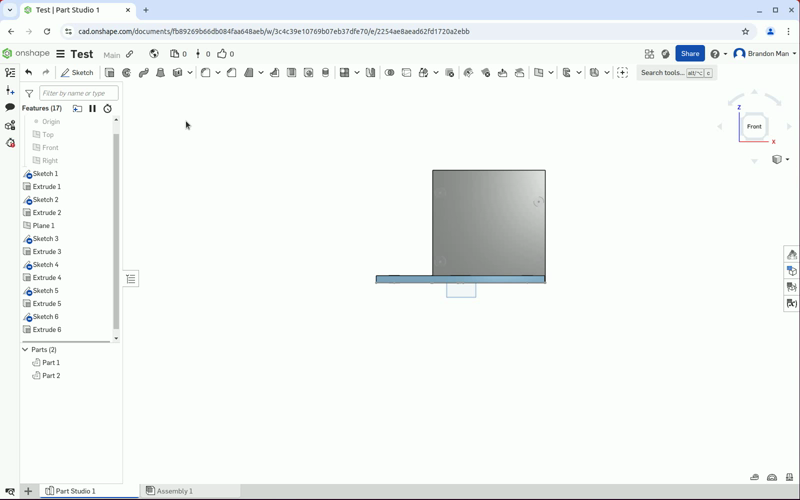
key(left, 2)
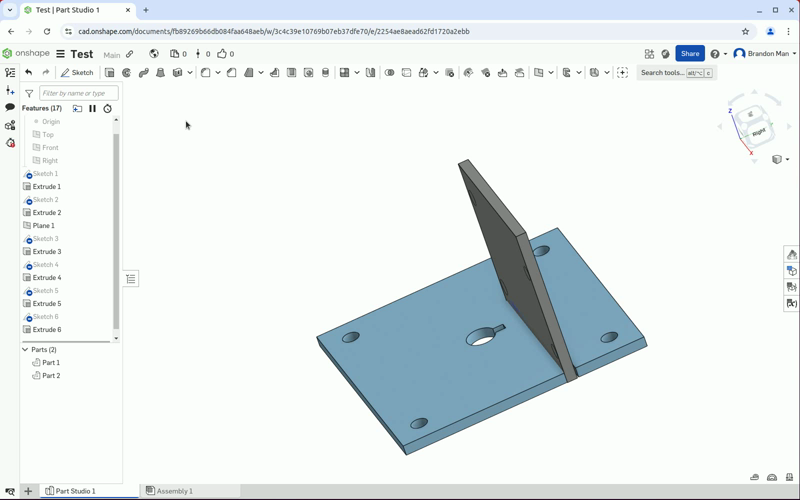
key(down, 2)
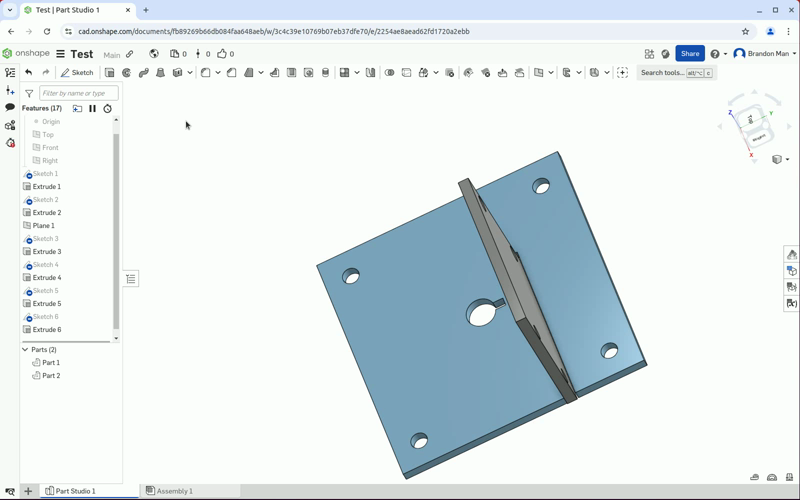
key(up, 2)
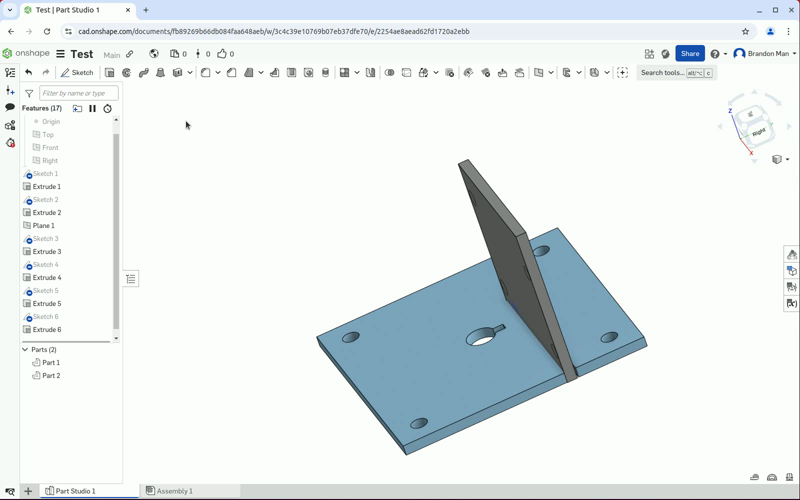
key(right, 2)
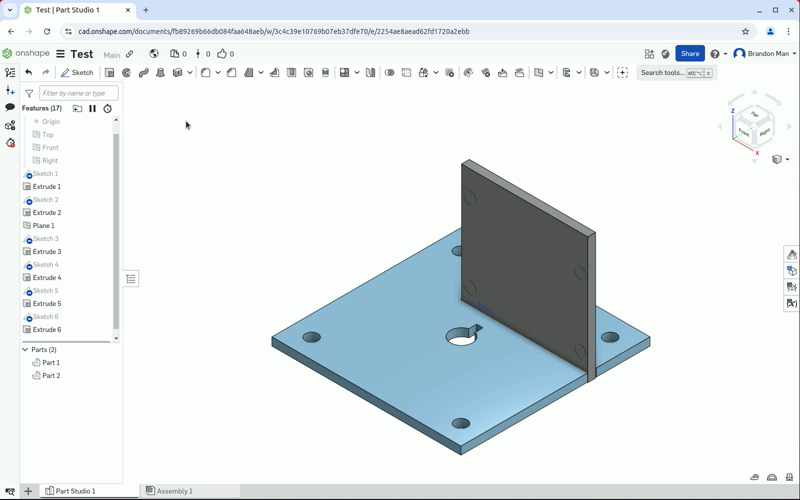
mouse_move(69, 176)
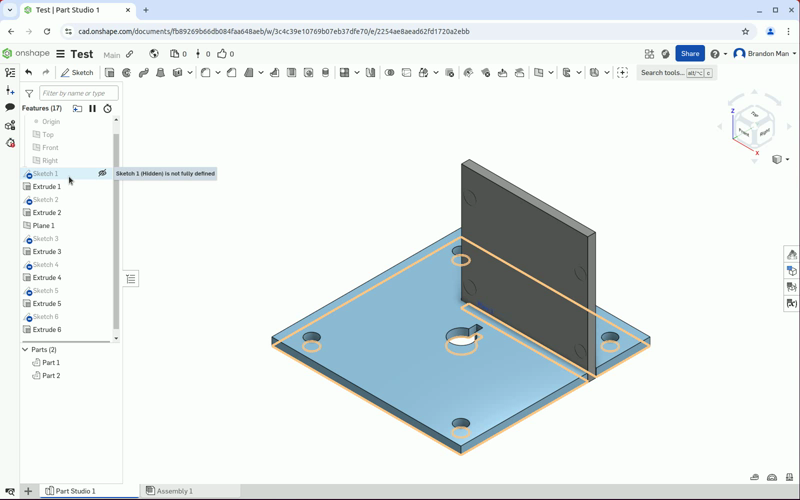
click(69, 176)